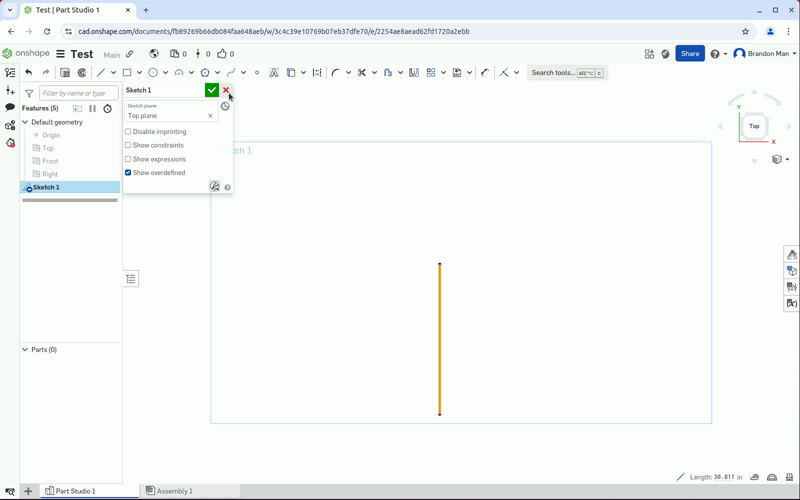
key(shift+h)
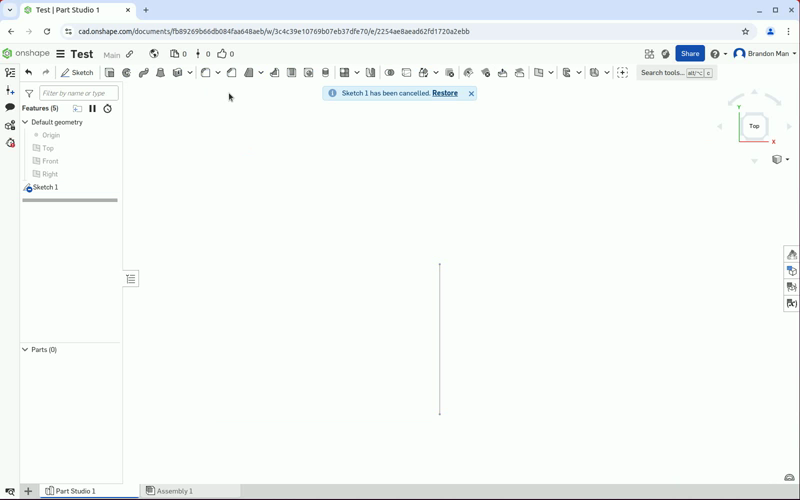
key(shift+s)
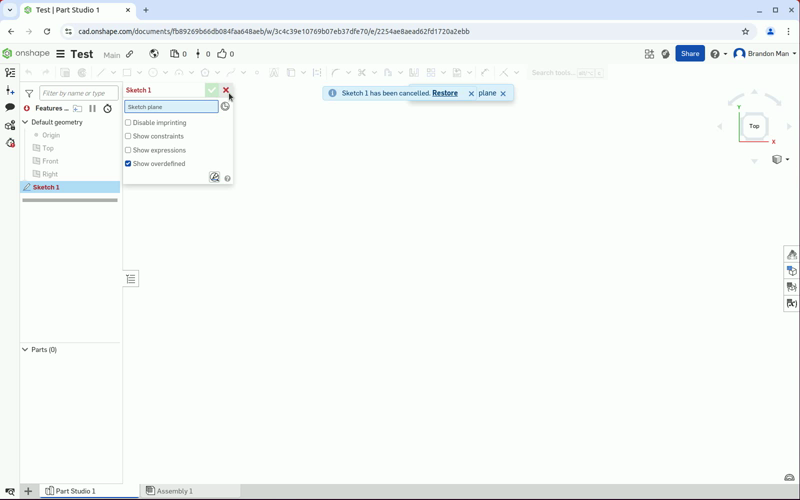
mouse_move(73, 150)
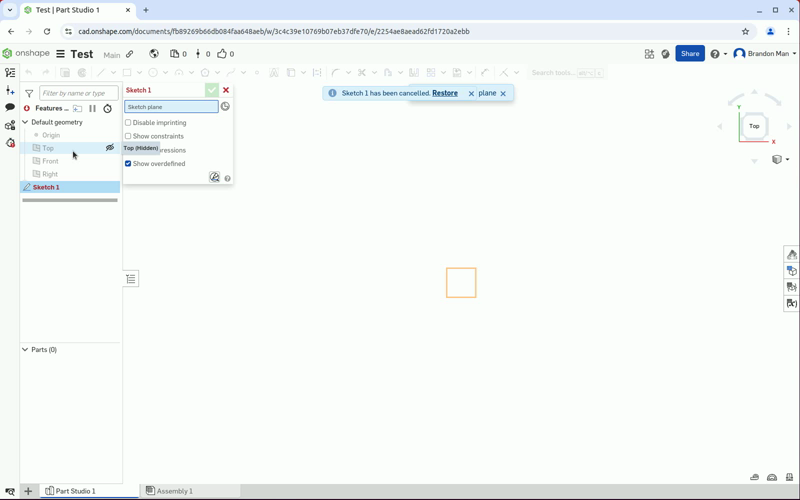
click(73, 150)
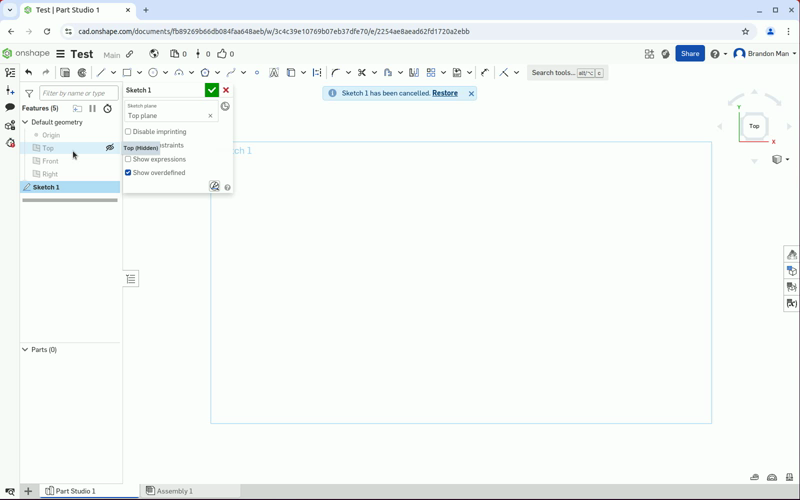
mouse_move(73, 352)
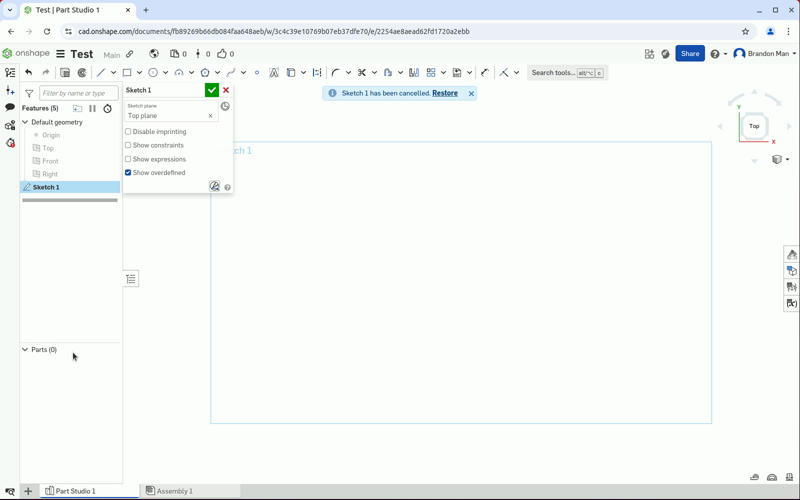
key(y)
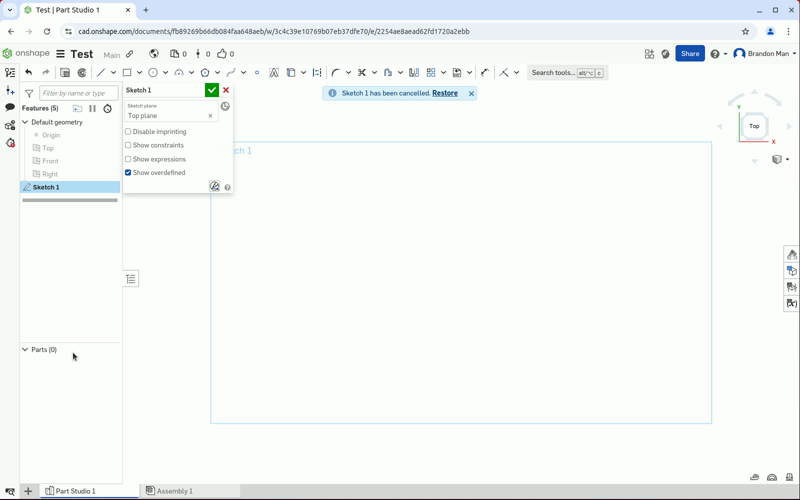
key(l)
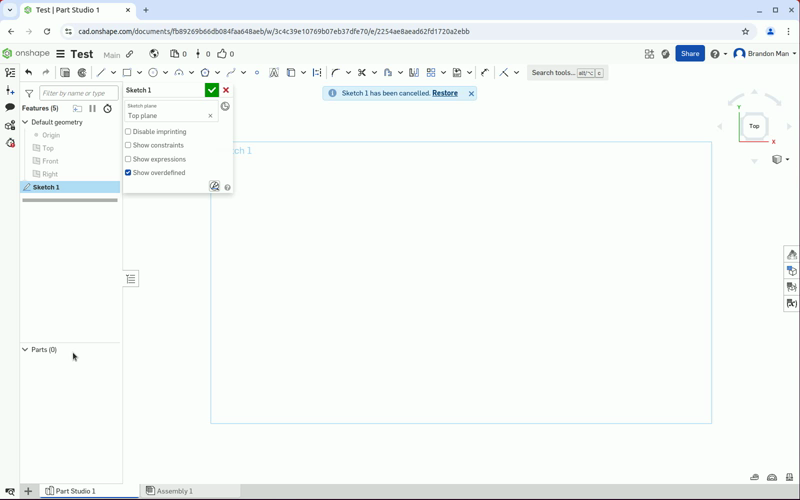
key_down(shift)
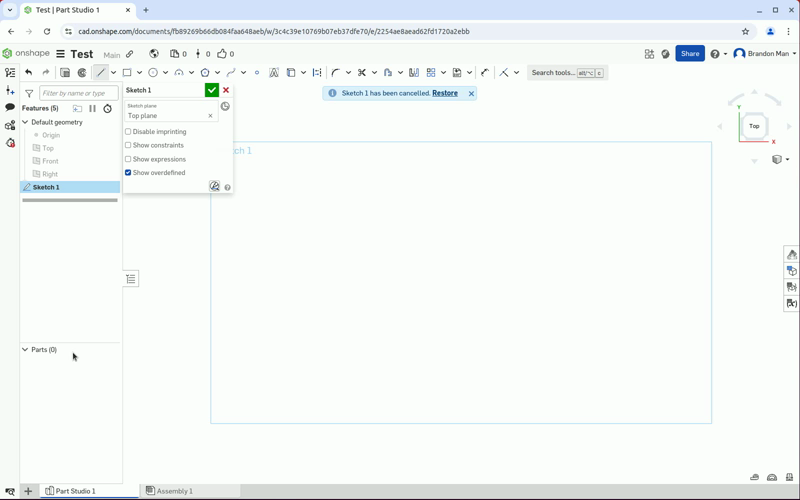
mouse_move(348, 394)
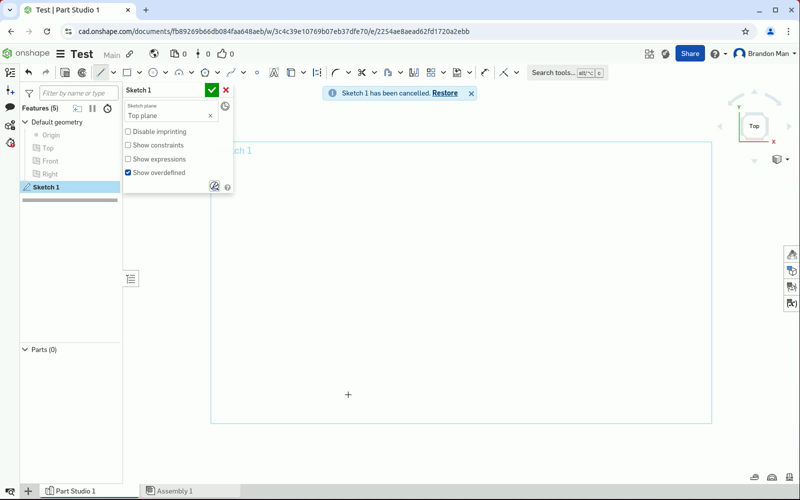
click(348, 394)
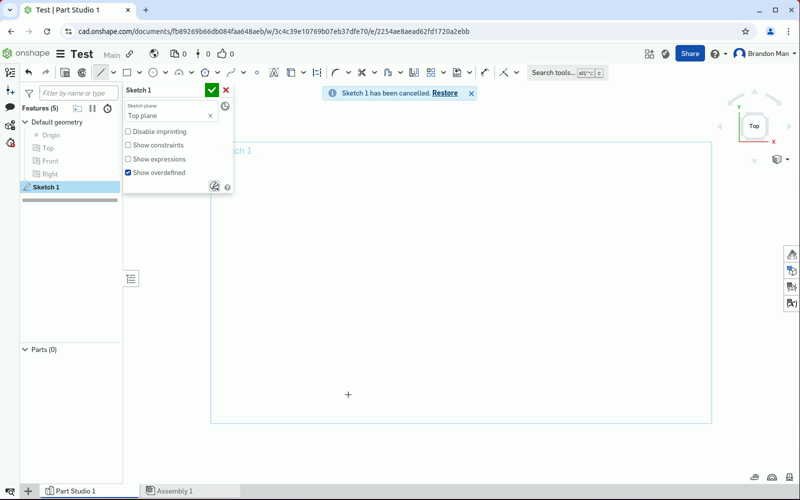
key_up(shift)
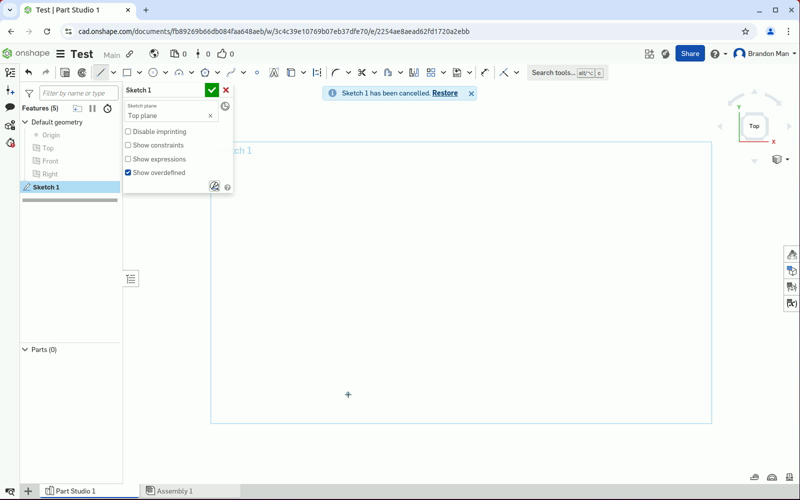
key_down(shift)
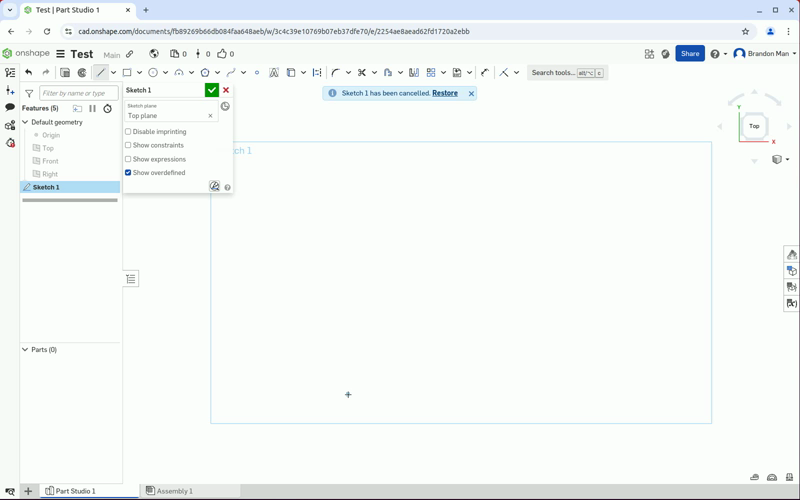
mouse_move(572, 394)
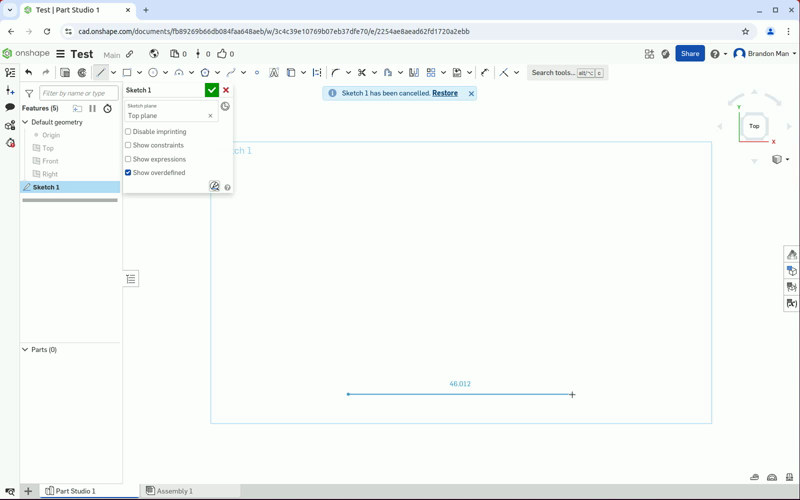
click(572, 394)
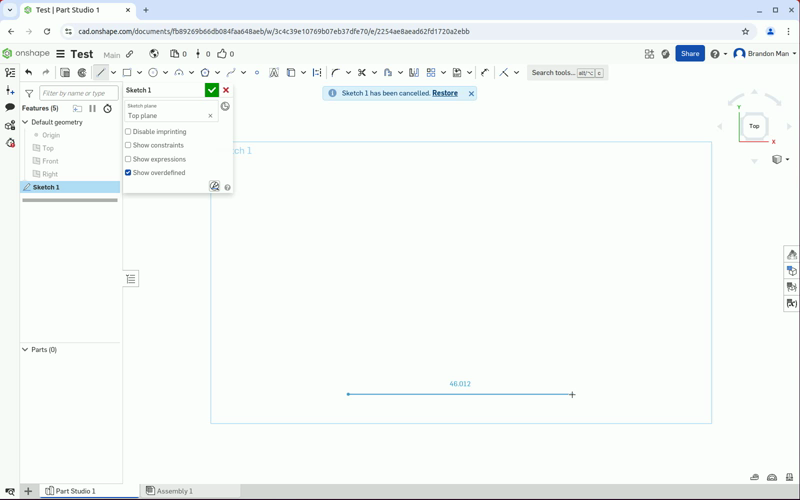
key_up(shift)
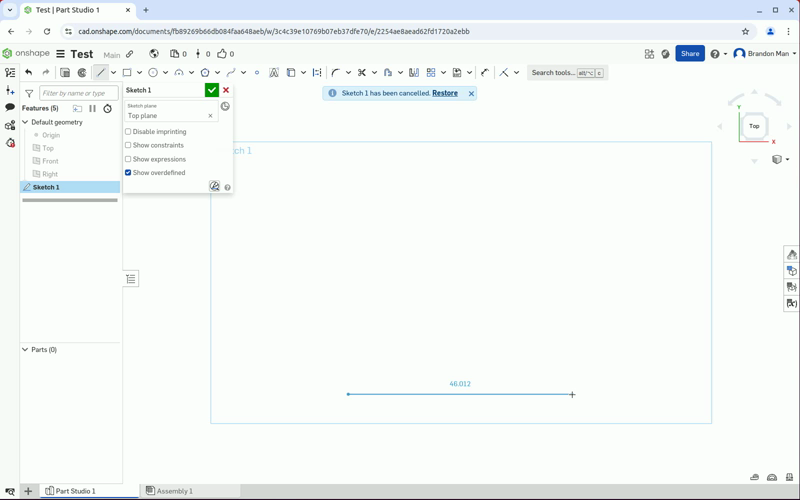
key_down(shift)
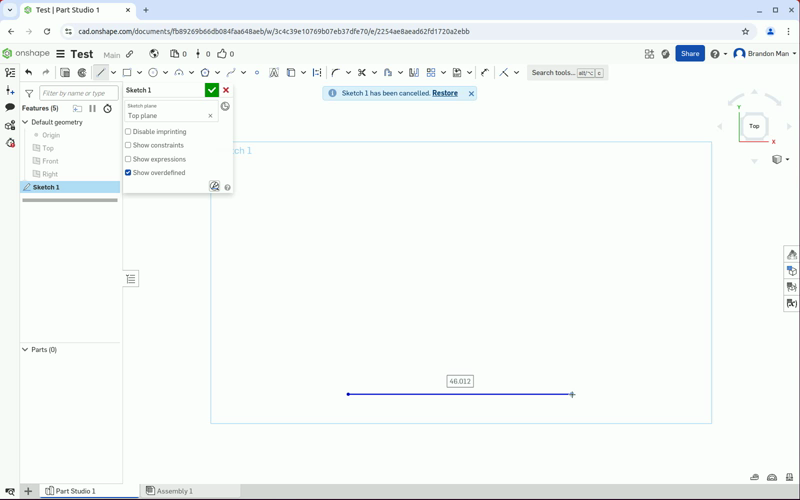
mouse_move(572, 215)
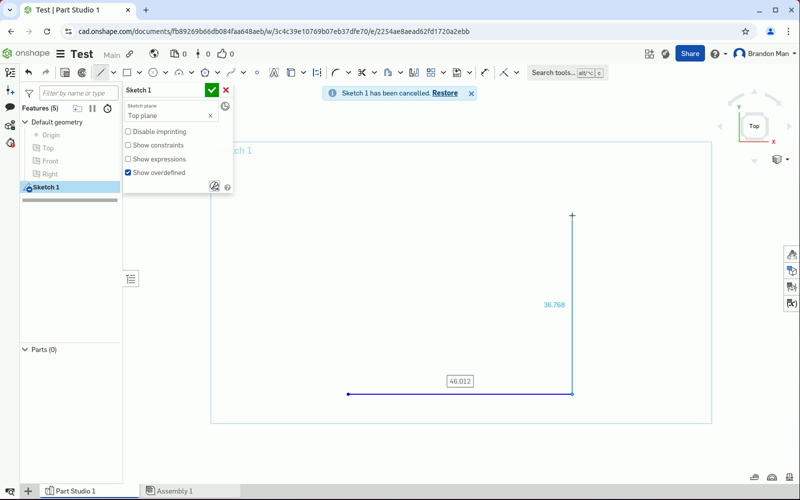
click(572, 215)
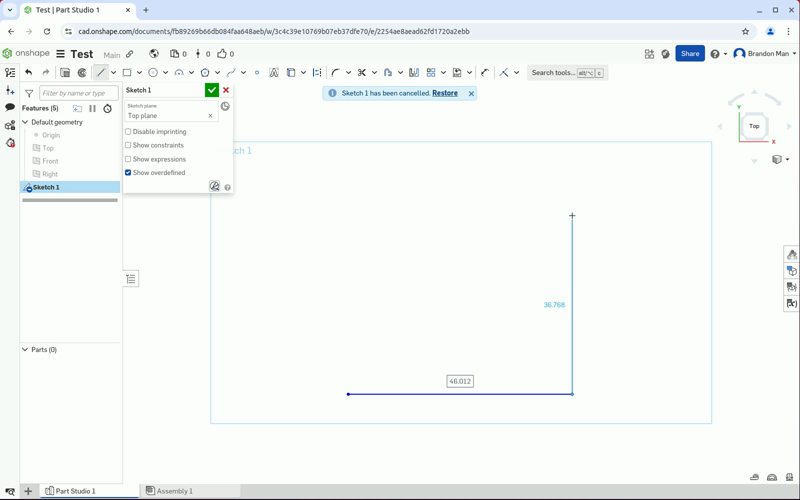
key_up(shift)
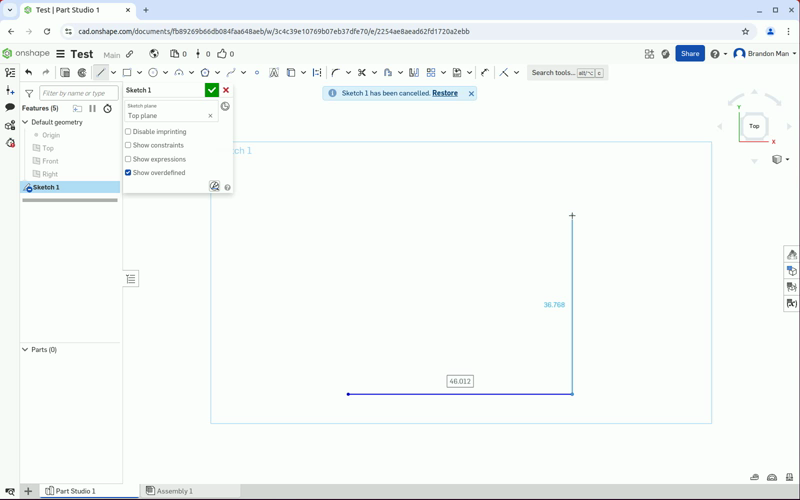
key_down(shift)
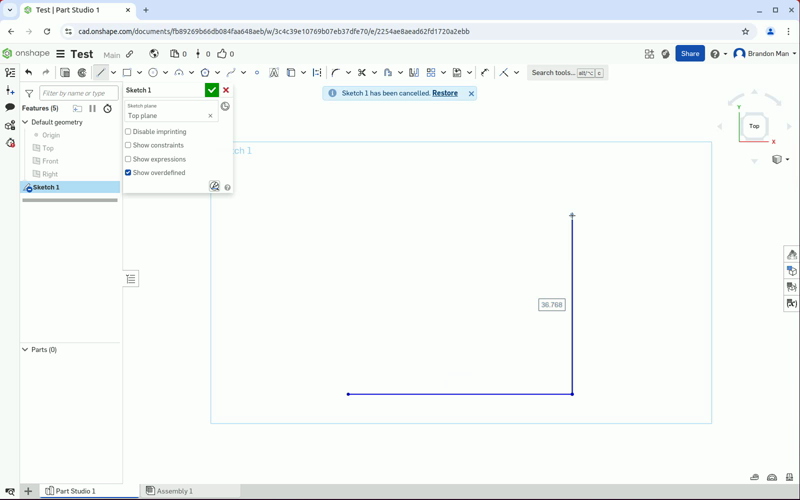
mouse_move(348, 215)
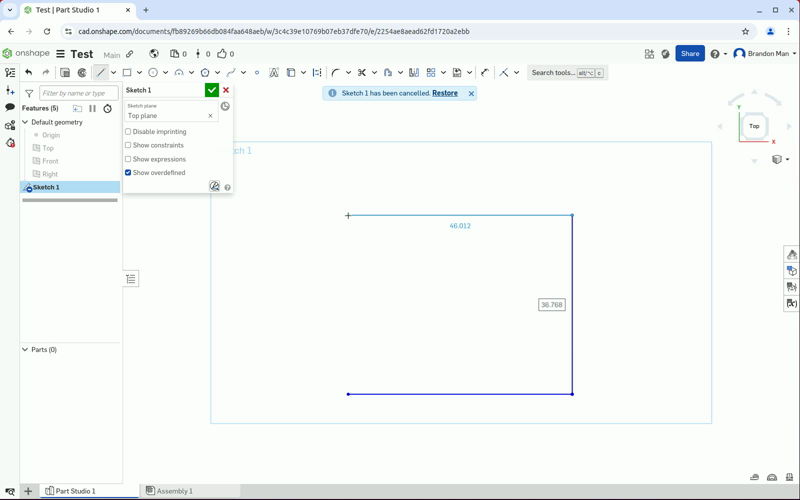
click(348, 215)
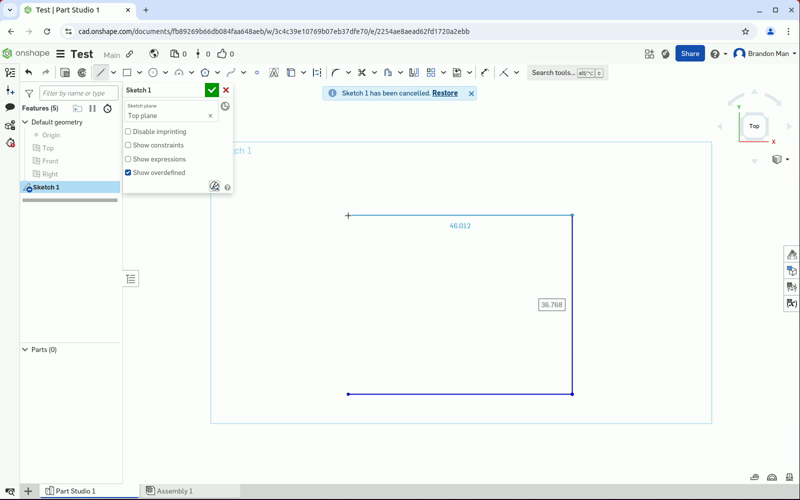
key_up(shift)
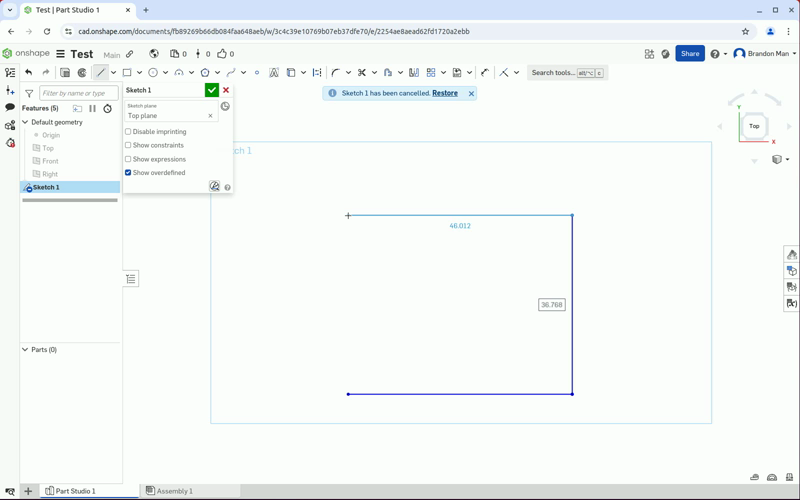
key_down(shift)
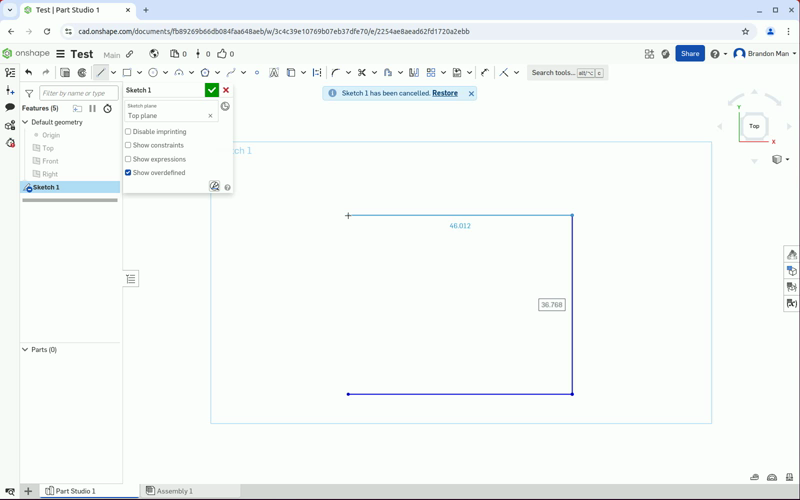
mouse_move(348, 394)
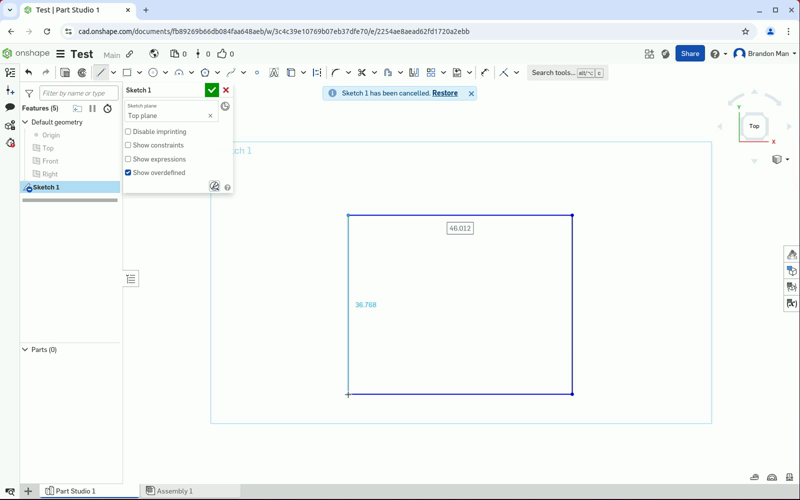
key_up(shift)
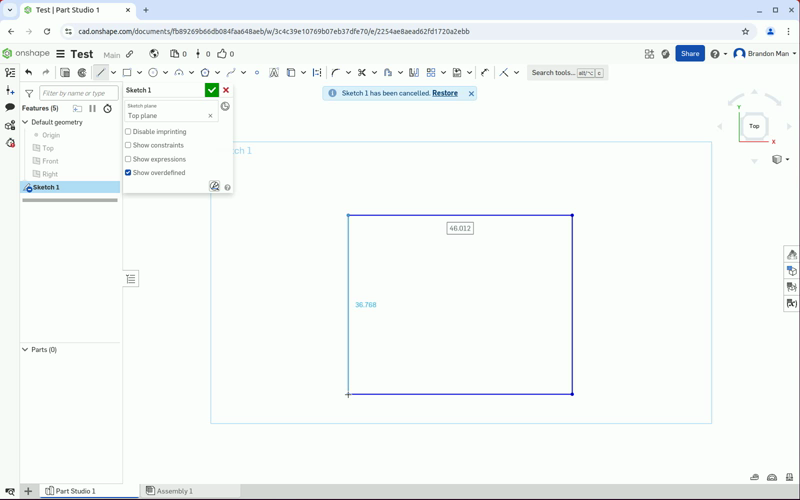
click(348, 394)
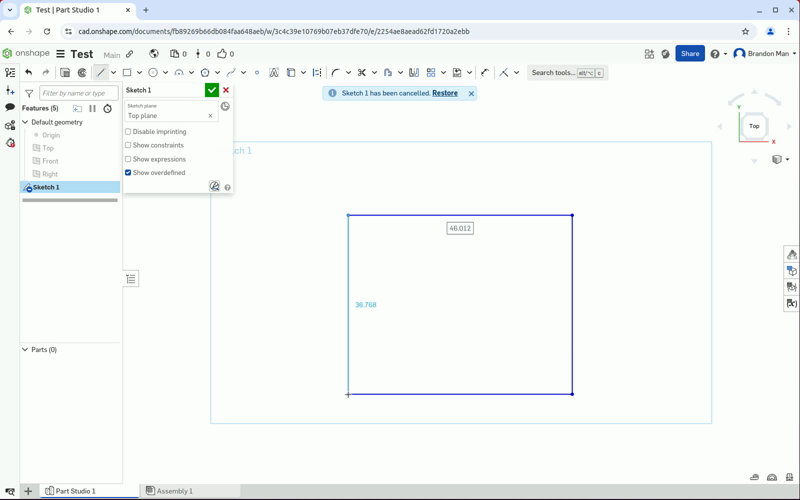
key(esc)
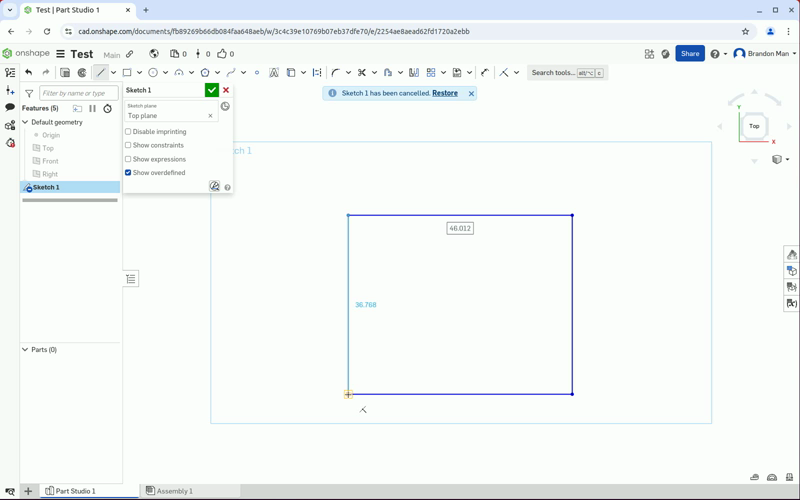
mouse_move(421, 253)
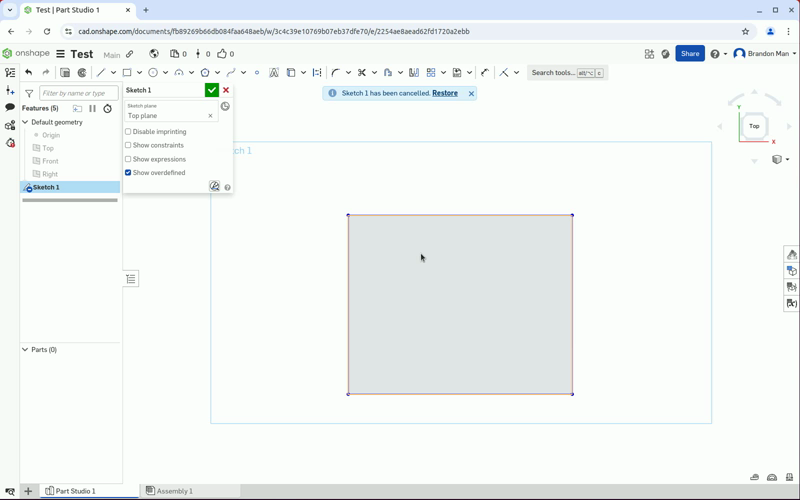
click(421, 253)
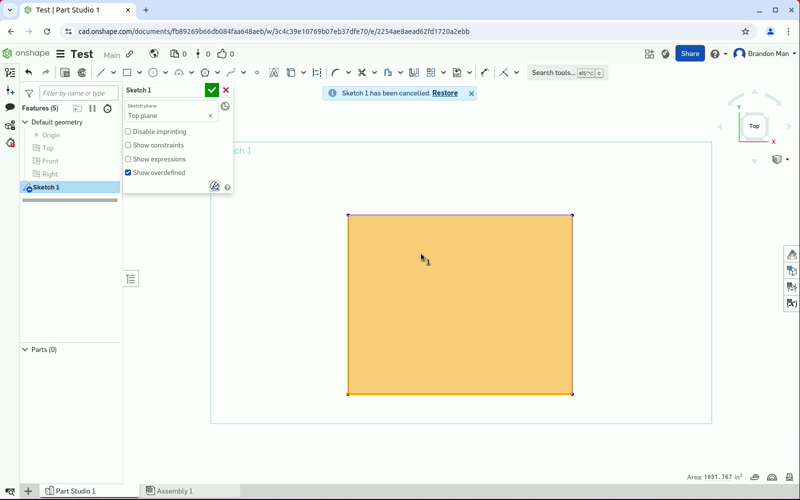
mouse_move(73, 352)
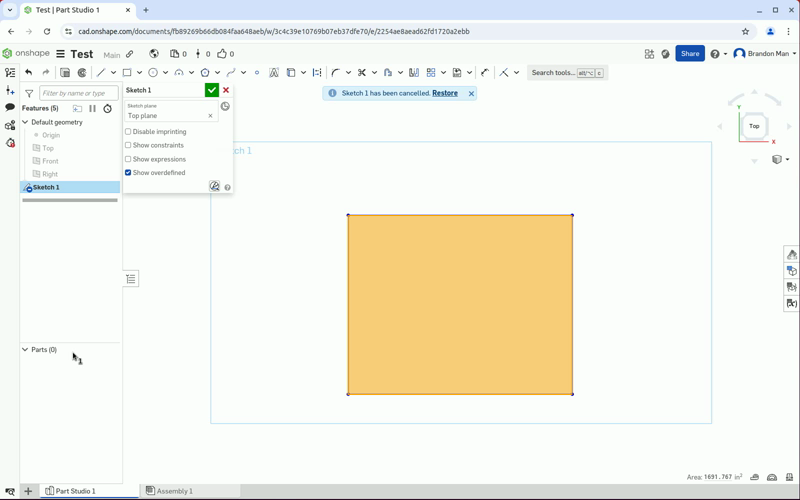
key(shift+y)
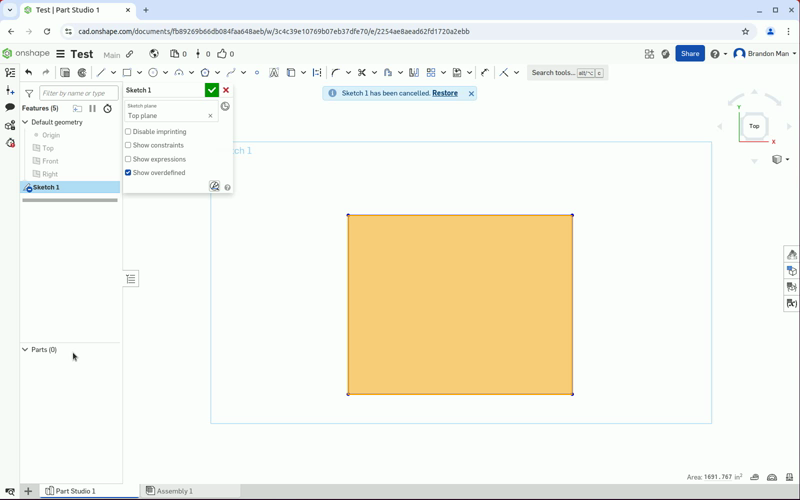
key(shift+e)
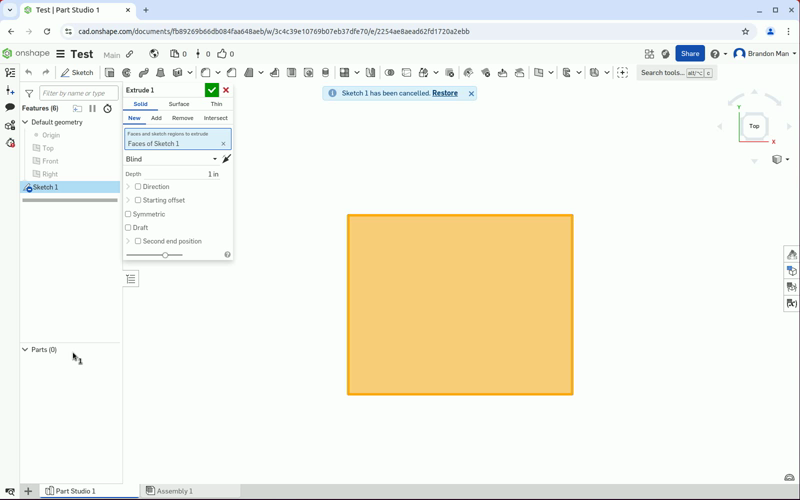
mouse_move(143, 106)
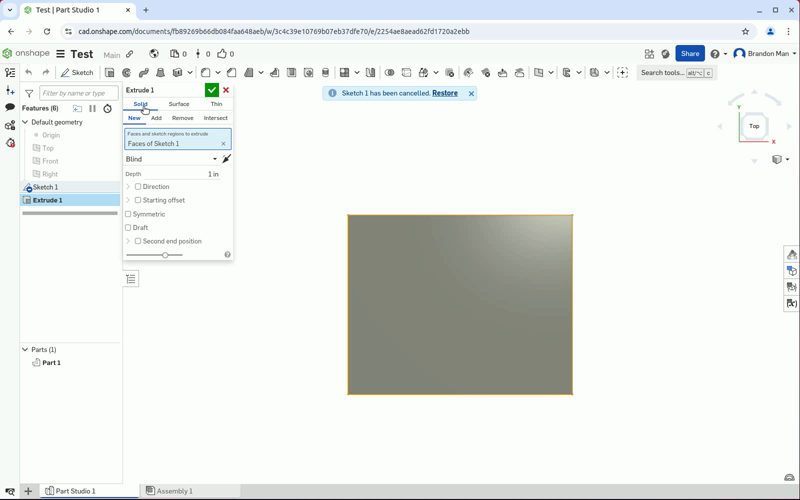
click(143, 106)
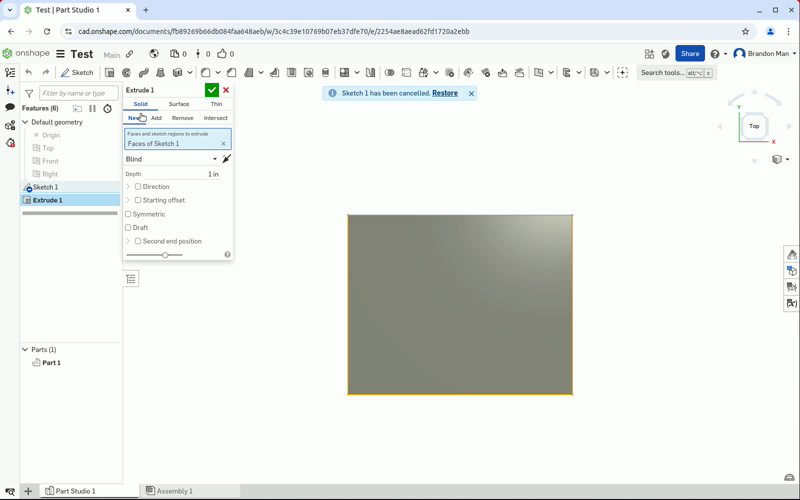
mouse_move(137, 120)
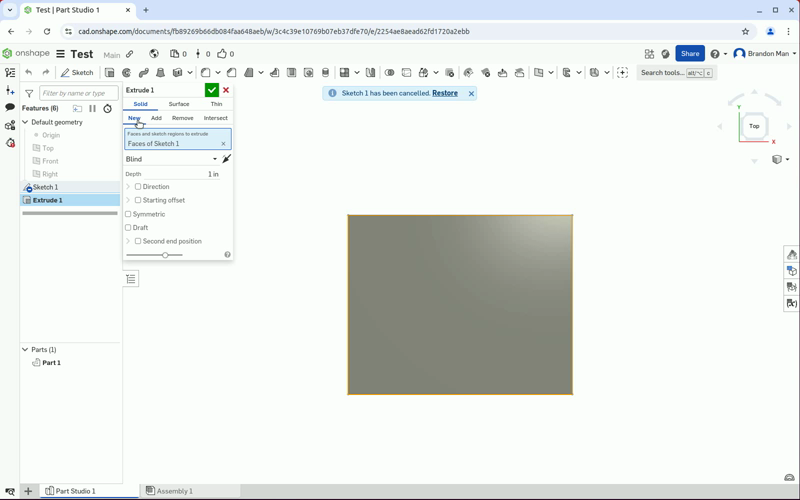
click(137, 120)
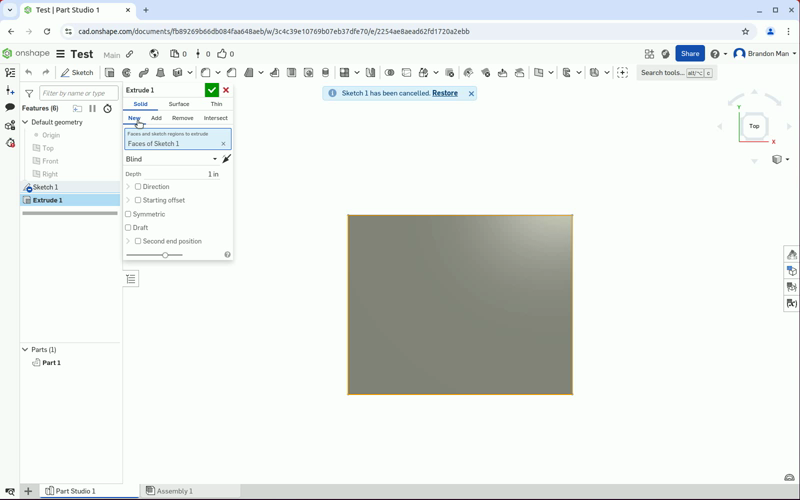
key(tab, 4)
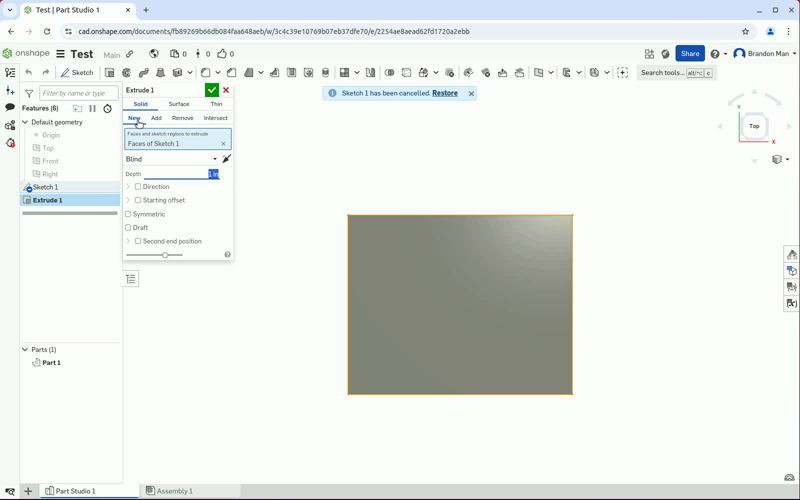
text(1.444)
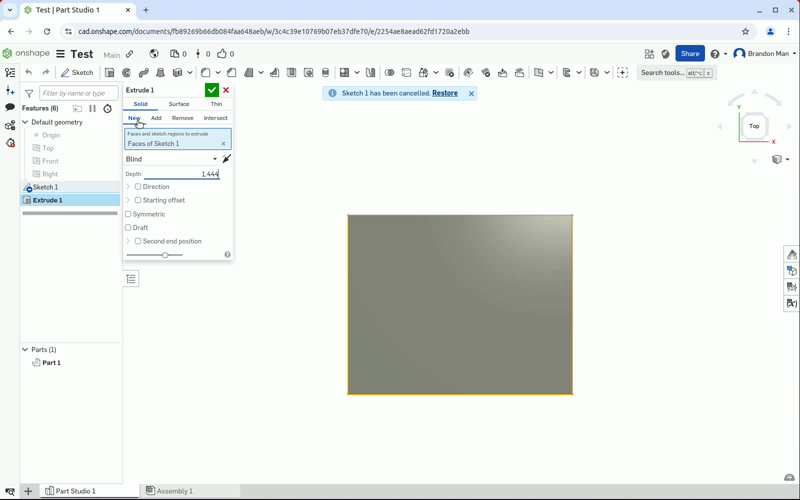
key(enter)
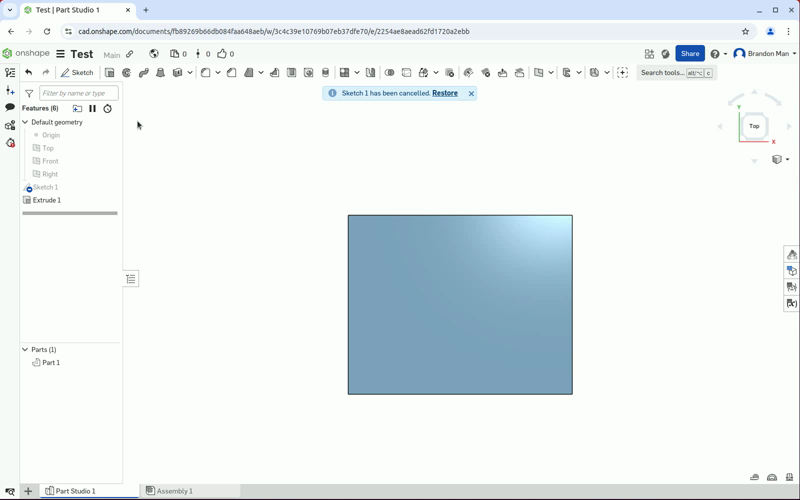
key(shift+h)
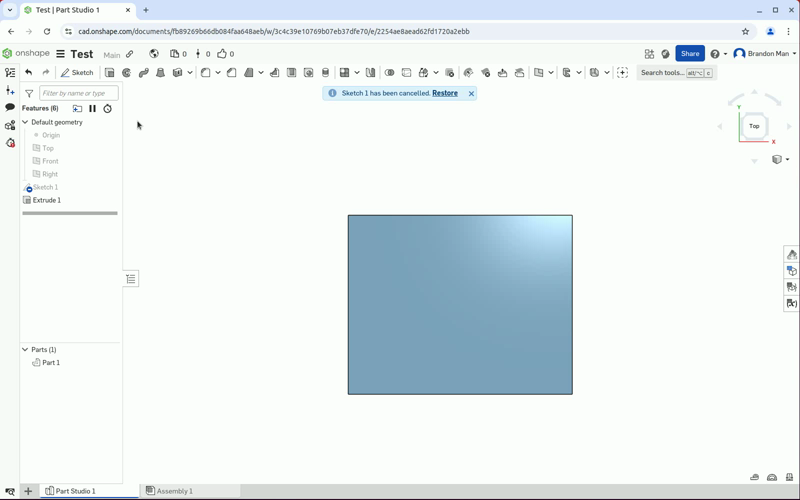
key(shift+h)
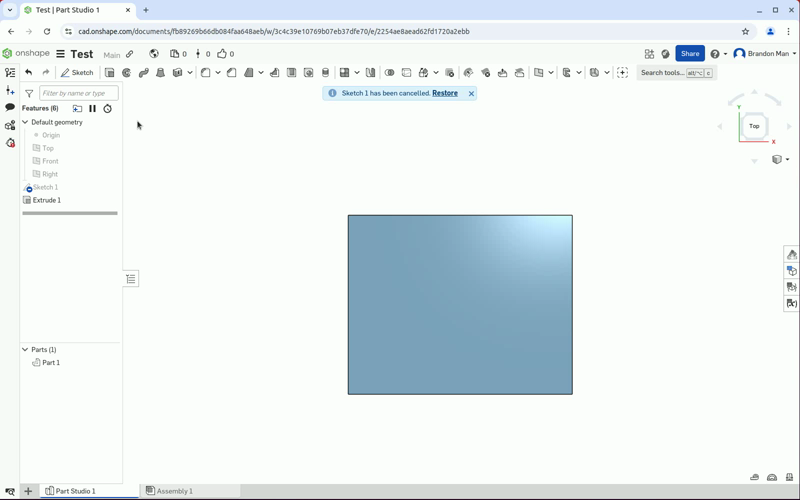
mouse_move(73, 189)
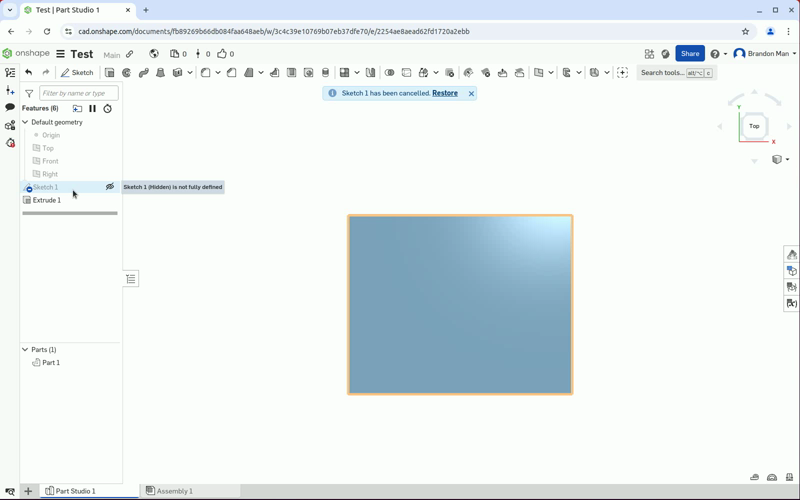
click(73, 189)
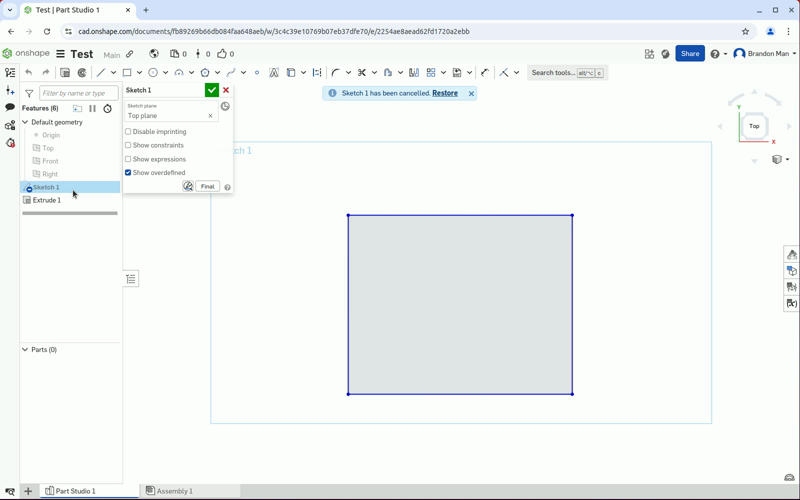
mouse_move(229, 92)
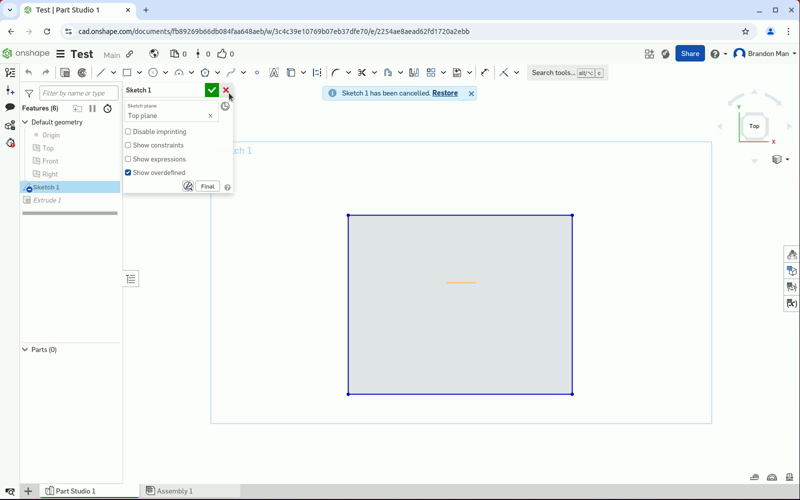
click(229, 92)
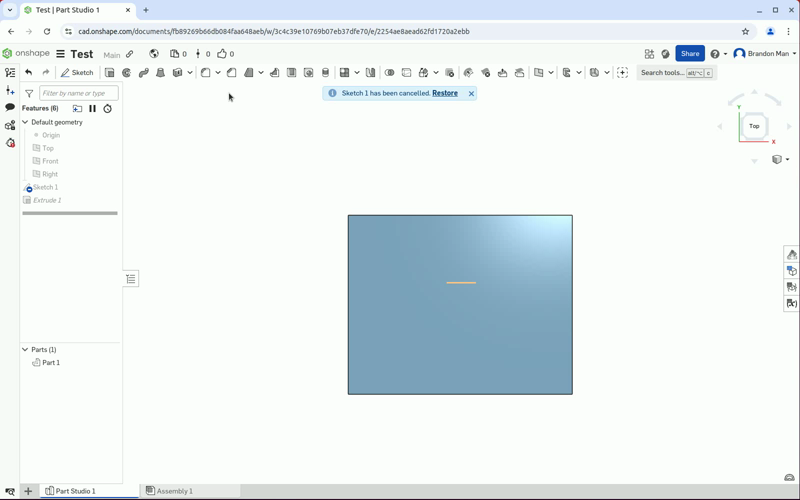
mouse_move(541, 75)
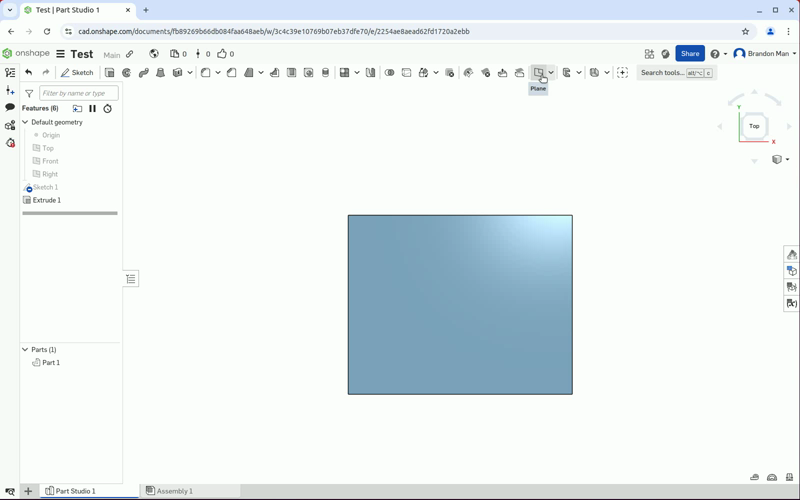
click(541, 75)
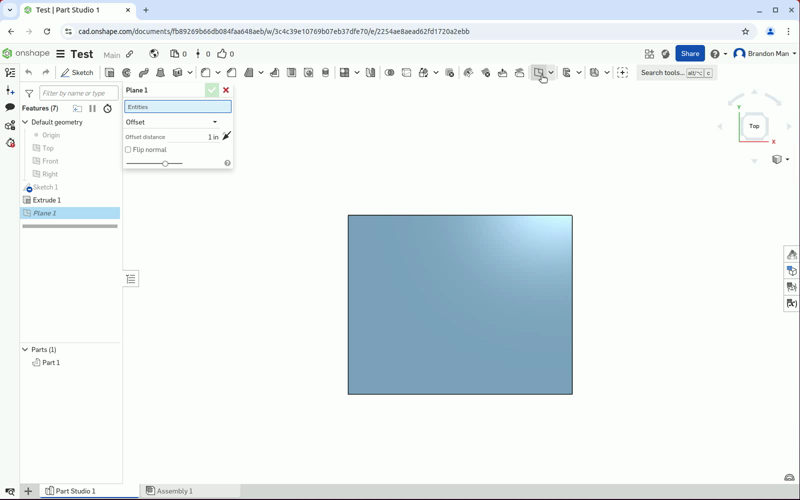
mouse_move(73, 150)
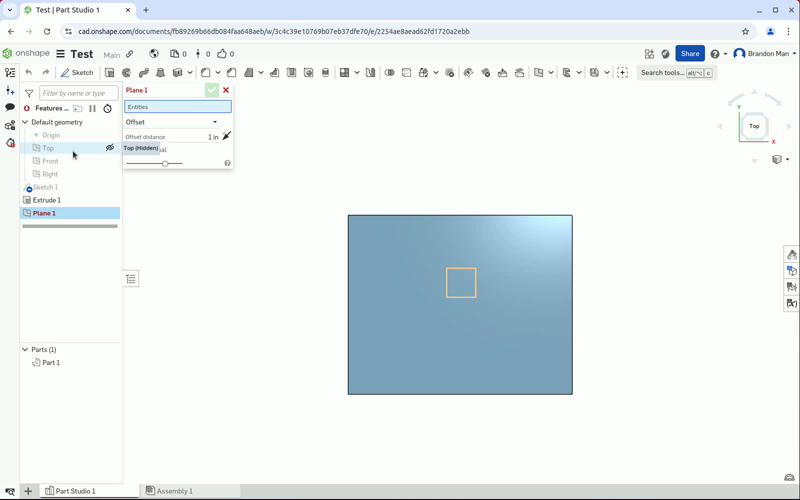
click(73, 150)
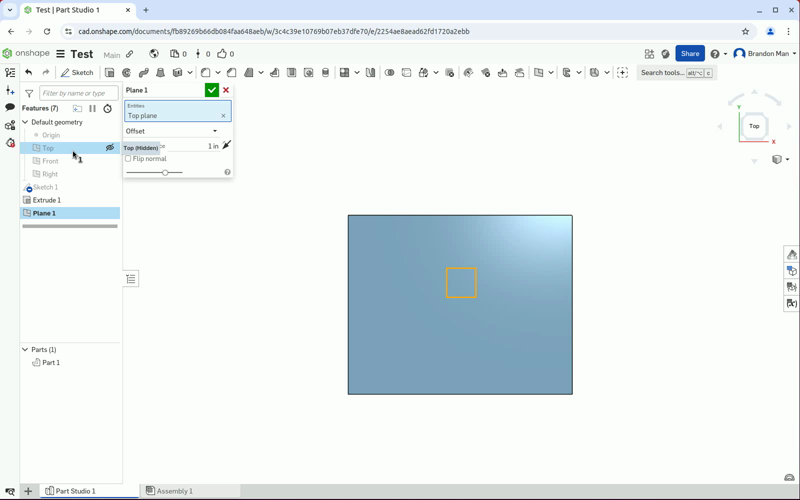
key(tab, 2)
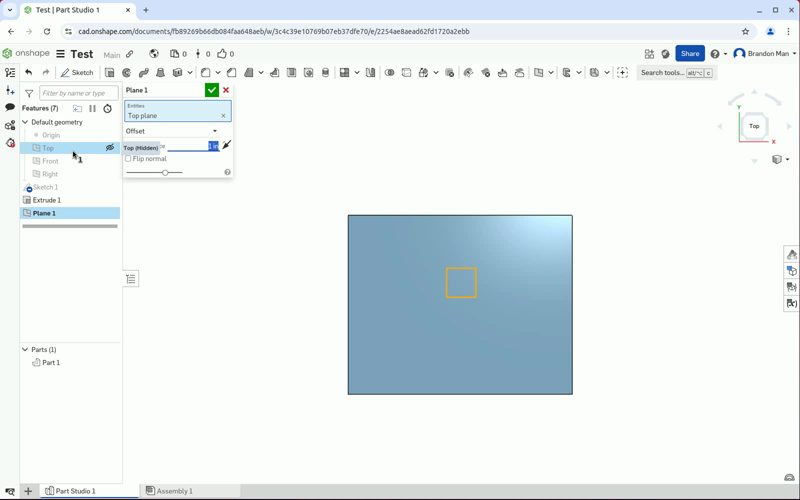
text(1.448)
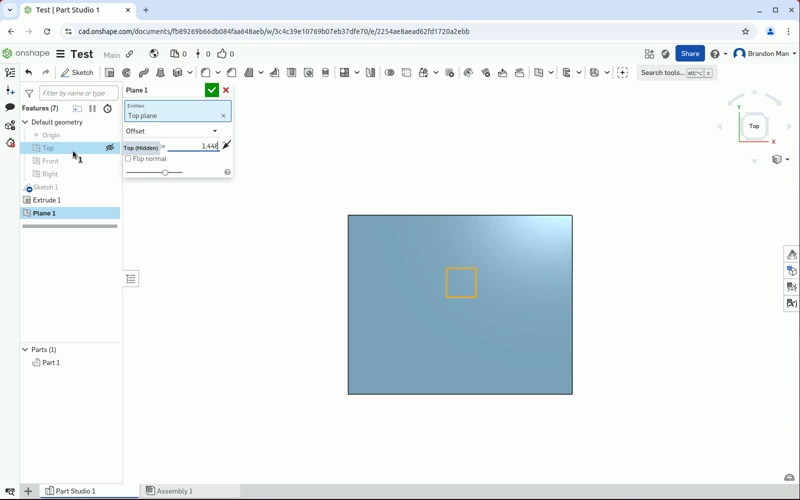
key(enter, 2)
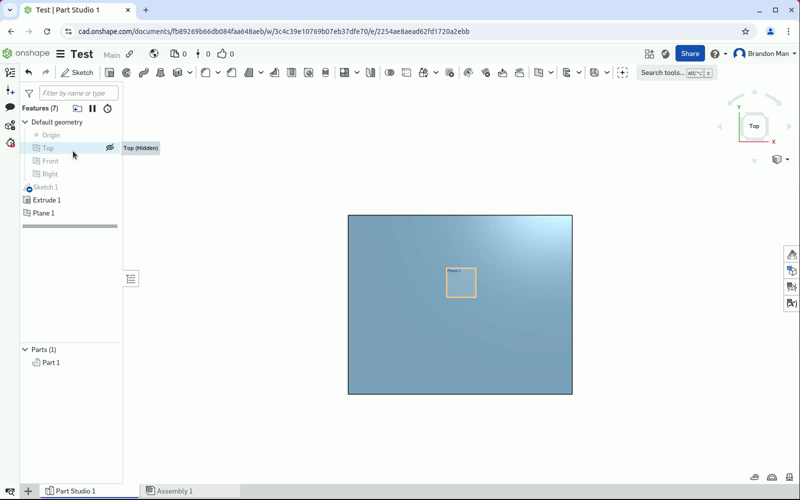
key(shift+s)
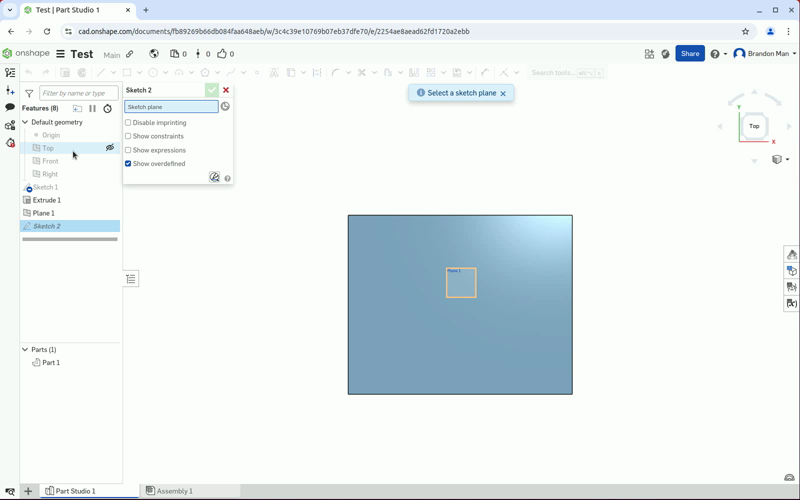
mouse_move(73, 215)
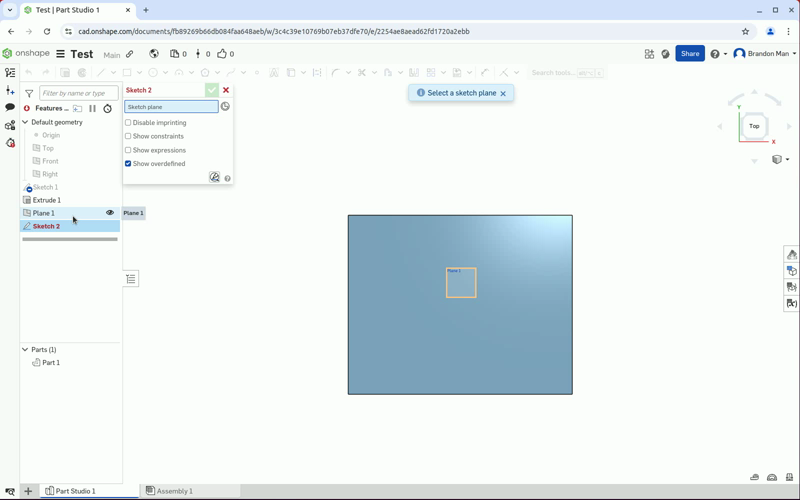
click(73, 215)
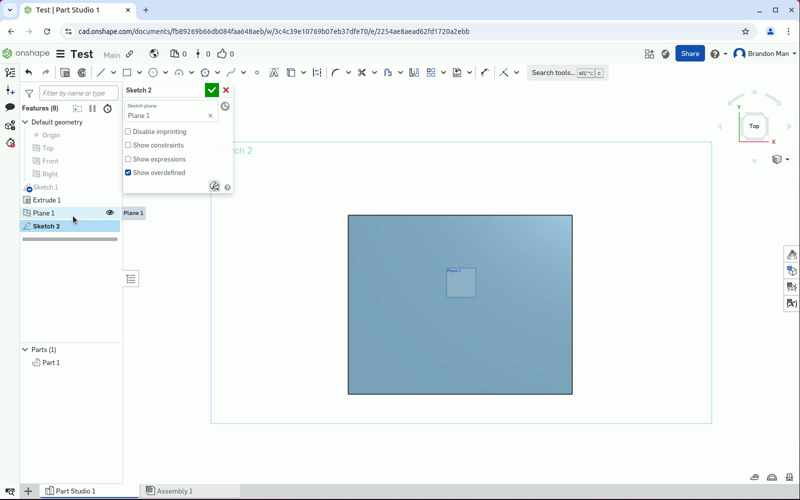
mouse_move(73, 352)
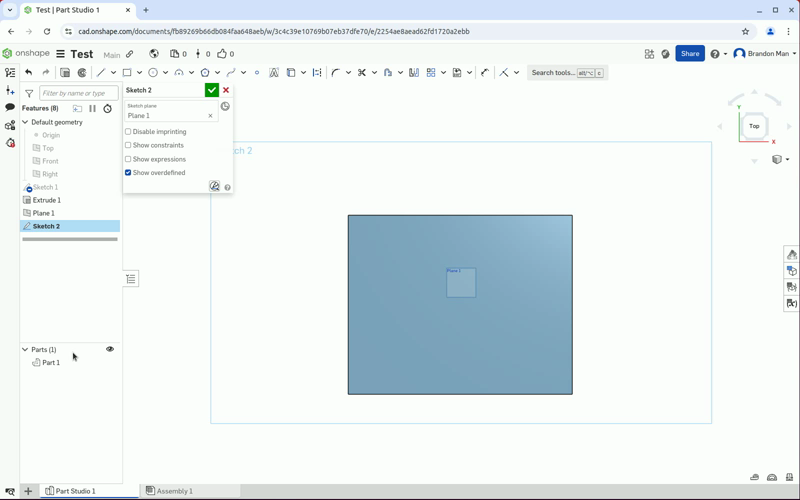
key(y)
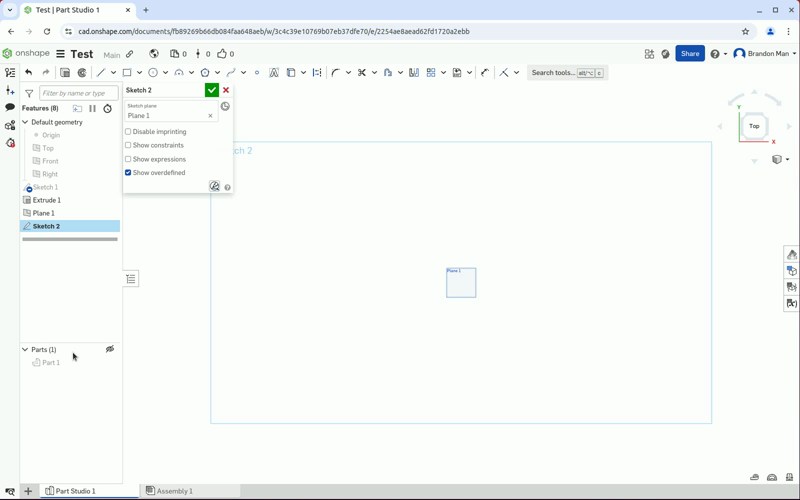
key(l)
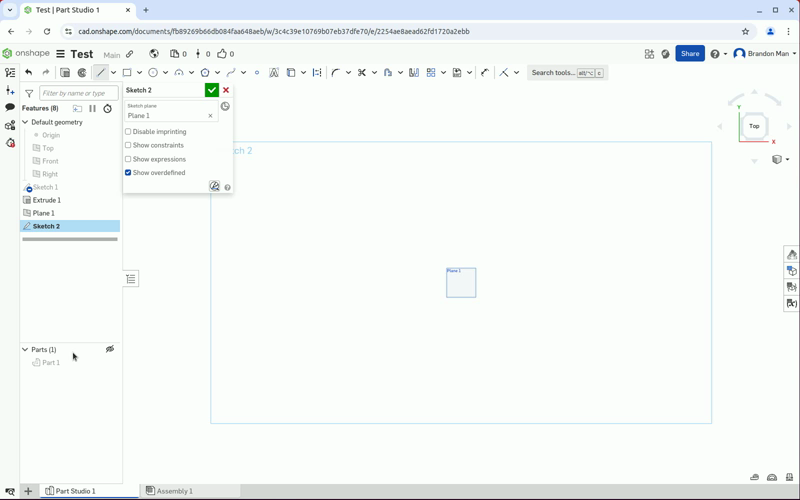
key_down(shift)
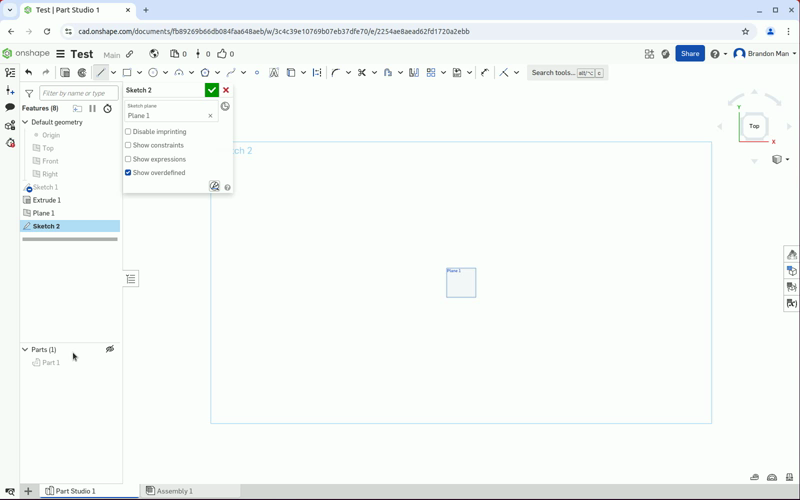
mouse_move(566, 394)
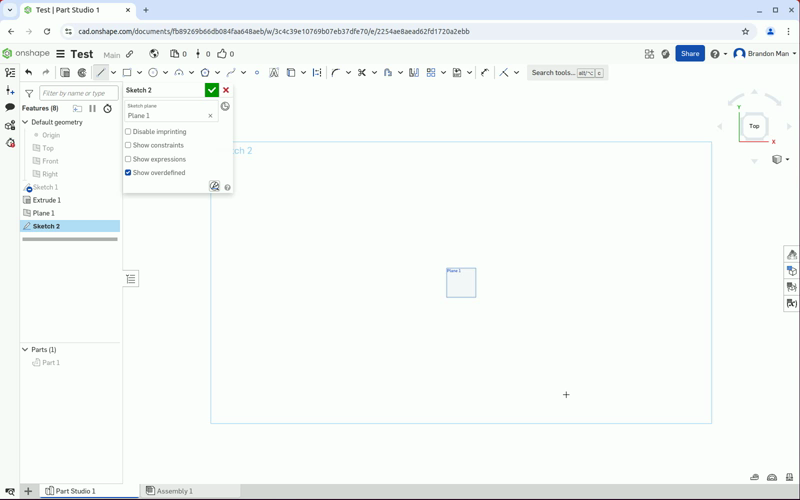
click(566, 394)
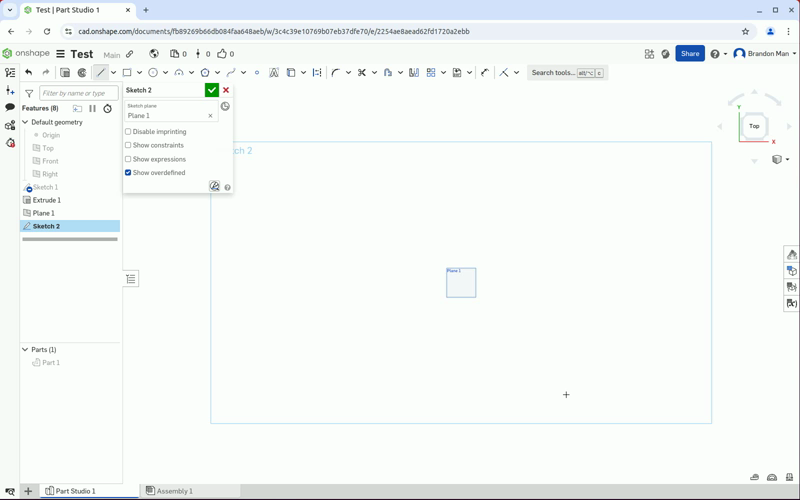
key_up(shift)
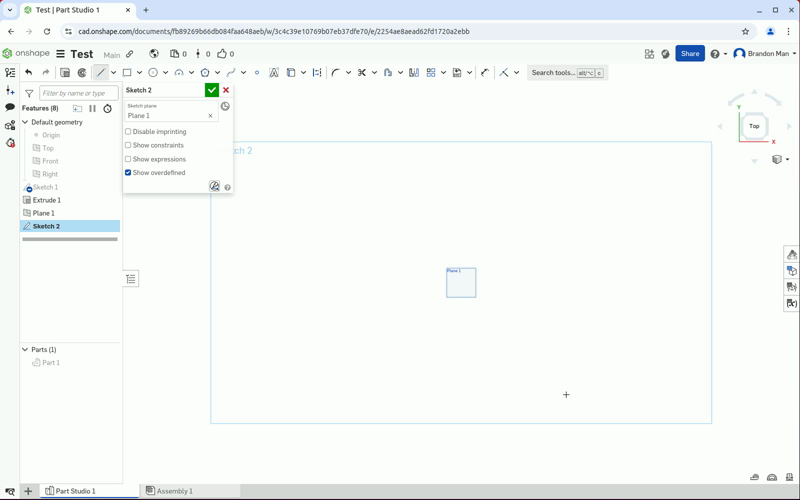
key_down(shift)
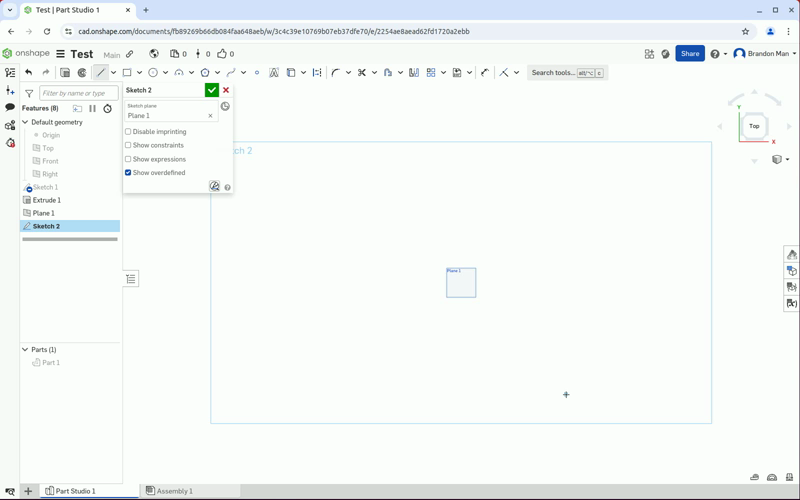
mouse_move(589, 394)
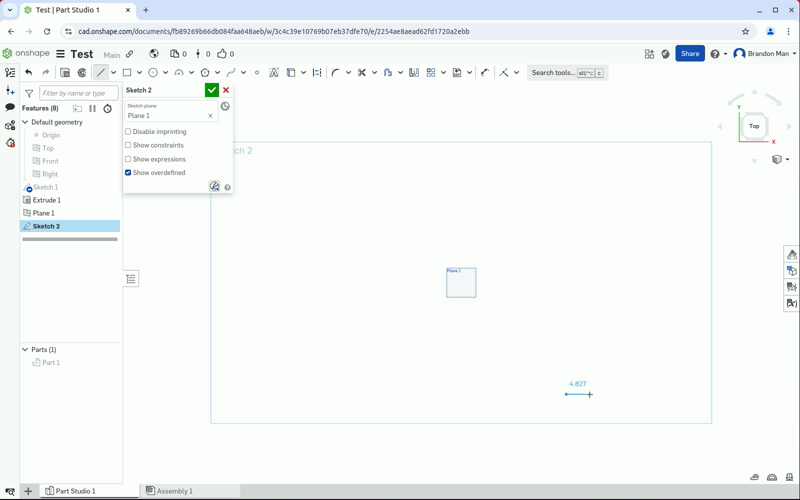
mouse_move(573, 394)
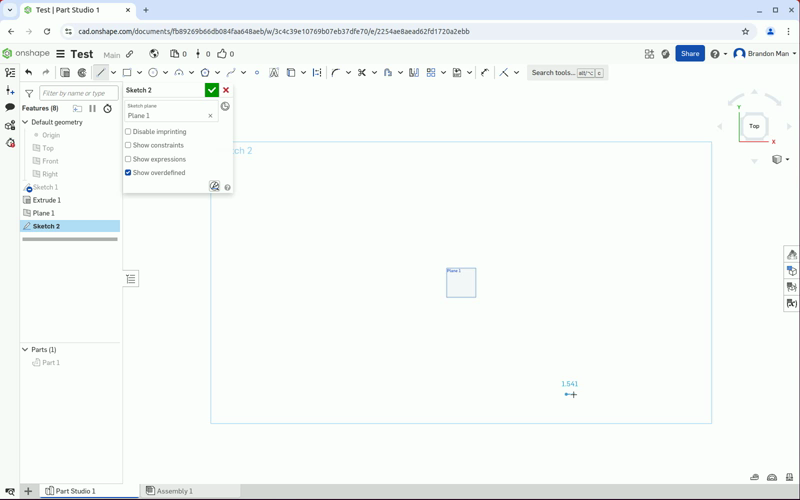
scroll(6)
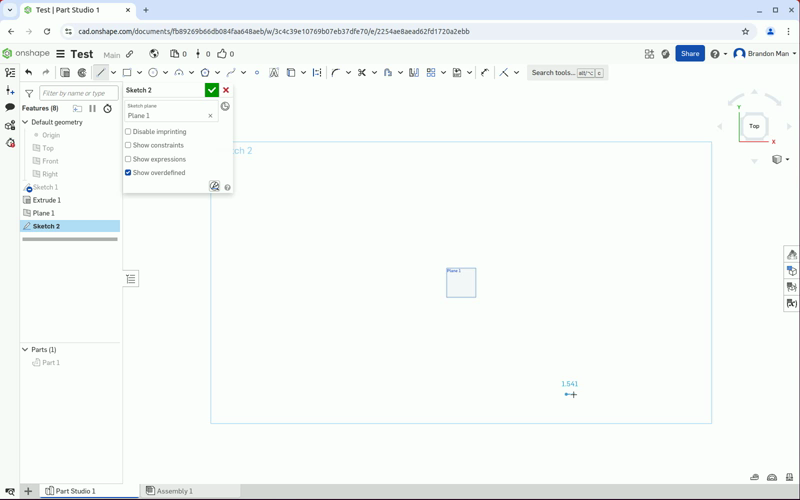
scroll(6)
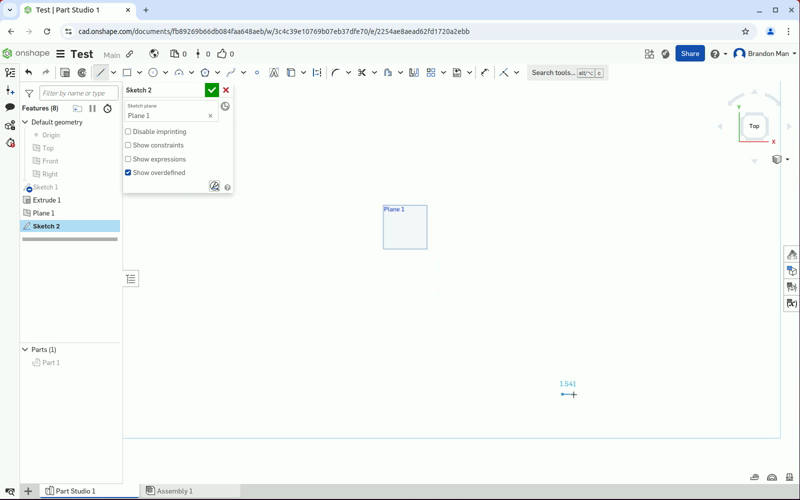
scroll(6)
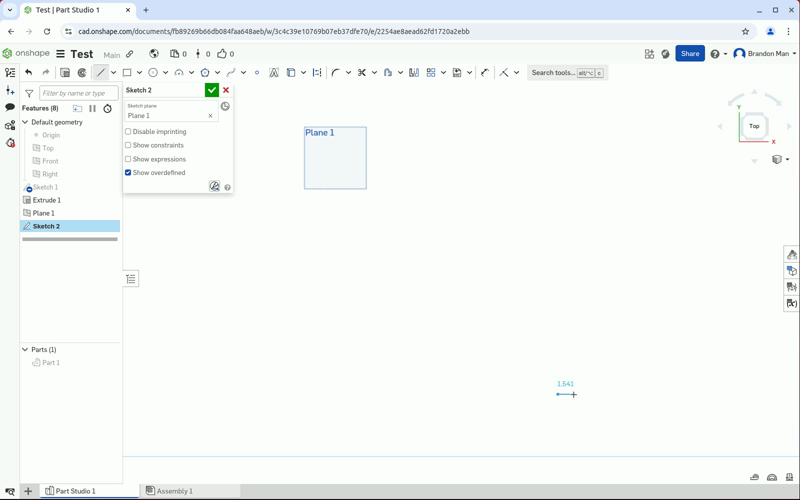
scroll(6)
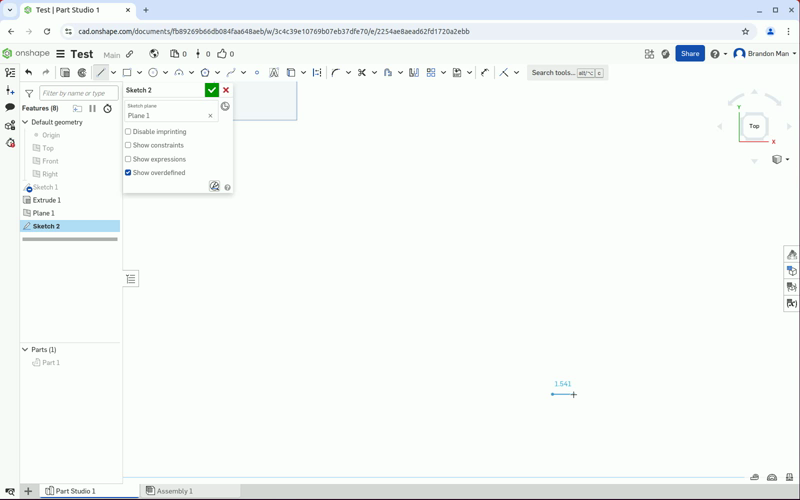
scroll(6)
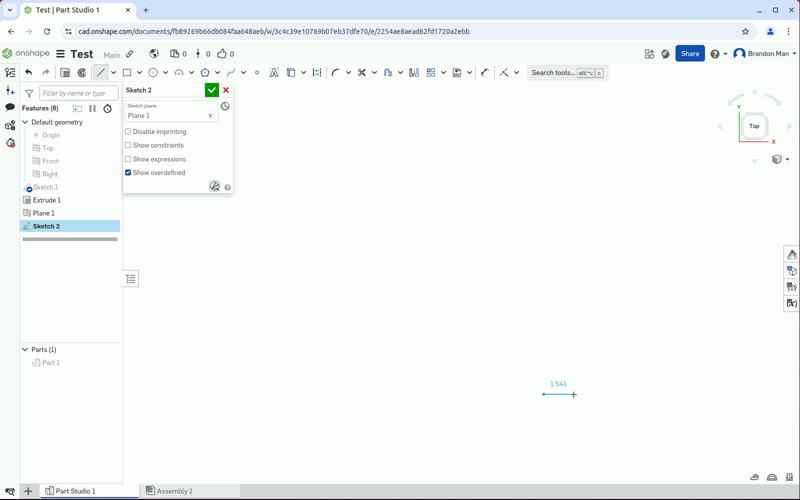
scroll(6)
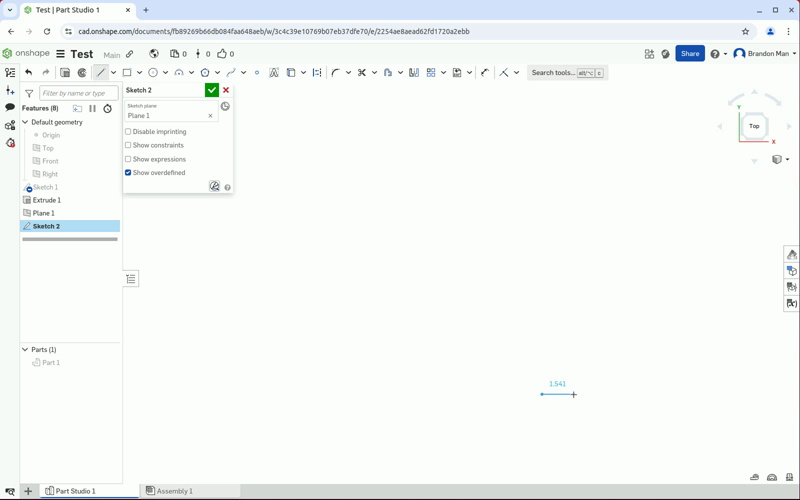
scroll(6)
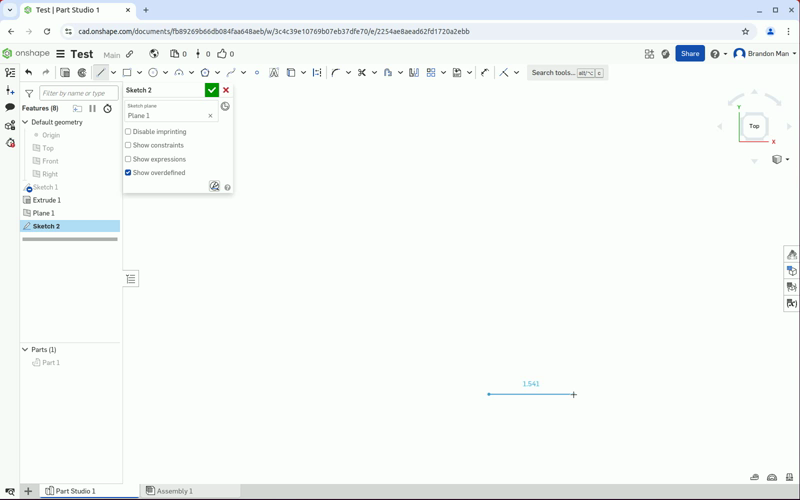
click(573, 394)
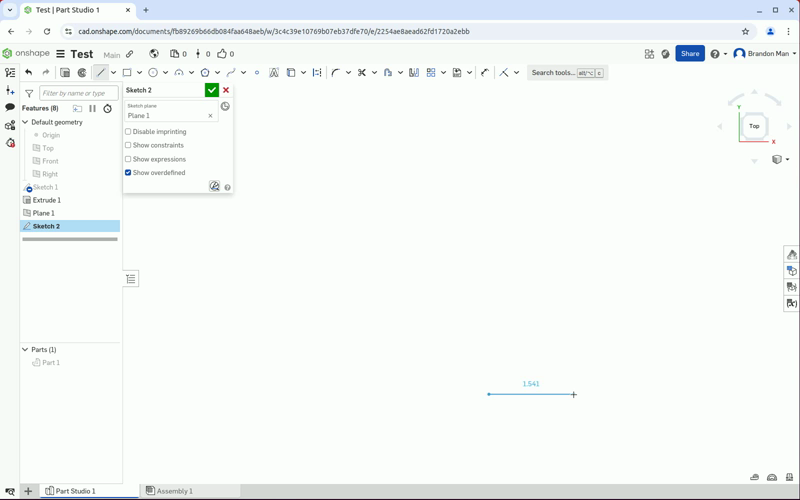
scroll(-6)
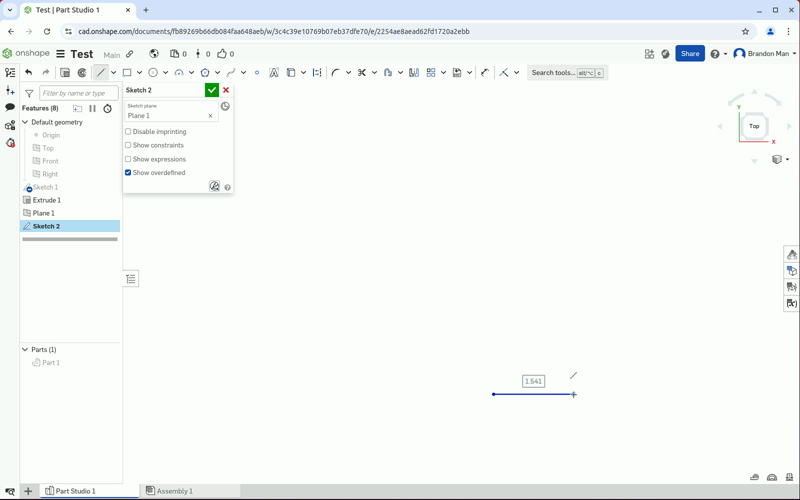
scroll(-6)
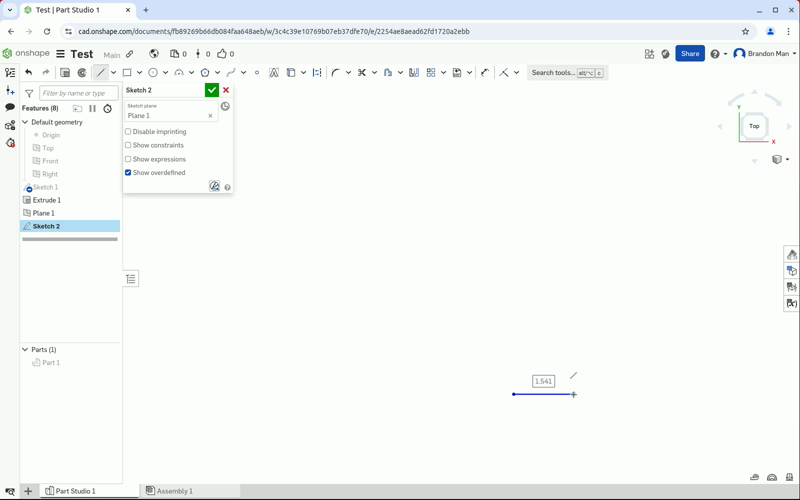
scroll(-6)
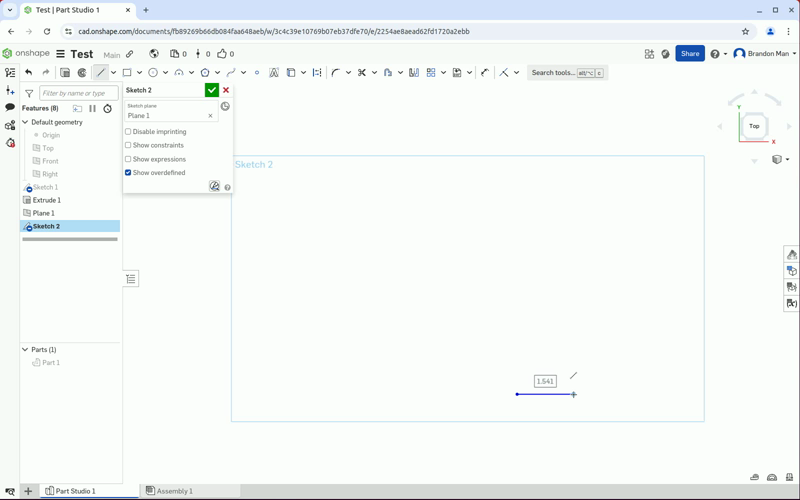
scroll(-6)
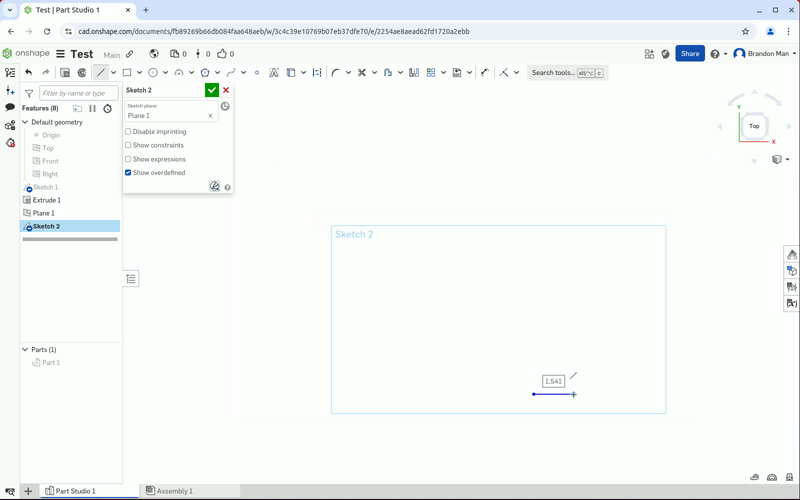
scroll(-6)
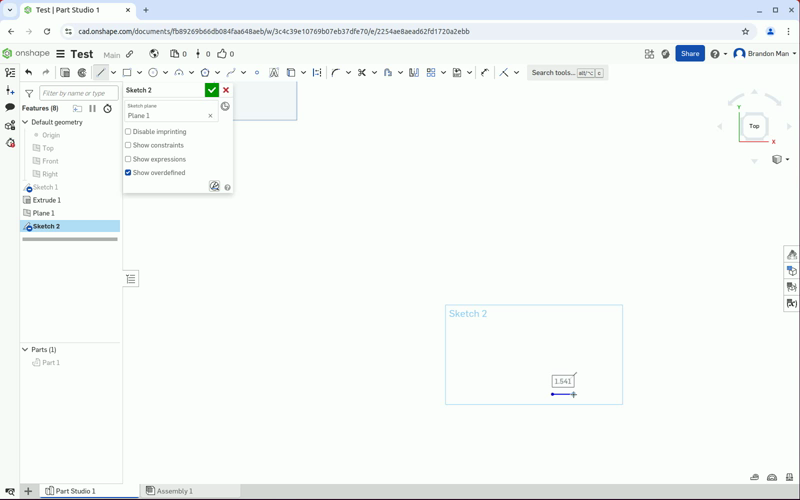
scroll(-6)
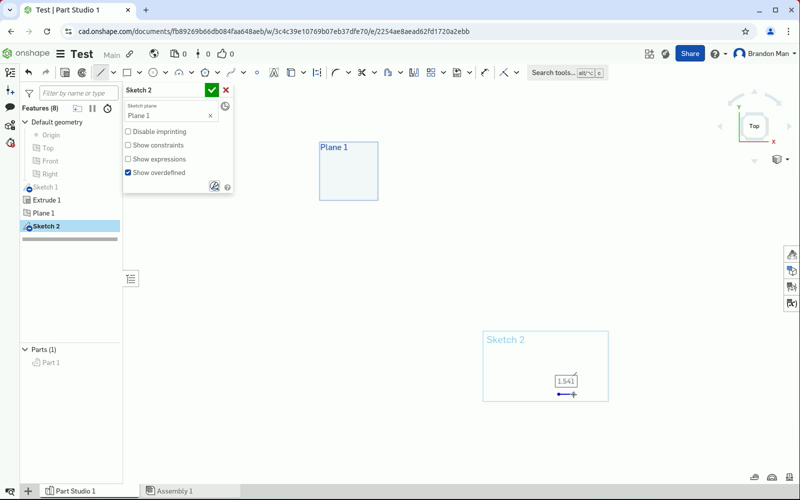
scroll(-6)
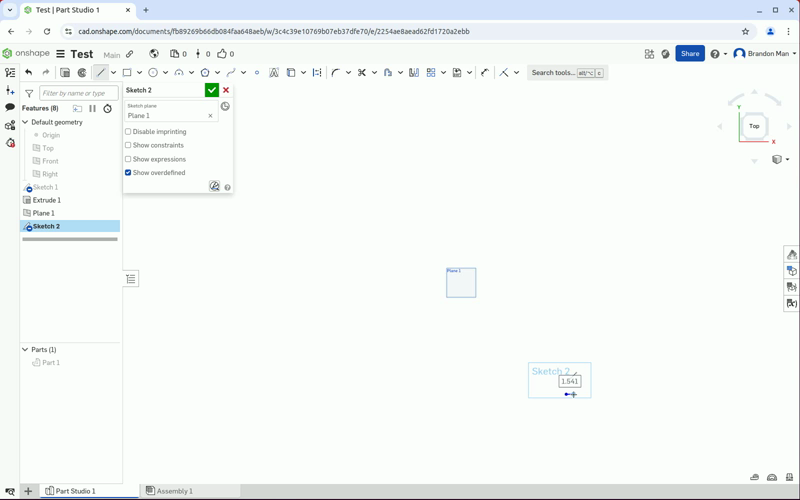
key_up(shift)
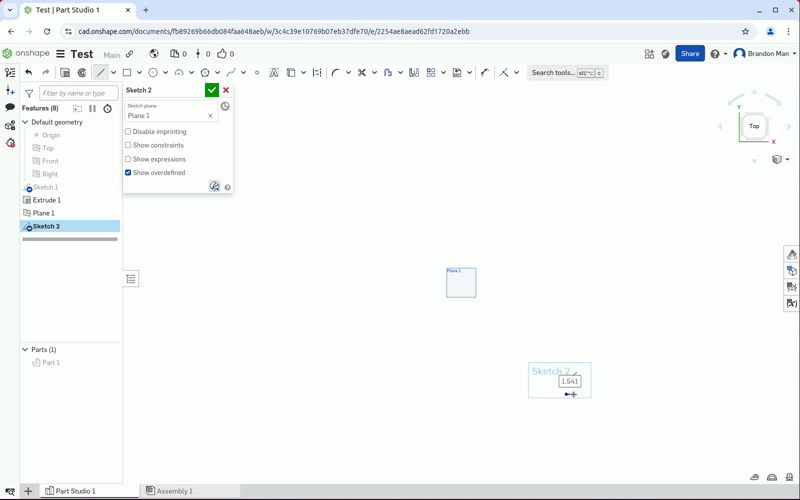
key_down(shift)
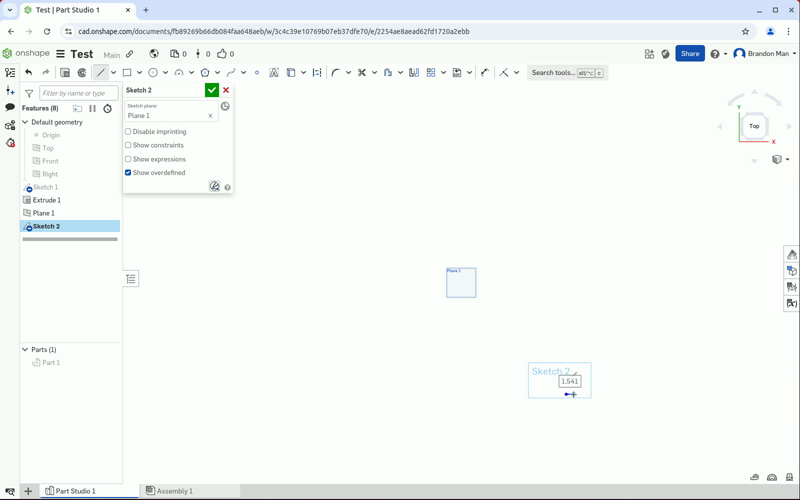
mouse_move(573, 222)
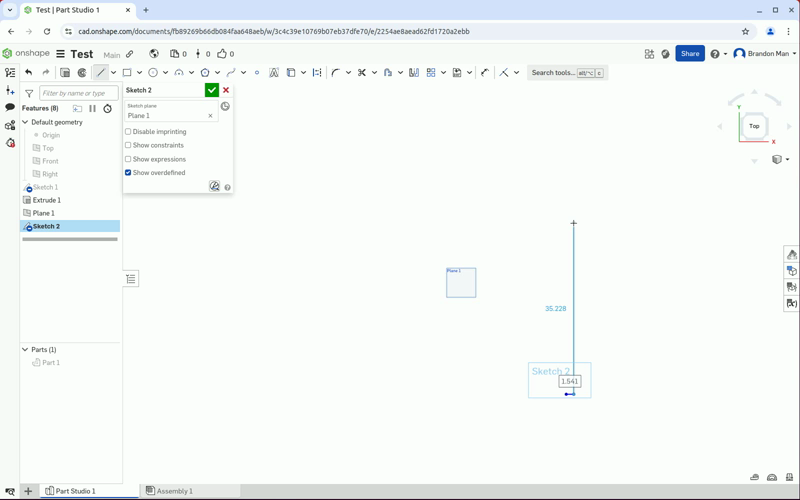
click(573, 222)
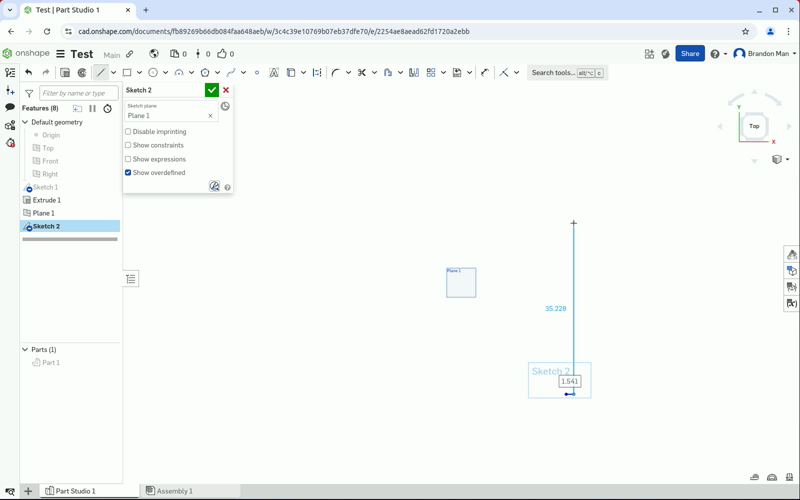
key_up(shift)
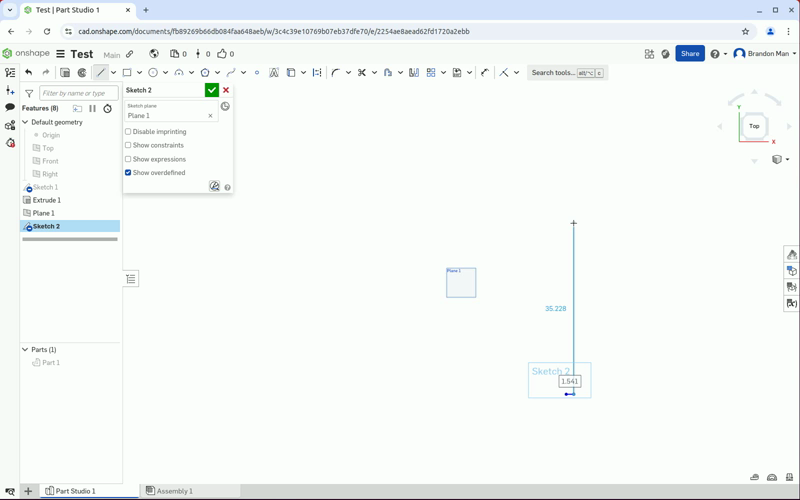
key_down(shift)
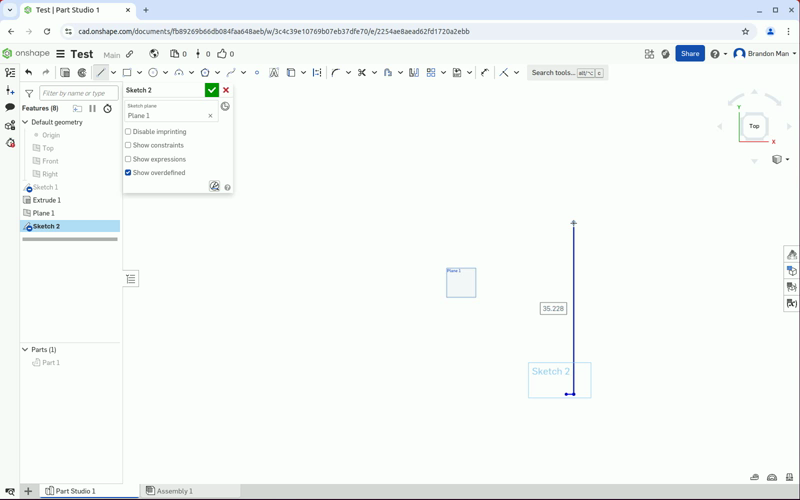
mouse_move(589, 222)
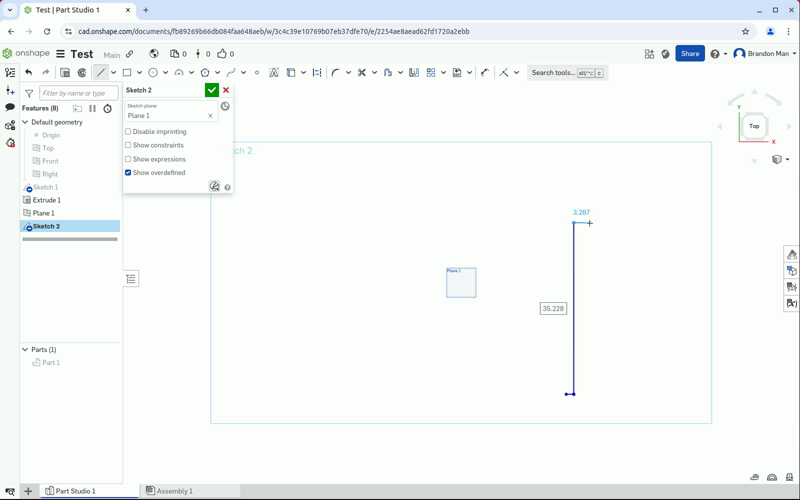
mouse_move(566, 222)
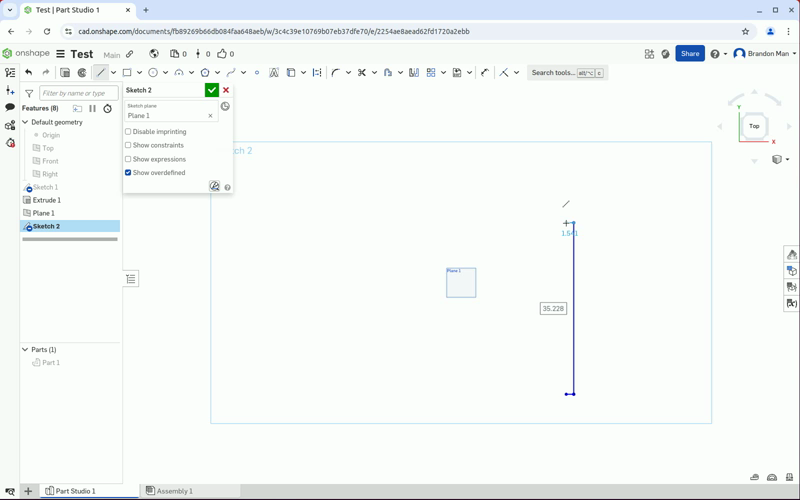
scroll(6)
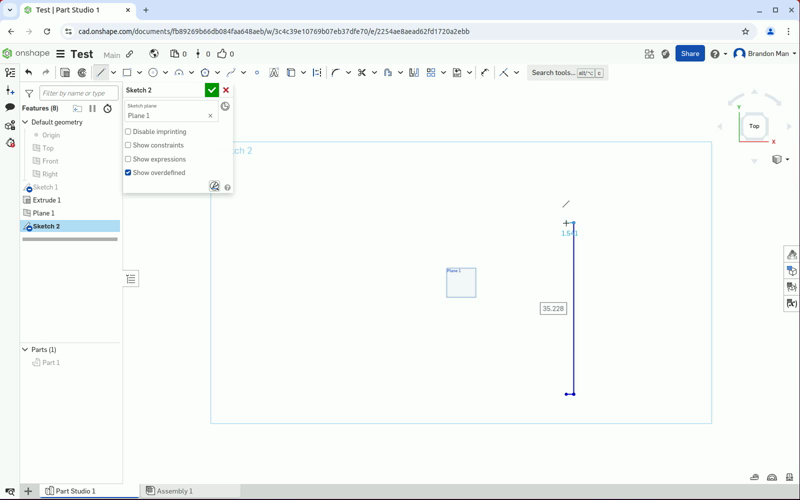
scroll(6)
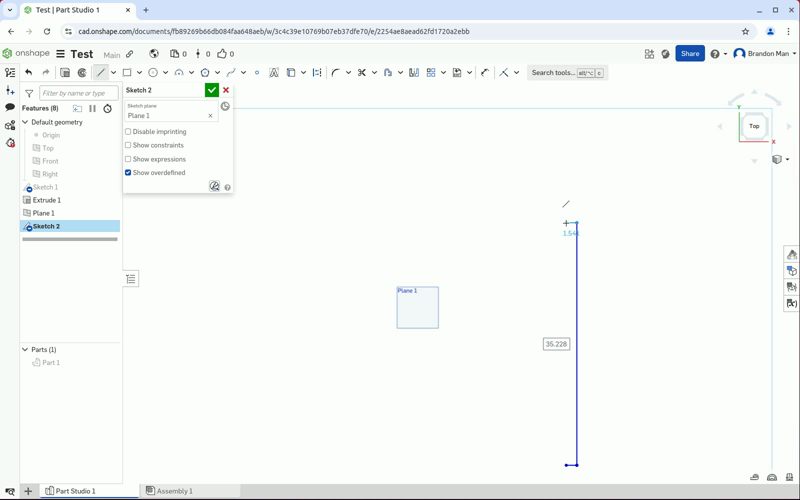
scroll(6)
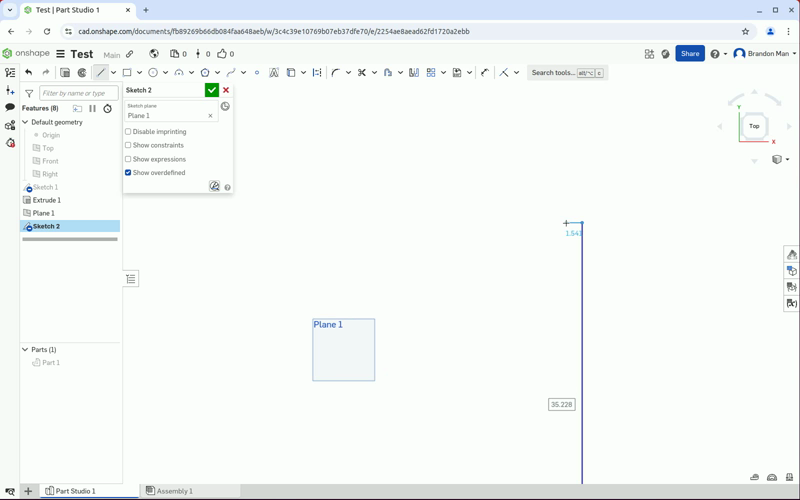
scroll(6)
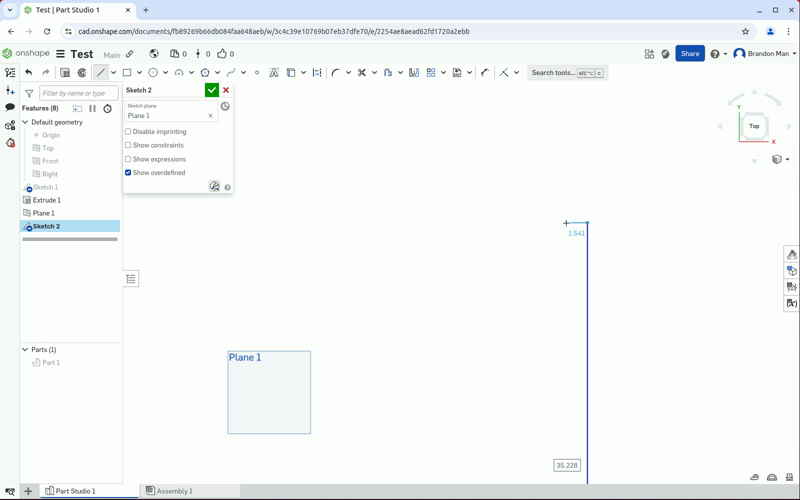
scroll(6)
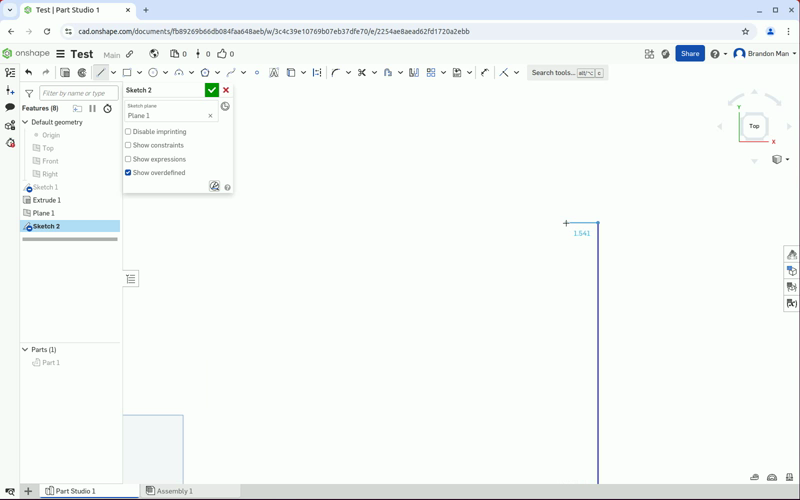
scroll(6)
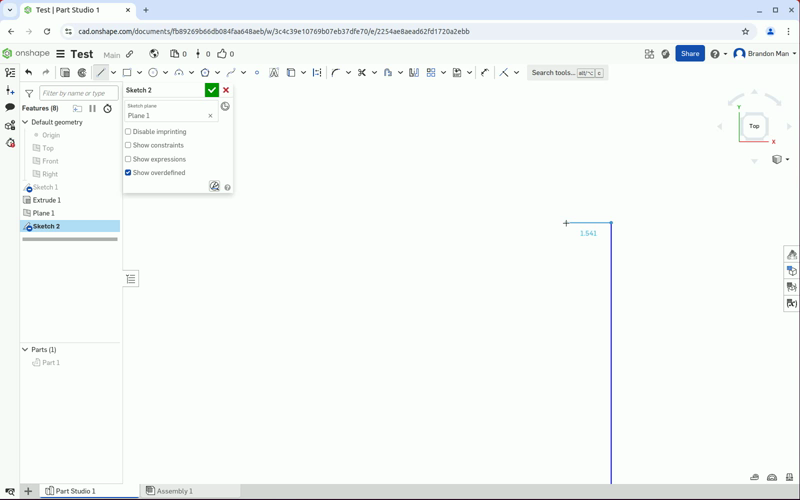
scroll(6)
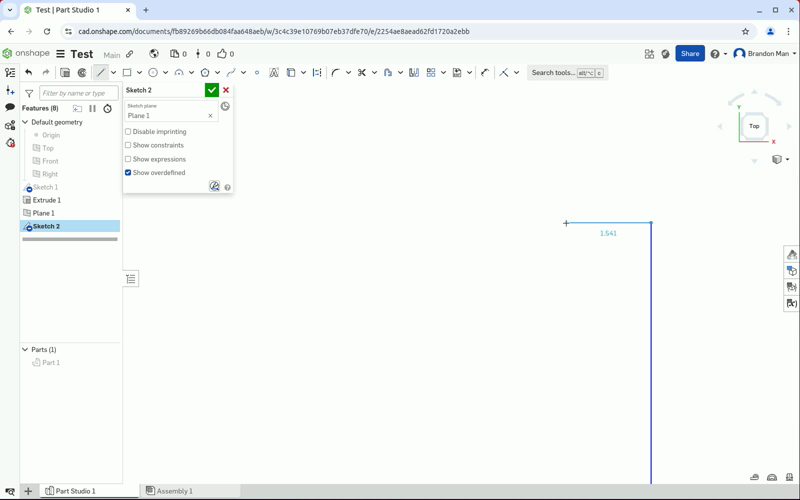
click(566, 222)
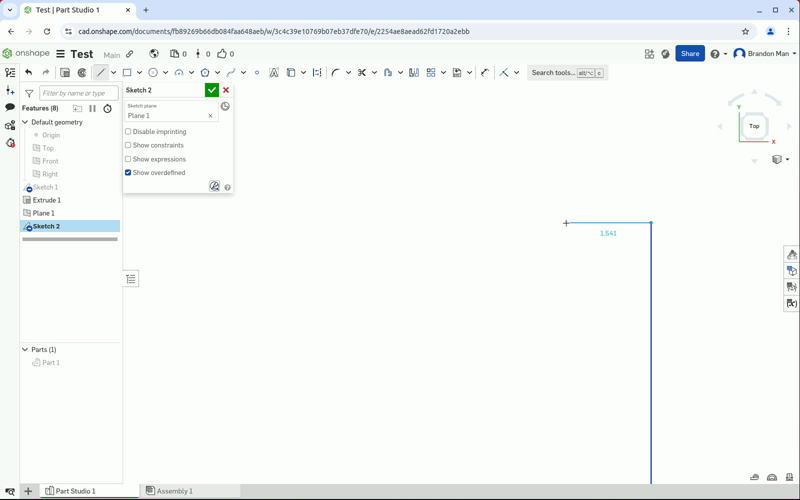
scroll(-6)
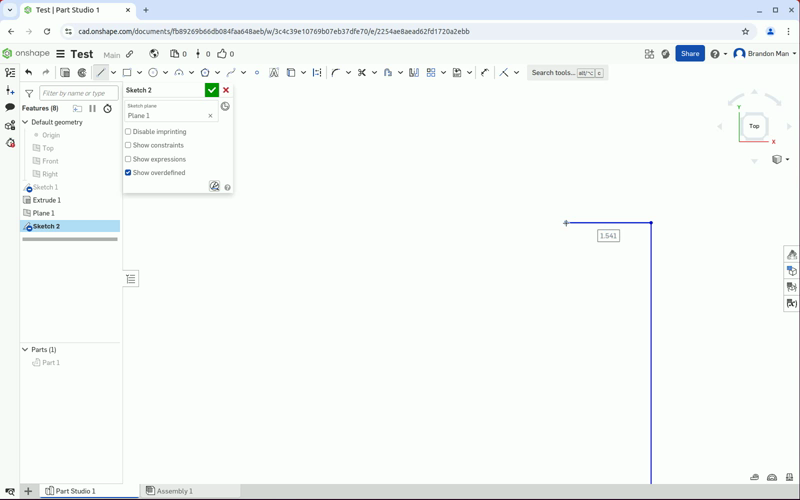
scroll(-6)
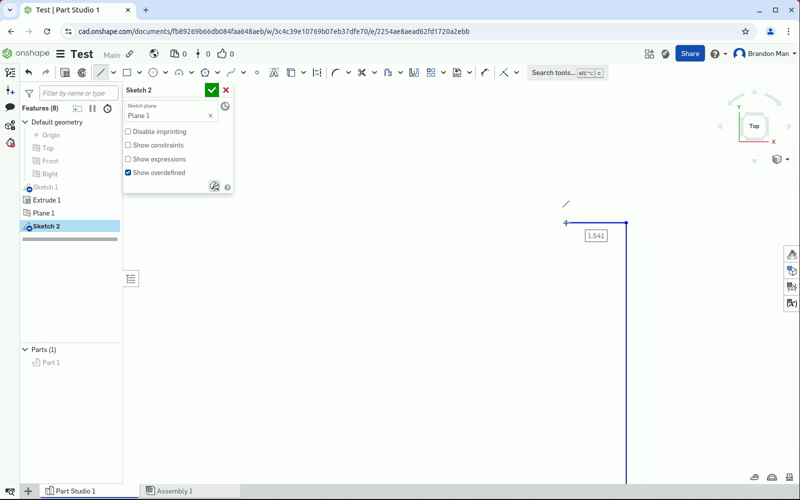
scroll(-6)
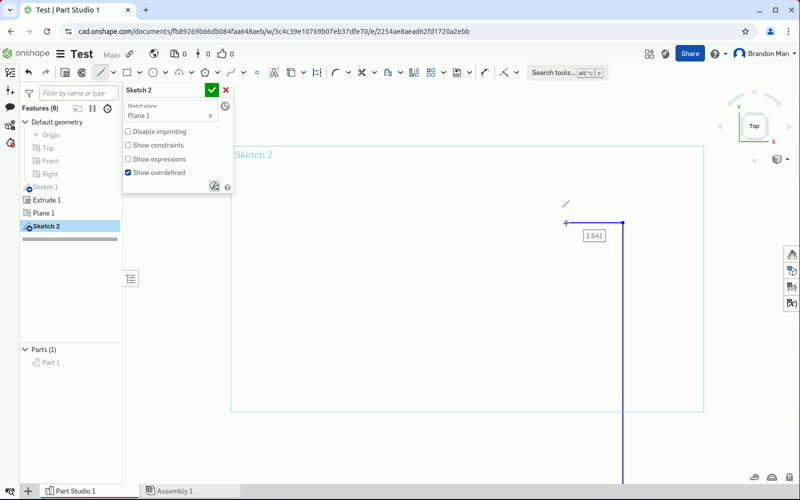
scroll(-6)
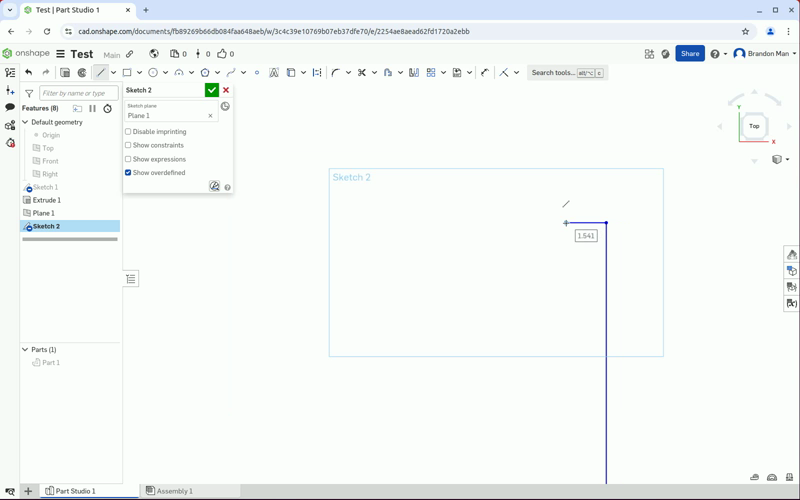
scroll(-6)
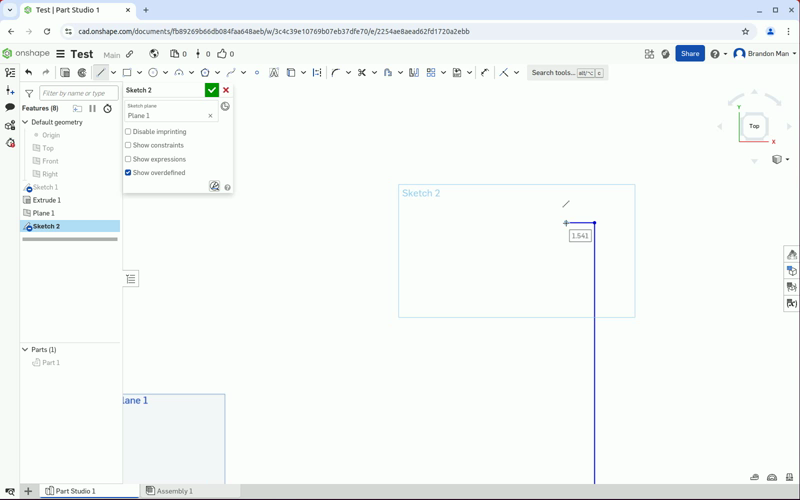
scroll(-6)
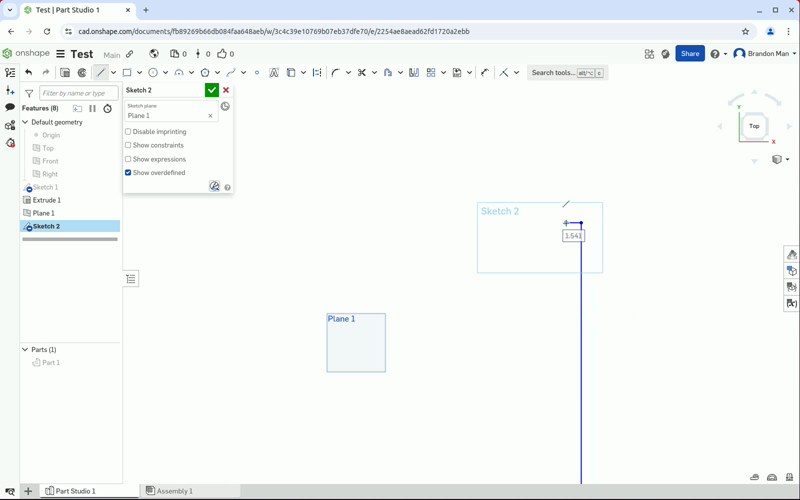
scroll(-6)
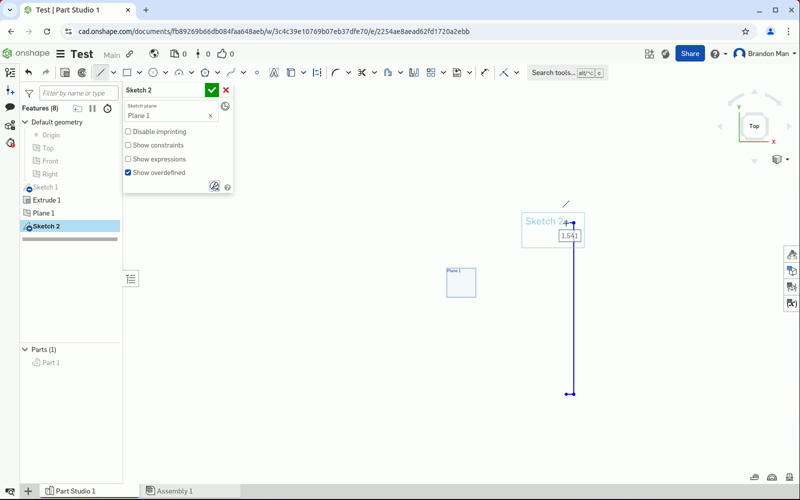
key_up(shift)
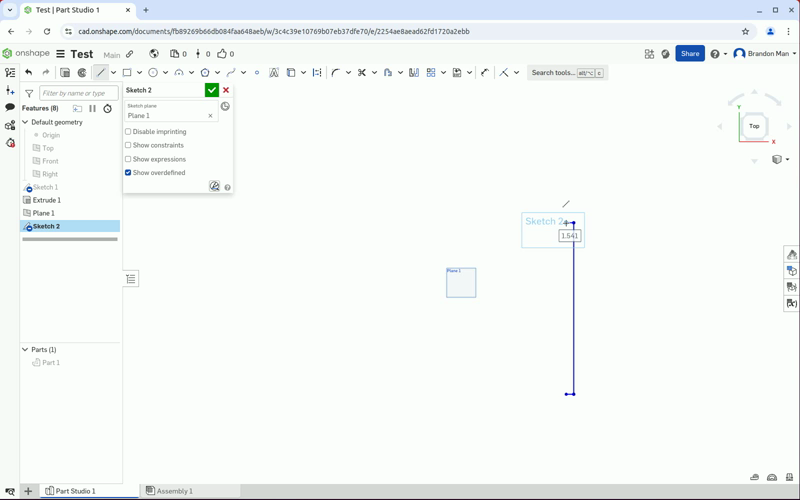
key_down(shift)
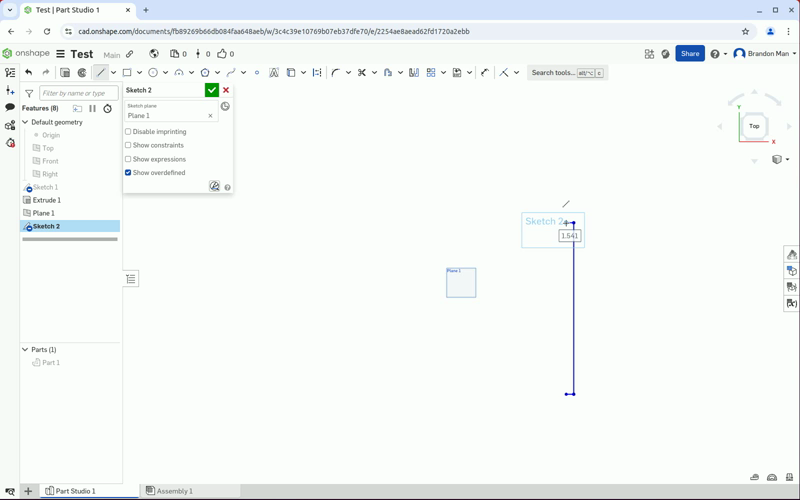
mouse_move(566, 394)
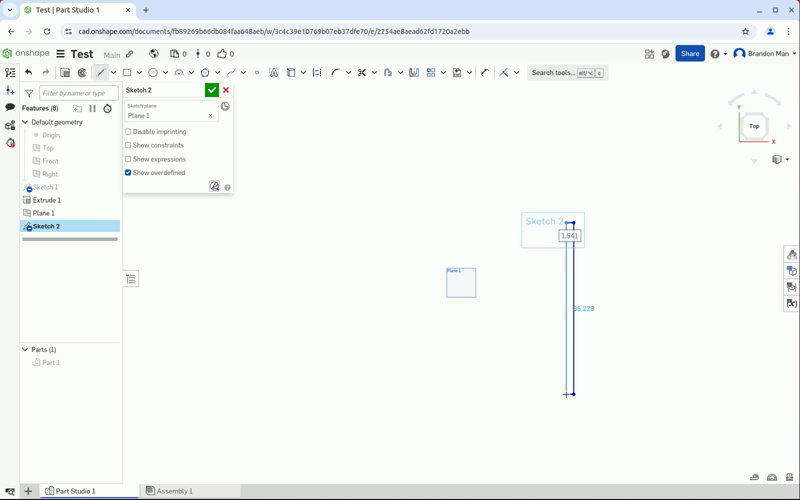
key_up(shift)
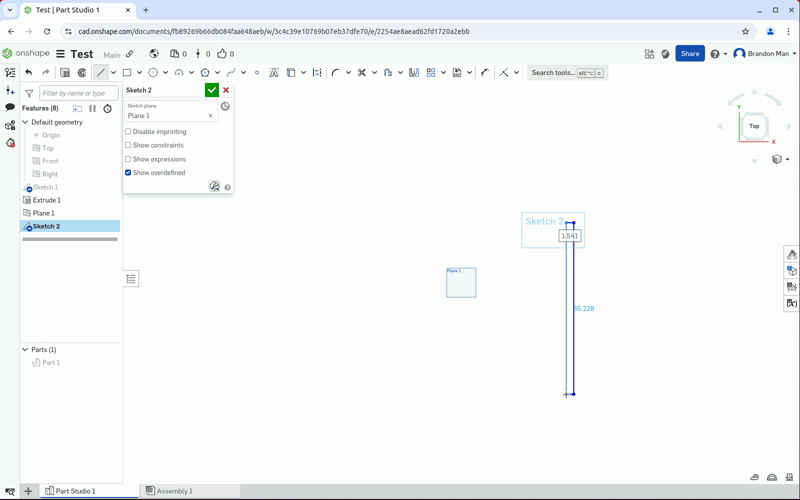
click(566, 394)
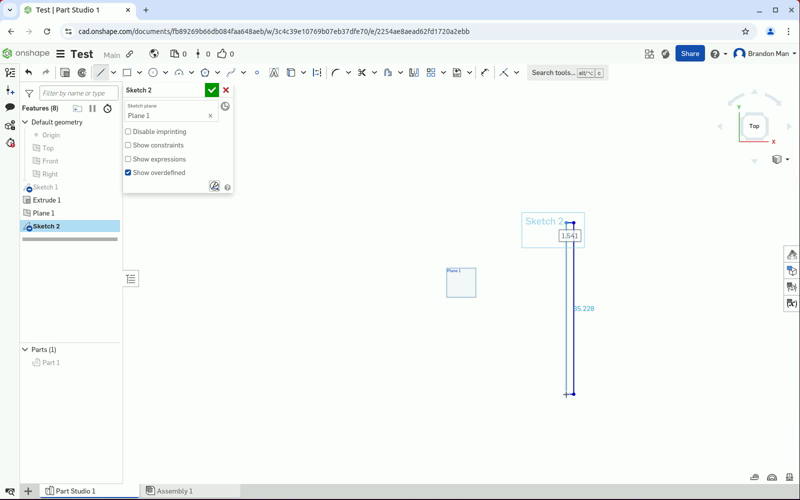
key(esc)
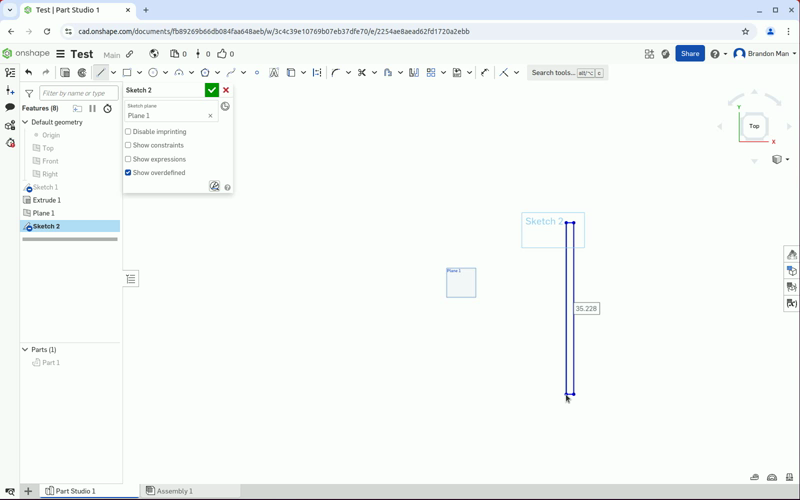
mouse_move(567, 243)
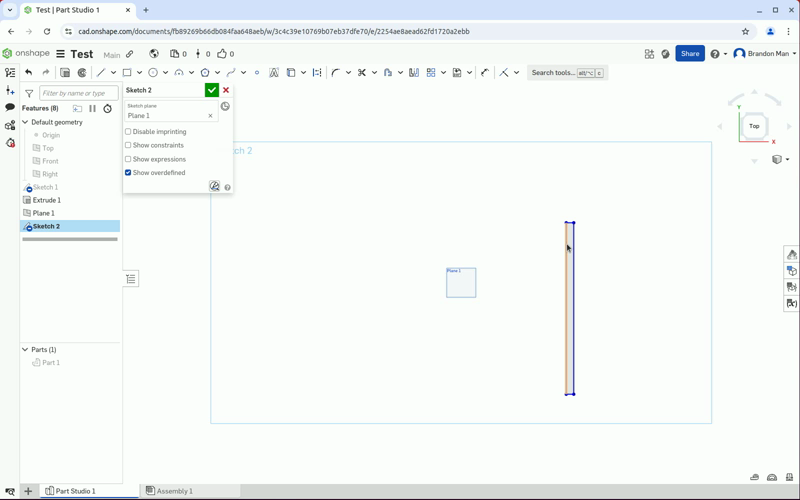
scroll(6)
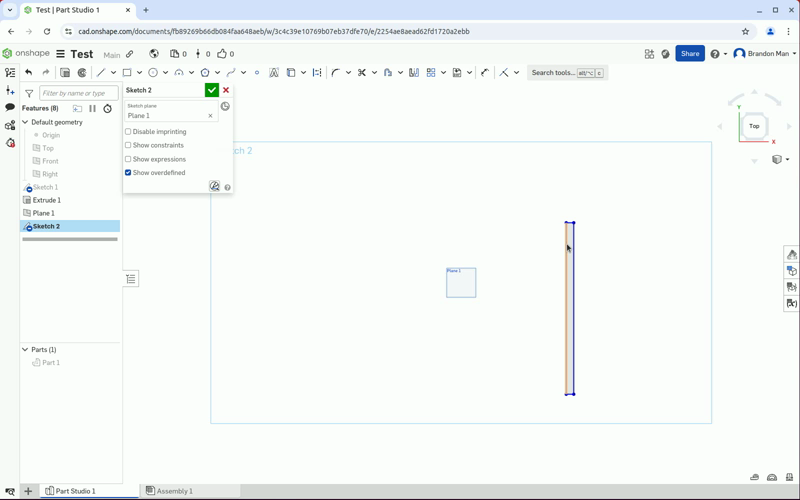
scroll(6)
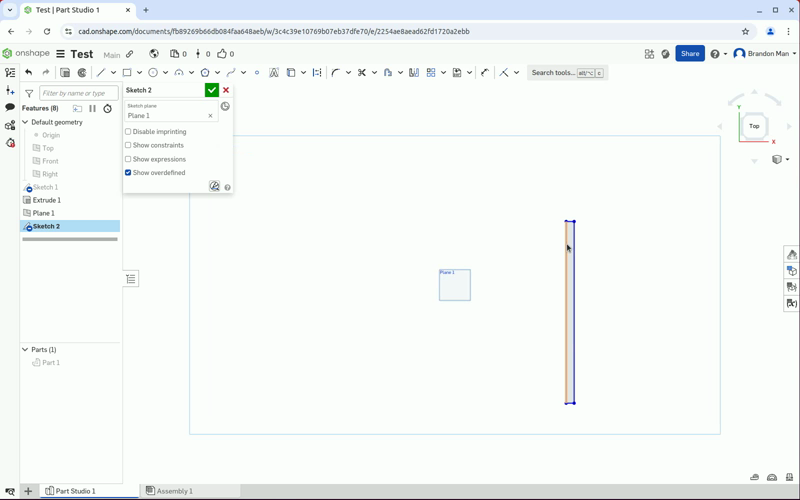
scroll(6)
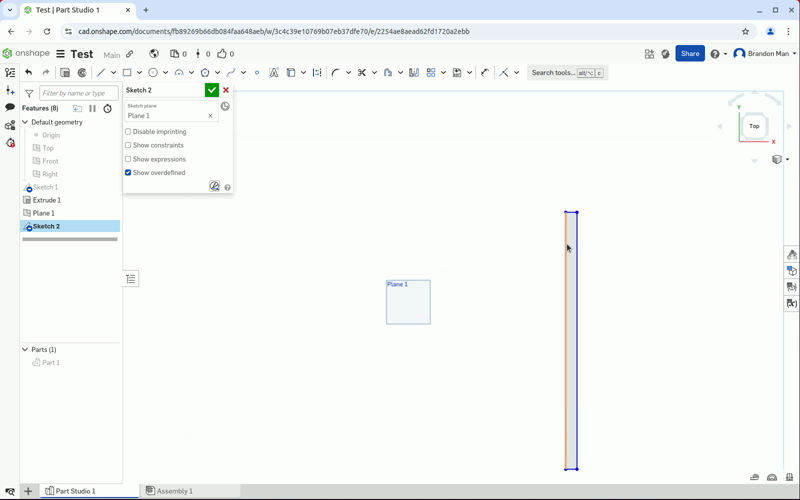
scroll(6)
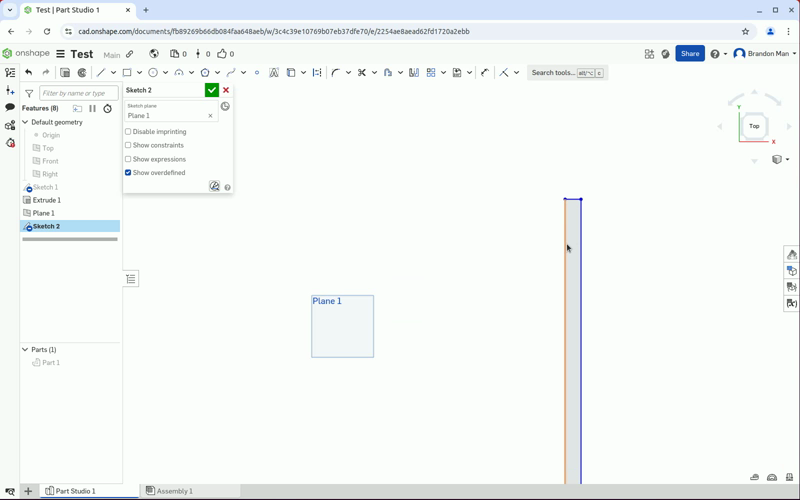
scroll(6)
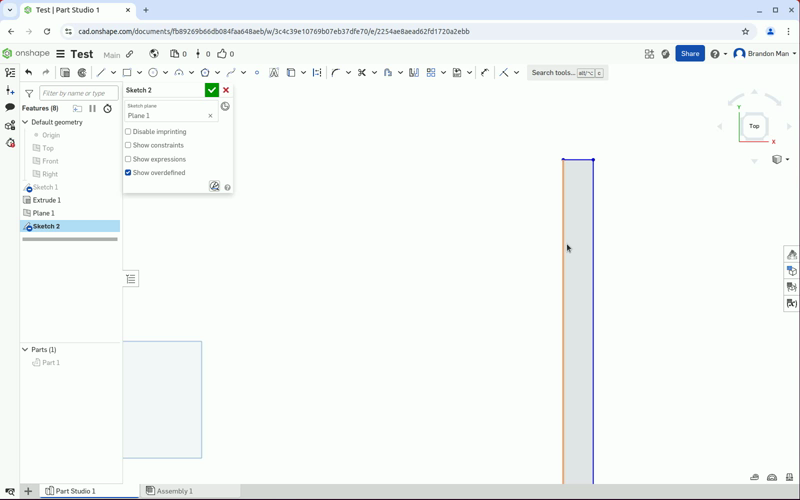
scroll(6)
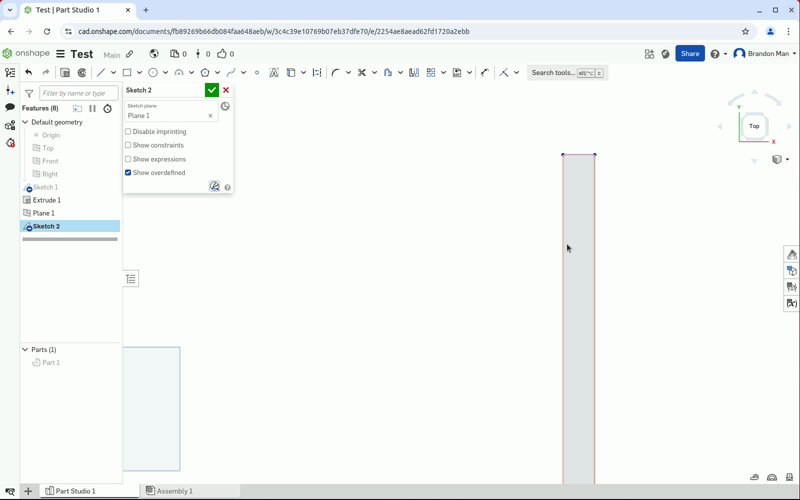
scroll(6)
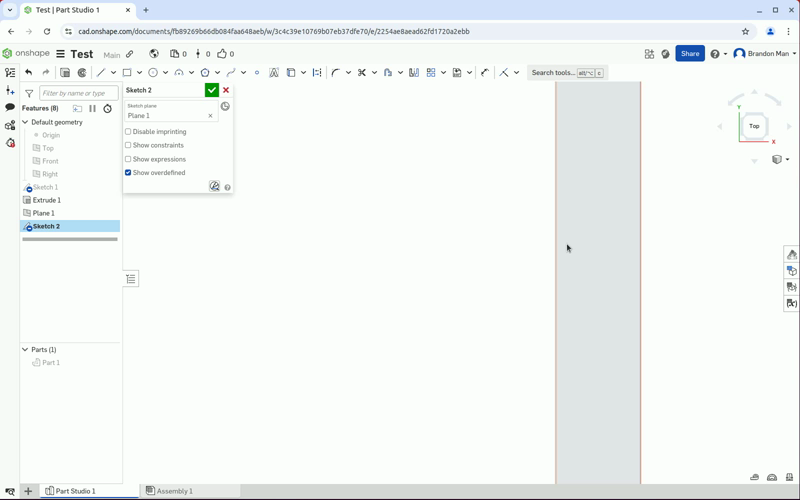
click(567, 243)
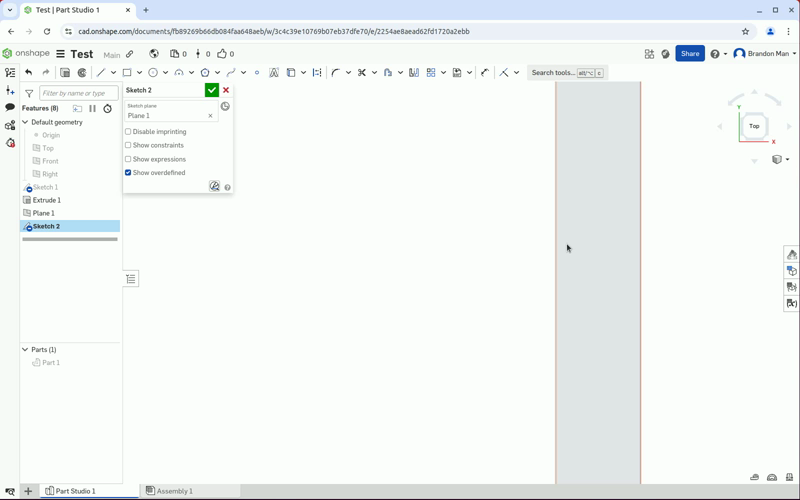
scroll(-6)
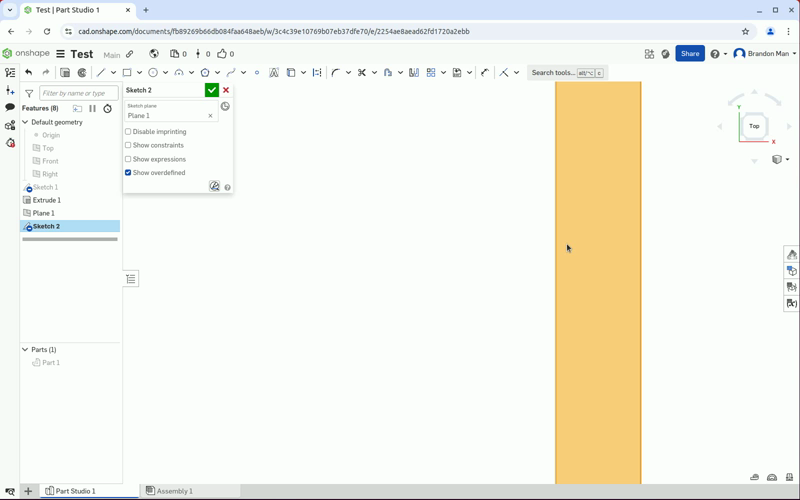
scroll(-6)
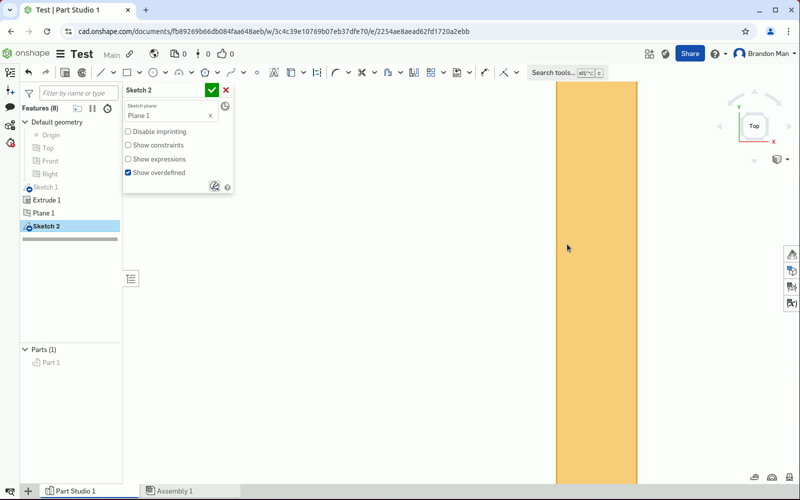
scroll(-6)
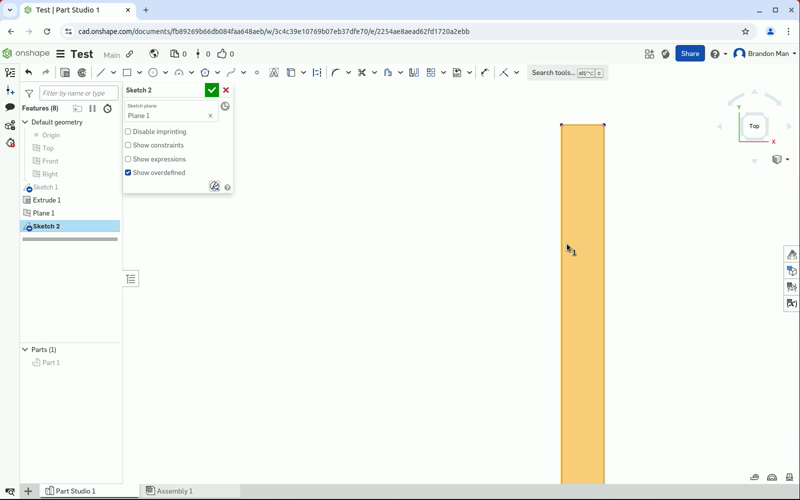
scroll(-6)
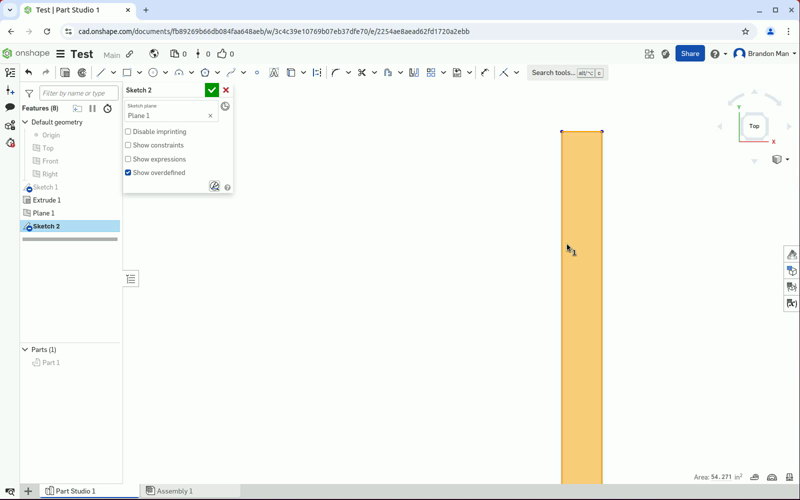
scroll(-6)
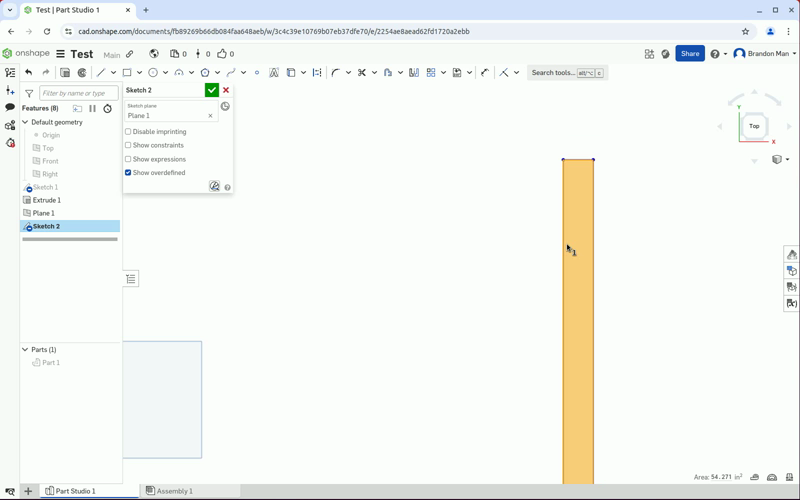
scroll(-6)
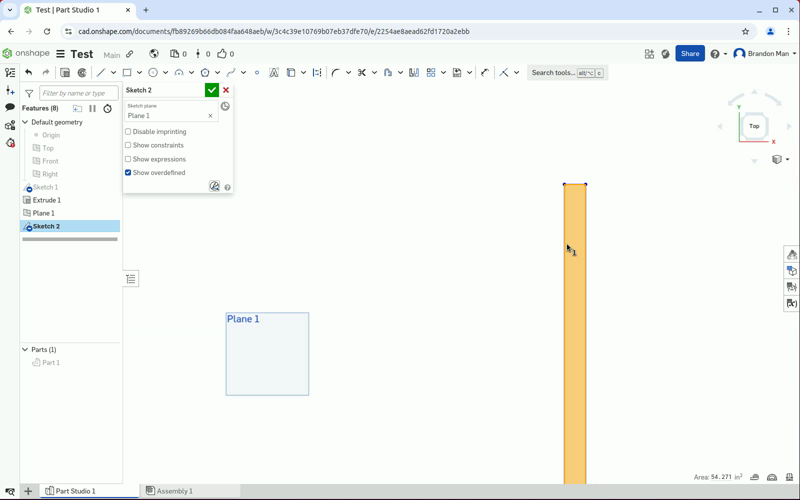
scroll(-6)
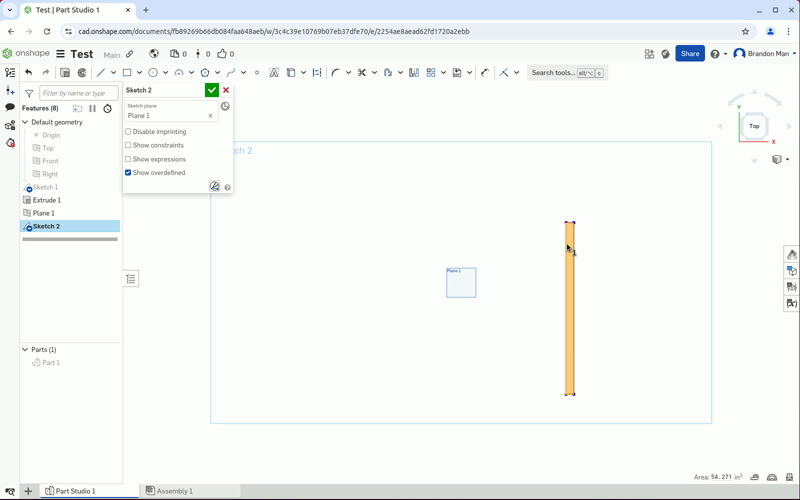
mouse_move(73, 352)
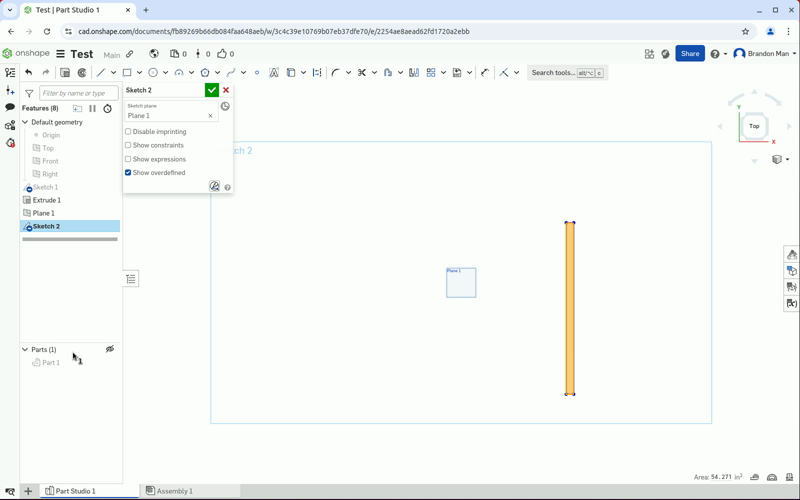
key(shift+y)
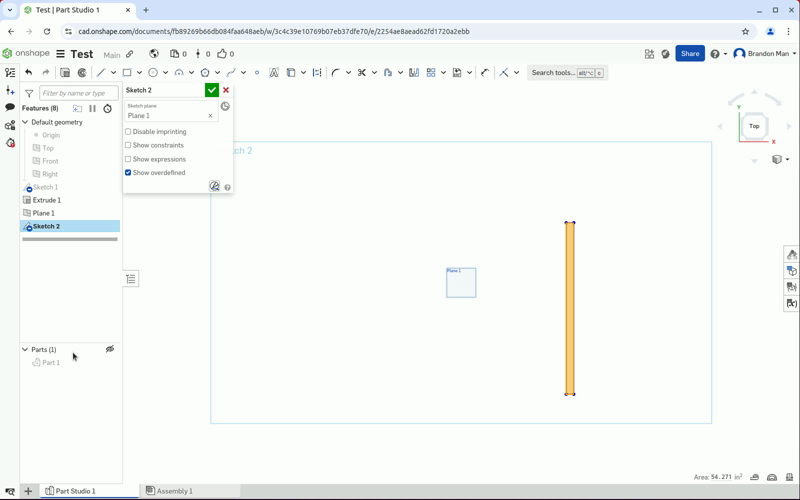
key(shift+e)
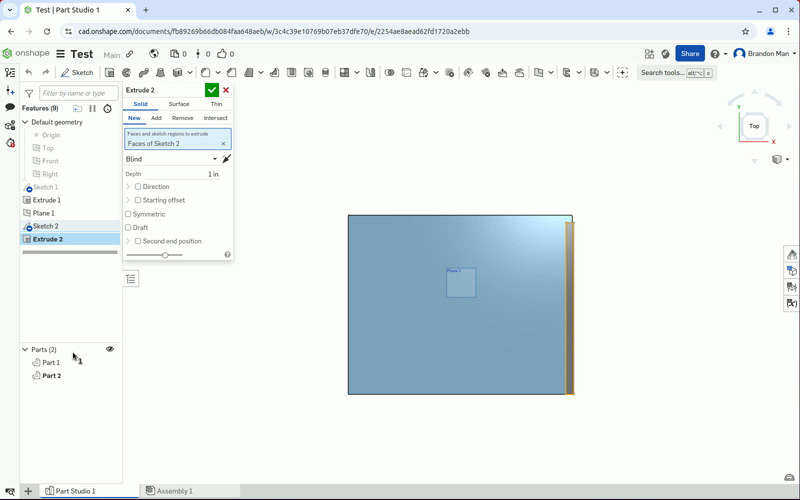
mouse_move(143, 106)
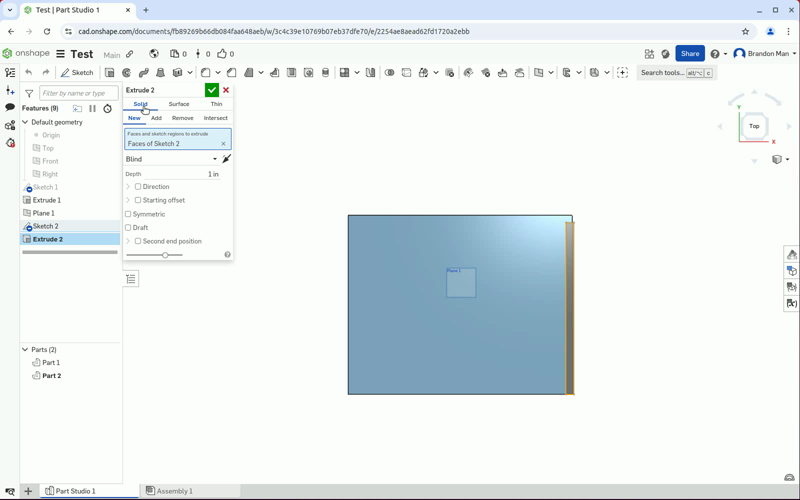
click(143, 106)
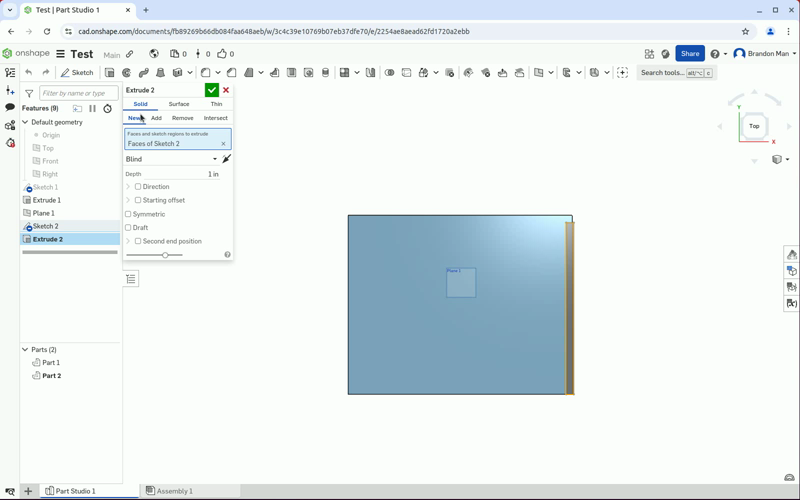
mouse_move(137, 120)
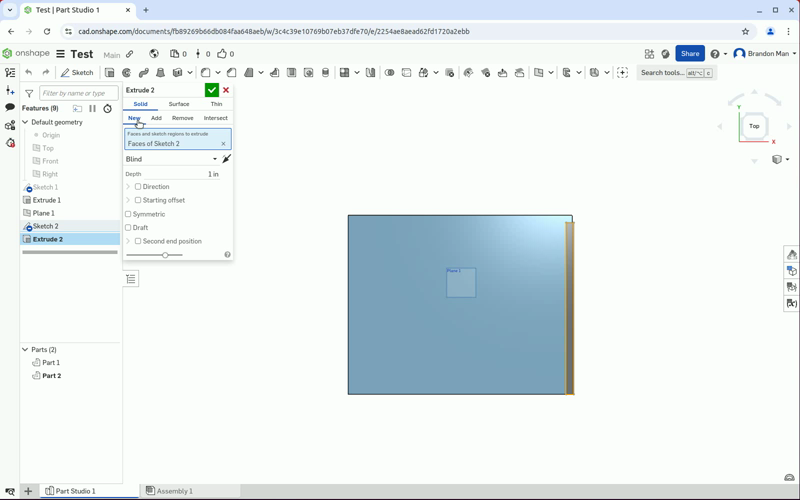
click(137, 120)
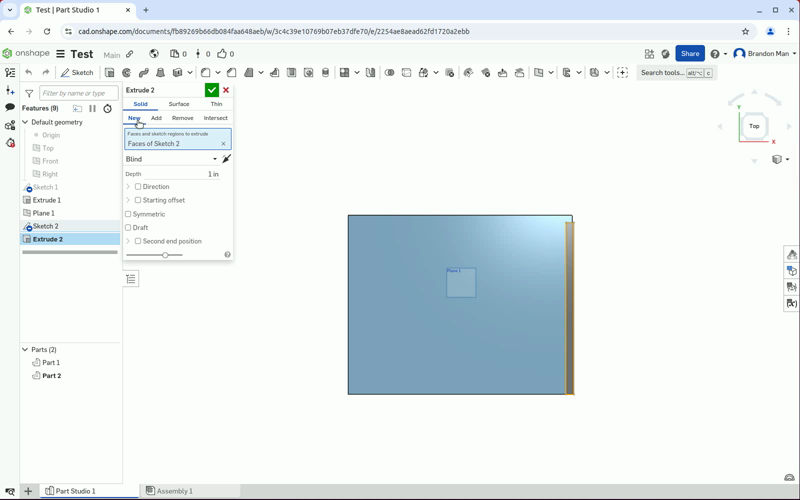
key(tab, 4)
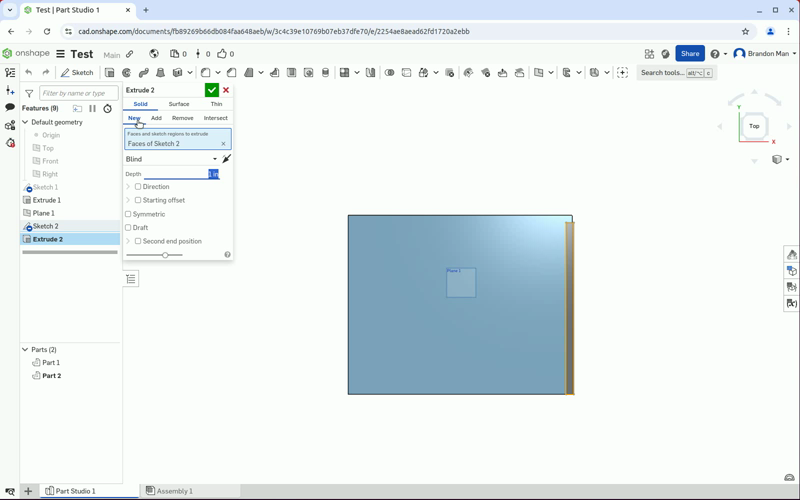
text(3.129)
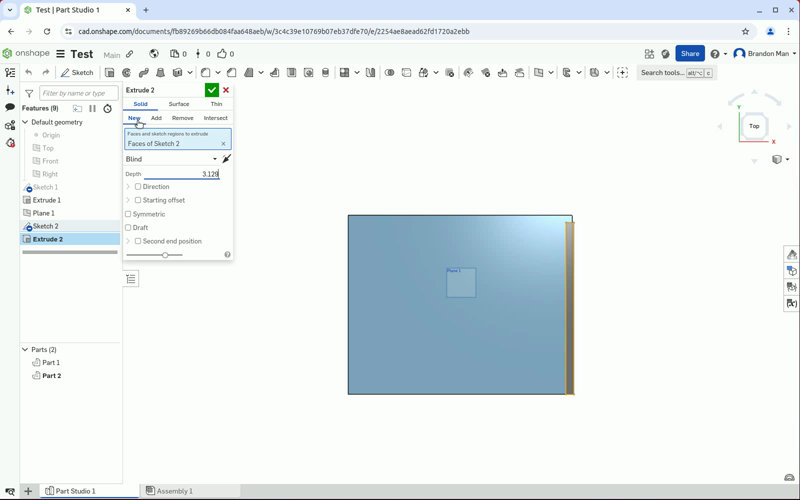
key(enter)
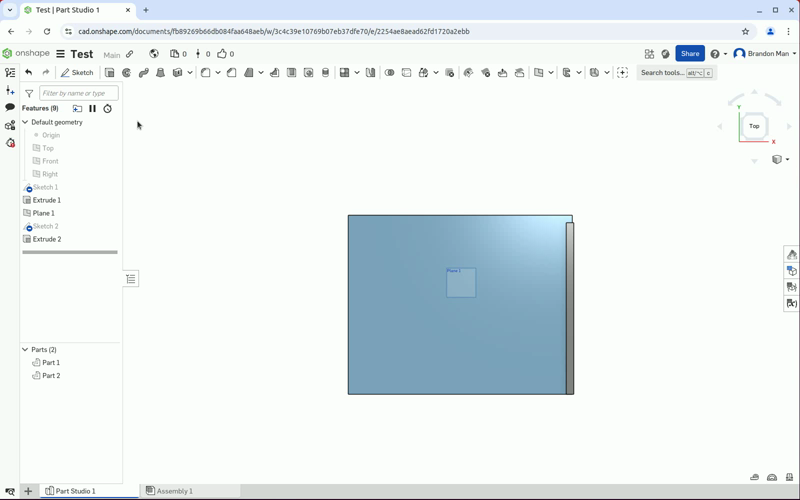
key(shift+h)
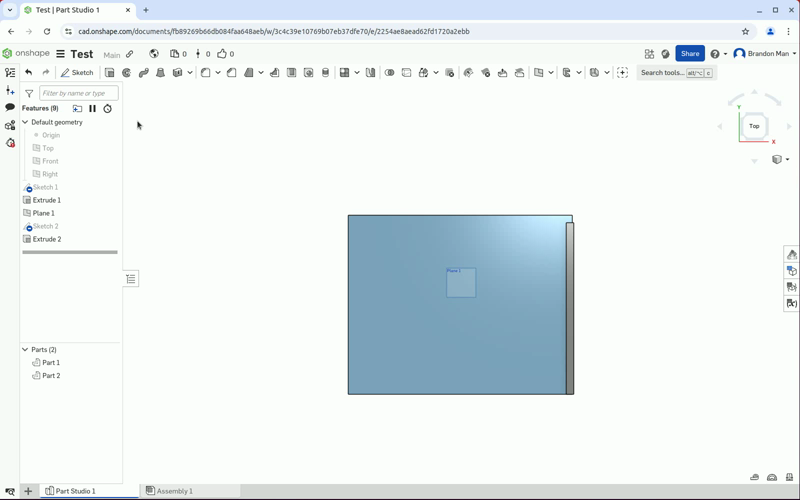
key(shift+h)
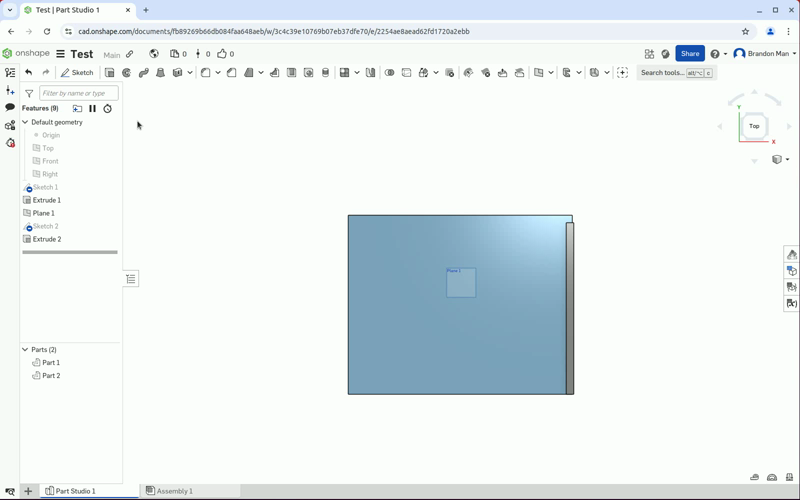
mouse_move(73, 189)
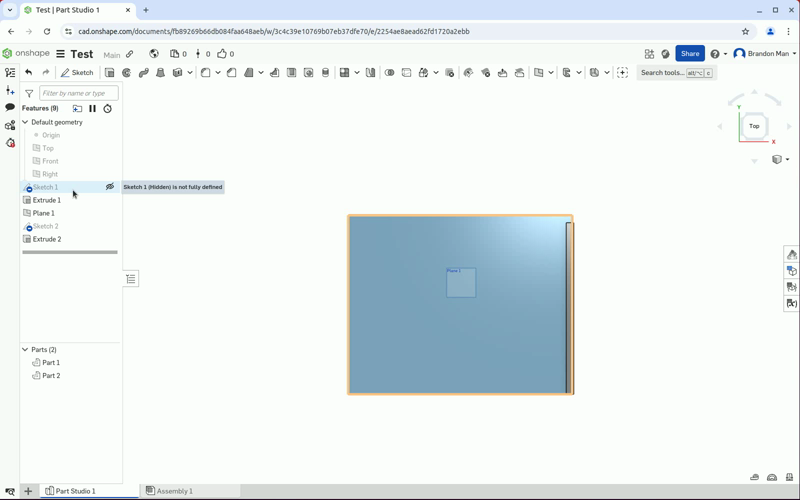
click(73, 189)
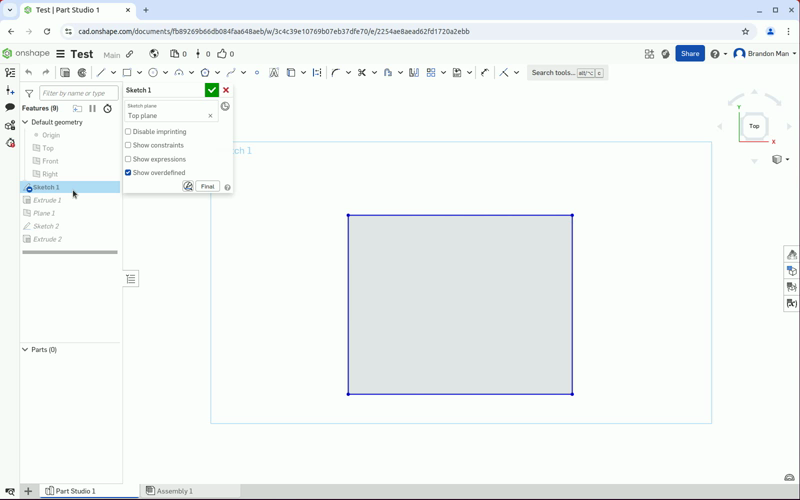
mouse_move(229, 92)
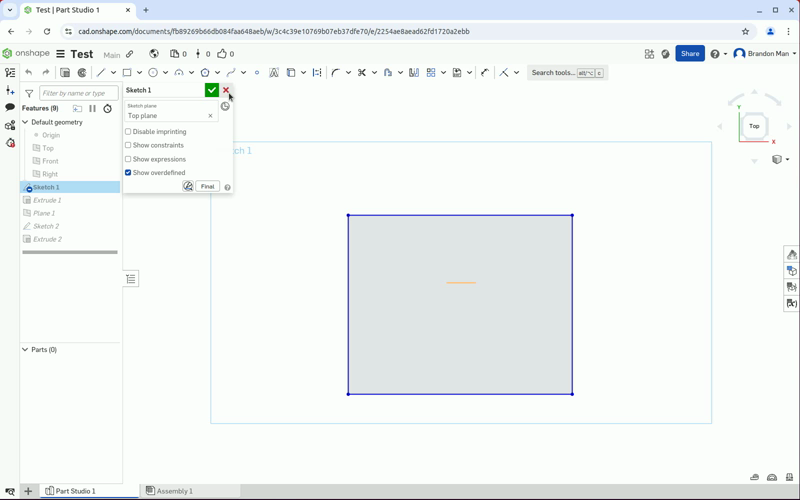
click(229, 92)
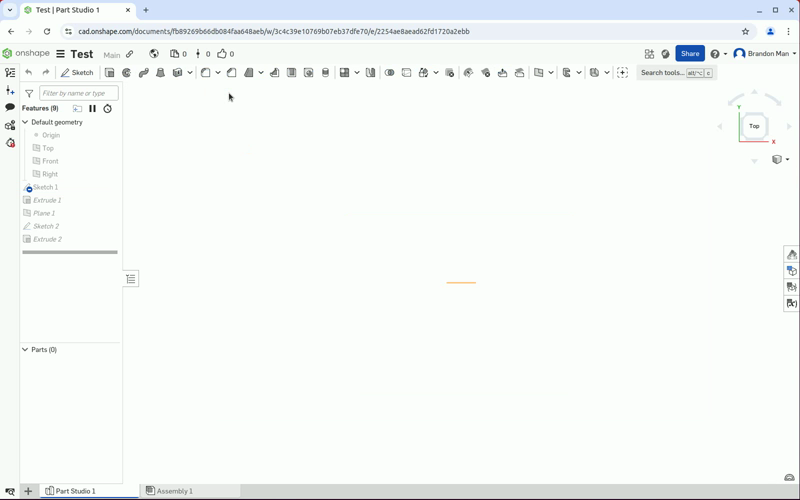
key(shift+s)
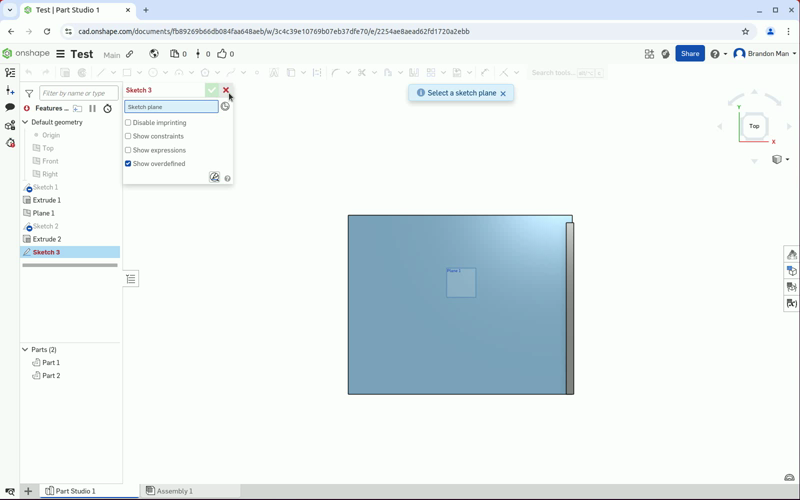
mouse_move(73, 215)
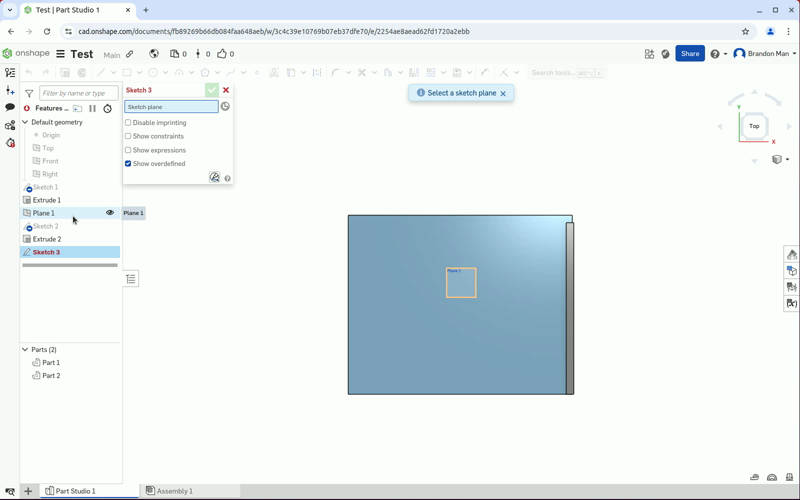
click(73, 215)
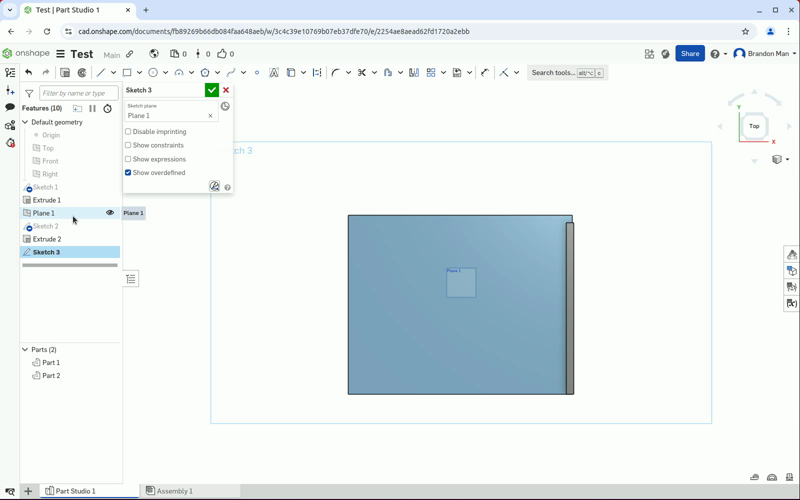
mouse_move(73, 352)
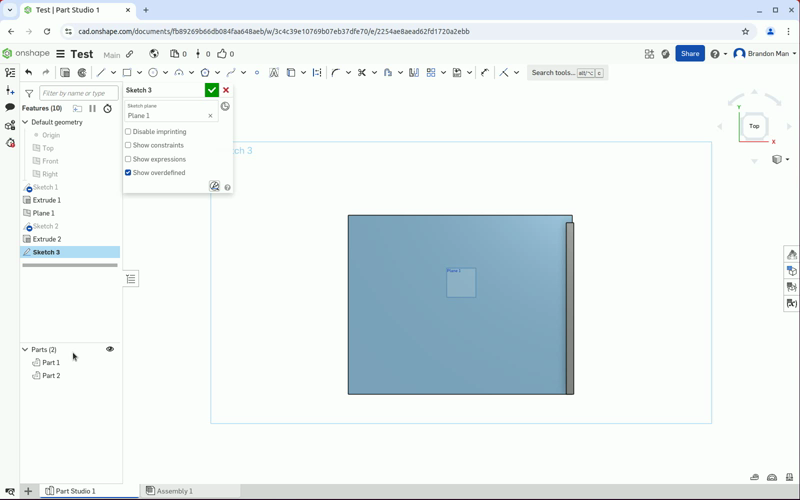
key(y)
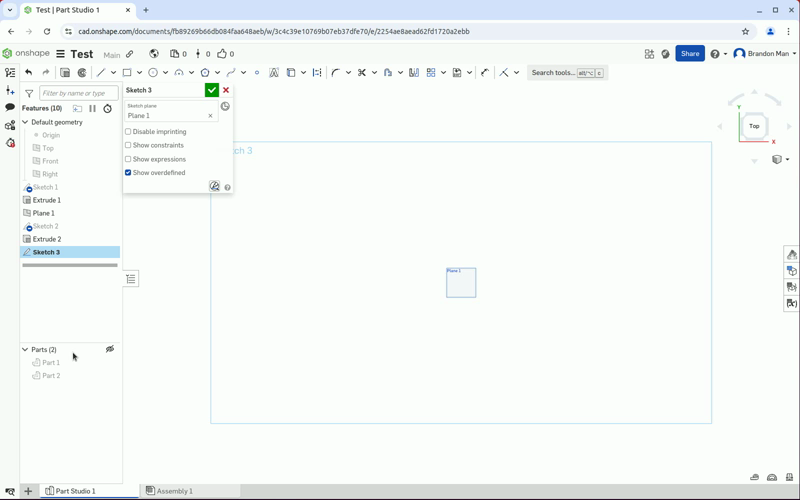
key(l)
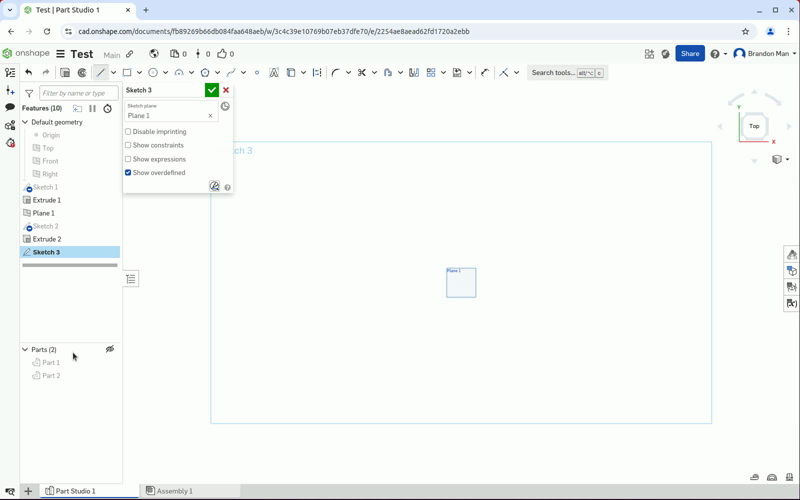
key_down(shift)
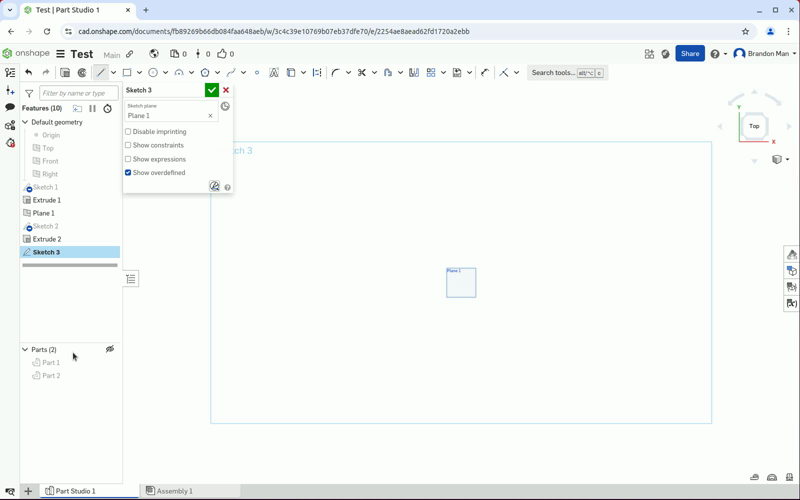
mouse_move(458, 394)
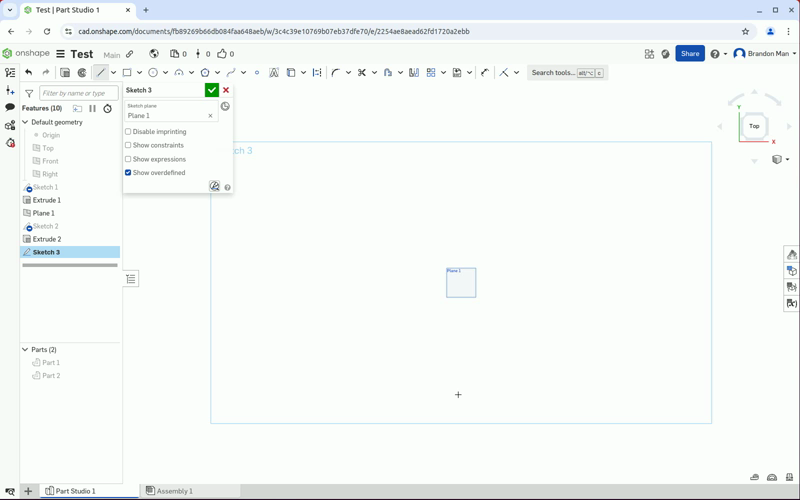
click(458, 394)
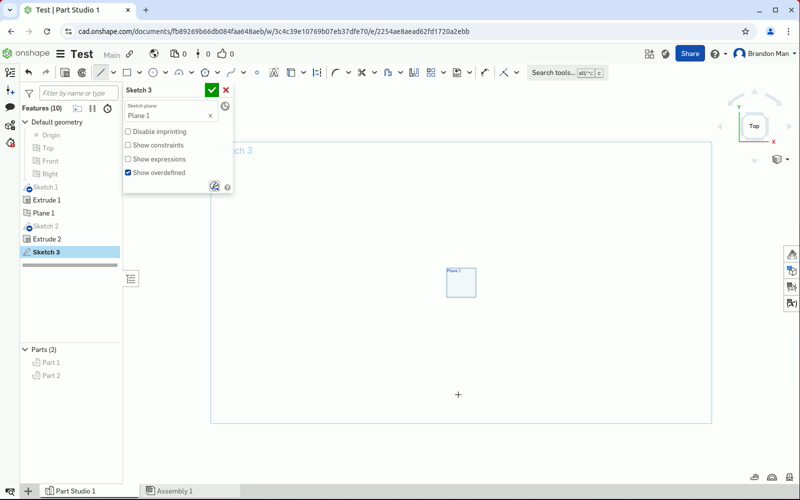
key_up(shift)
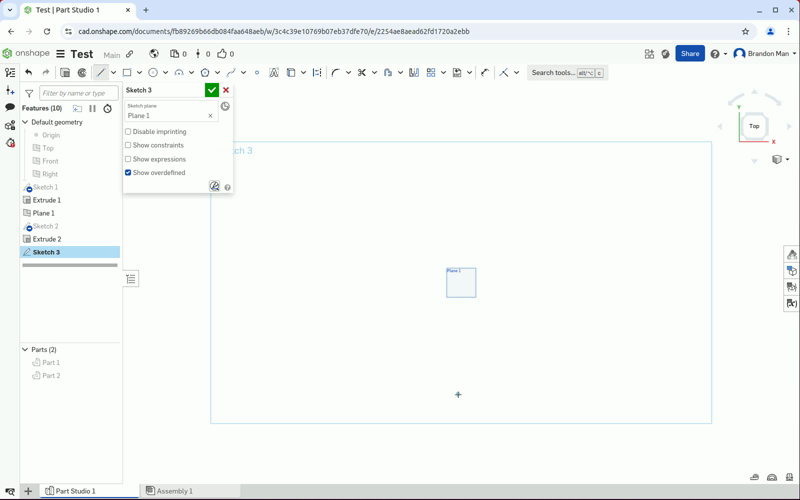
key_down(shift)
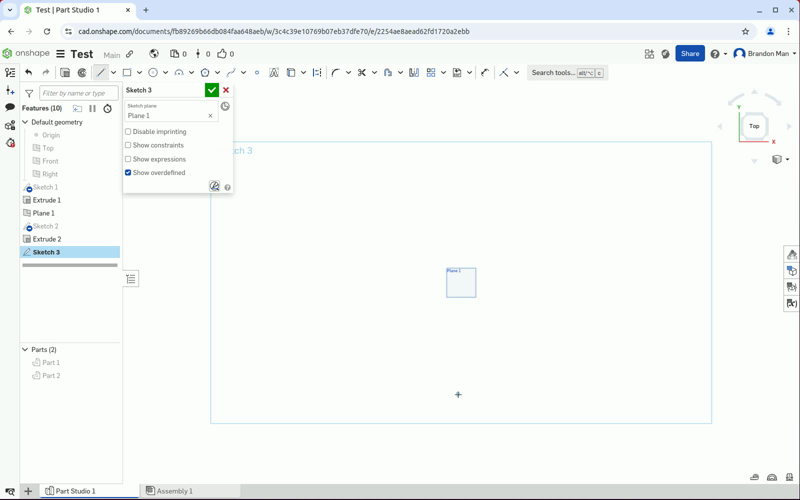
mouse_move(488, 394)
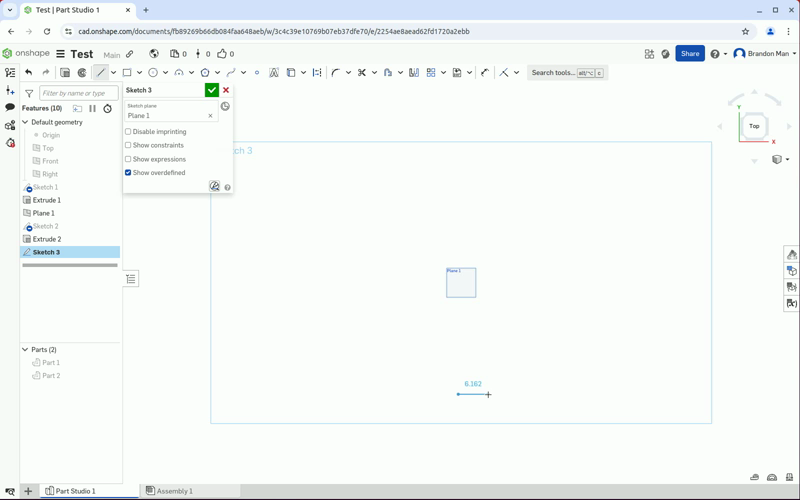
mouse_move(465, 394)
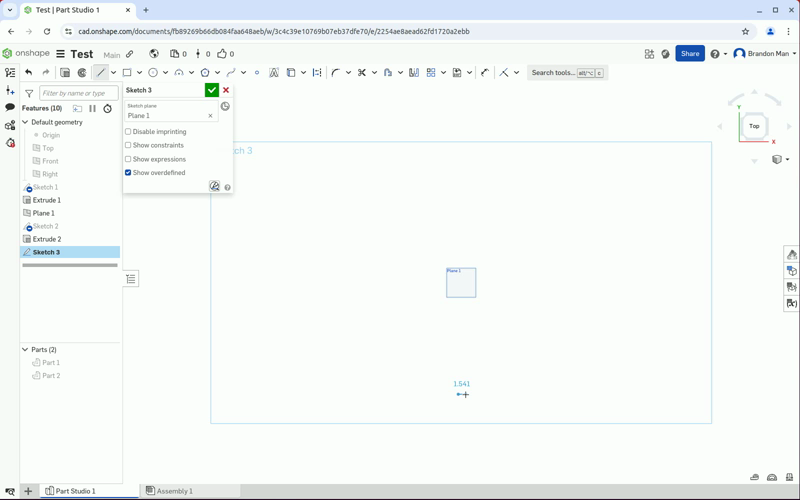
scroll(6)
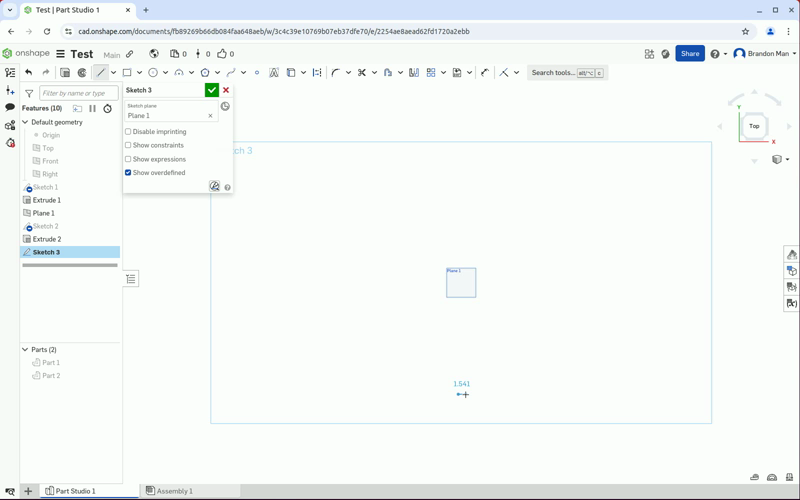
scroll(6)
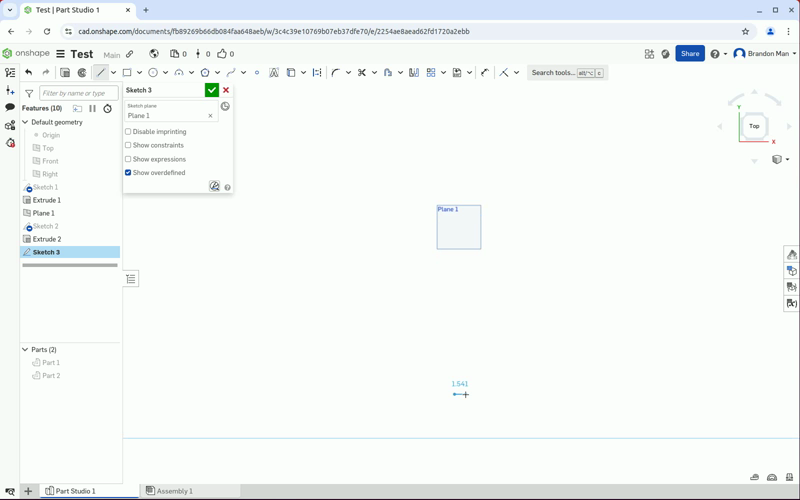
scroll(6)
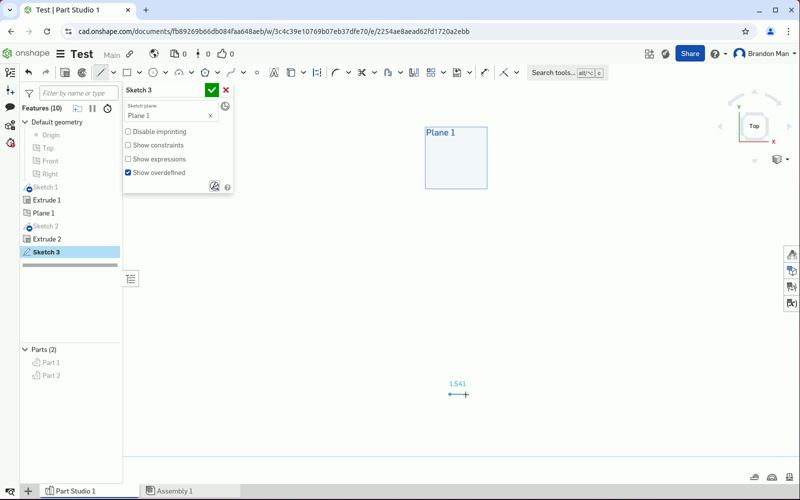
scroll(6)
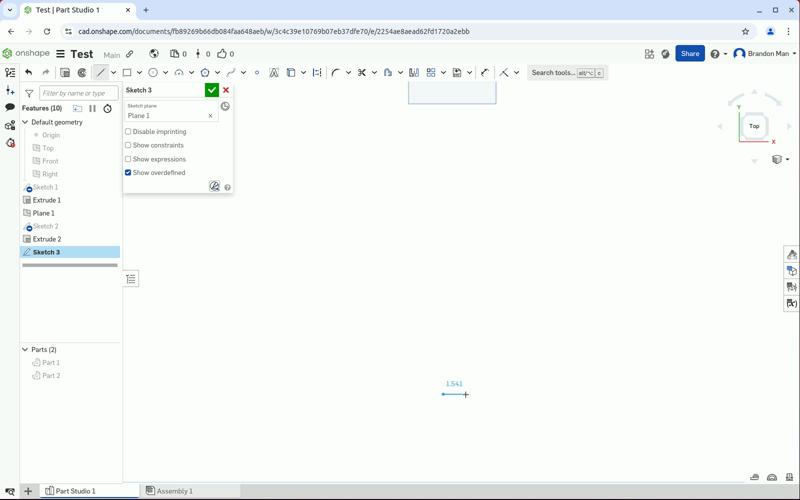
scroll(6)
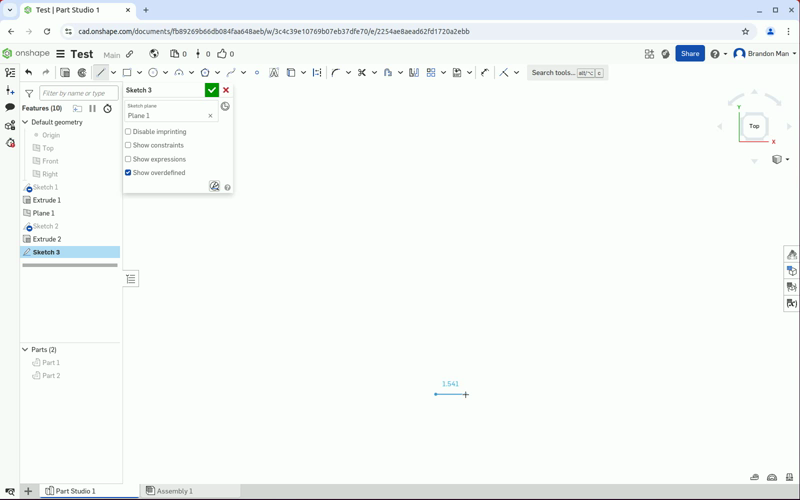
scroll(6)
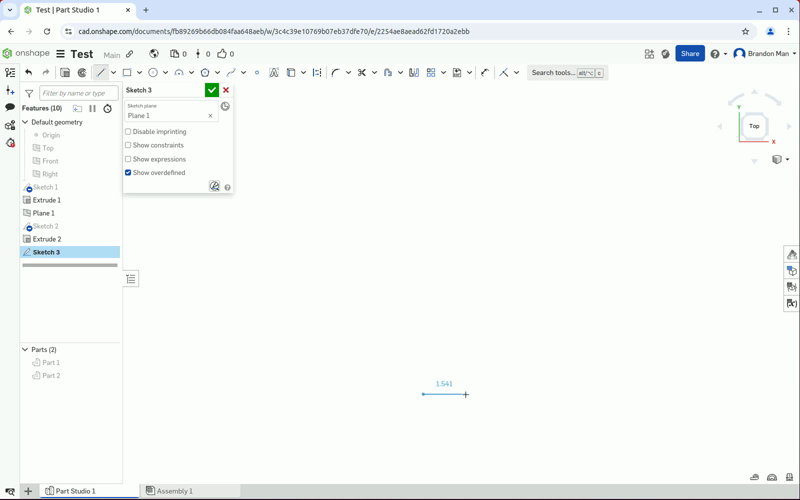
scroll(6)
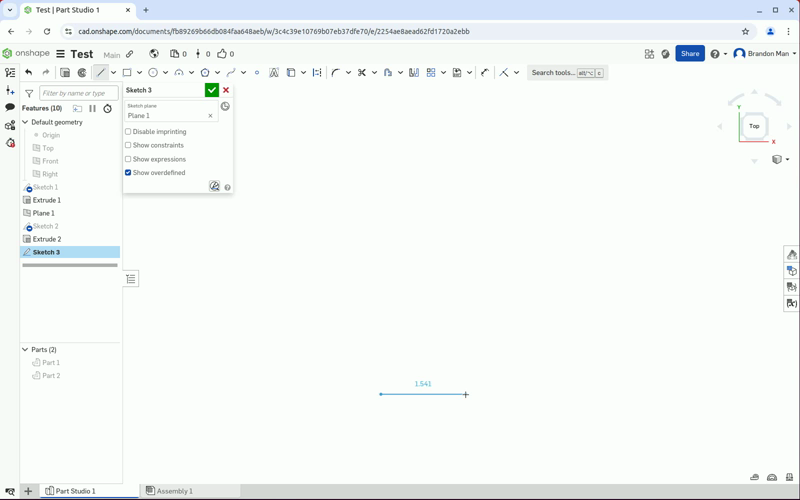
click(465, 394)
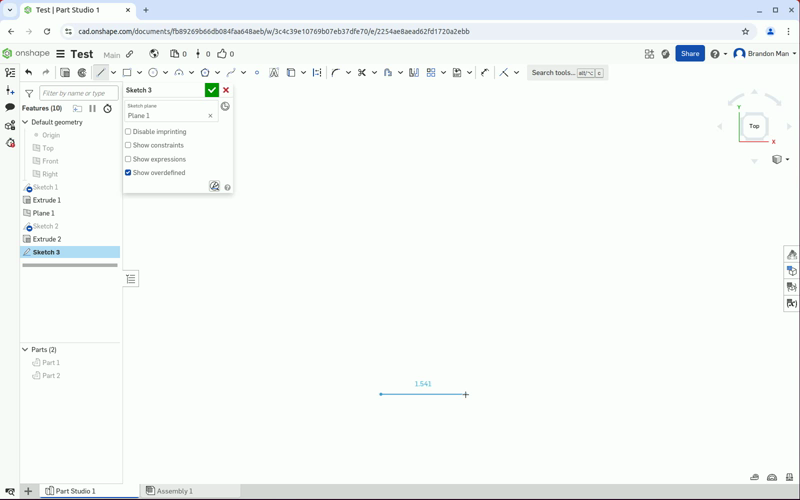
scroll(-6)
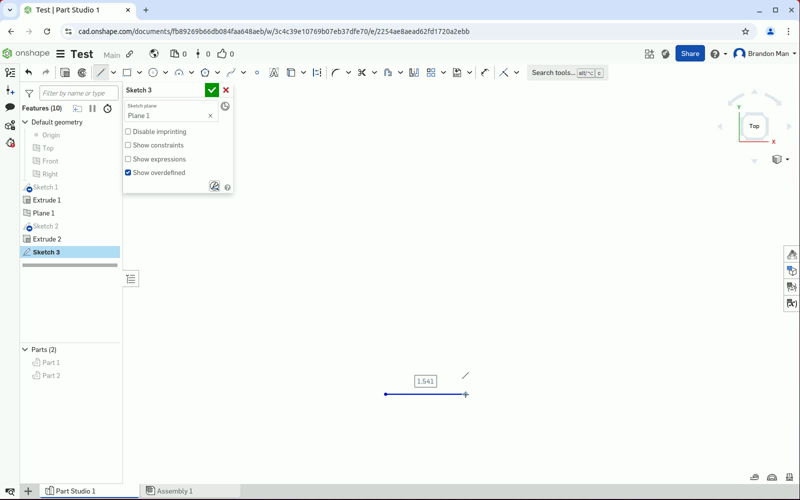
scroll(-6)
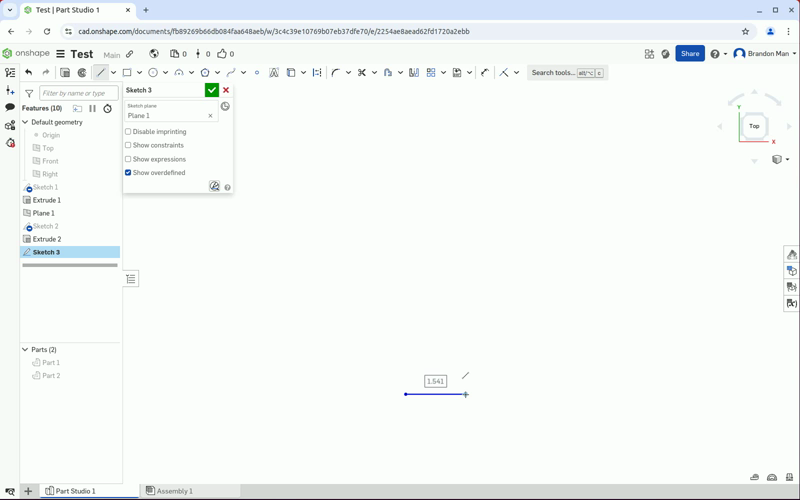
scroll(-6)
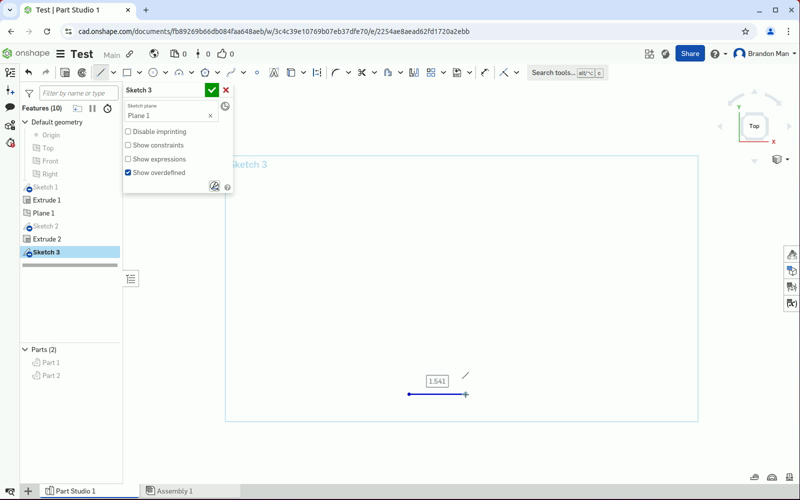
scroll(-6)
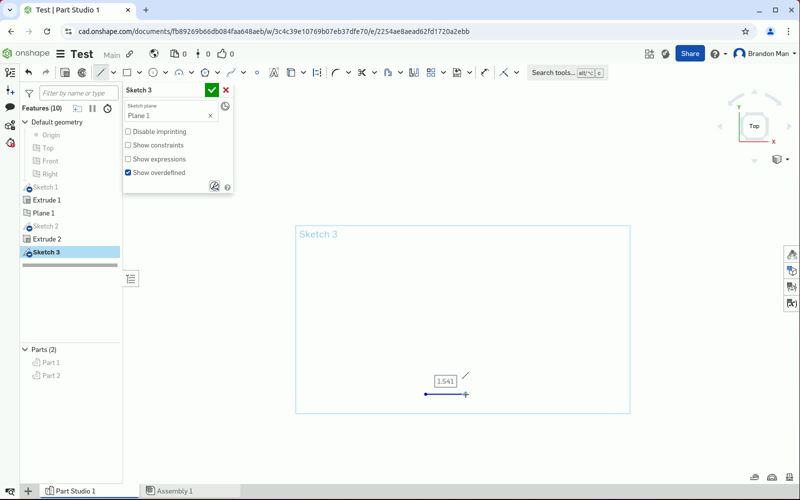
scroll(-6)
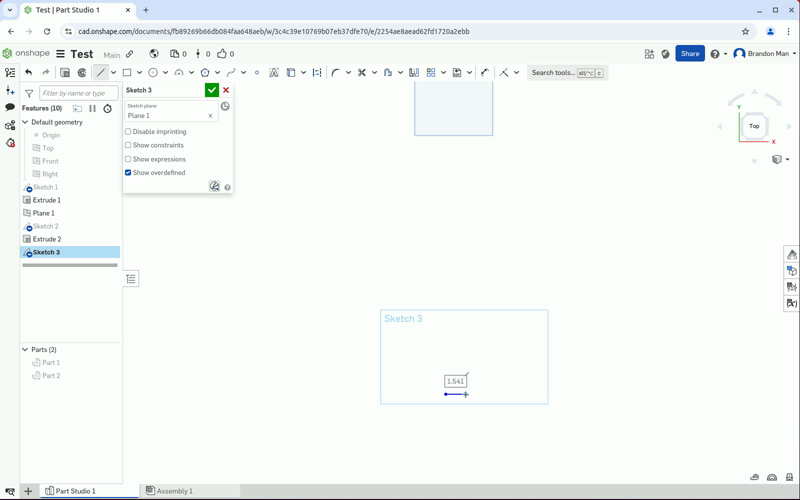
scroll(-6)
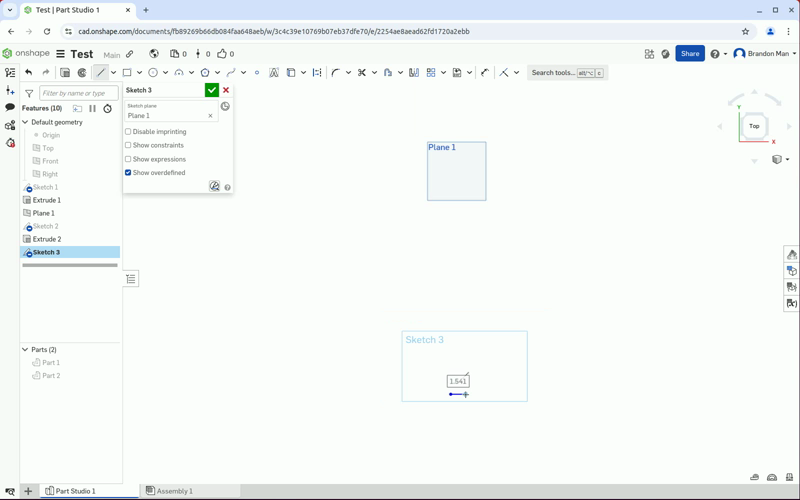
scroll(-6)
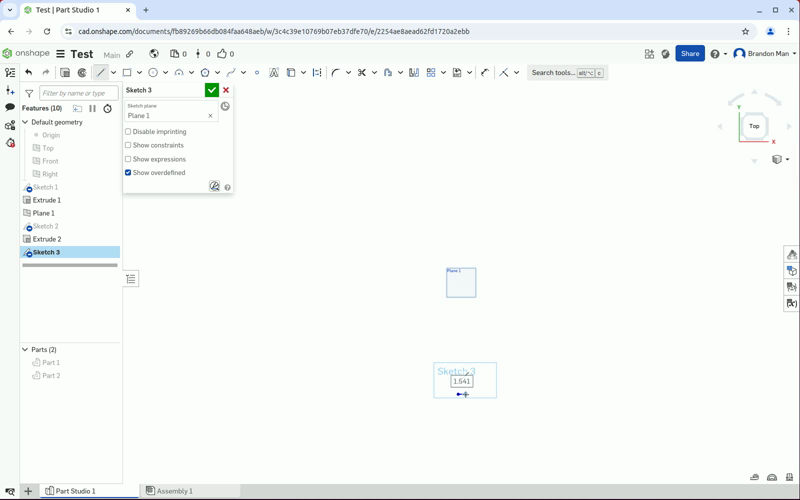
key_up(shift)
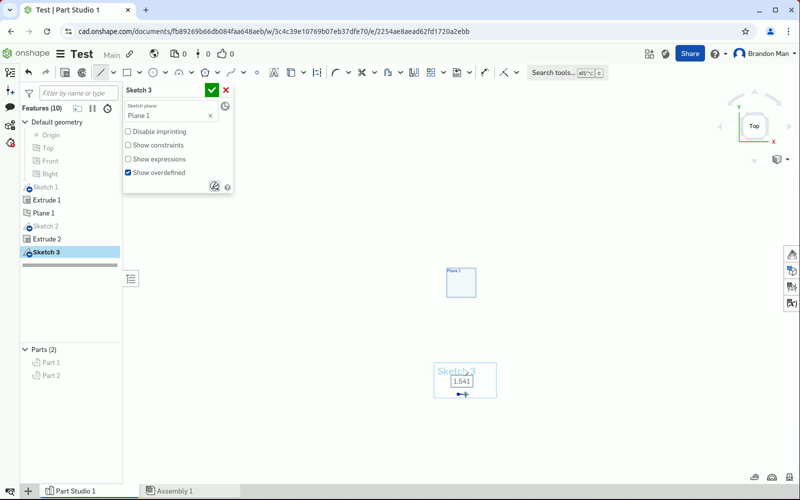
key_down(shift)
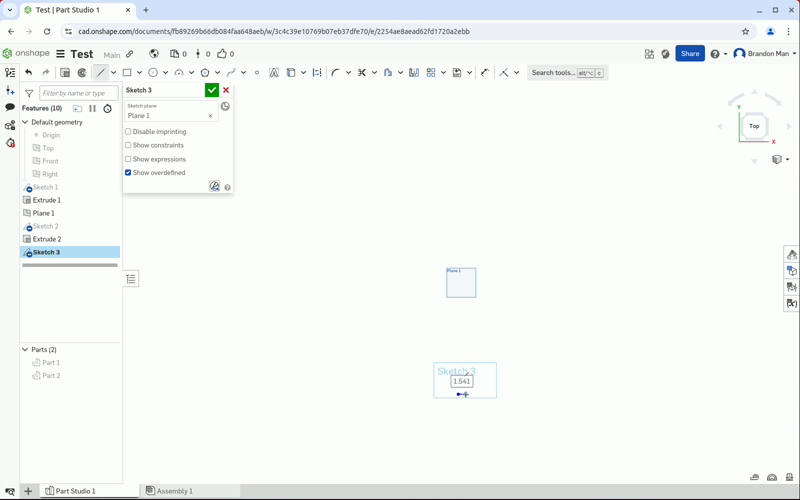
mouse_move(465, 222)
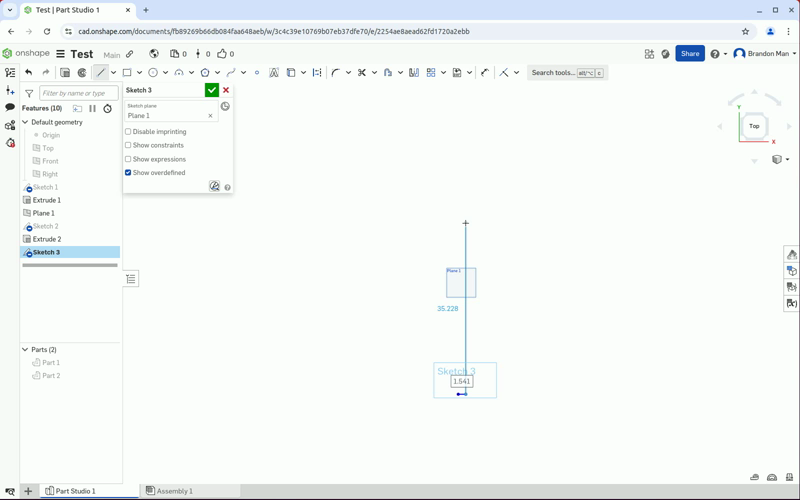
click(465, 222)
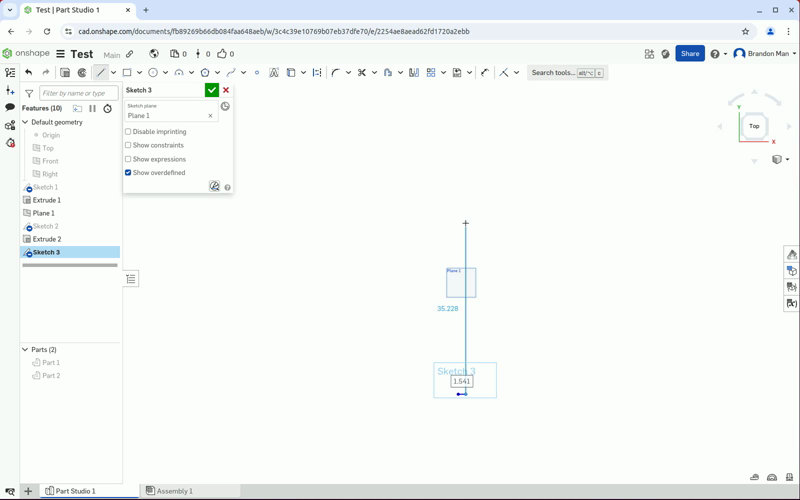
key_up(shift)
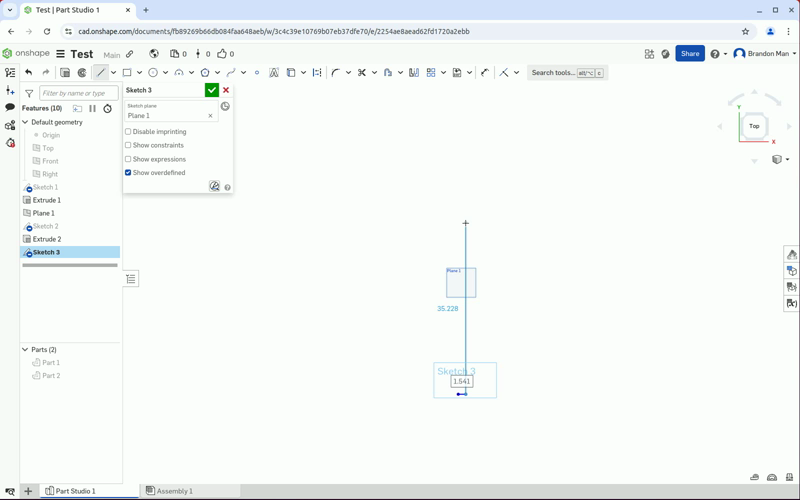
key_down(shift)
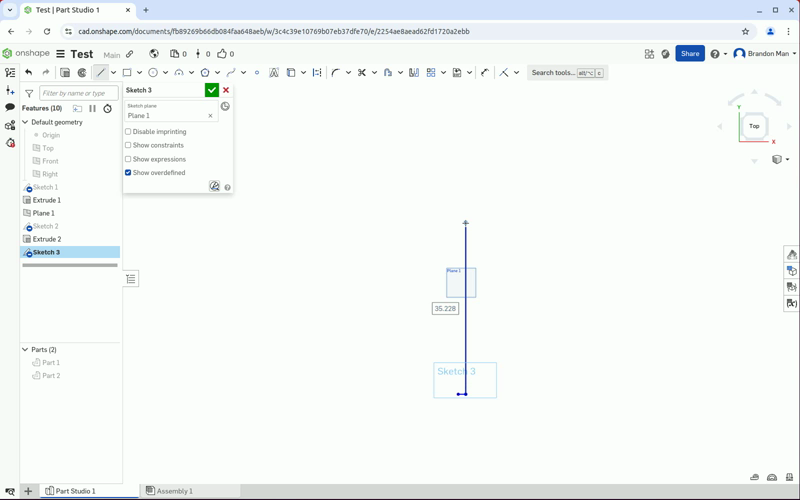
mouse_move(495, 222)
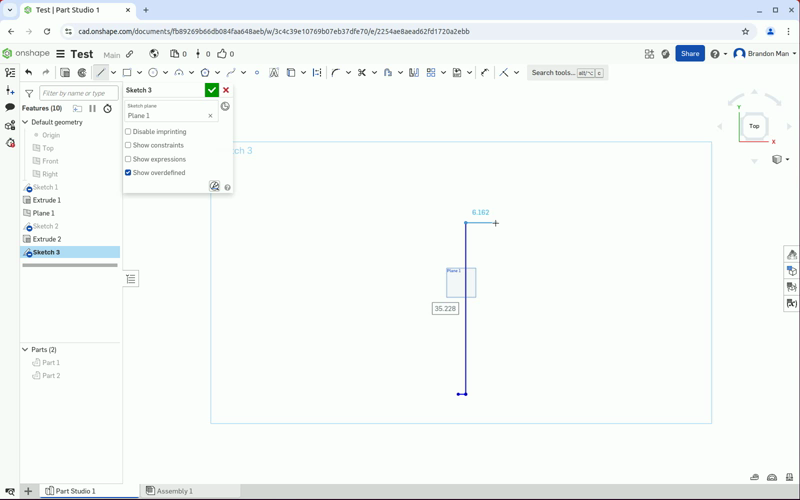
mouse_move(458, 222)
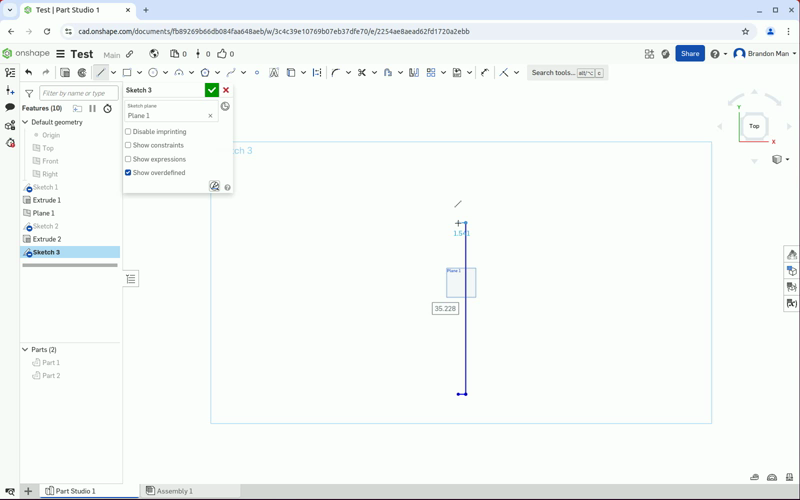
scroll(6)
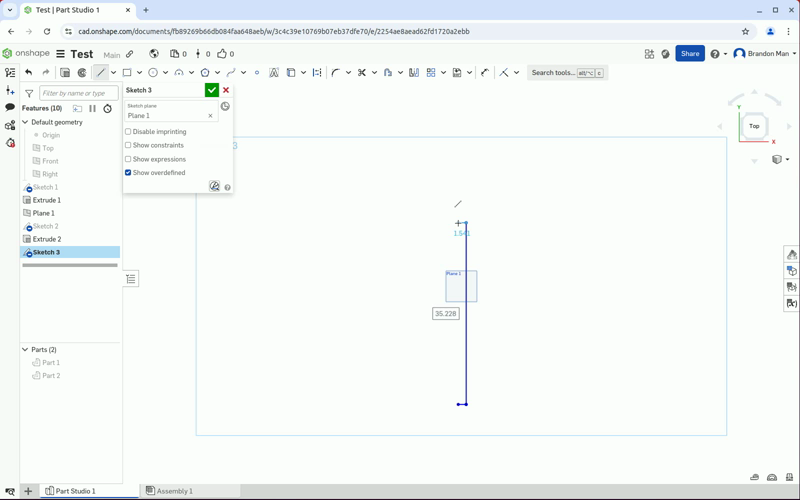
scroll(6)
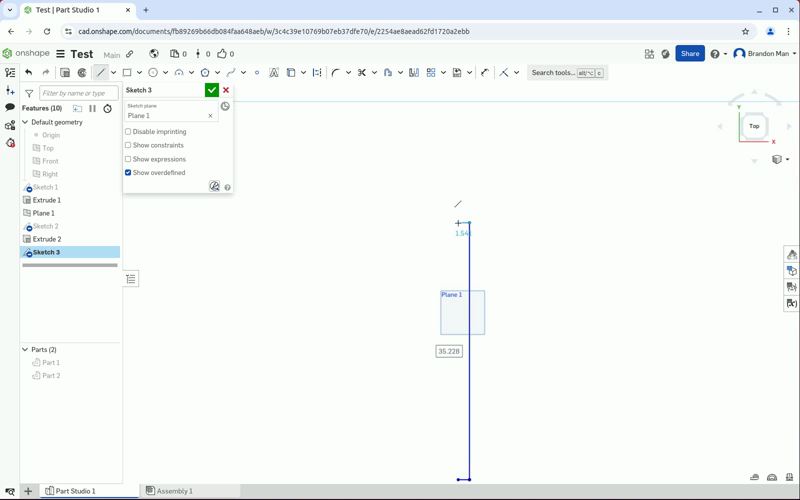
scroll(6)
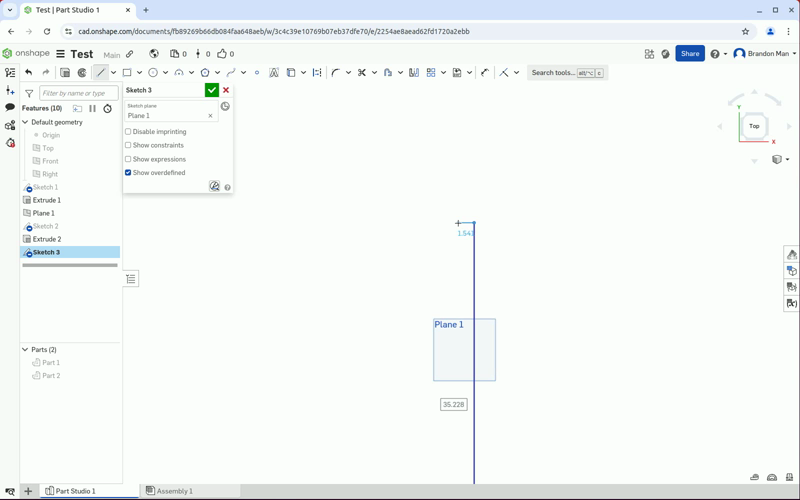
scroll(6)
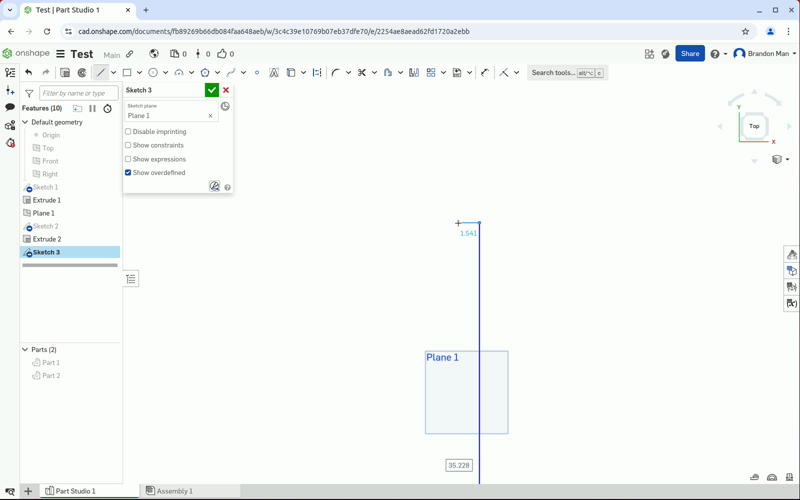
scroll(6)
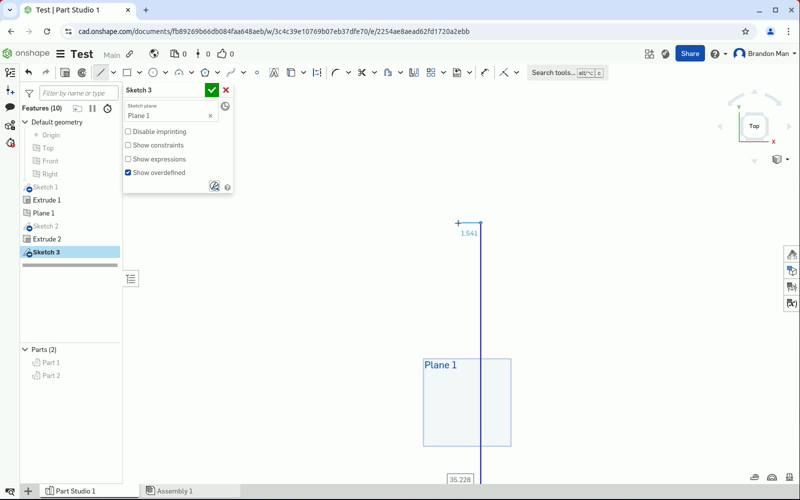
scroll(6)
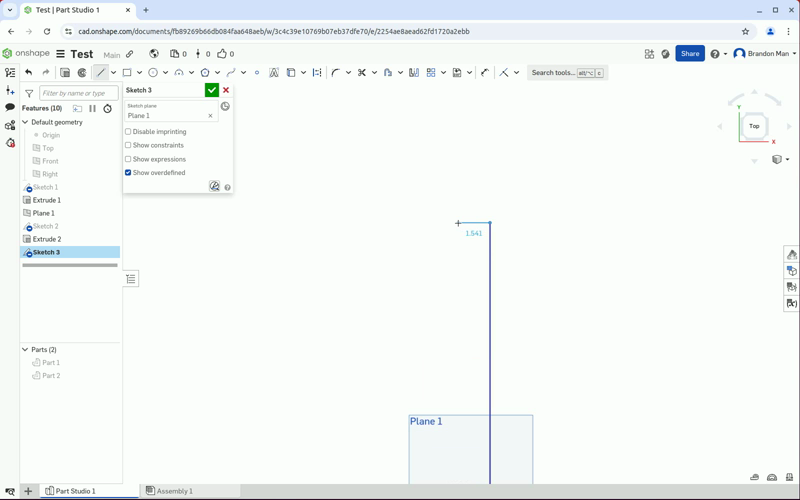
scroll(6)
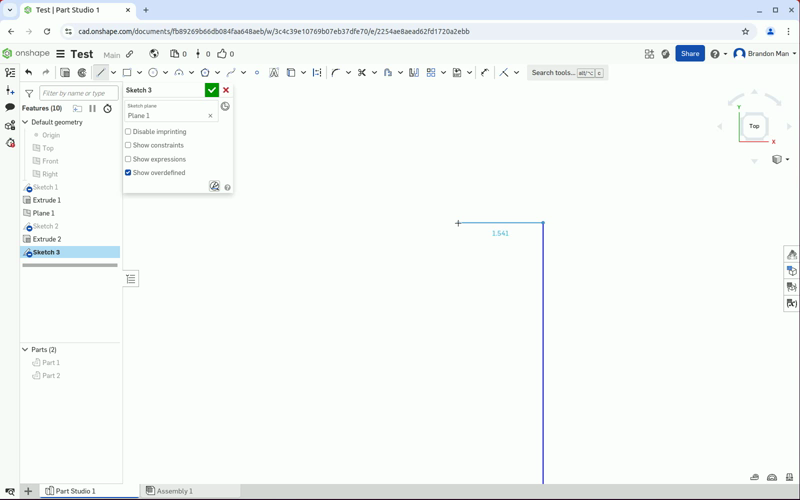
click(458, 222)
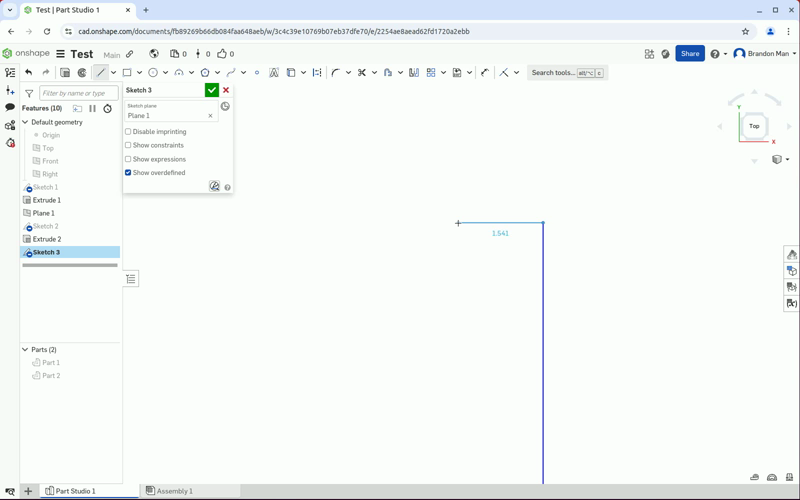
scroll(-6)
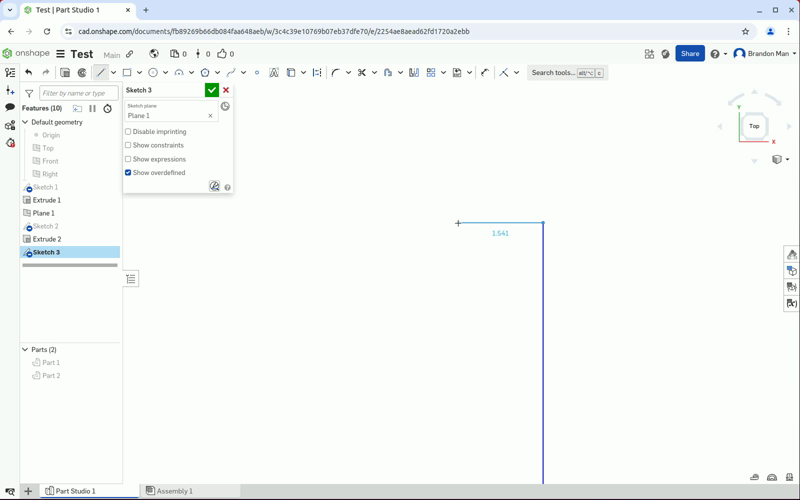
scroll(-6)
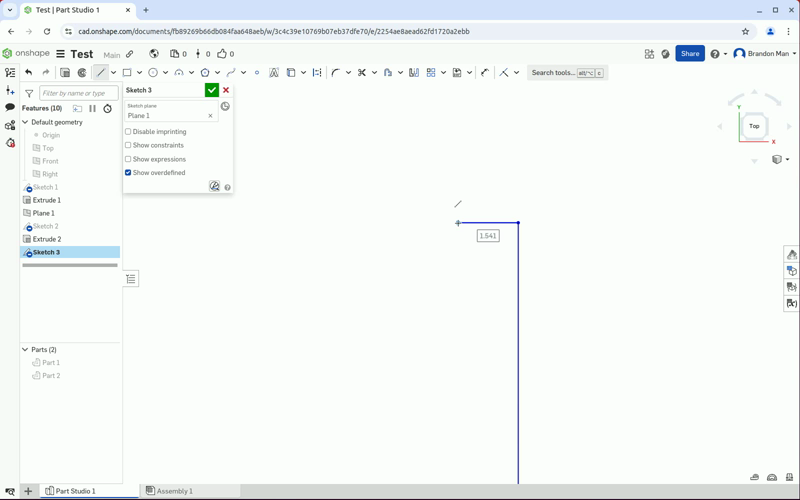
scroll(-6)
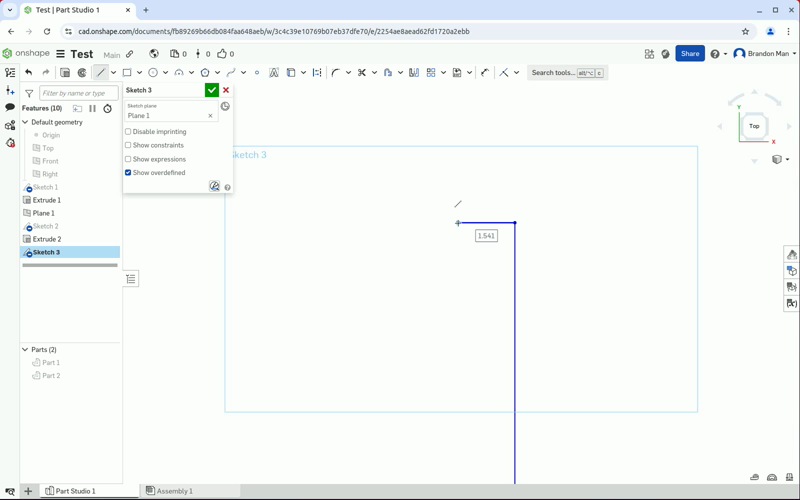
scroll(-6)
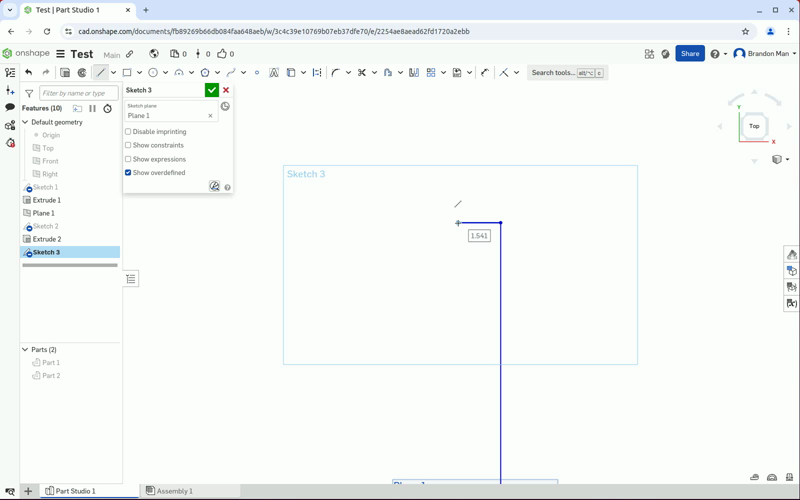
scroll(-6)
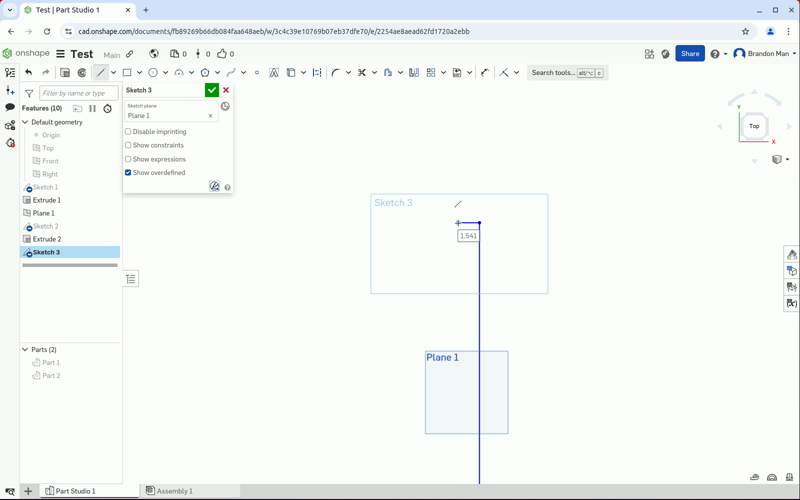
scroll(-6)
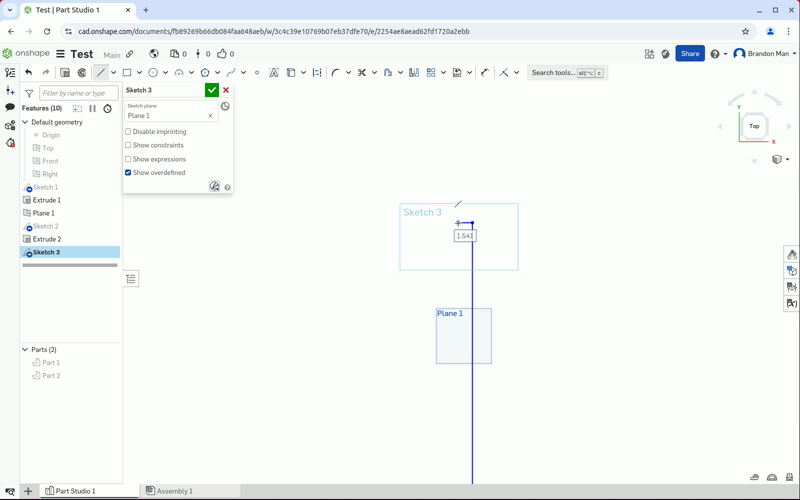
scroll(-6)
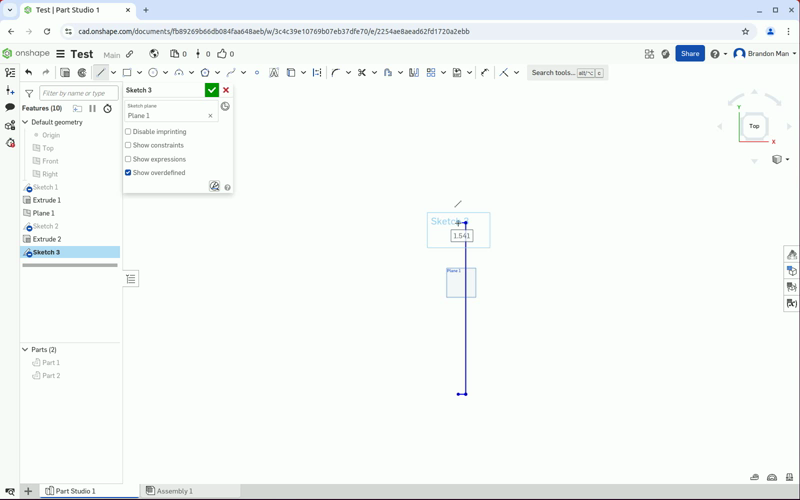
key_up(shift)
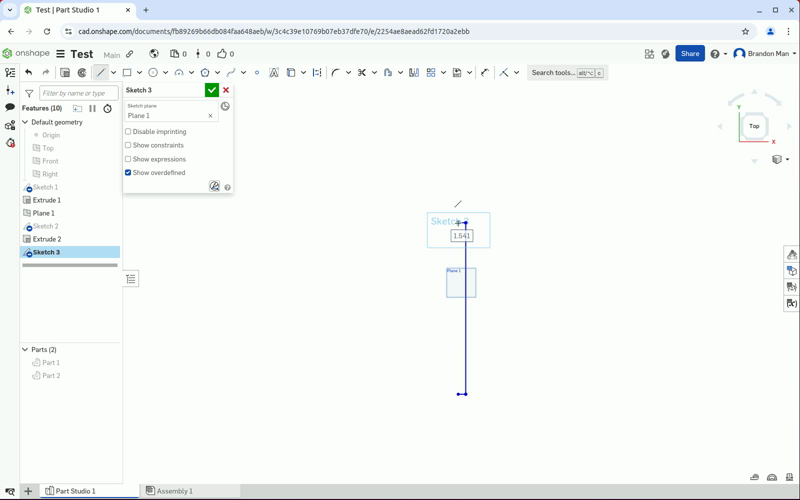
key_down(shift)
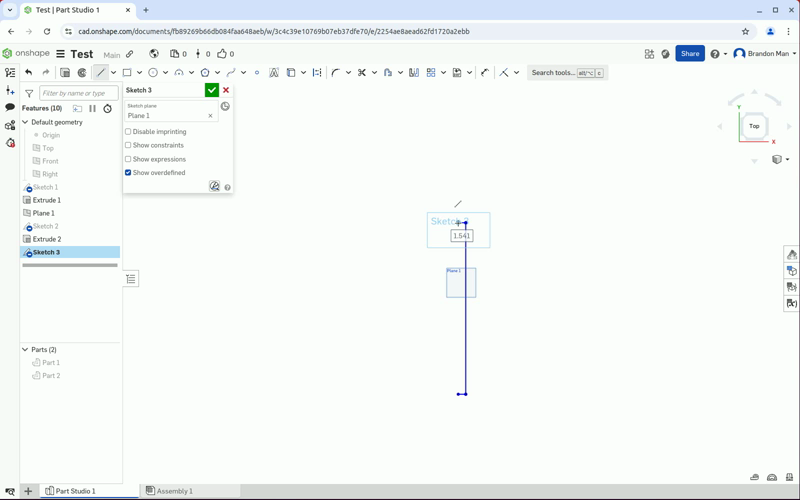
mouse_move(458, 394)
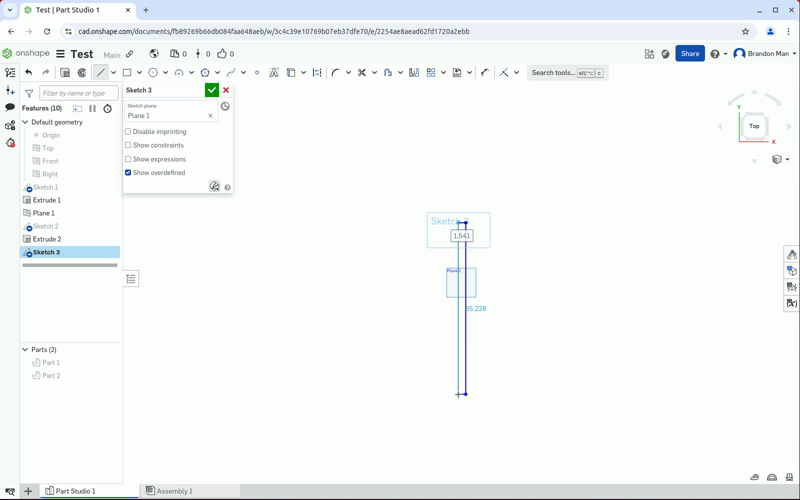
key_up(shift)
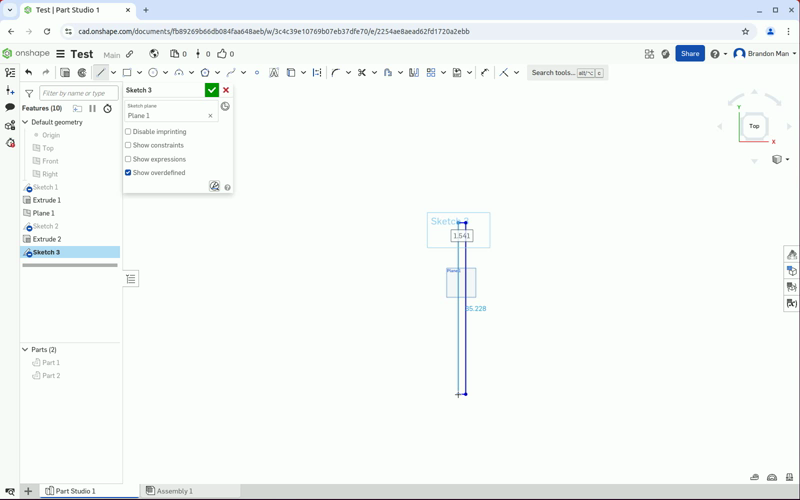
click(458, 394)
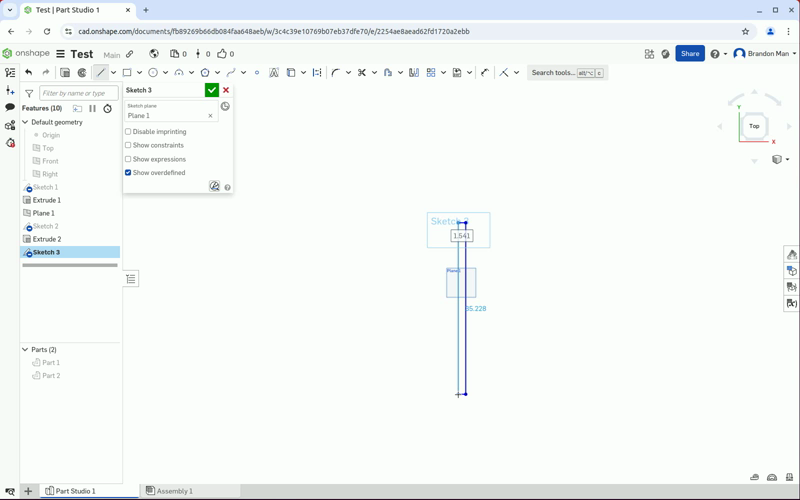
key(esc)
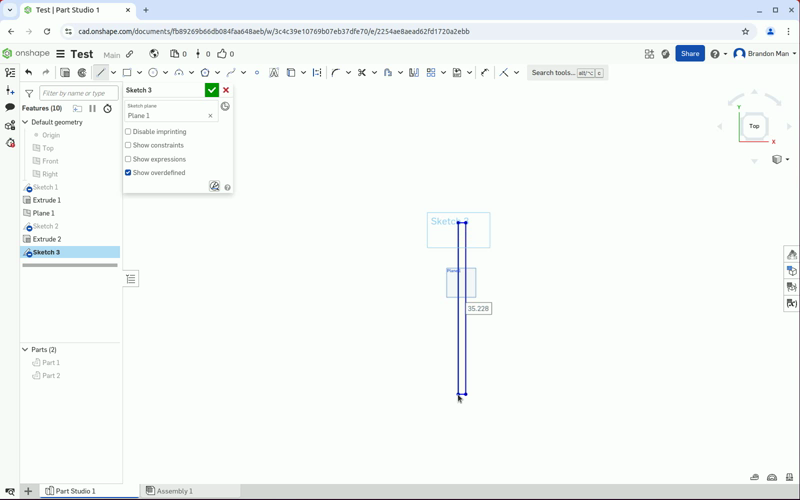
mouse_move(464, 330)
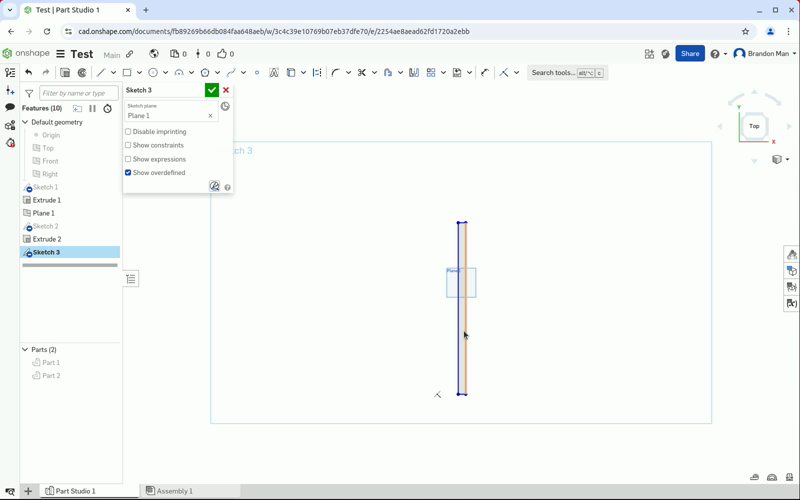
scroll(6)
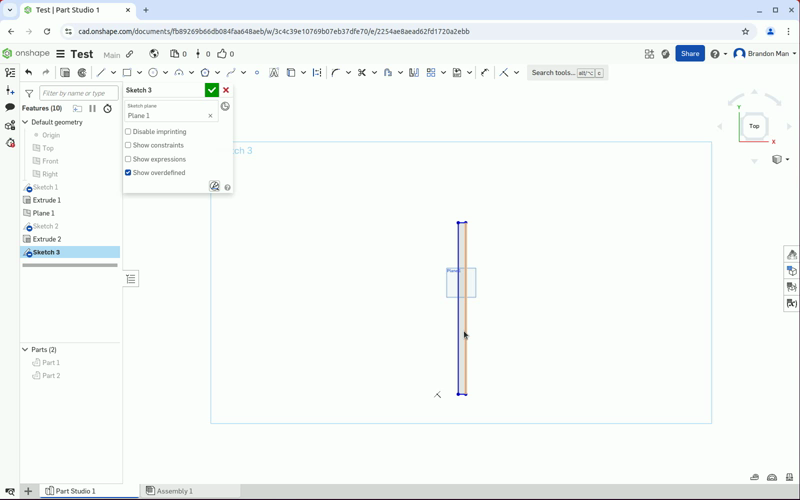
scroll(6)
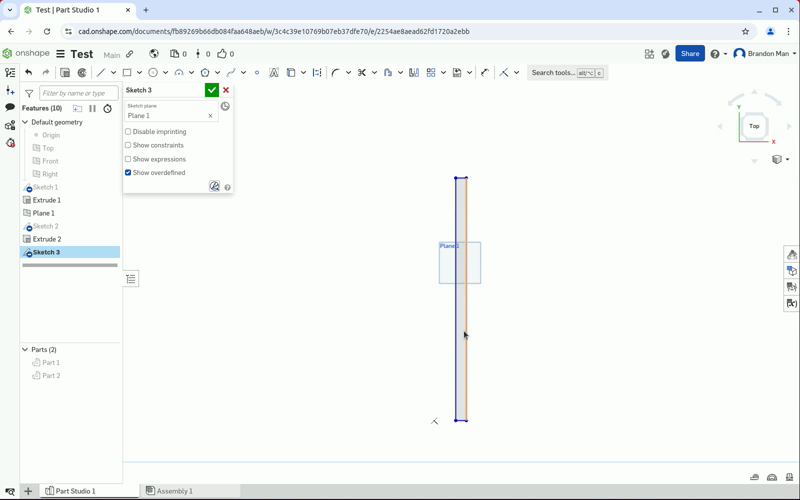
scroll(6)
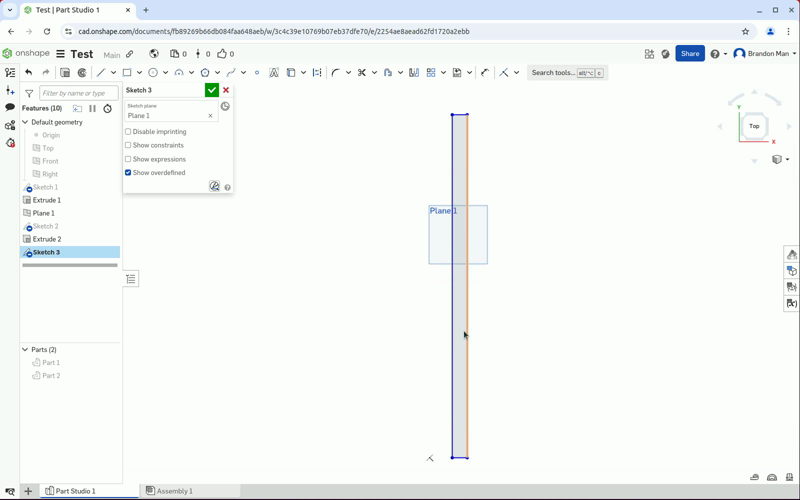
scroll(6)
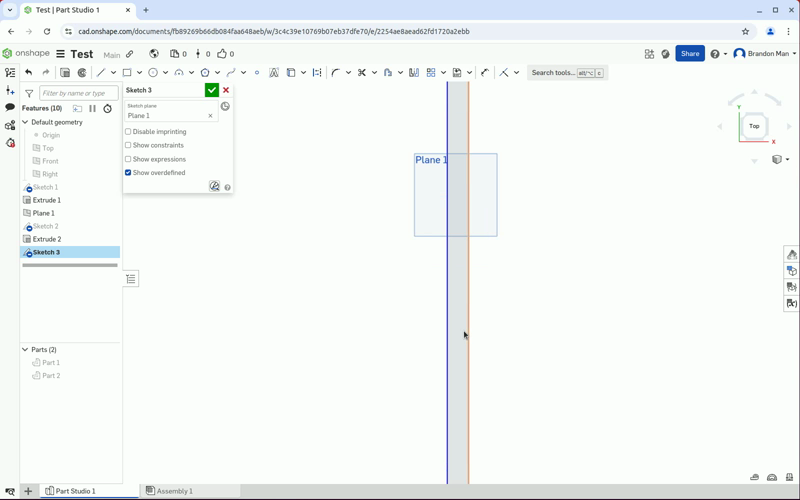
scroll(6)
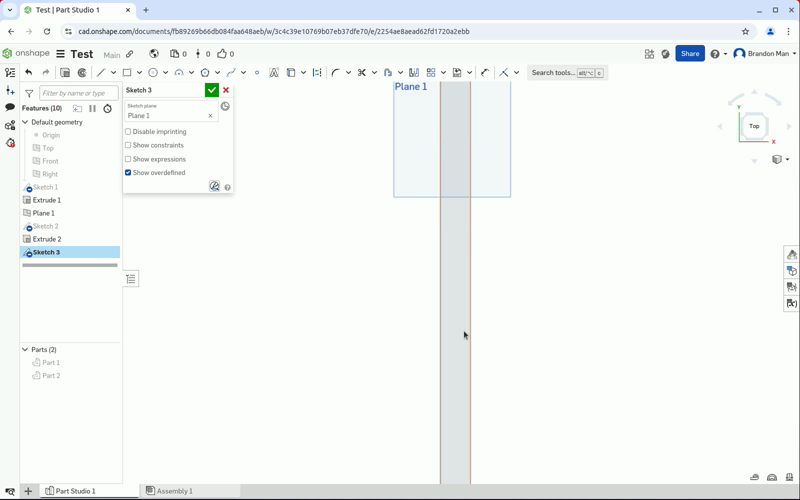
scroll(6)
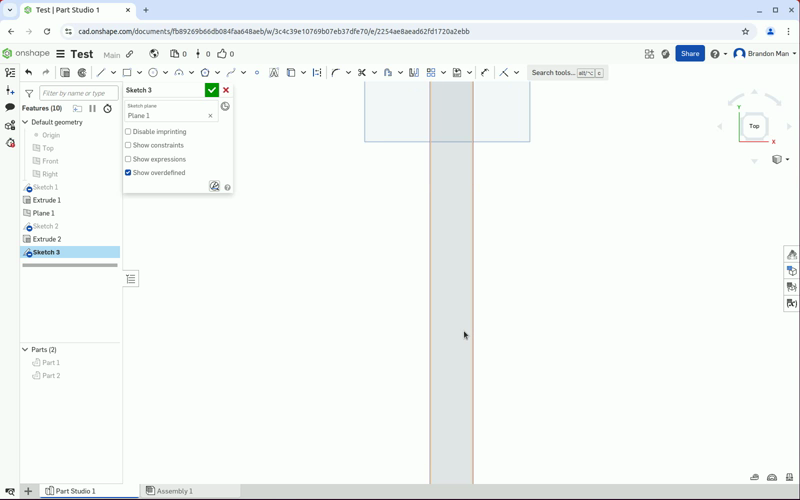
scroll(6)
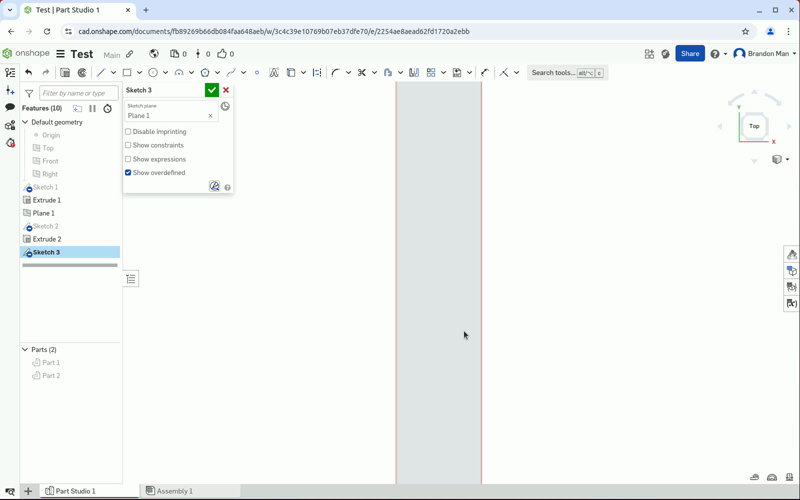
click(464, 330)
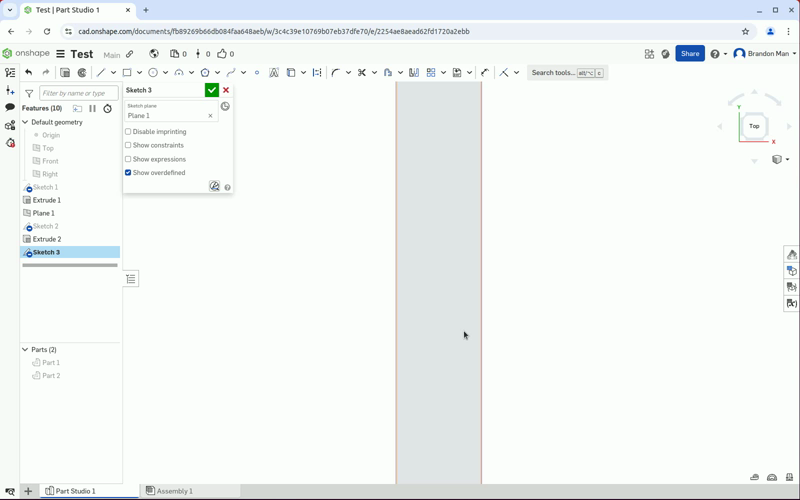
scroll(-6)
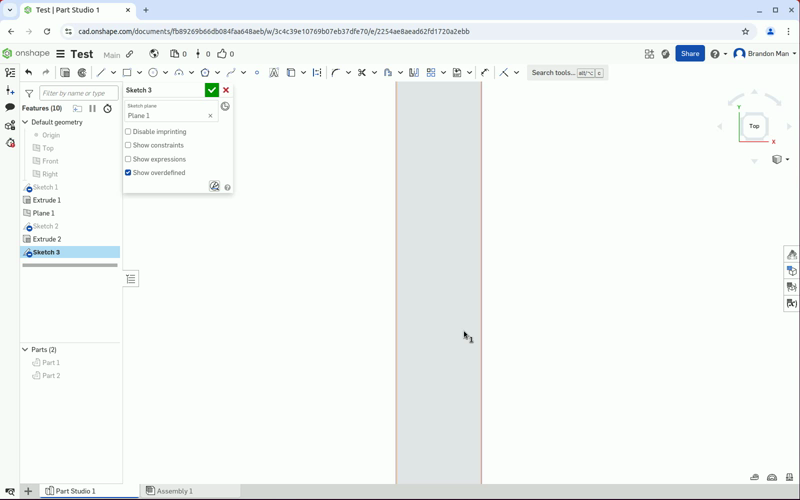
scroll(-6)
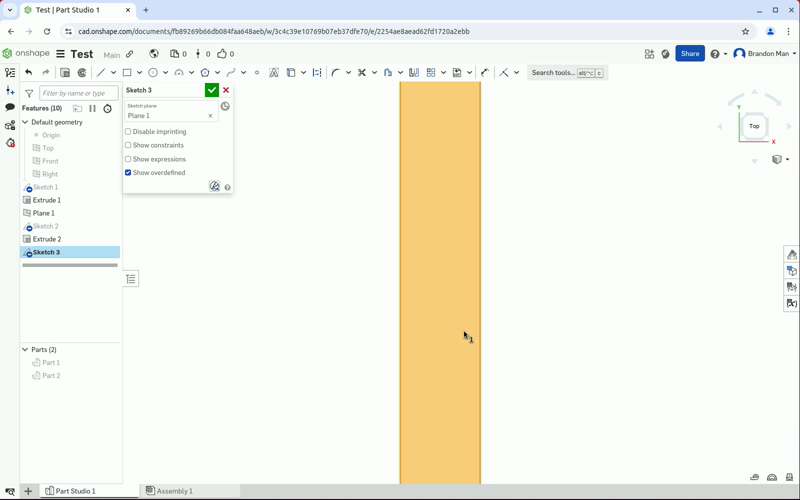
scroll(-6)
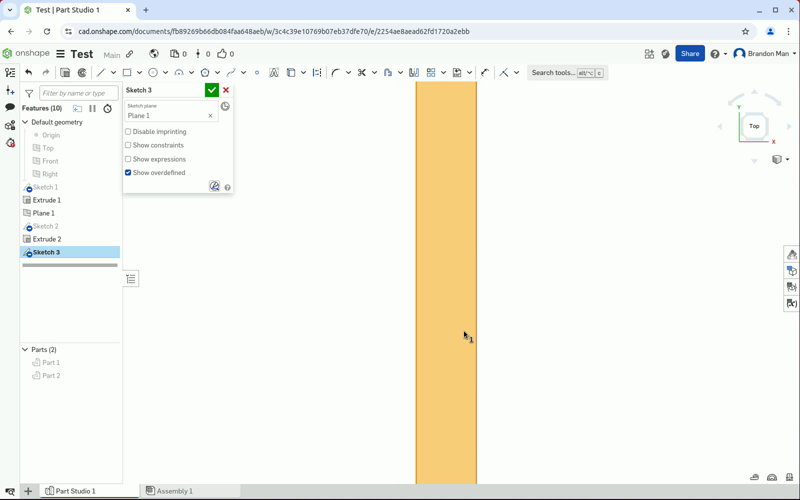
scroll(-6)
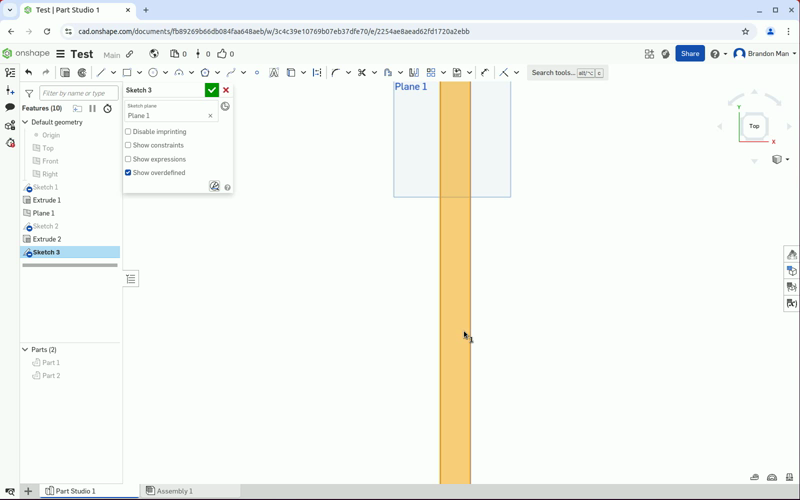
scroll(-6)
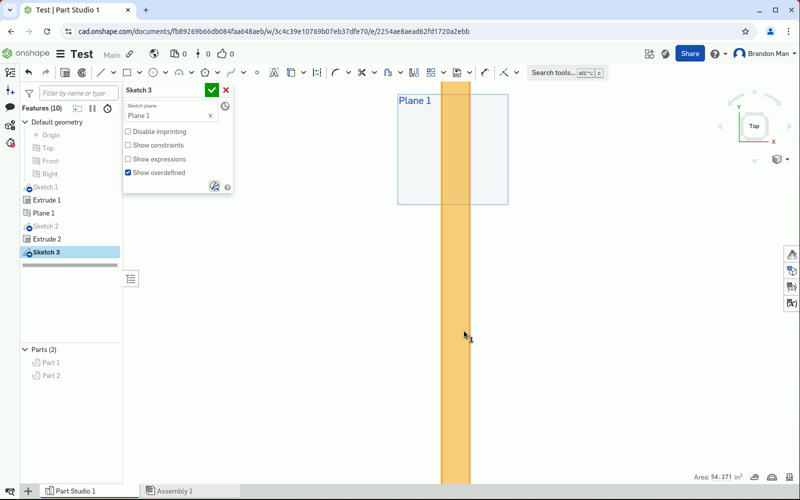
scroll(-6)
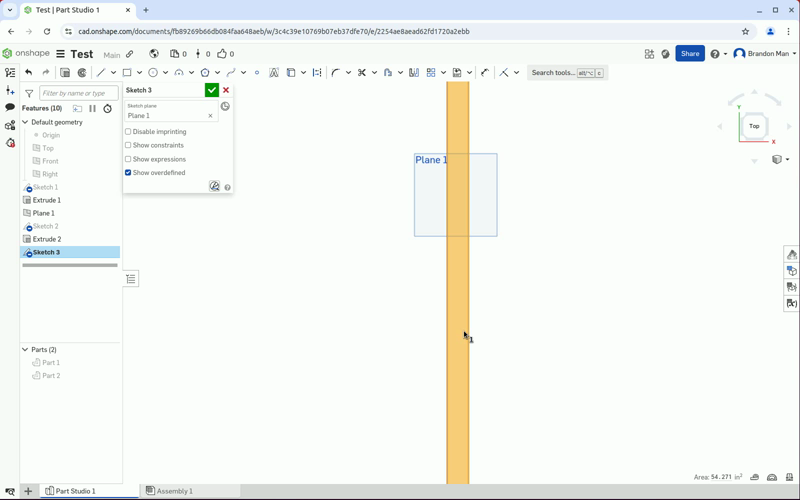
scroll(-6)
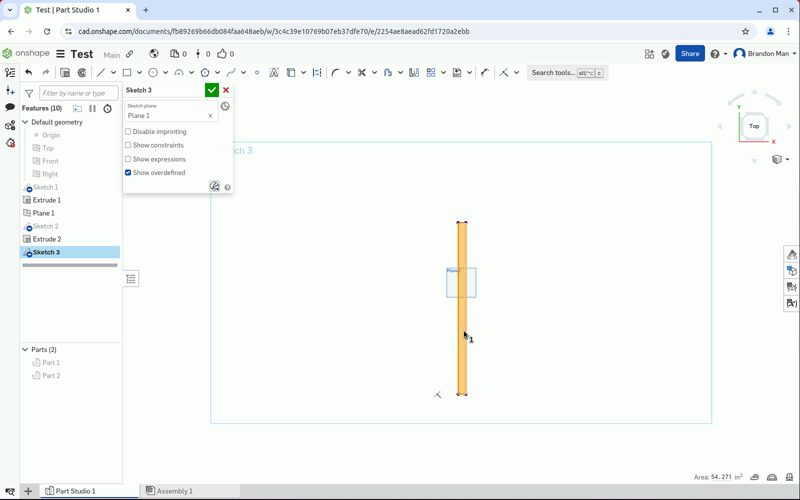
mouse_move(73, 352)
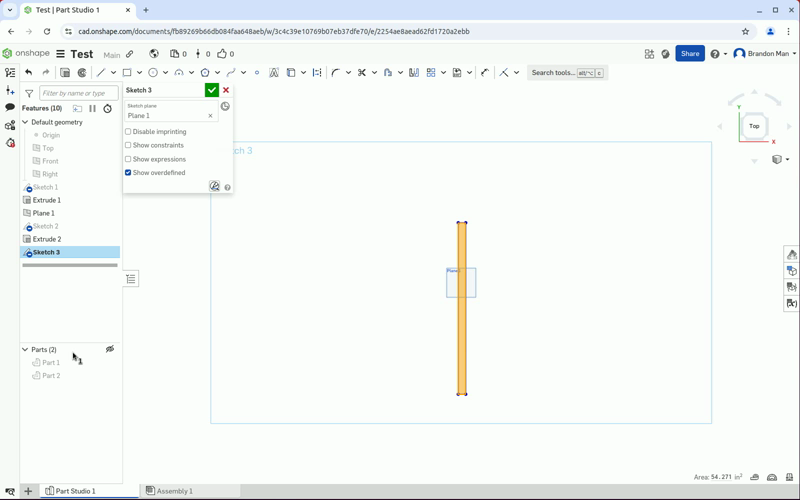
key(shift+y)
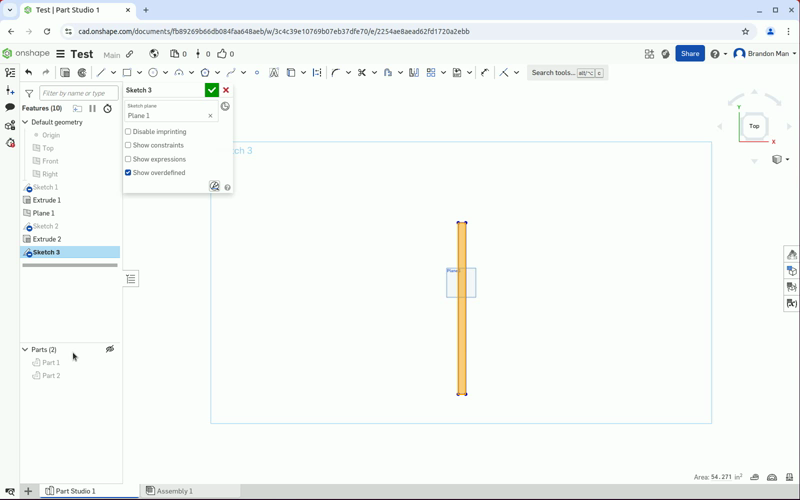
key(shift+e)
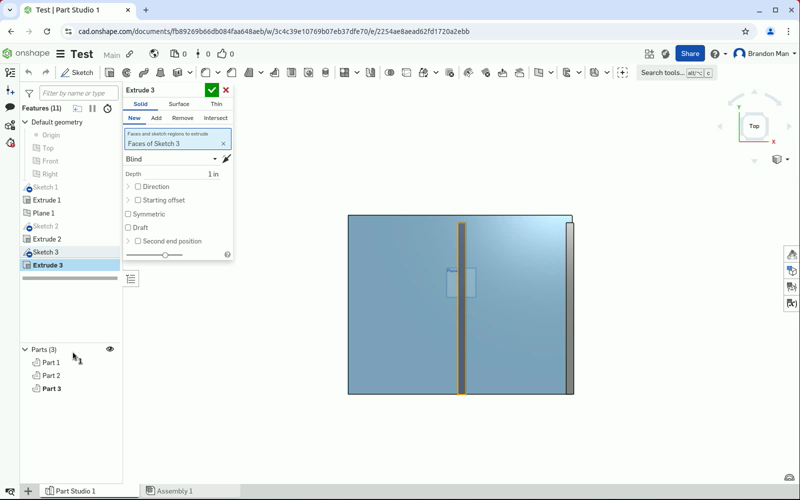
mouse_move(143, 106)
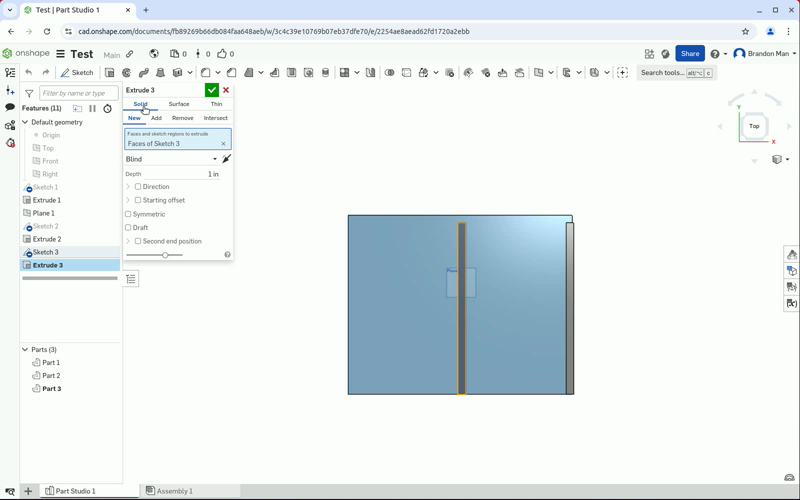
click(143, 106)
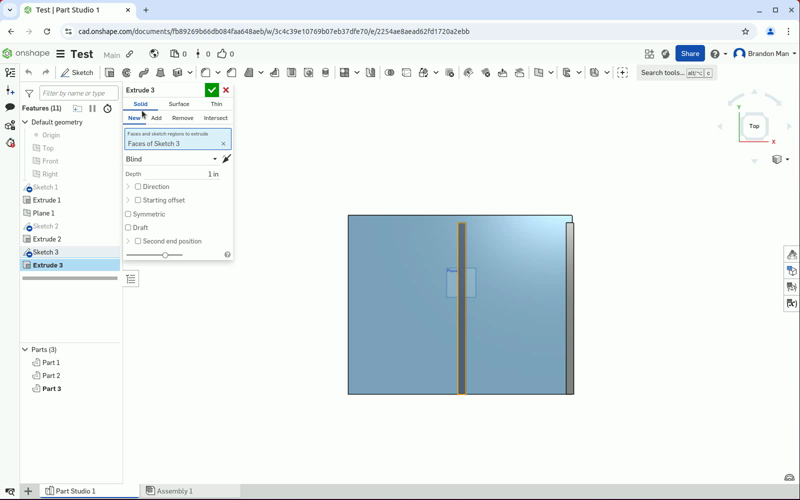
mouse_move(137, 120)
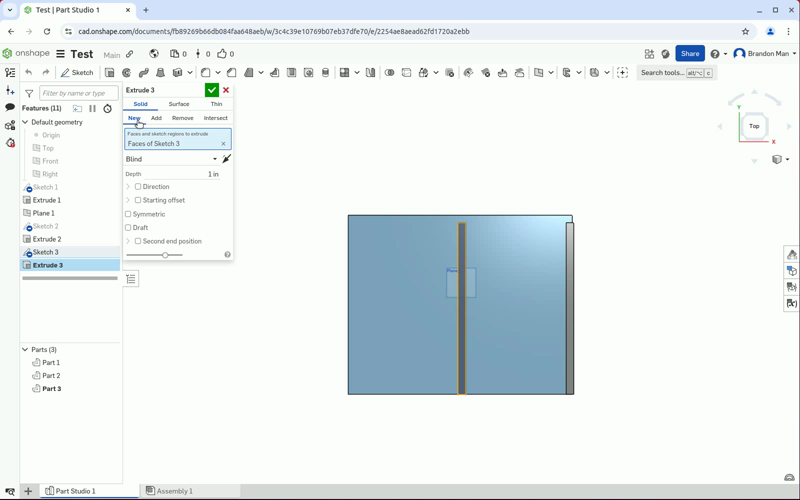
click(137, 120)
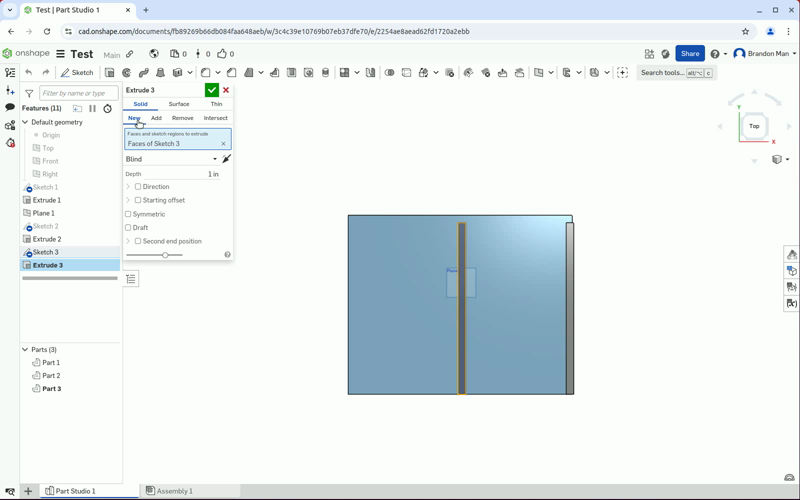
key(tab, 4)
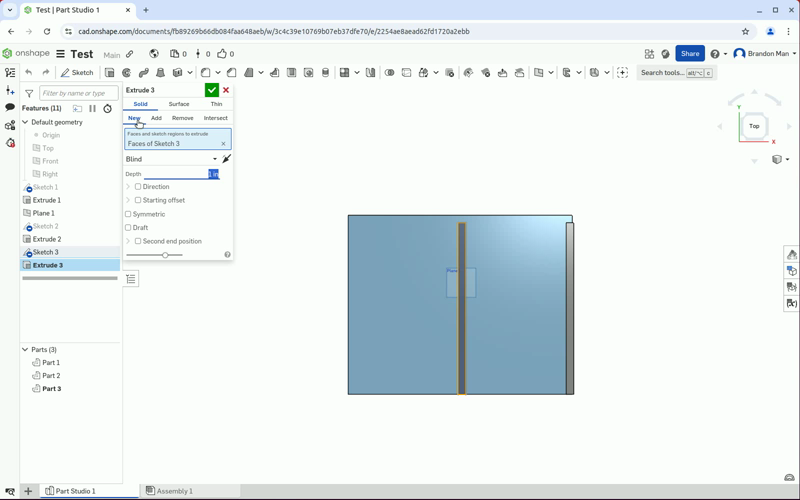
text(3.129)
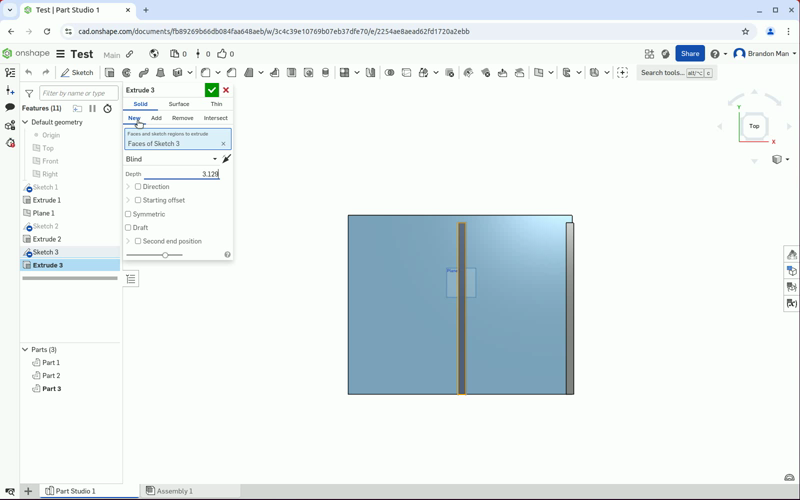
key(enter)
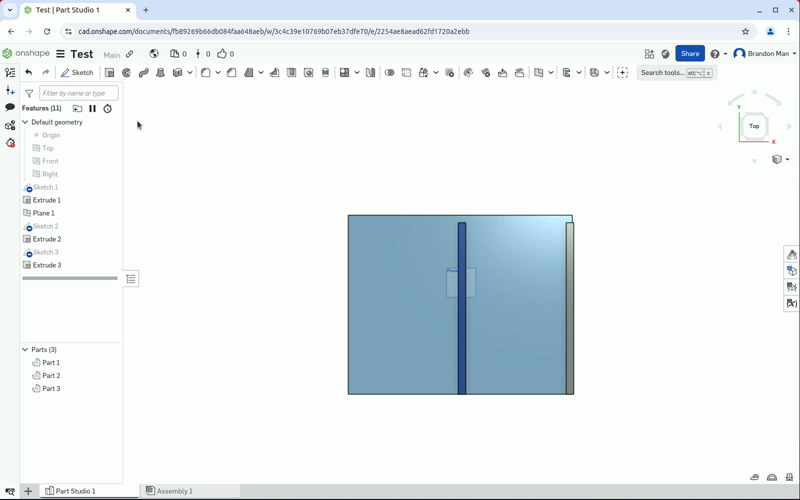
key(shift+h)
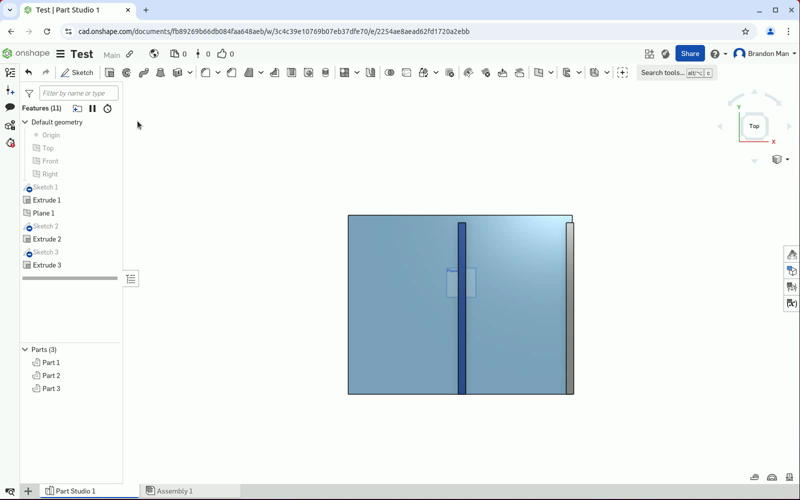
key(shift+h)
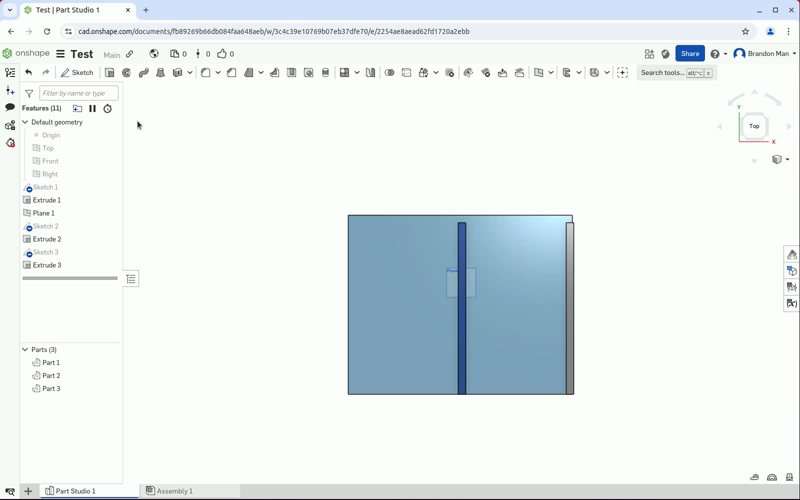
mouse_move(73, 189)
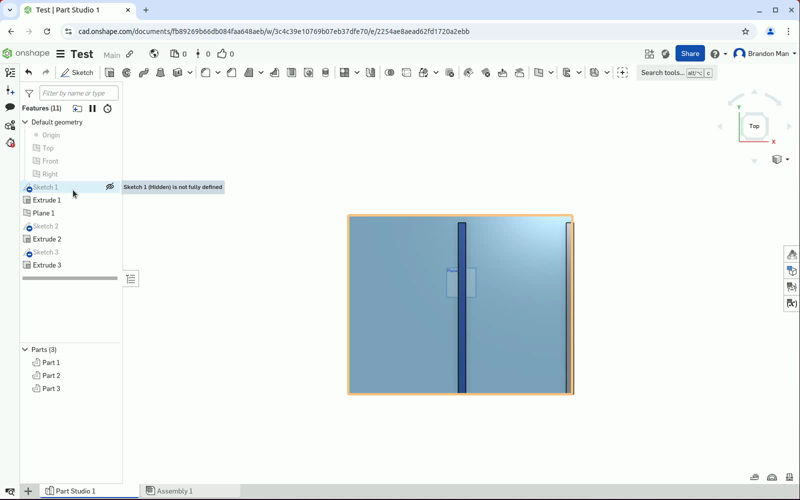
click(73, 189)
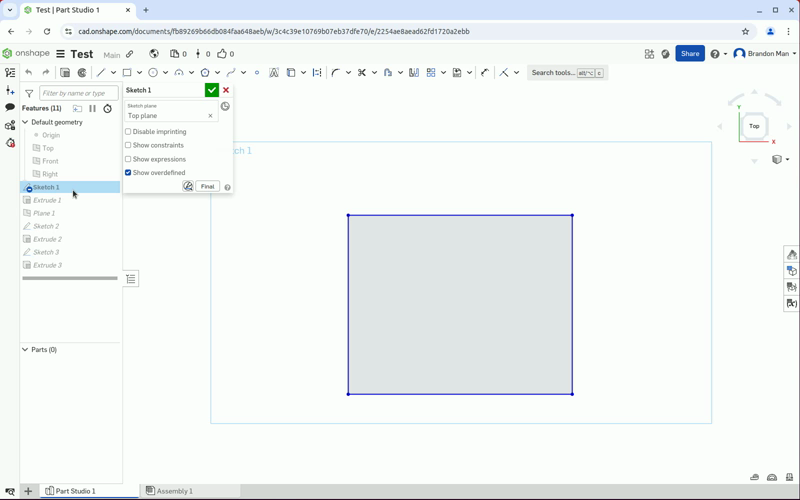
mouse_move(229, 92)
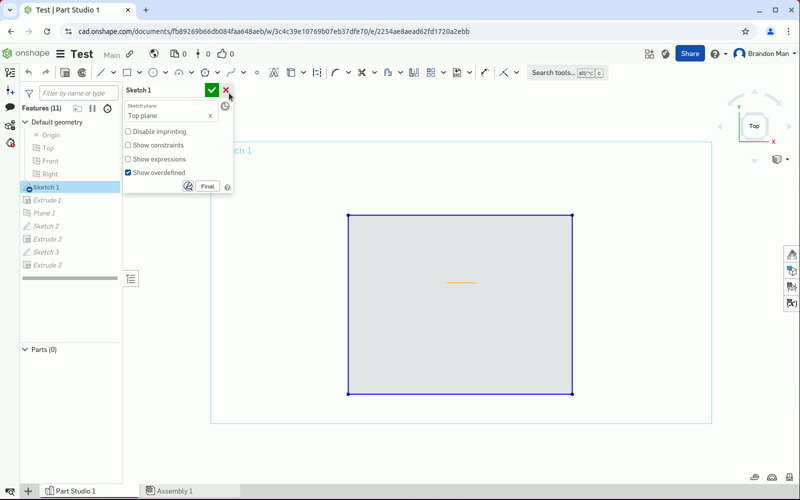
click(229, 92)
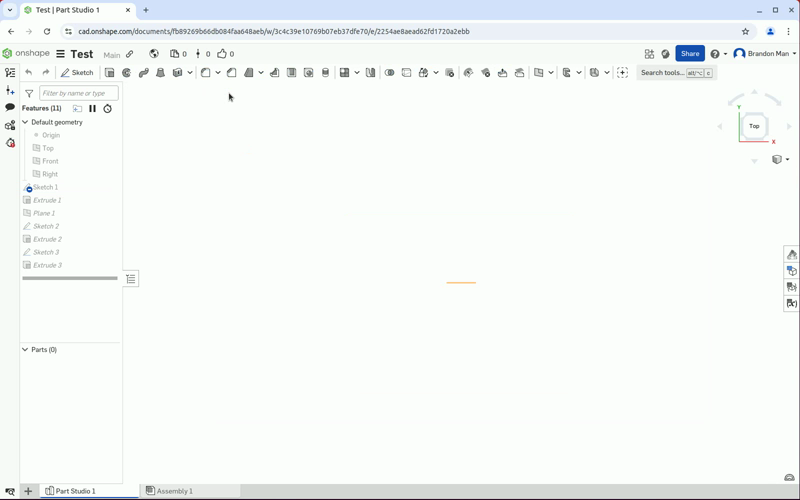
key(shift+s)
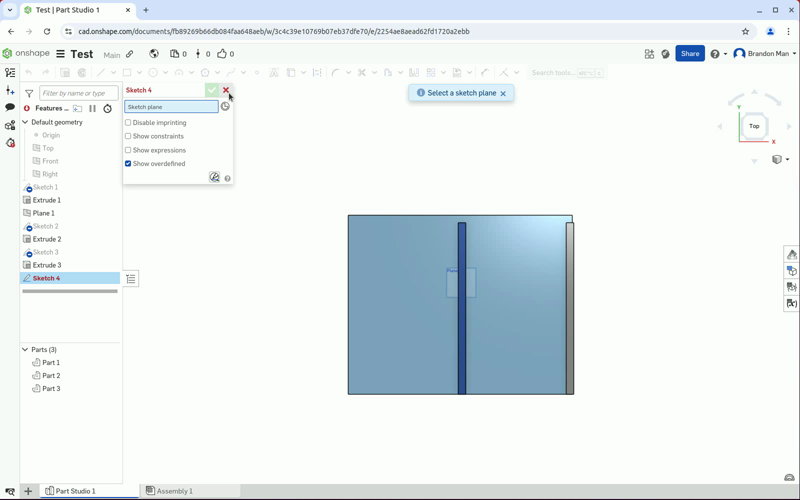
mouse_move(73, 215)
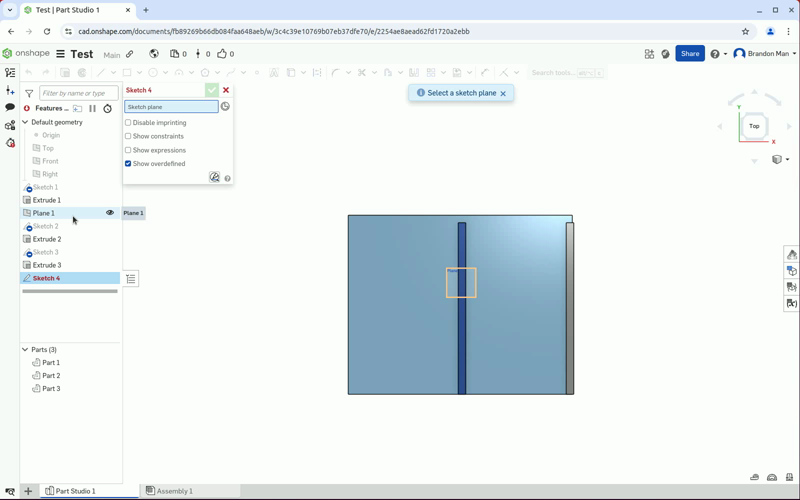
click(73, 215)
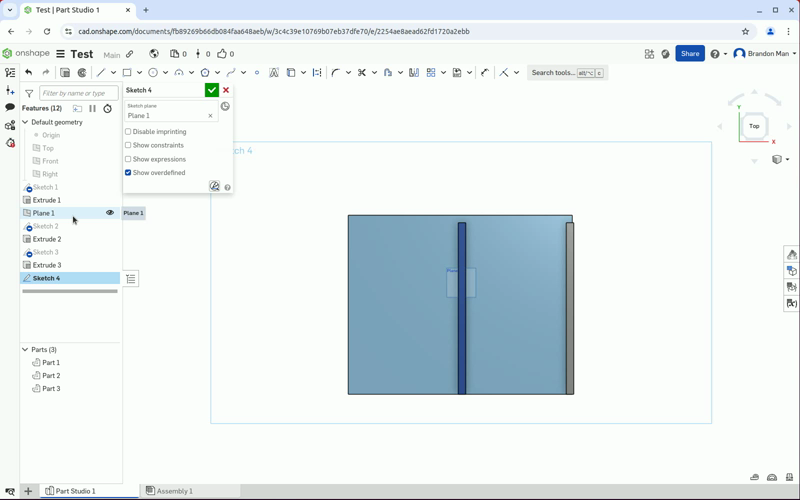
mouse_move(73, 352)
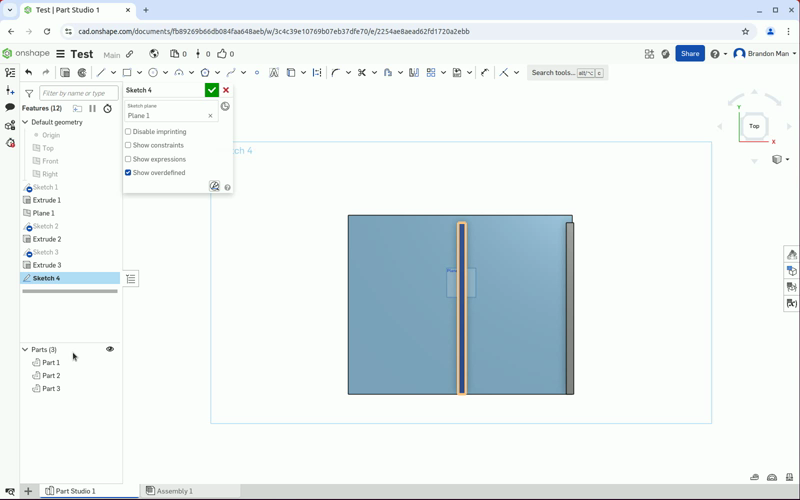
key(y)
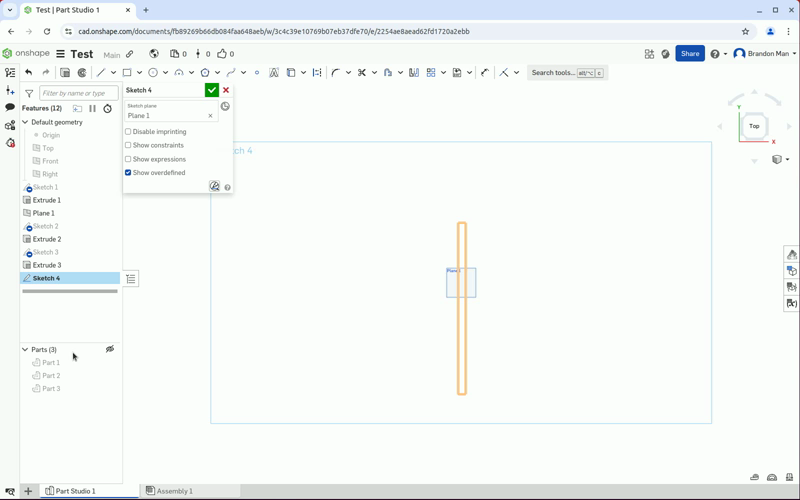
key(l)
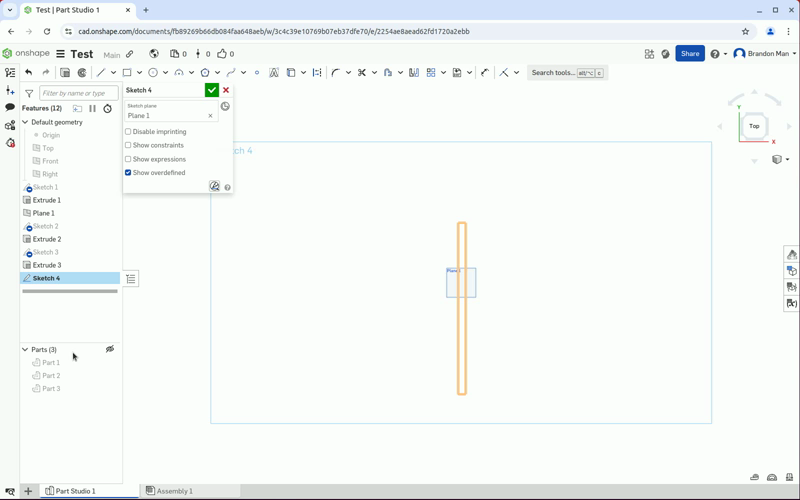
key_down(shift)
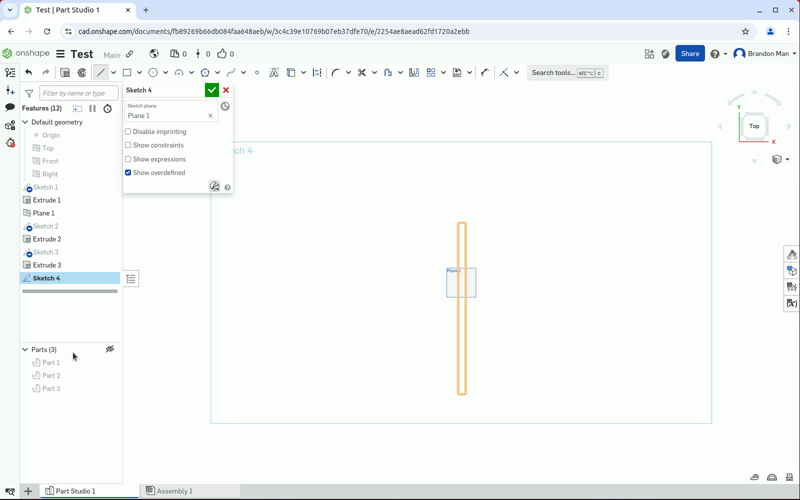
mouse_move(348, 394)
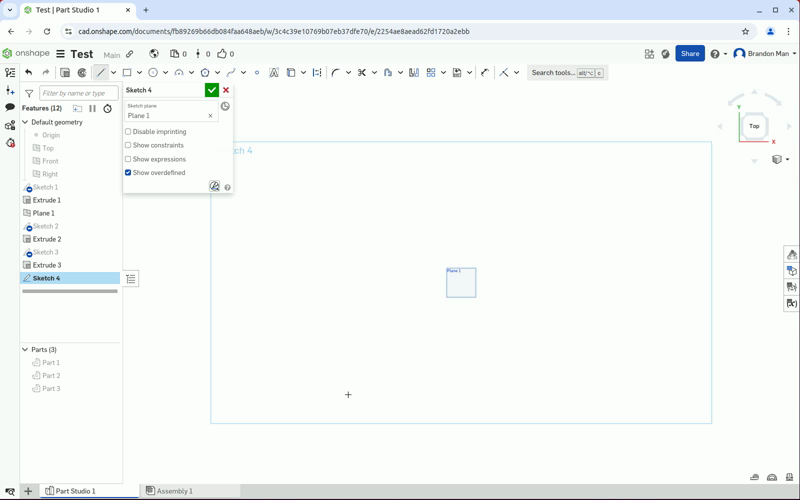
click(348, 394)
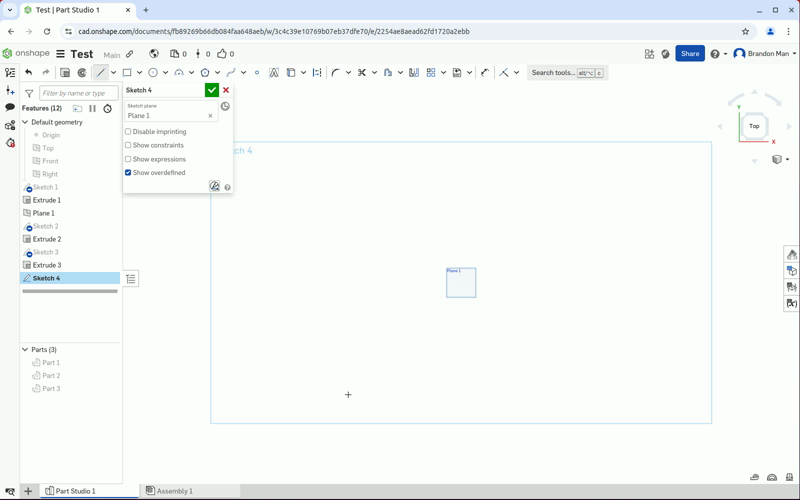
key_up(shift)
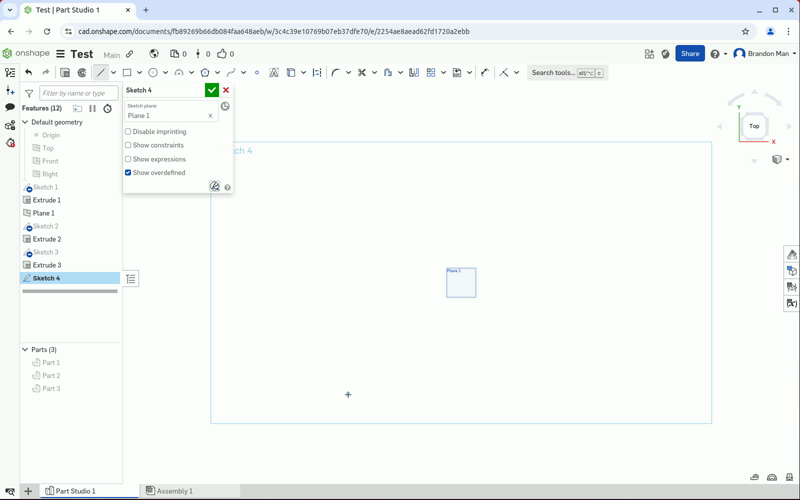
key_down(shift)
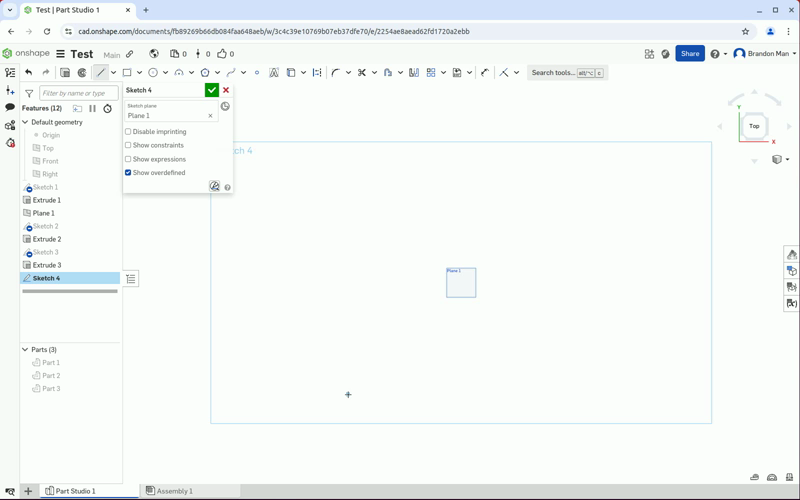
mouse_move(378, 394)
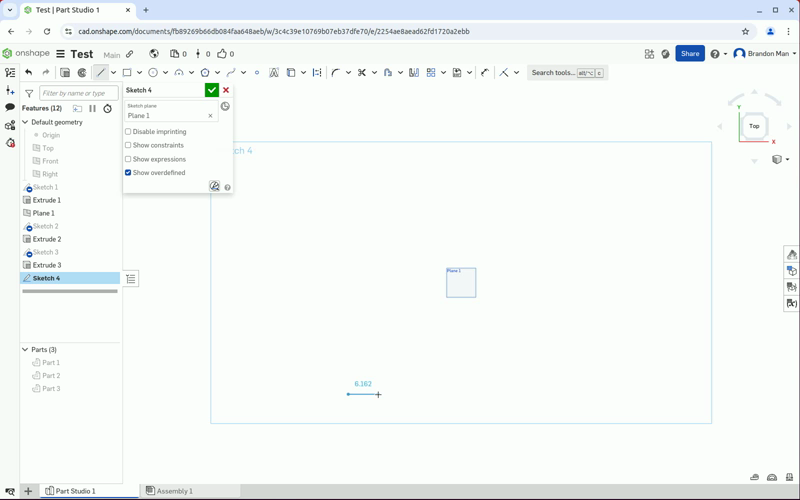
mouse_move(355, 394)
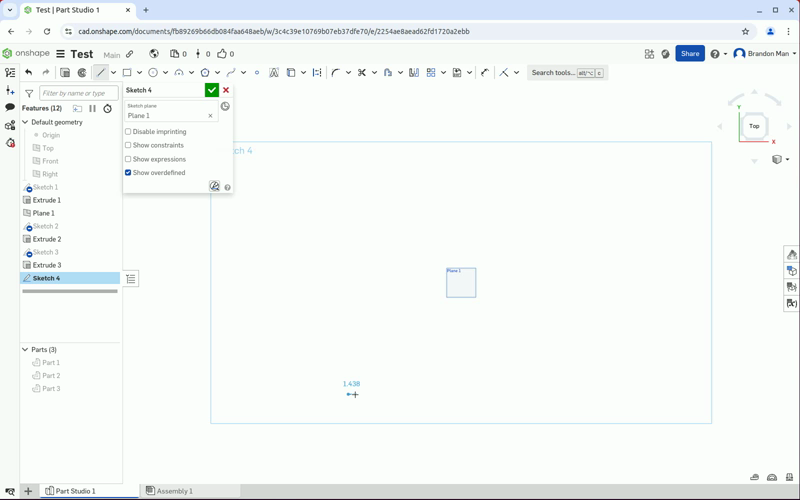
scroll(6)
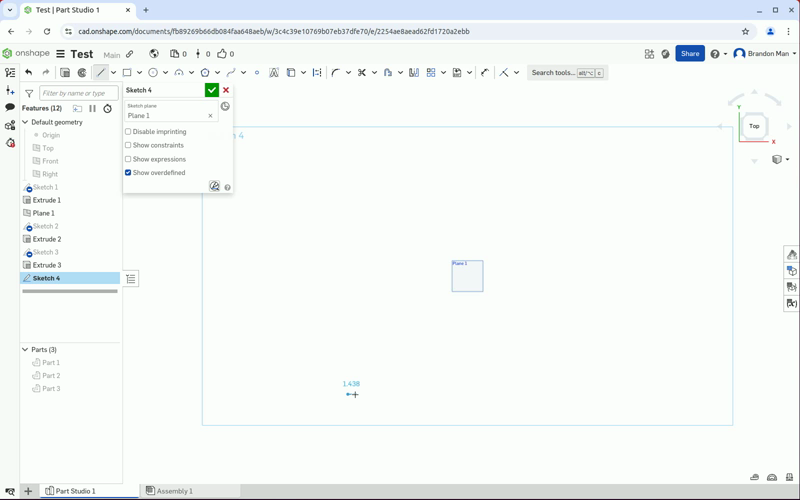
scroll(6)
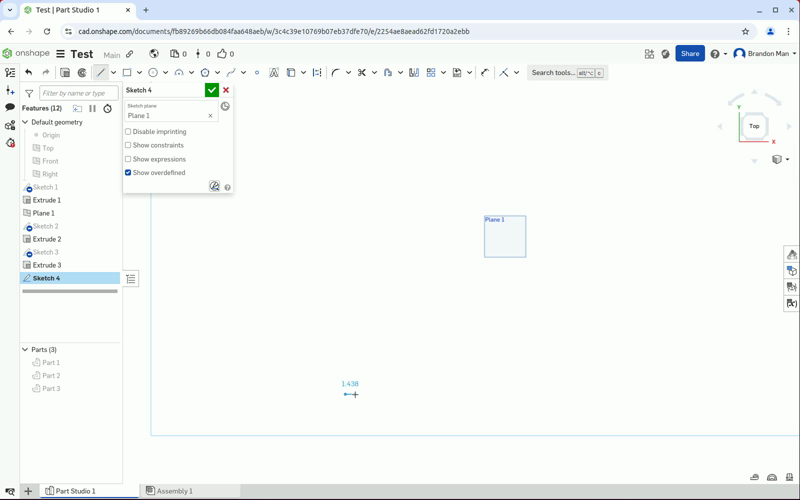
scroll(6)
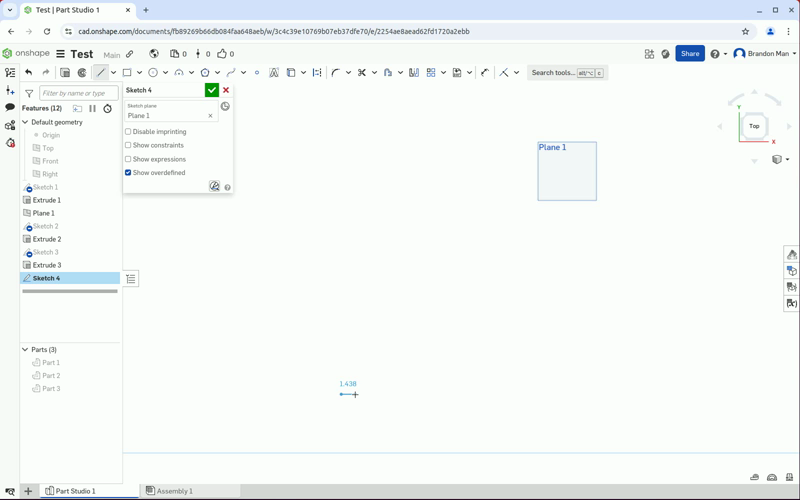
scroll(6)
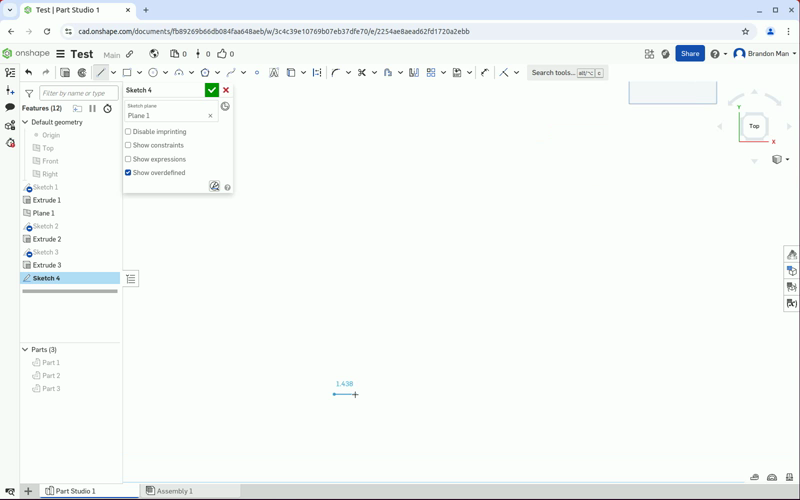
scroll(6)
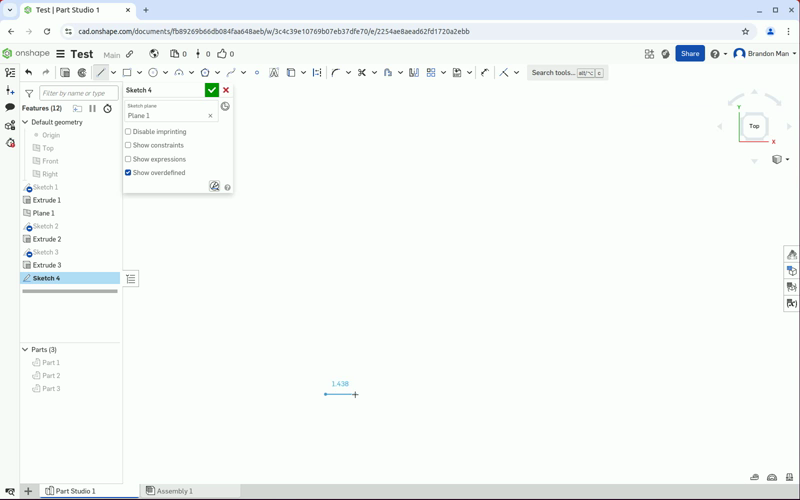
scroll(6)
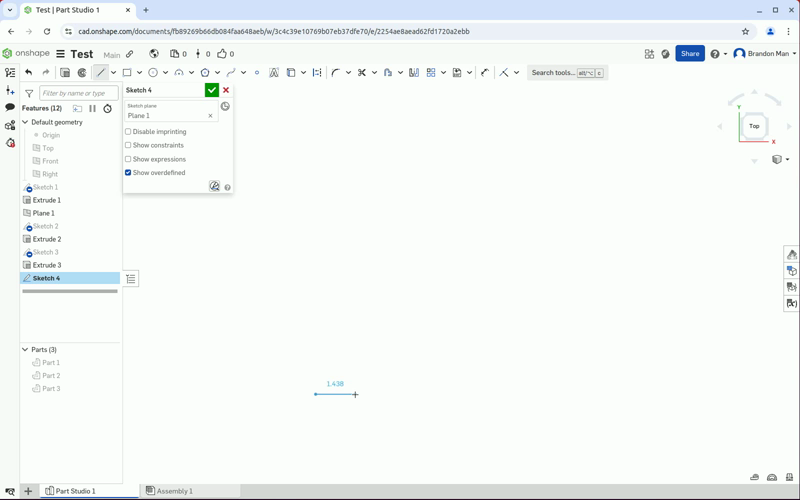
scroll(6)
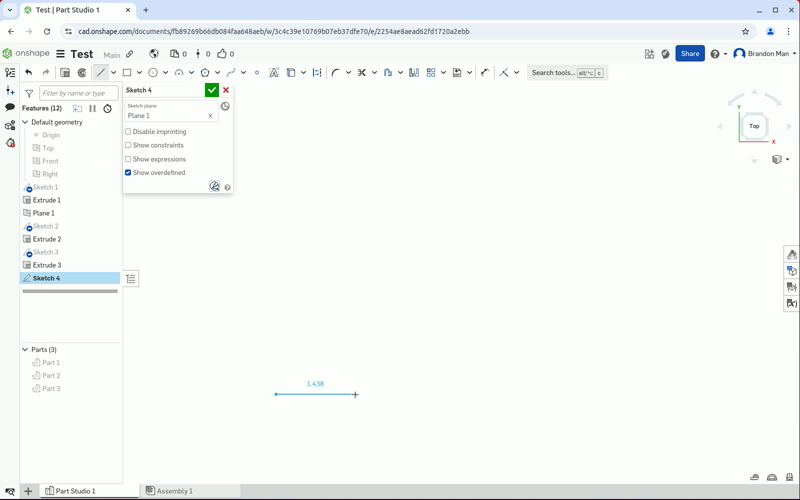
click(355, 394)
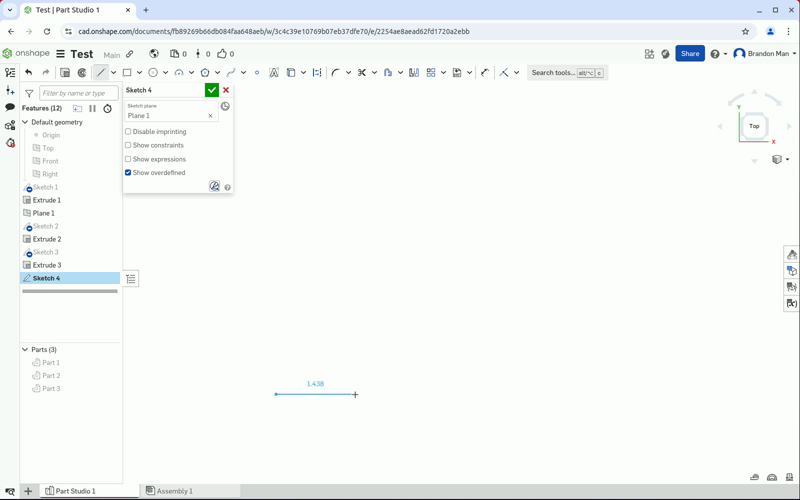
scroll(-6)
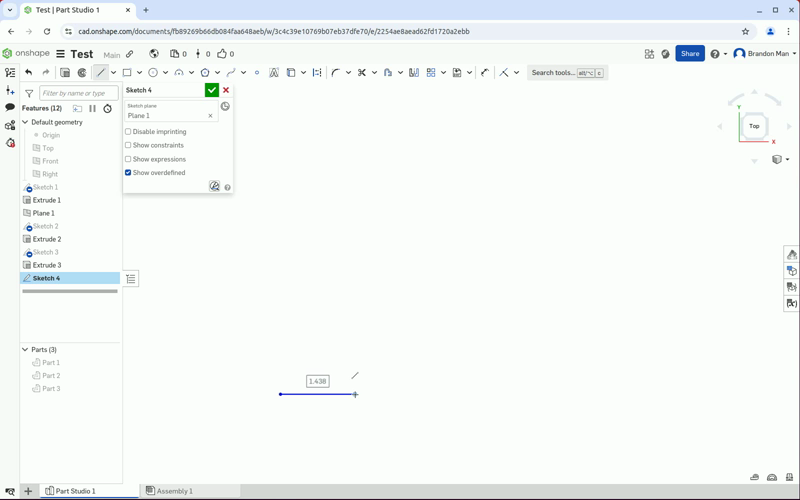
scroll(-6)
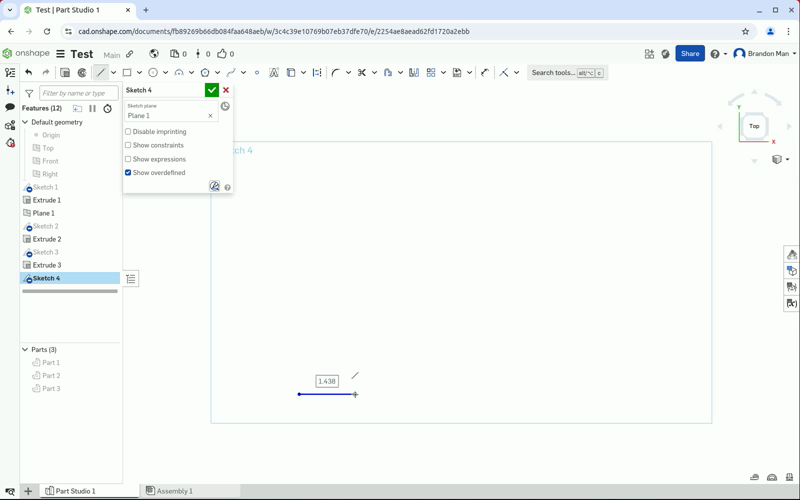
scroll(-6)
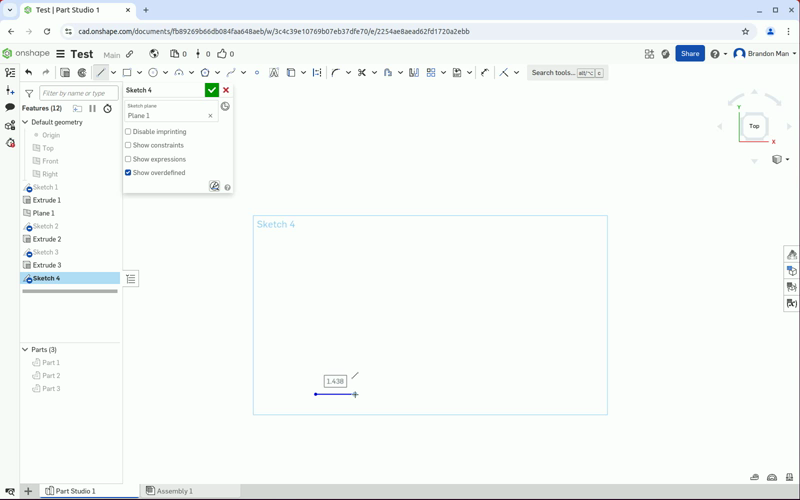
scroll(-6)
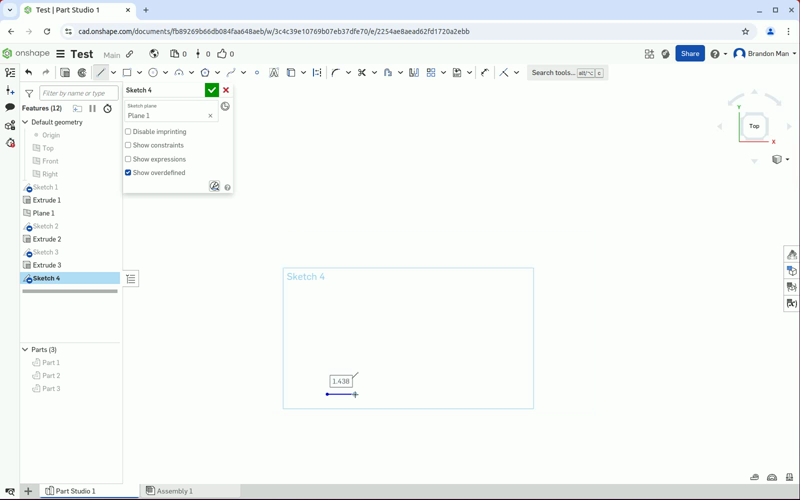
scroll(-6)
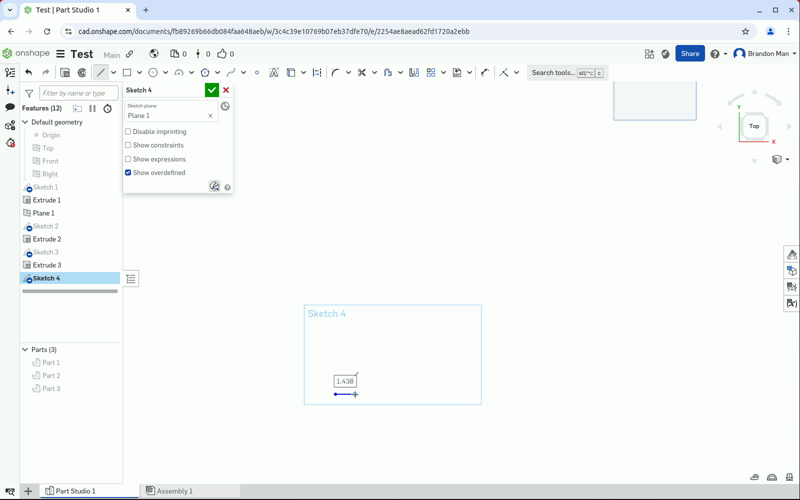
scroll(-6)
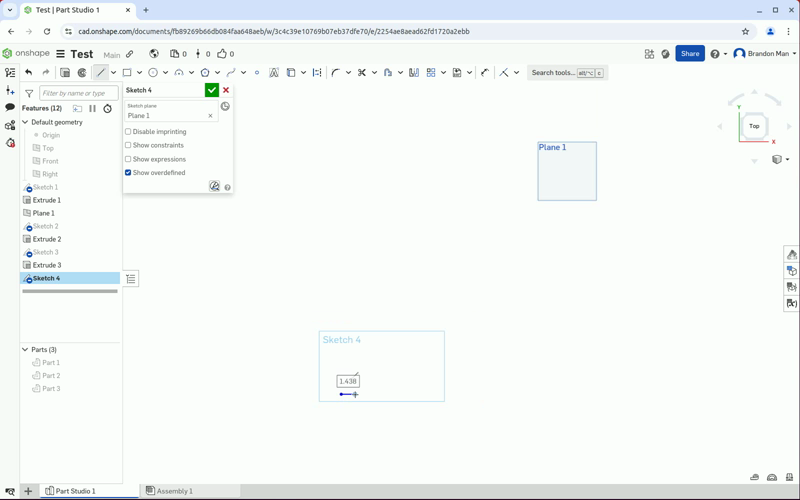
scroll(-6)
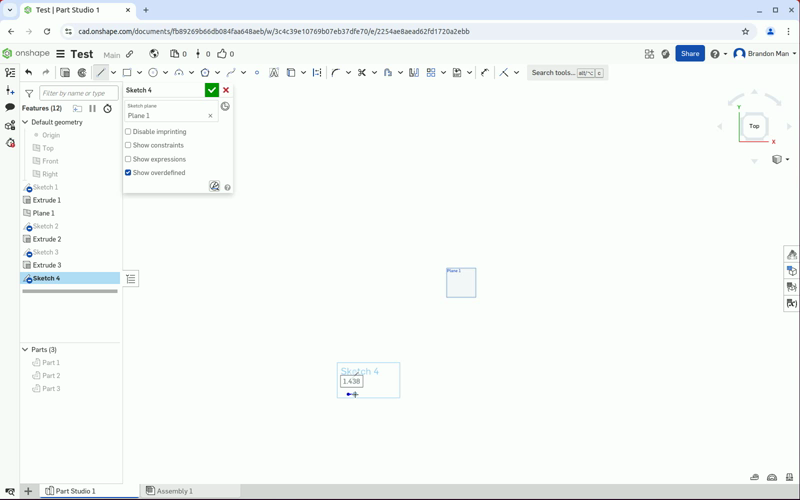
key_up(shift)
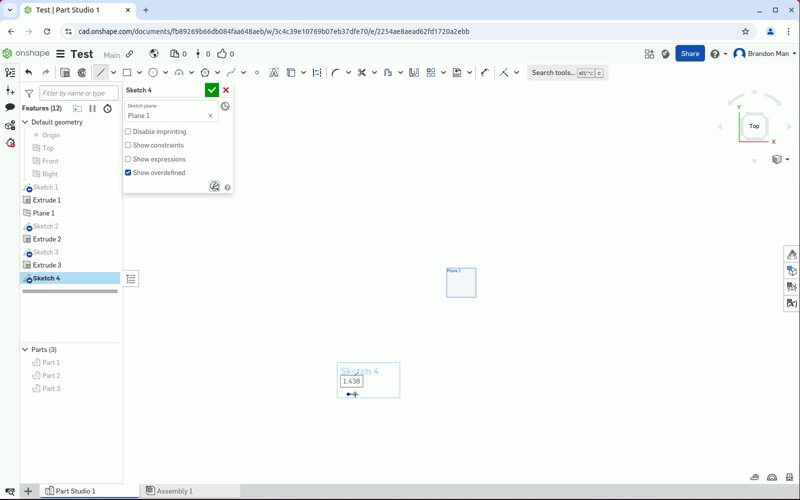
key_down(shift)
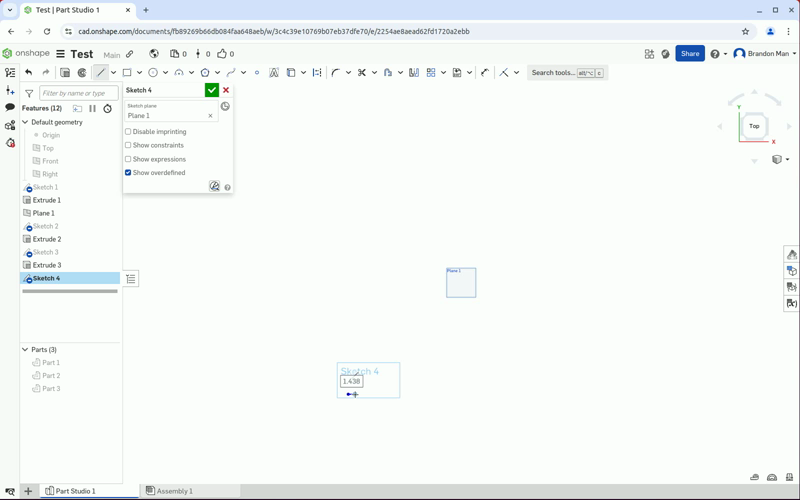
mouse_move(355, 222)
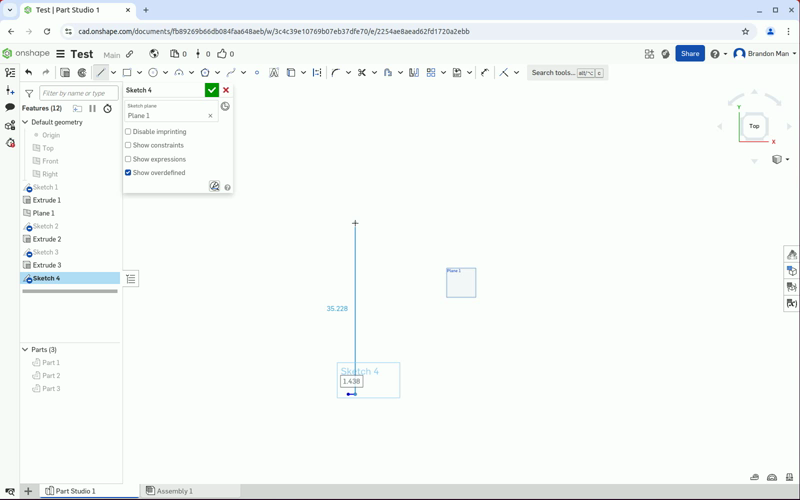
click(355, 222)
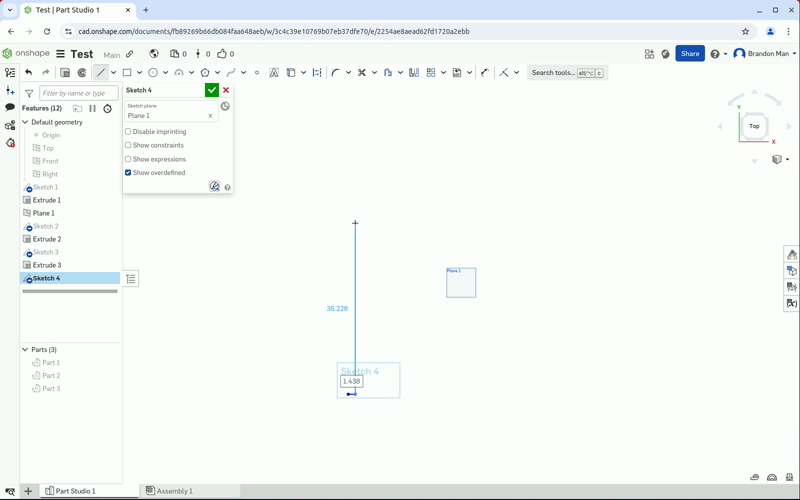
key_up(shift)
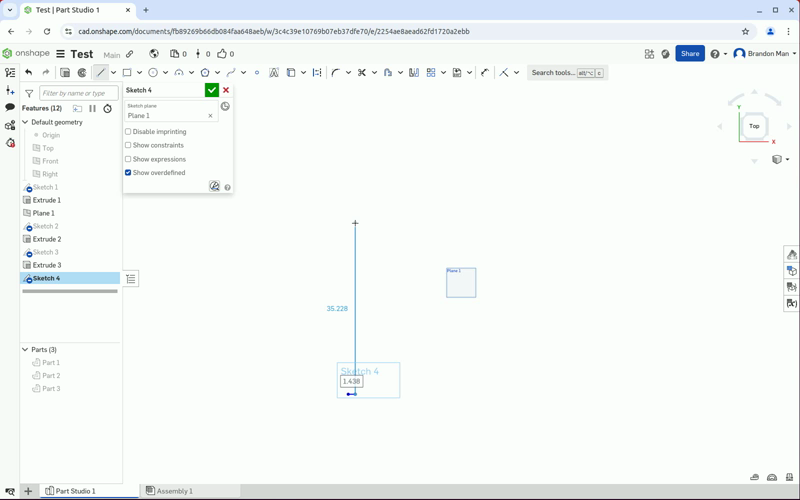
key_down(shift)
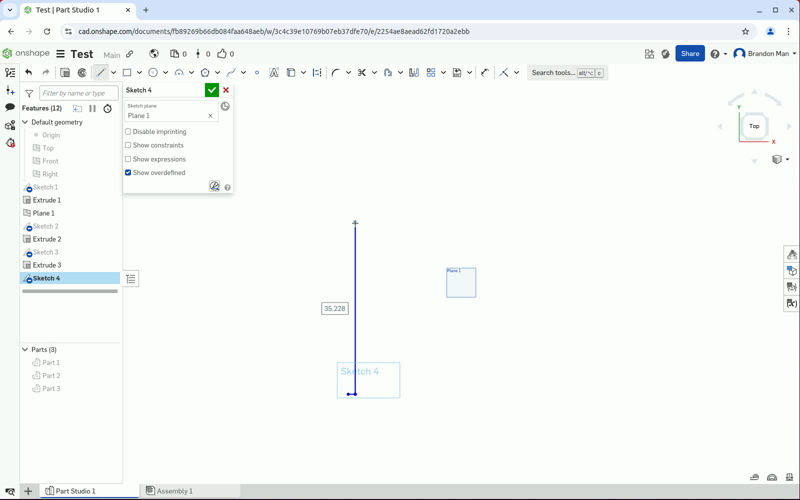
mouse_move(385, 222)
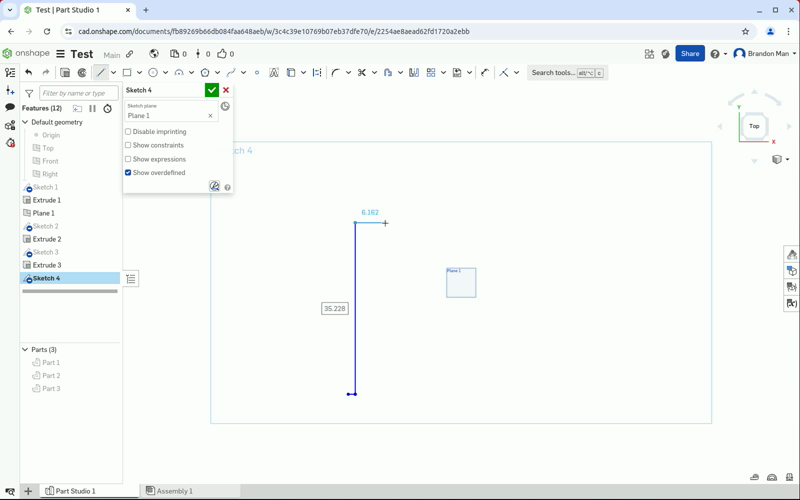
mouse_move(348, 222)
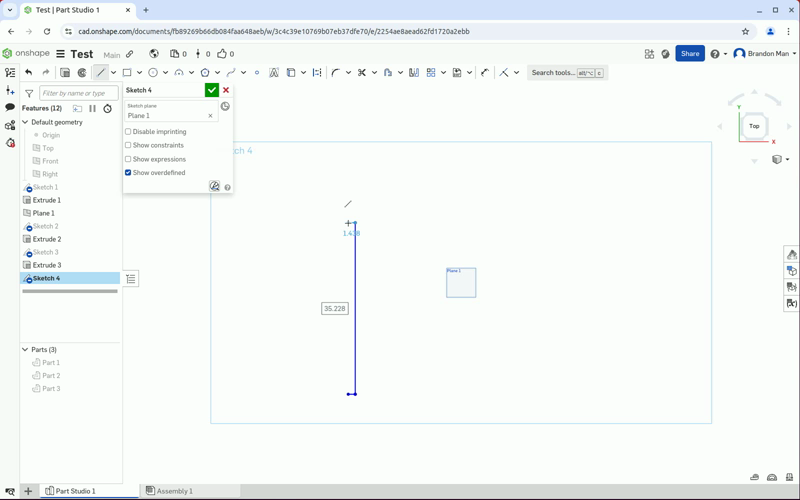
scroll(6)
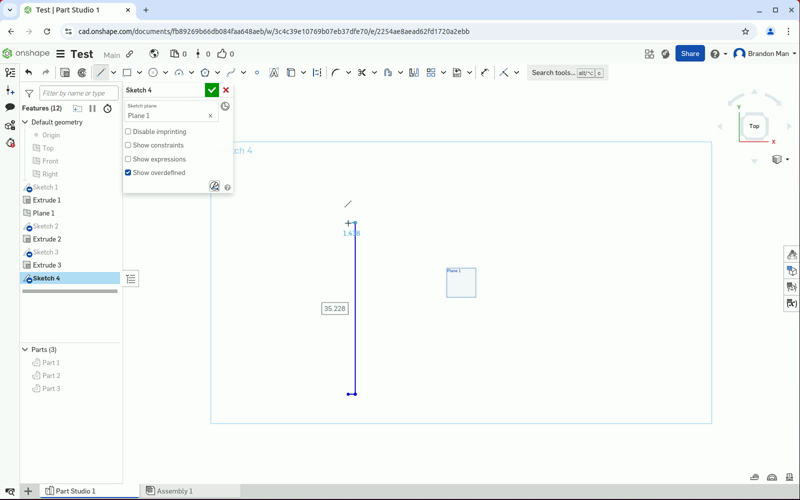
scroll(6)
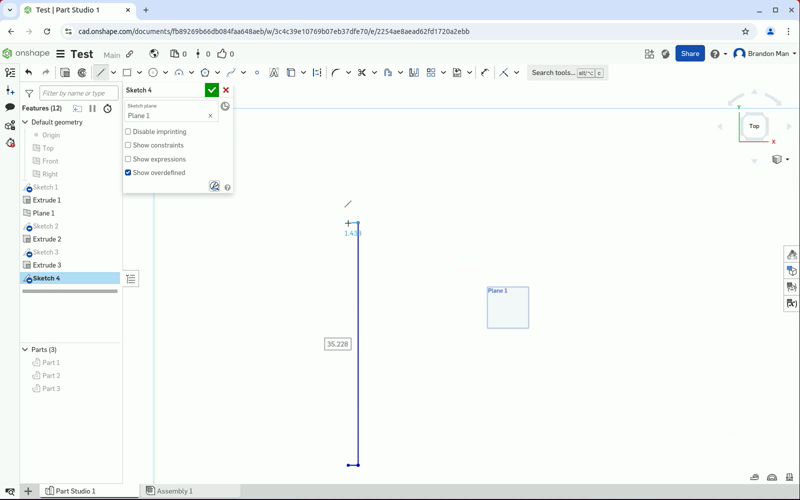
scroll(6)
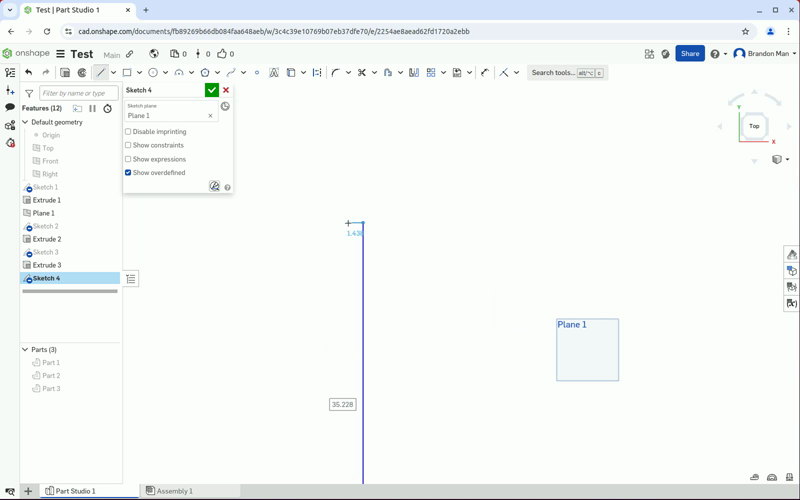
scroll(6)
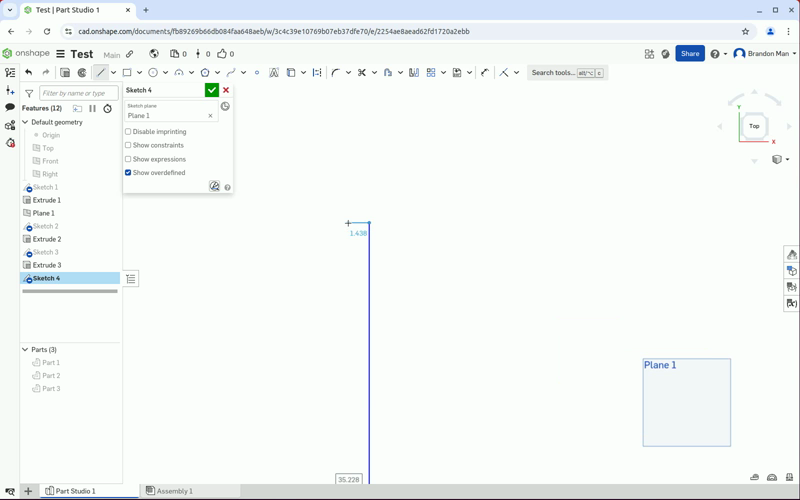
scroll(6)
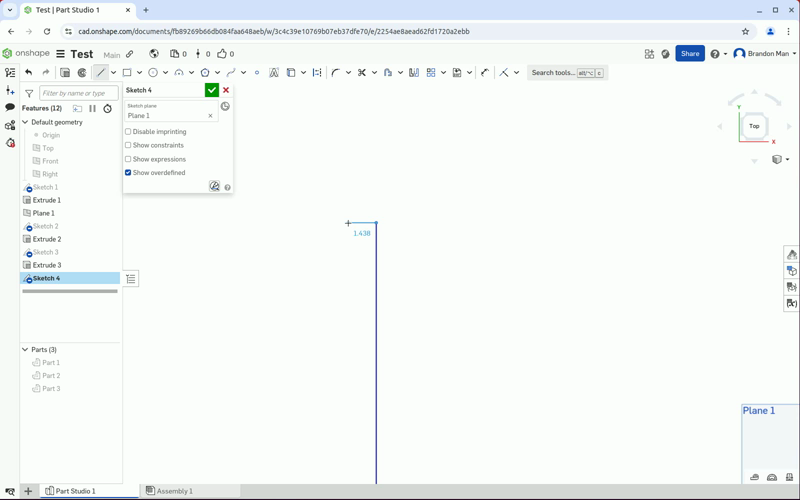
scroll(6)
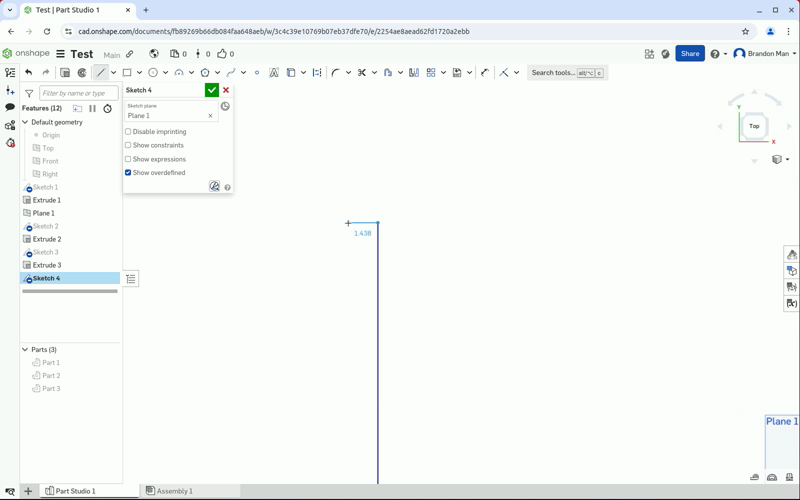
scroll(6)
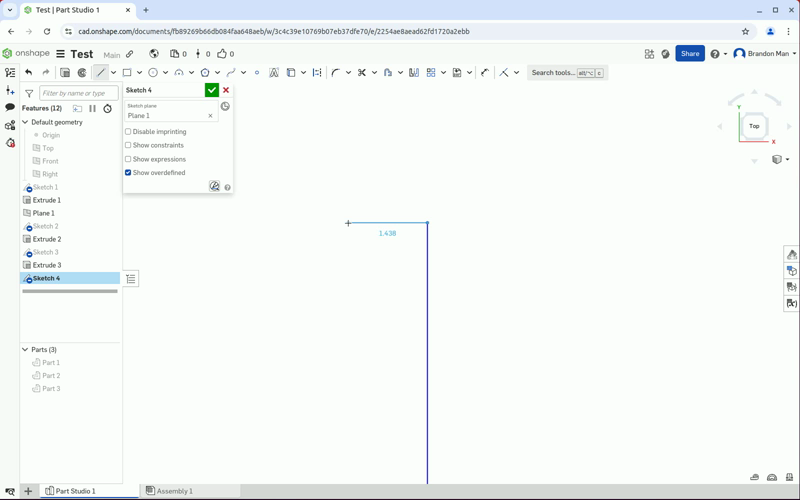
click(348, 222)
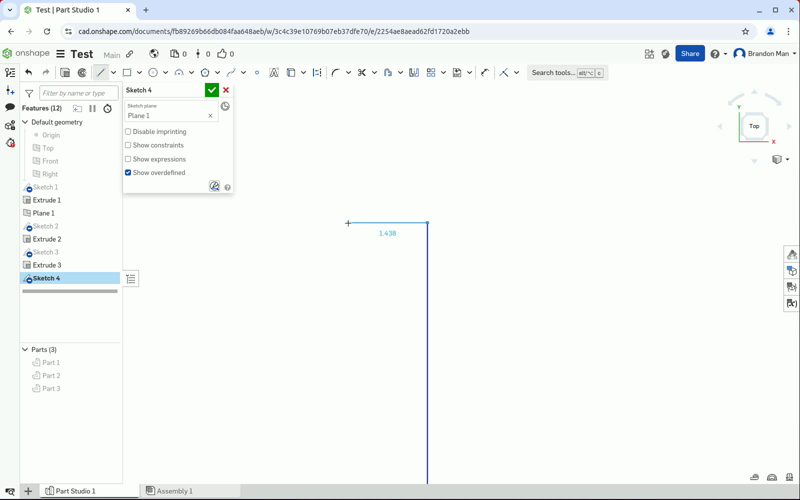
scroll(-6)
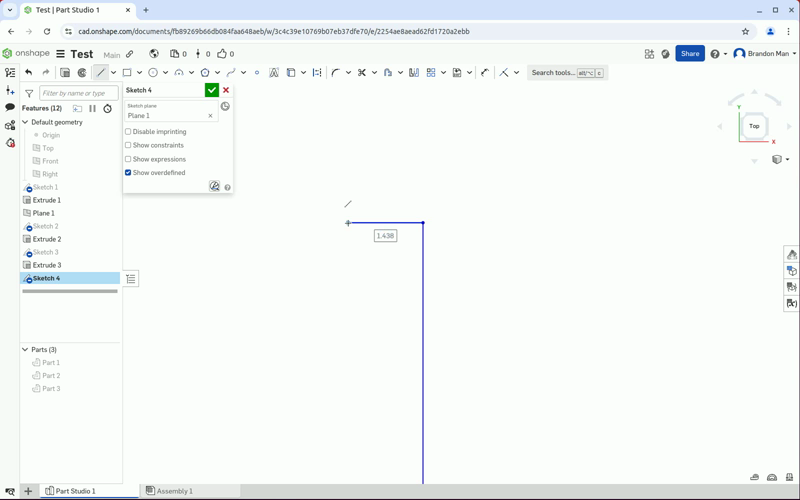
scroll(-6)
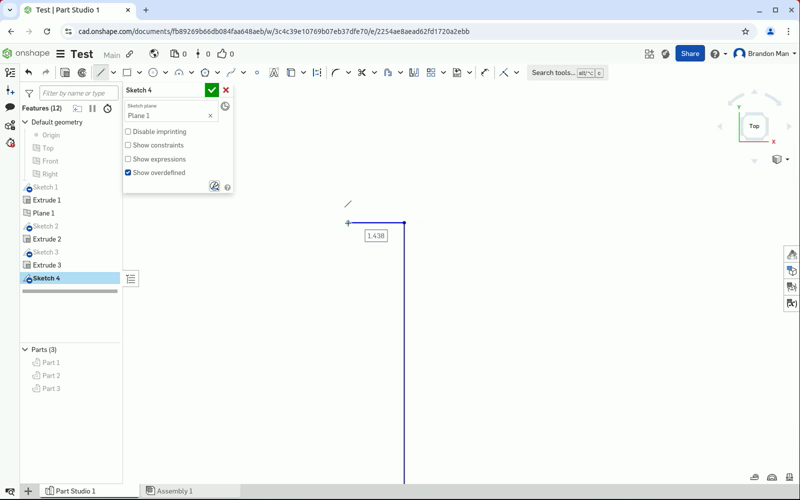
scroll(-6)
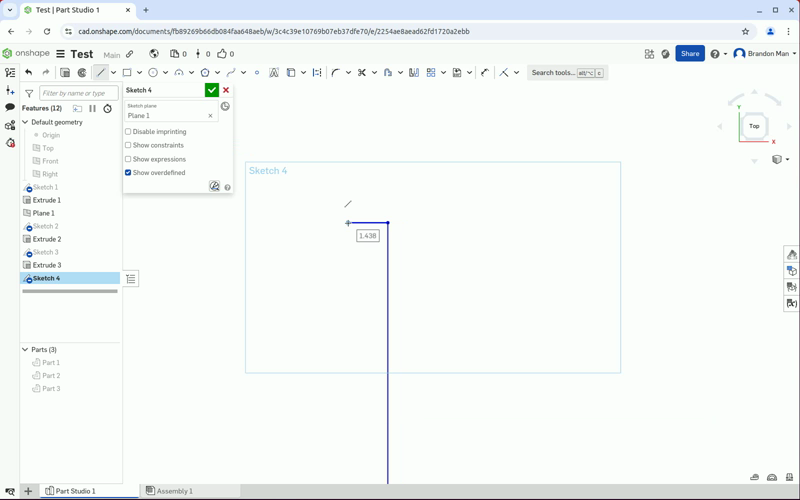
scroll(-6)
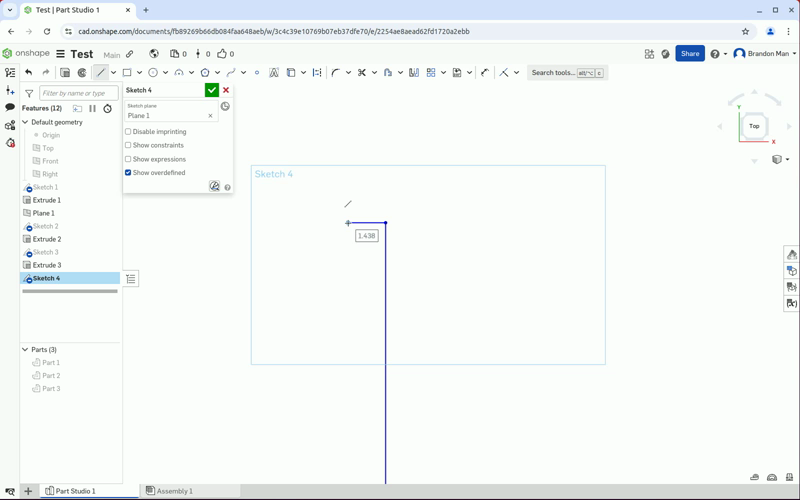
scroll(-6)
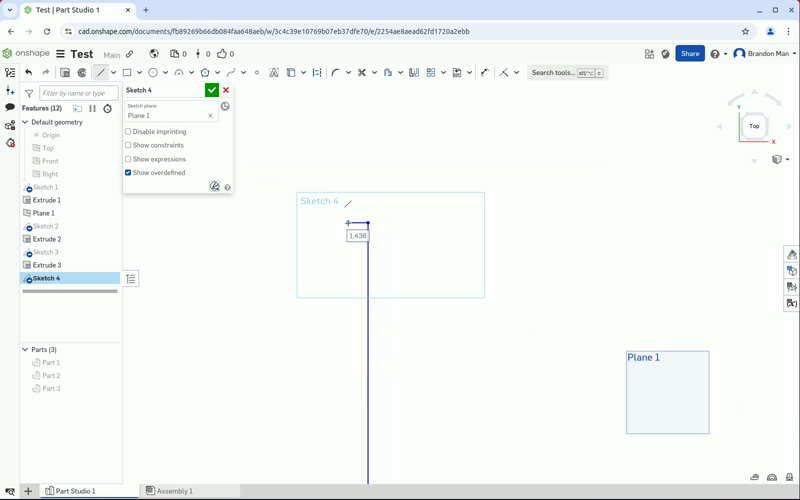
scroll(-6)
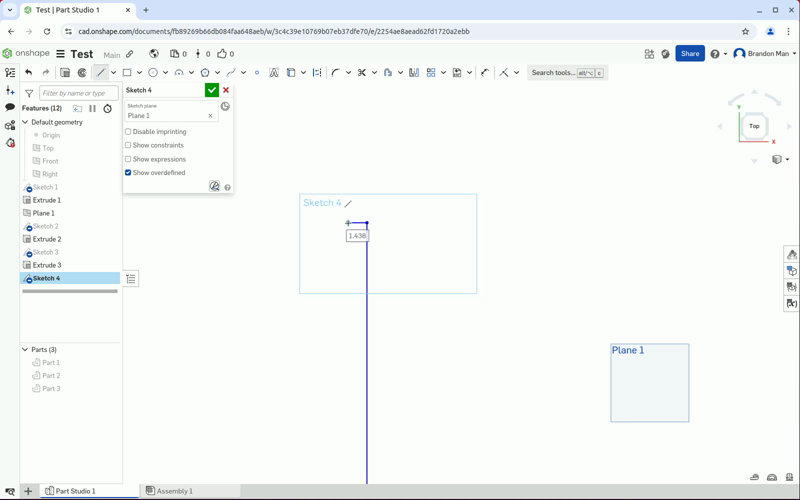
scroll(-6)
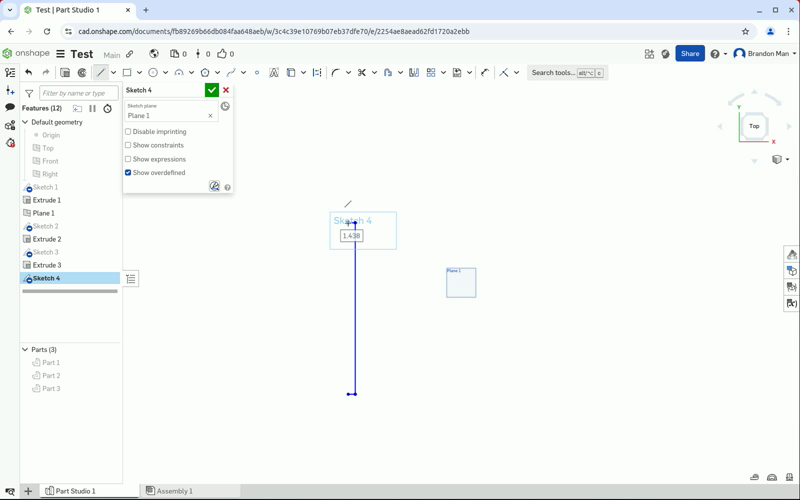
key_up(shift)
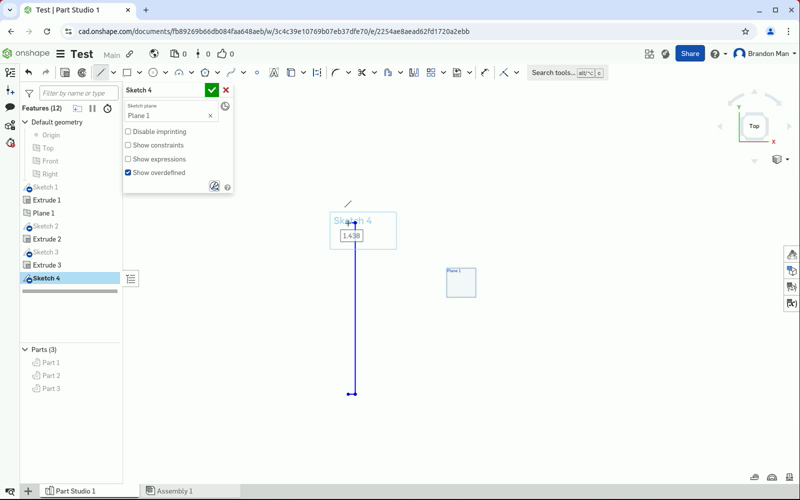
key_down(shift)
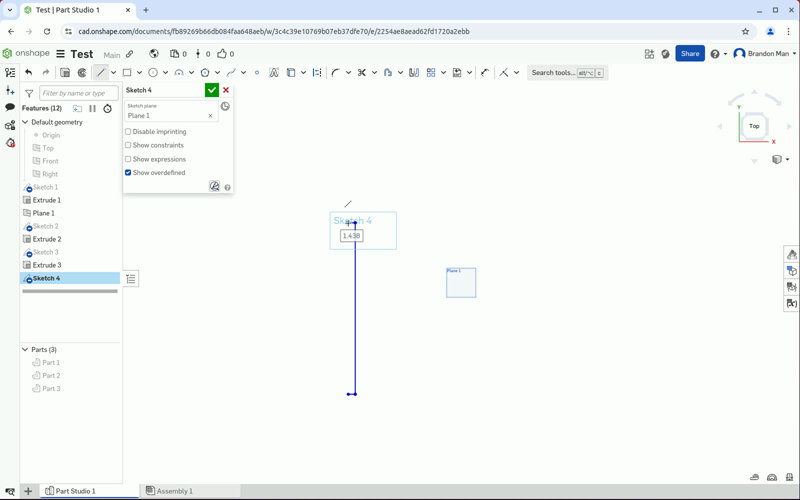
mouse_move(348, 394)
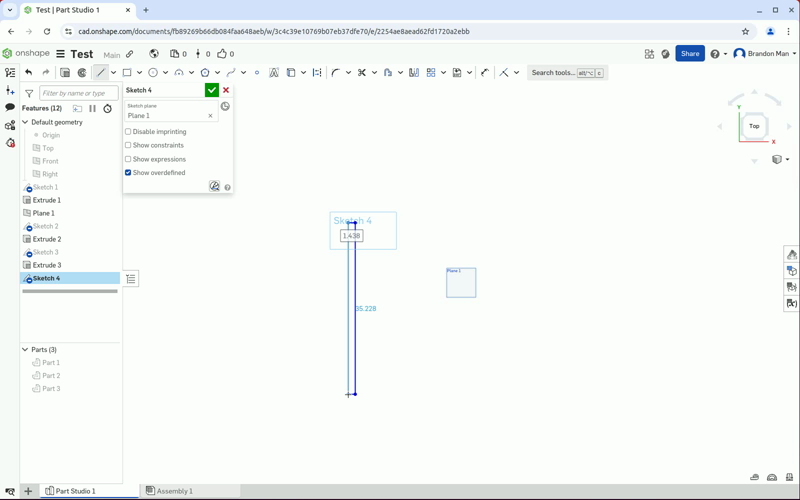
key_up(shift)
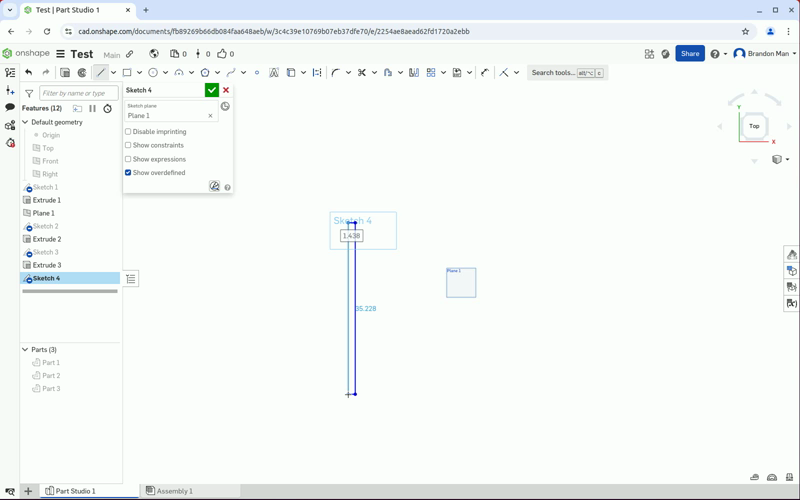
click(348, 394)
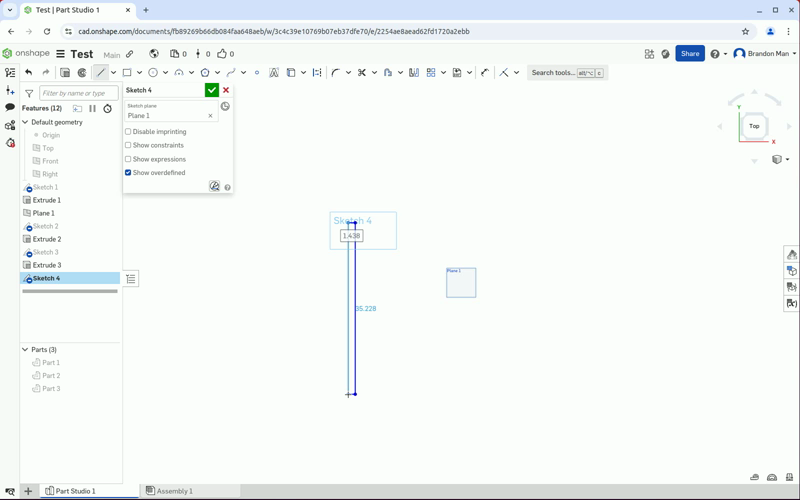
key(esc)
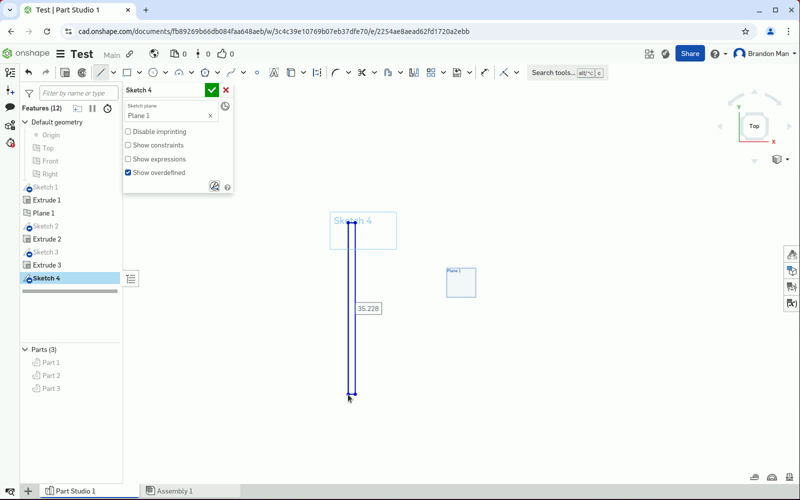
mouse_move(353, 266)
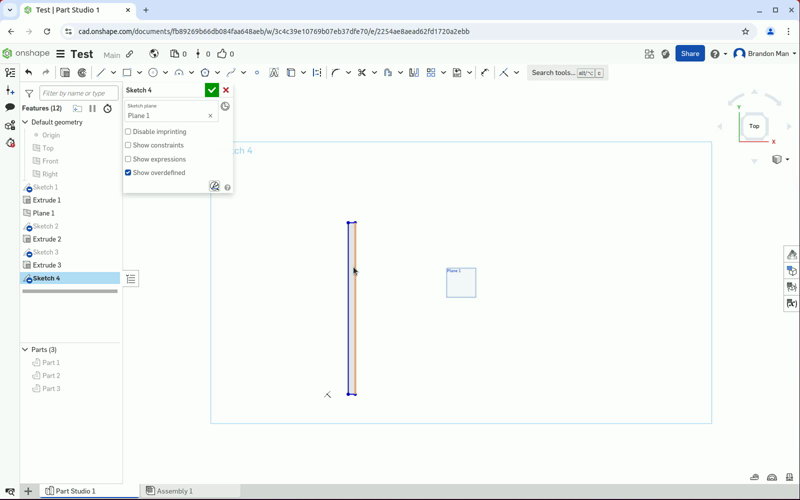
scroll(6)
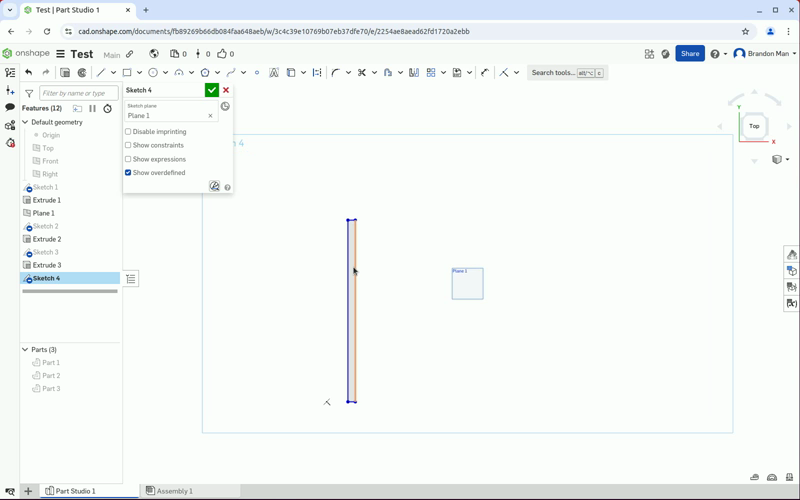
scroll(6)
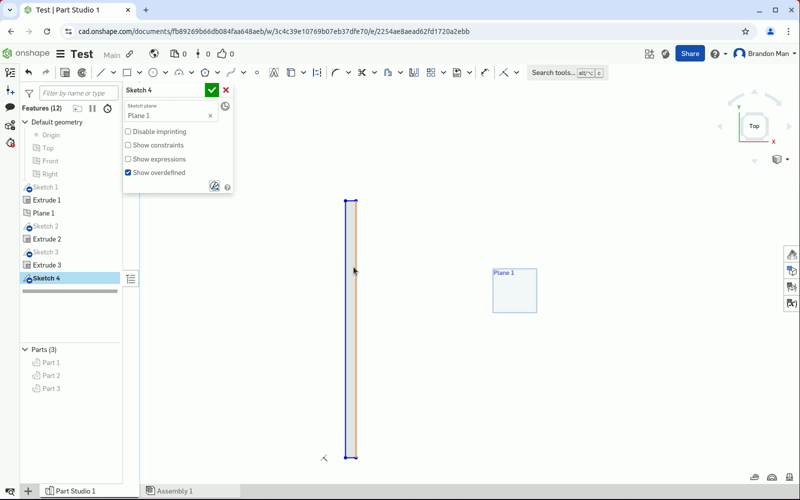
scroll(6)
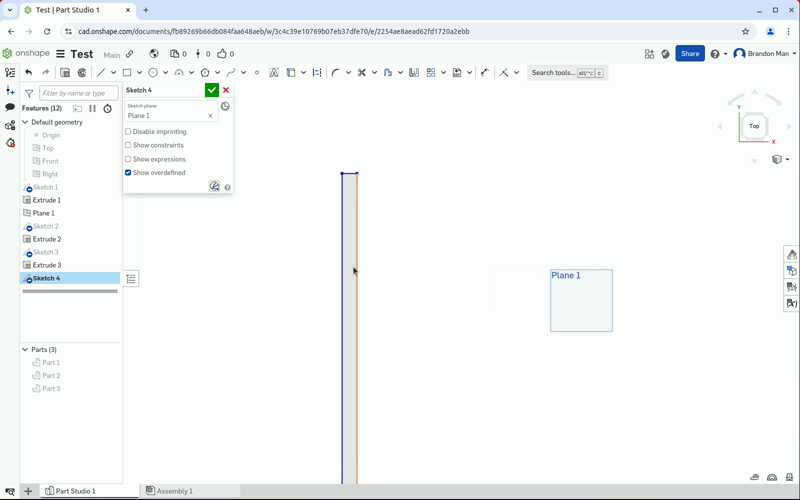
scroll(6)
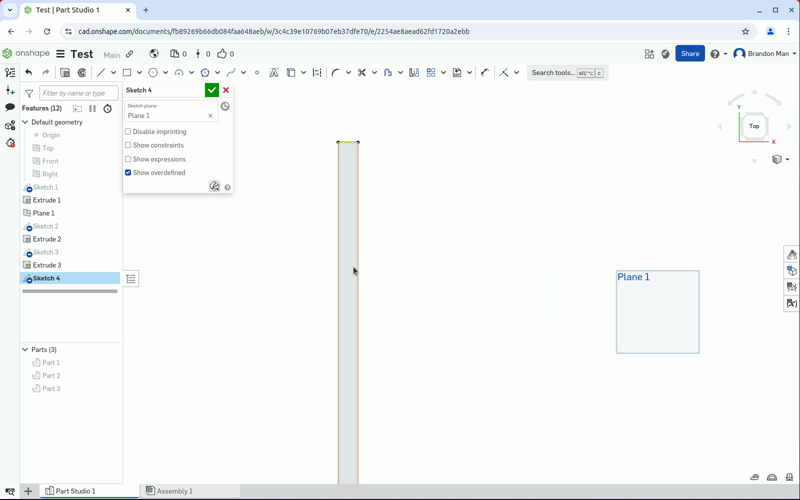
scroll(6)
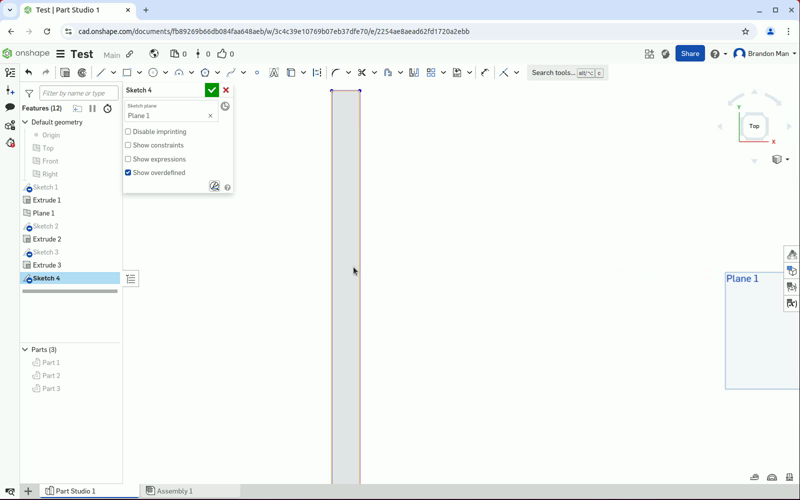
scroll(6)
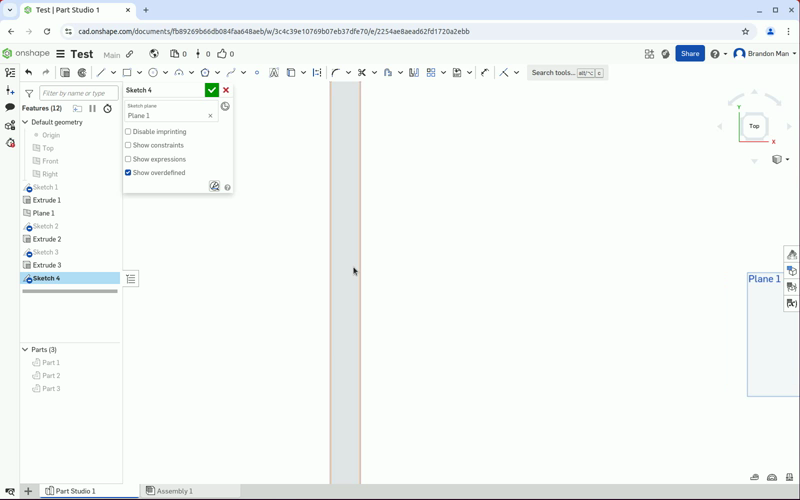
scroll(6)
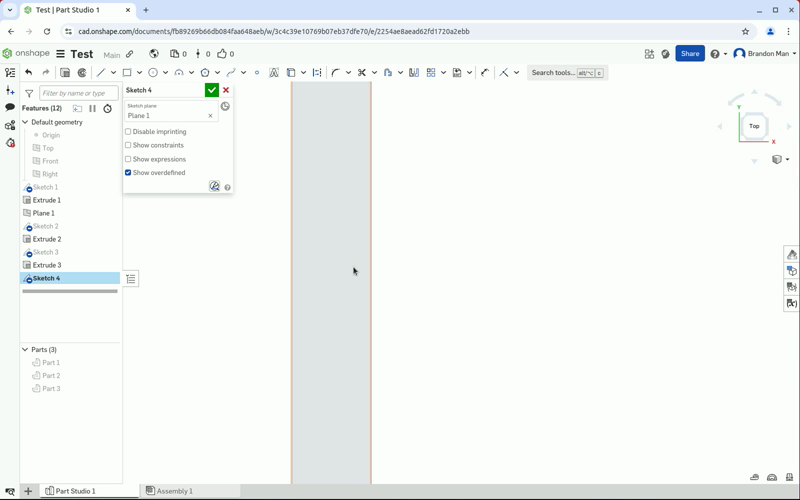
click(353, 266)
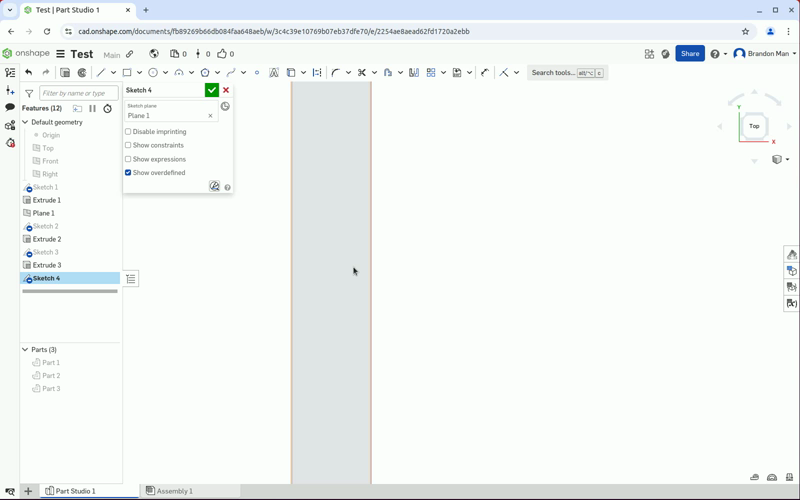
scroll(-6)
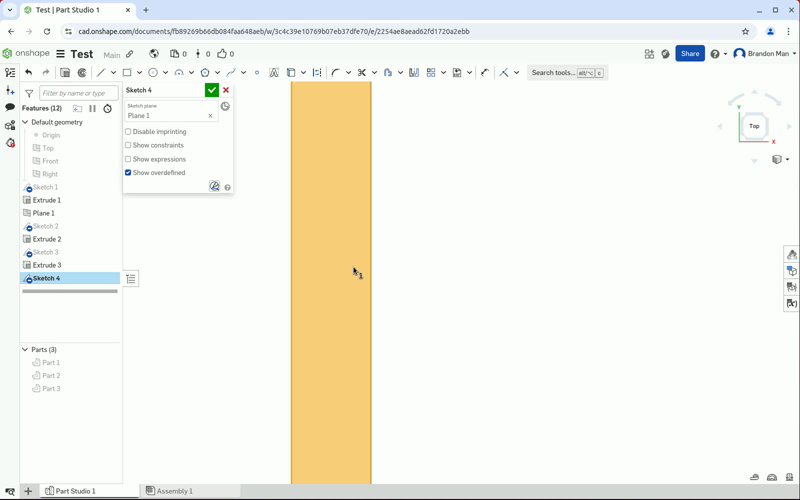
scroll(-6)
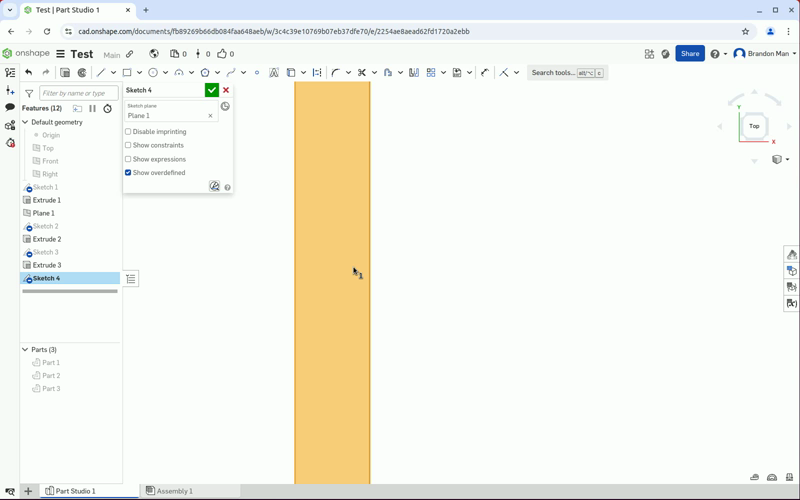
scroll(-6)
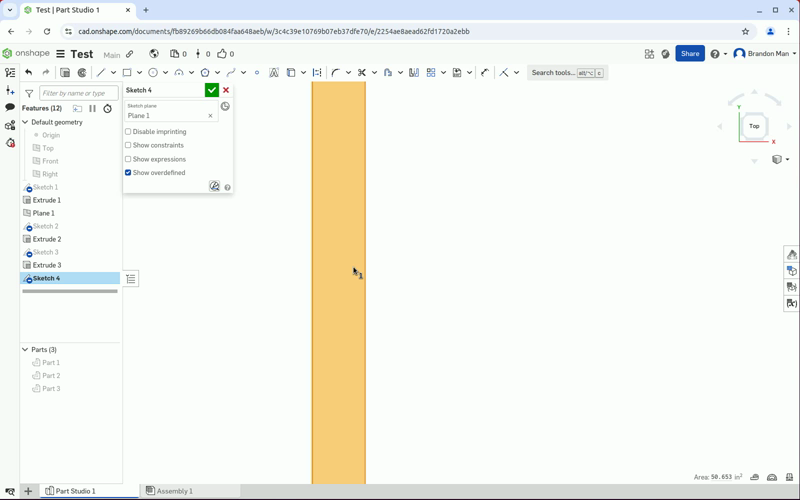
scroll(-6)
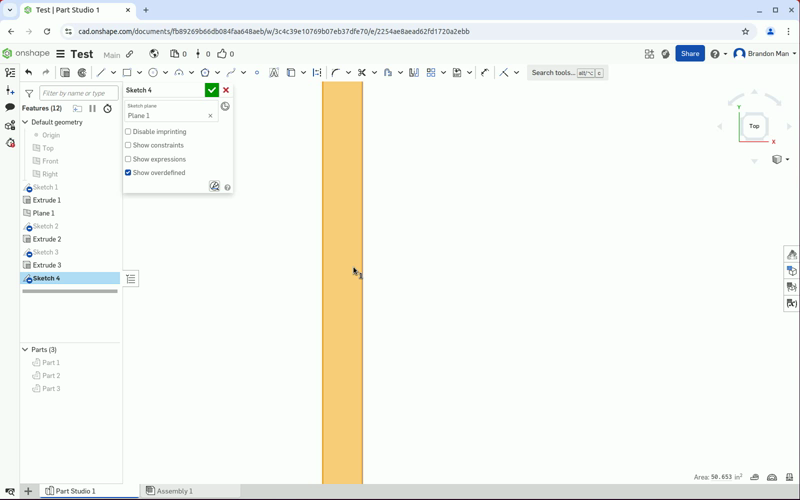
scroll(-6)
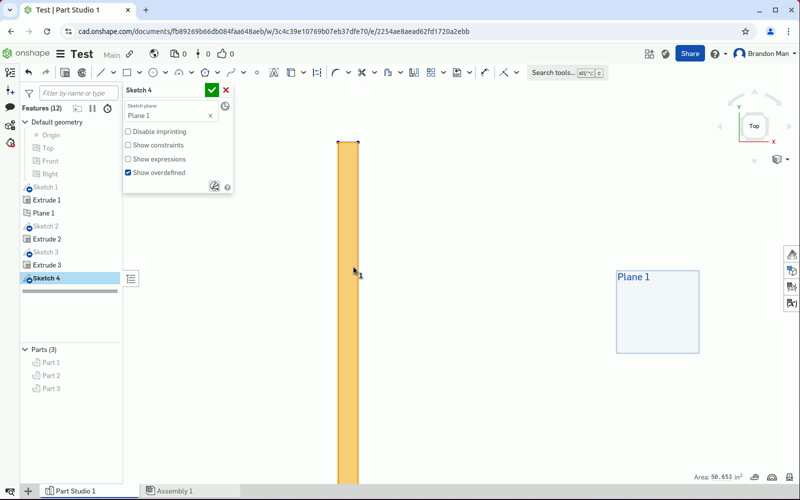
scroll(-6)
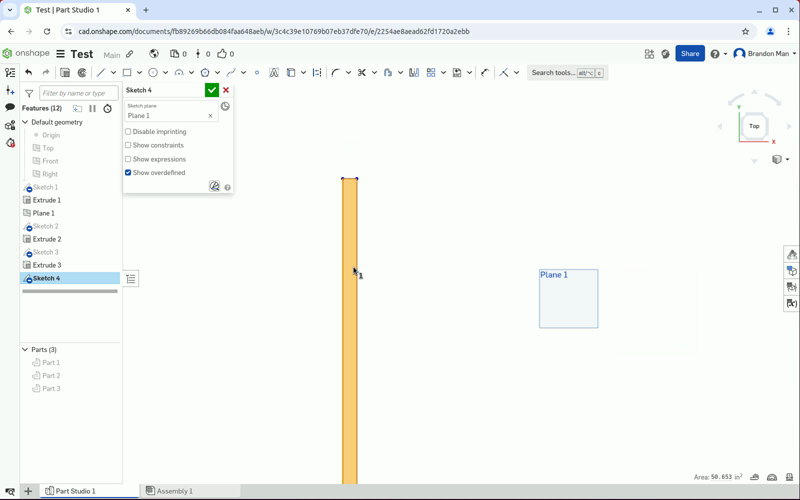
scroll(-6)
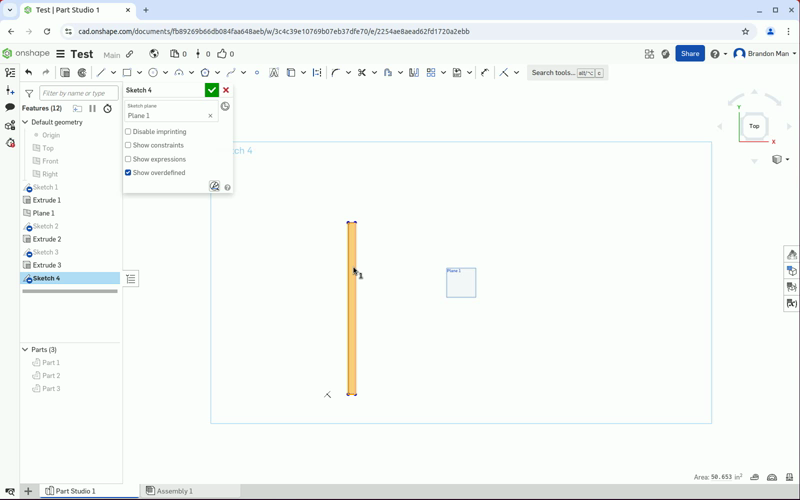
mouse_move(73, 352)
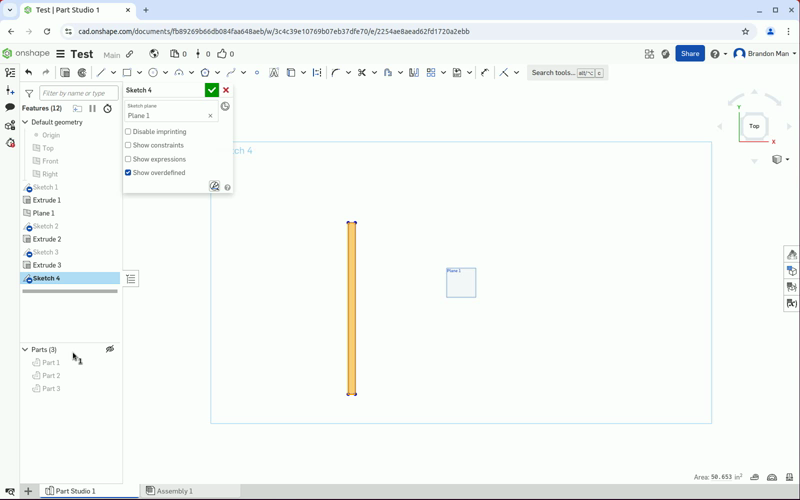
key(shift+y)
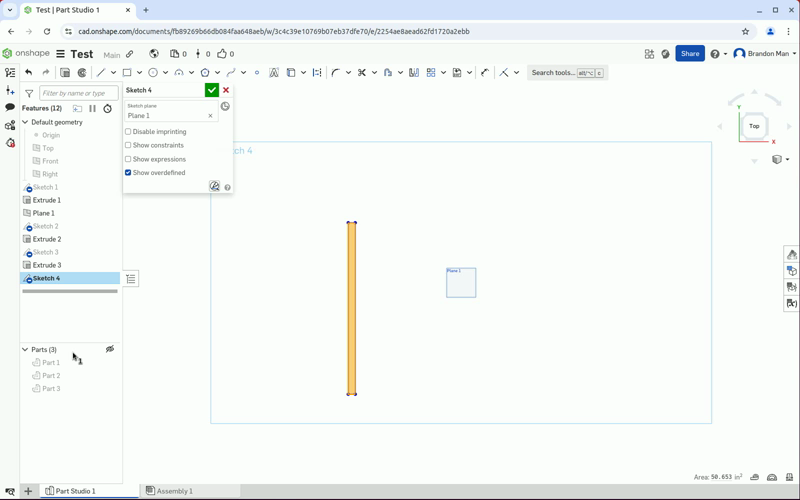
key(shift+e)
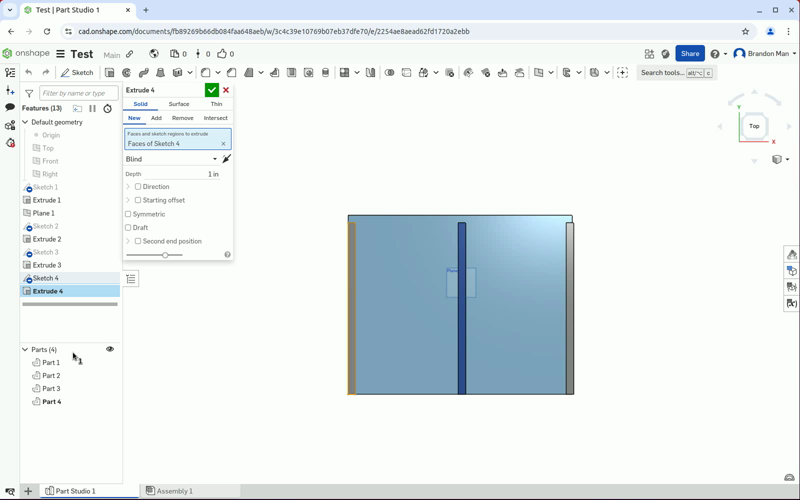
mouse_move(143, 106)
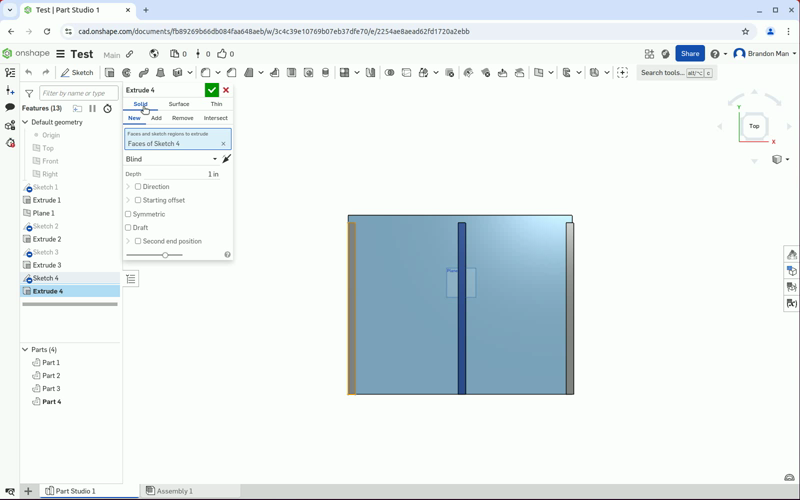
click(143, 106)
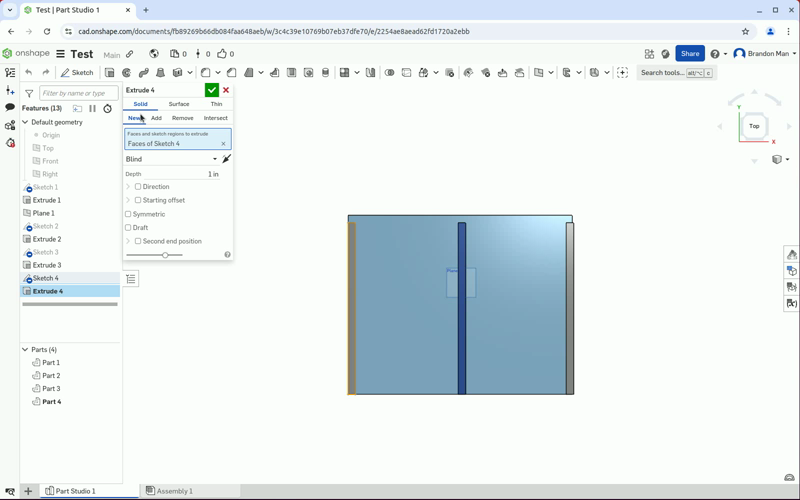
mouse_move(137, 120)
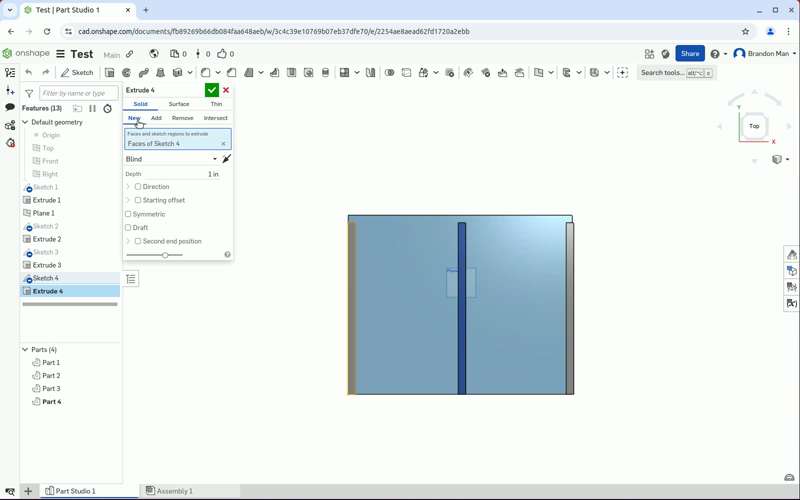
click(137, 120)
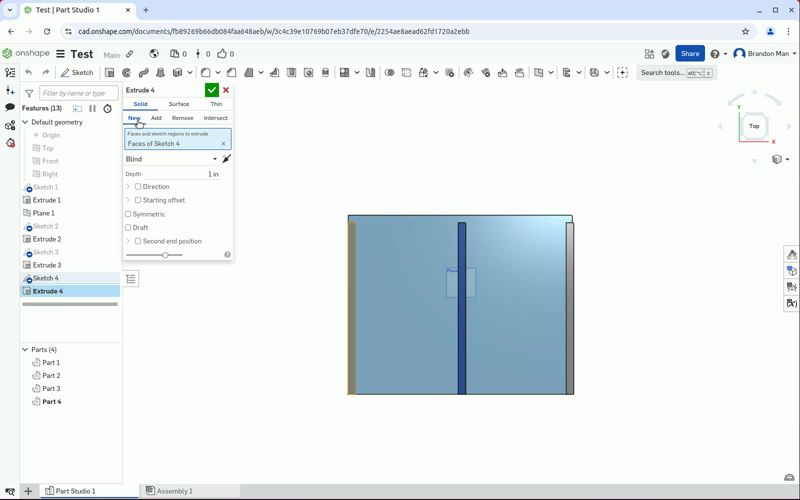
key(tab, 4)
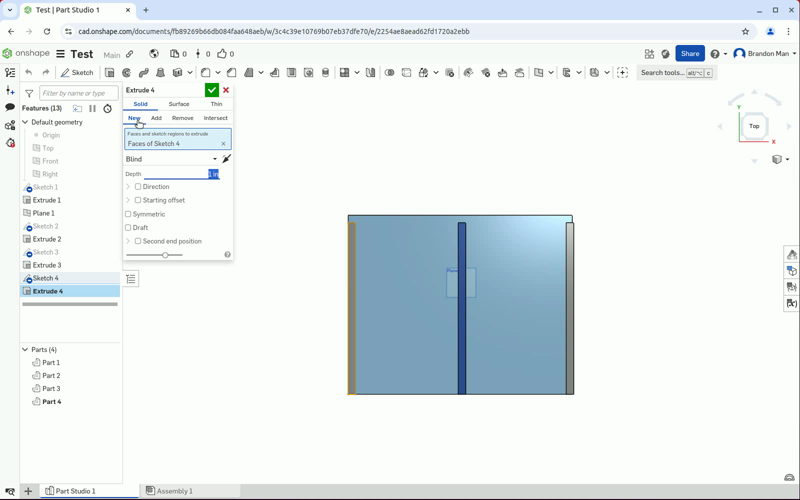
text(3.129)
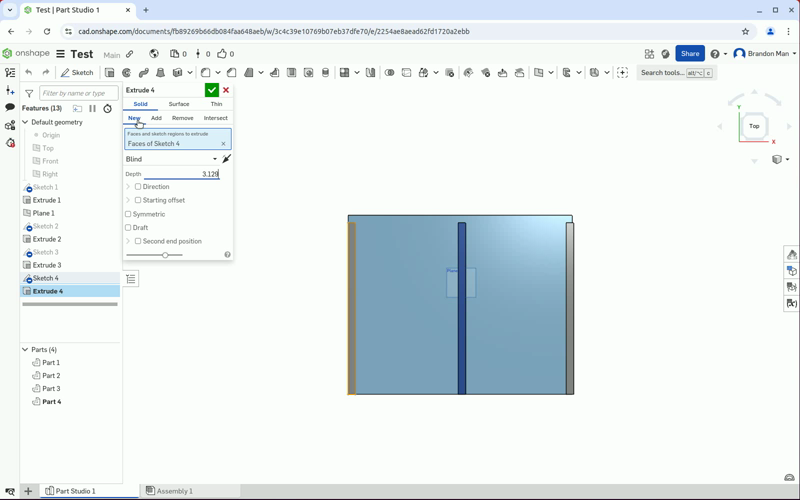
key(enter)
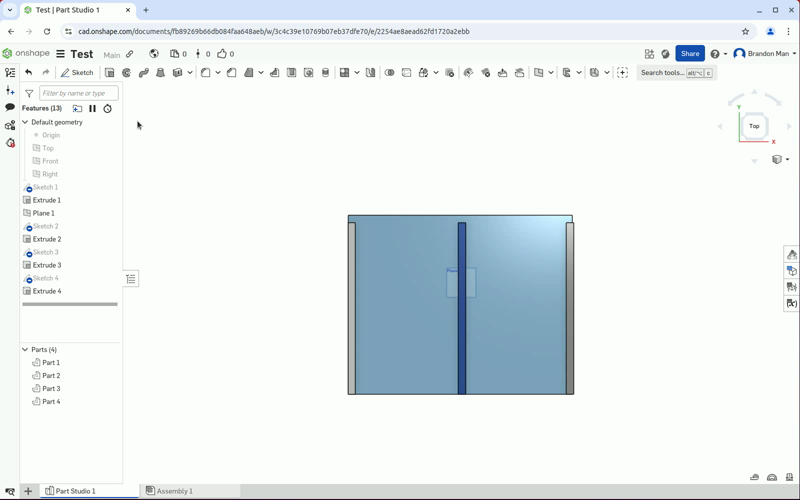
key(shift+h)
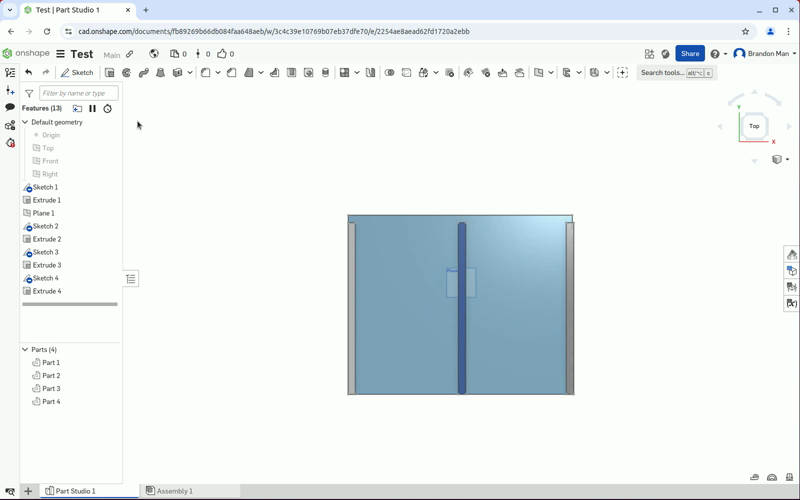
key(shift+h)
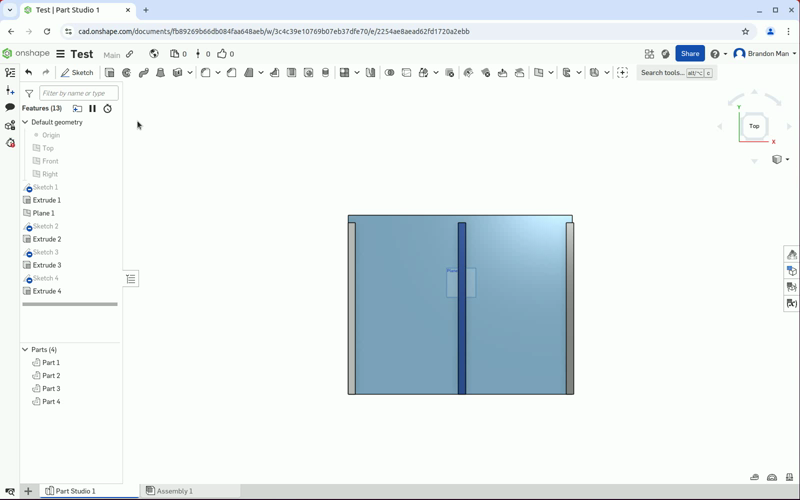
mouse_move(73, 189)
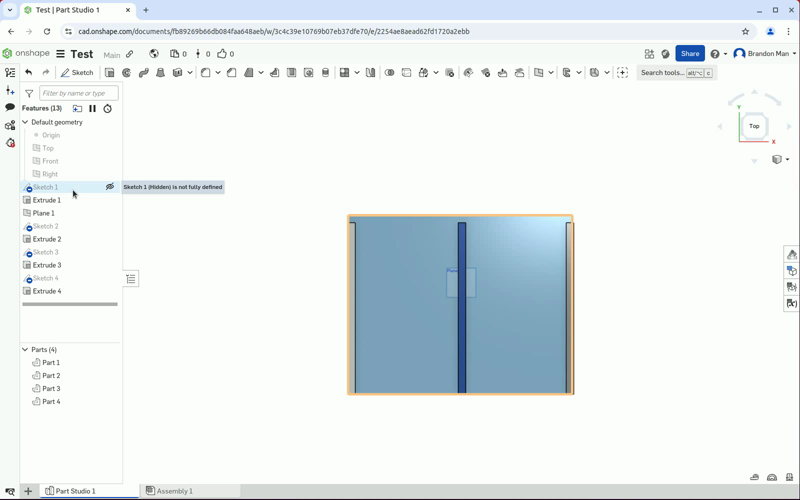
click(73, 189)
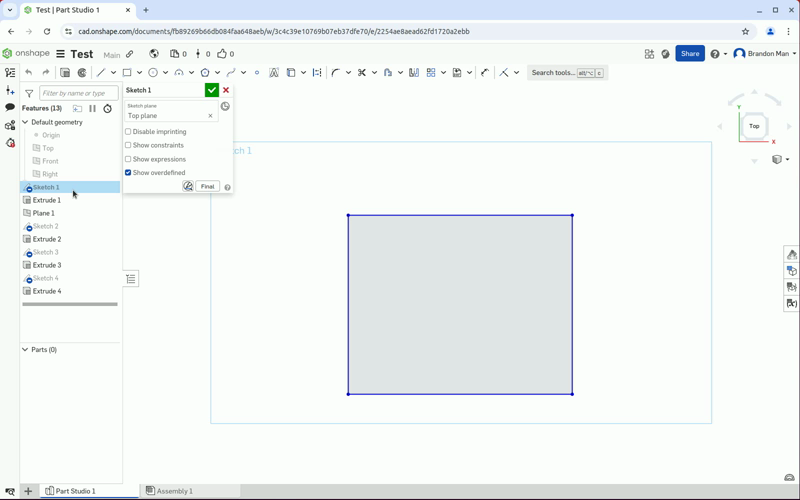
mouse_move(229, 92)
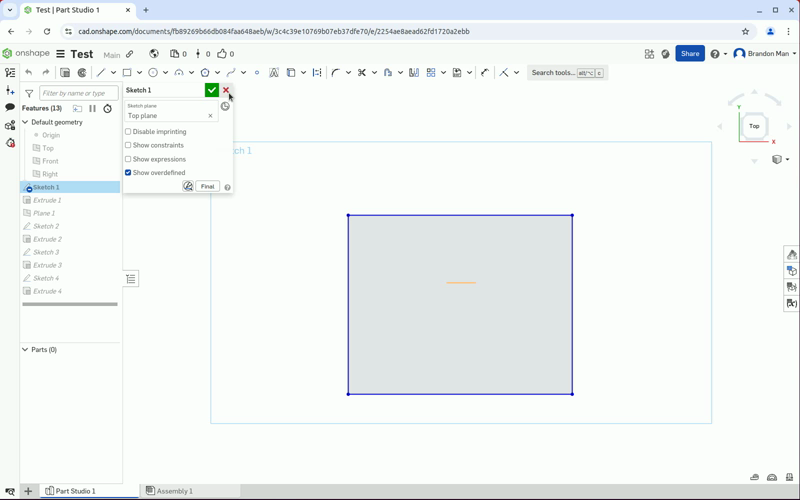
click(229, 92)
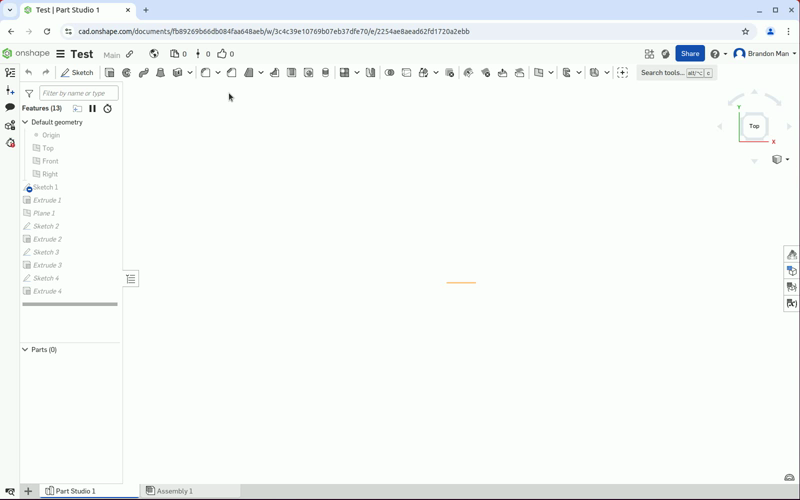
key(shift+s)
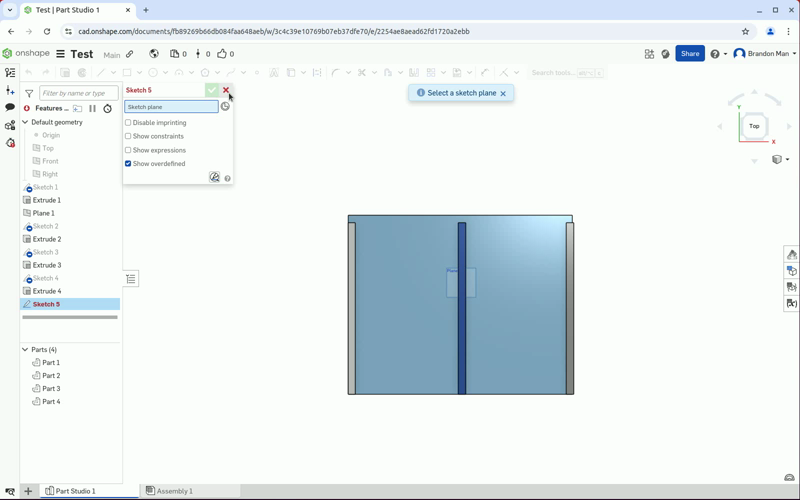
mouse_move(73, 215)
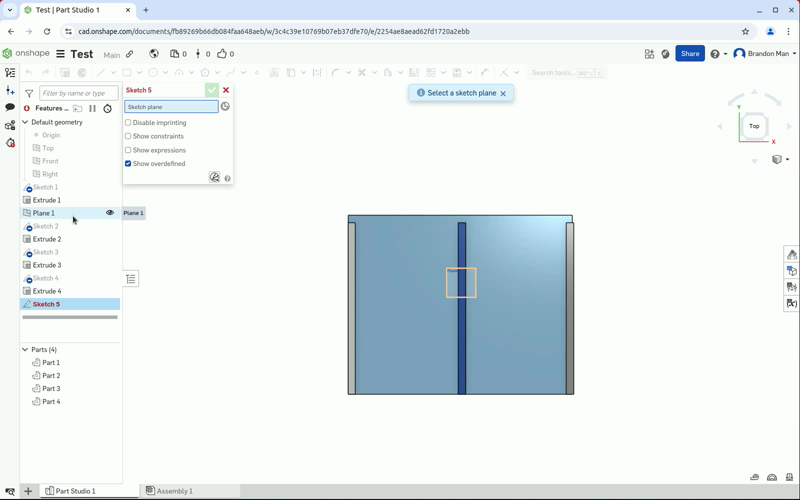
click(73, 215)
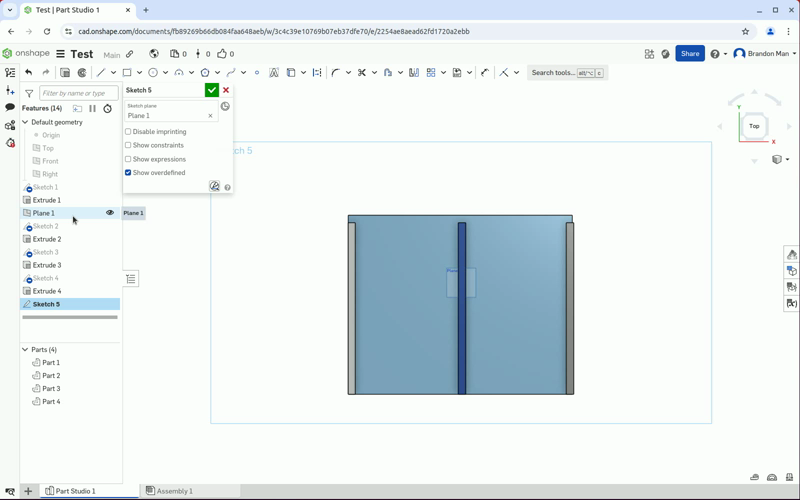
mouse_move(73, 352)
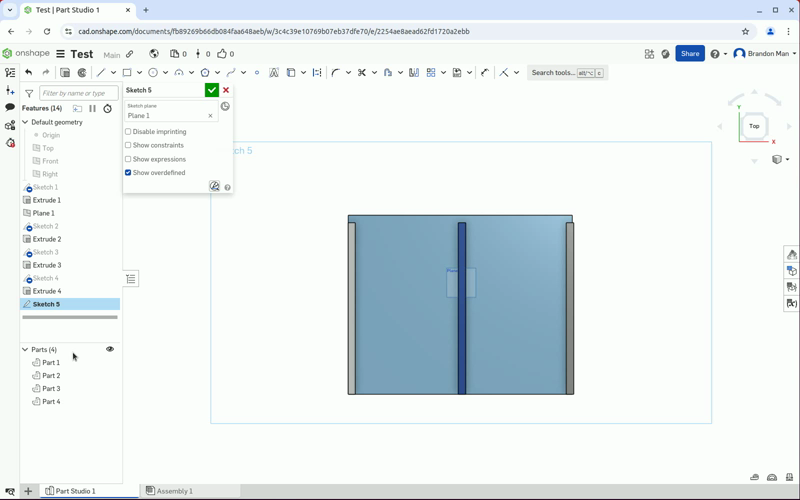
key(y)
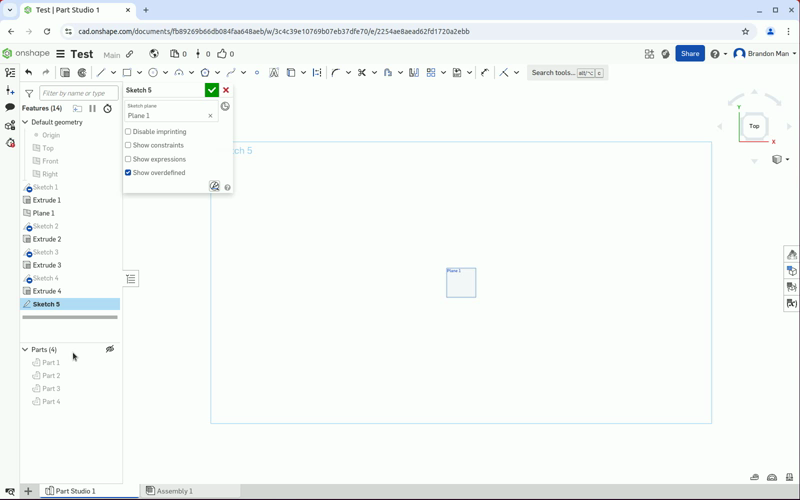
key(l)
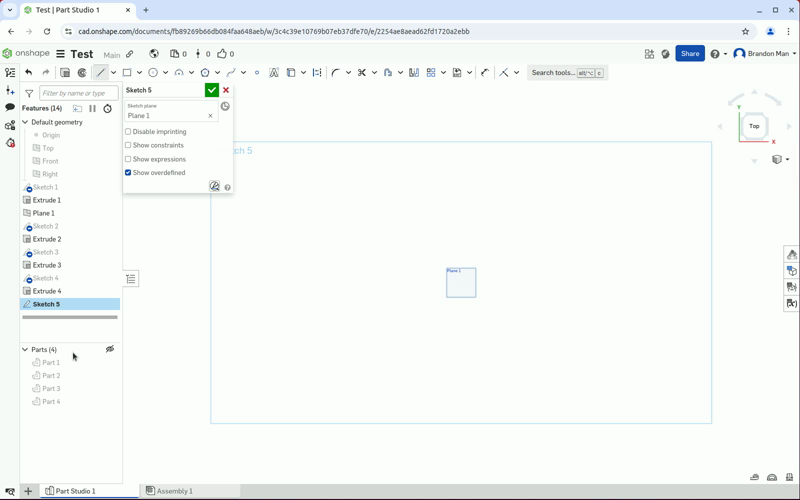
key_down(shift)
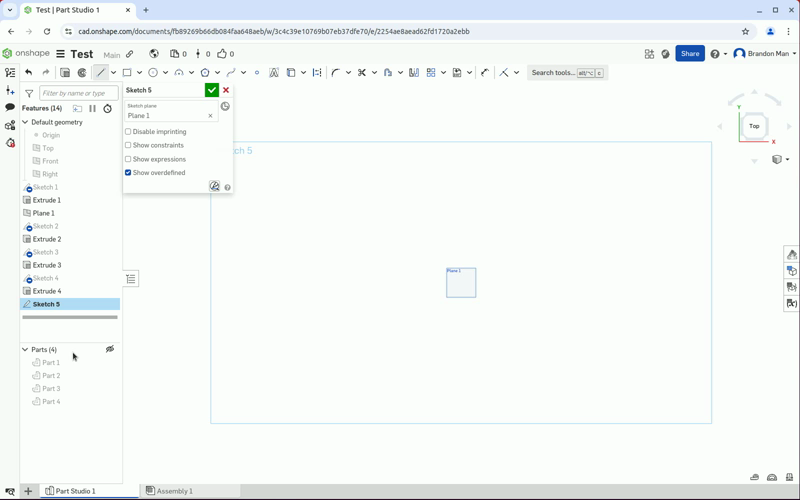
mouse_move(348, 222)
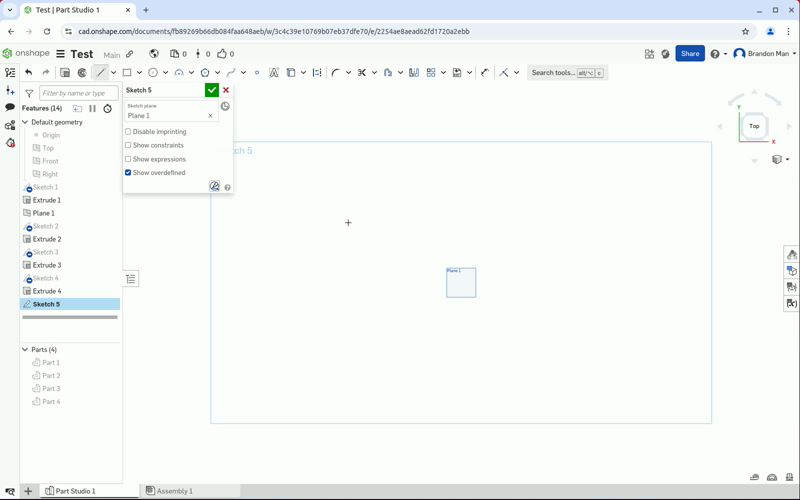
click(348, 222)
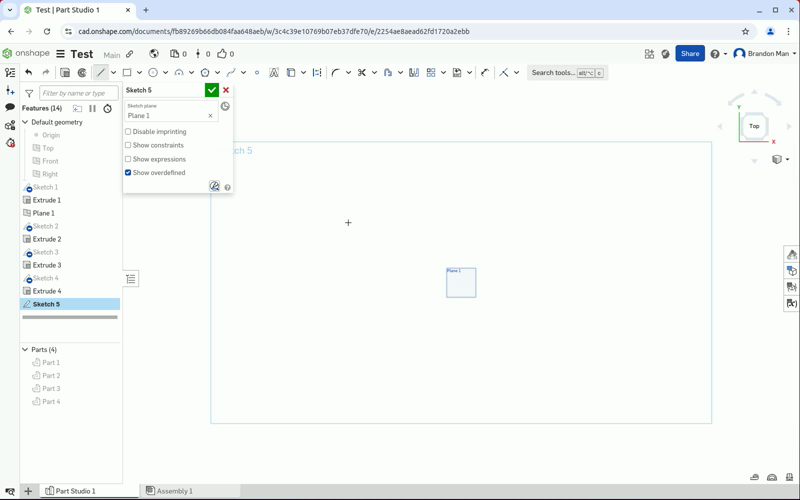
key_up(shift)
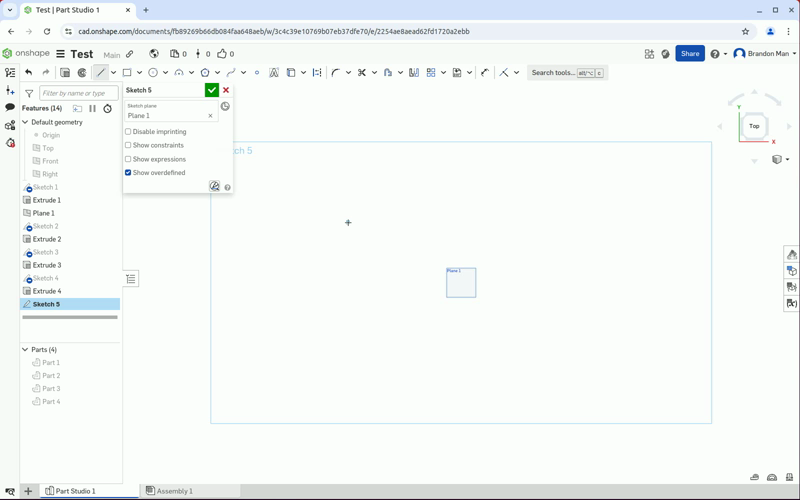
key_down(shift)
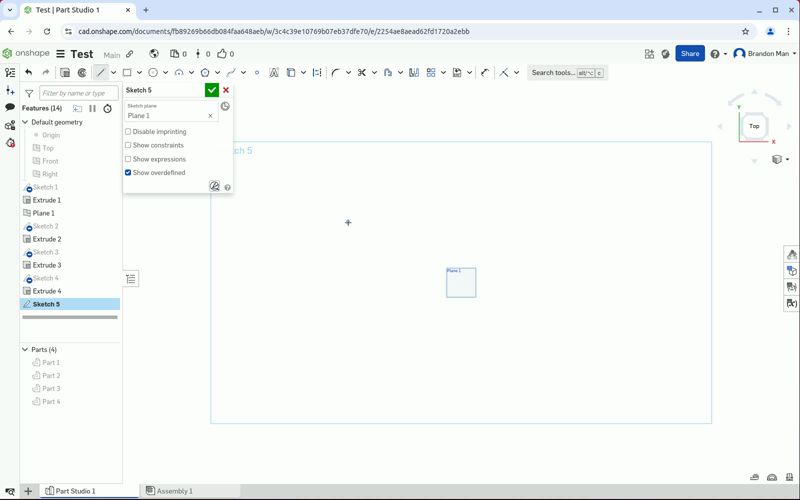
mouse_move(378, 222)
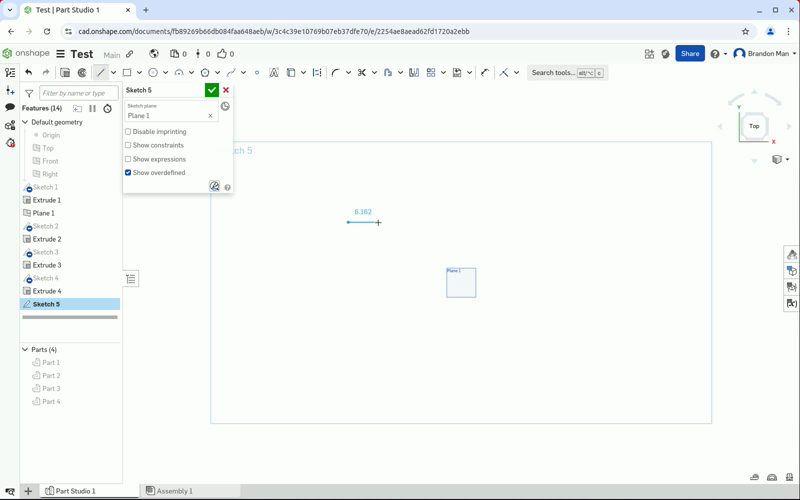
mouse_move(355, 222)
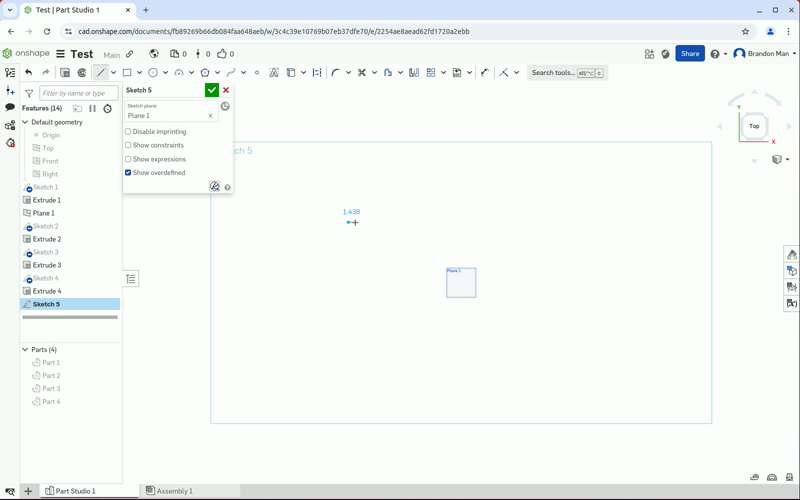
scroll(6)
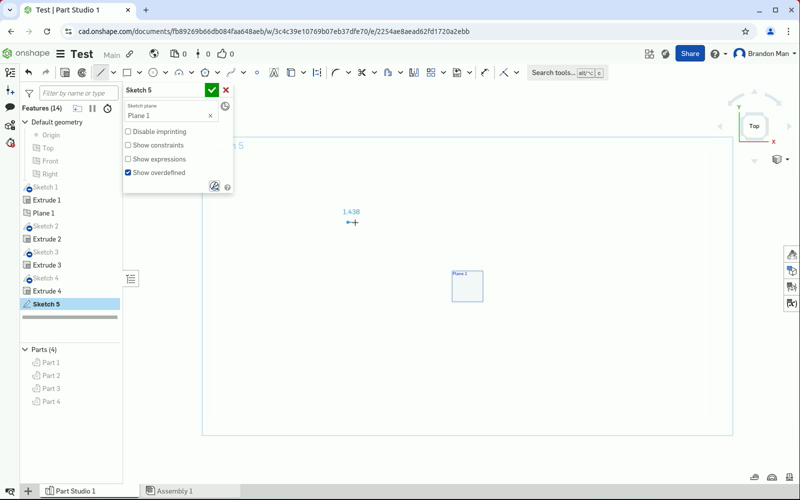
scroll(6)
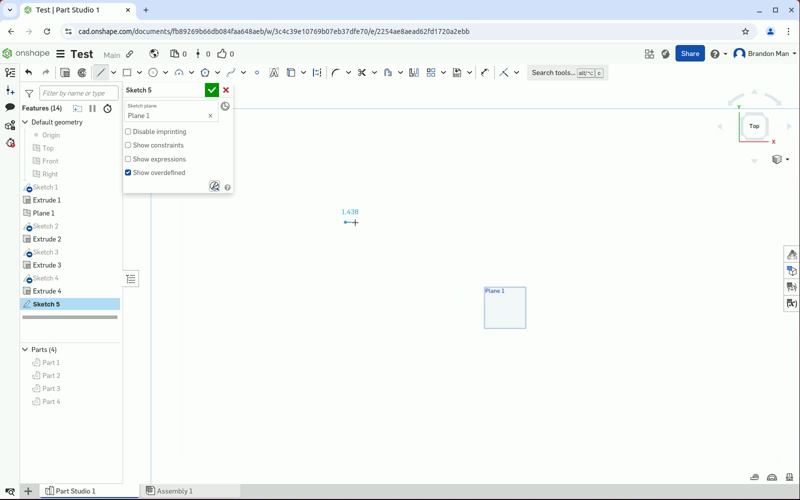
scroll(6)
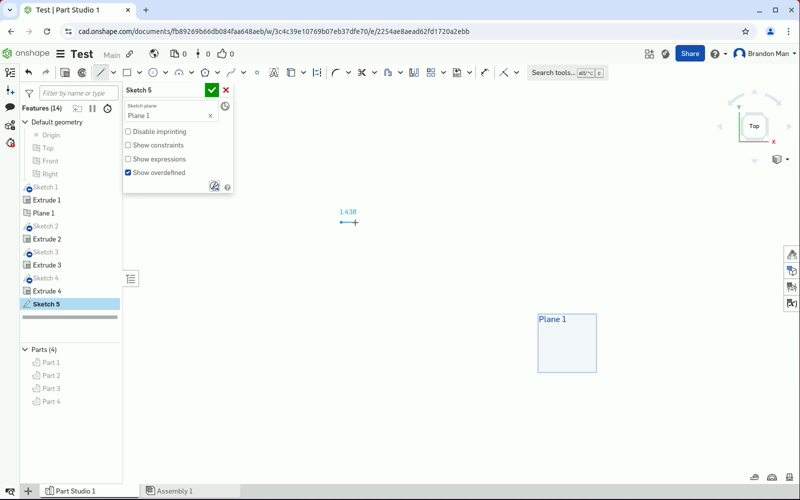
scroll(6)
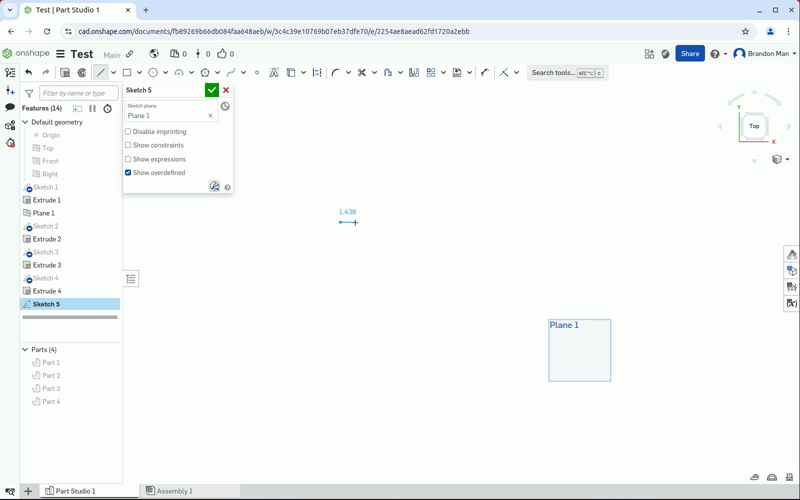
scroll(6)
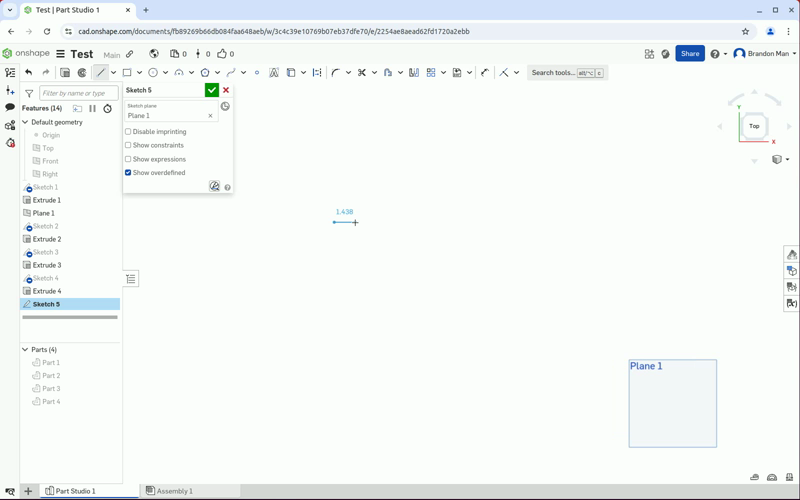
scroll(6)
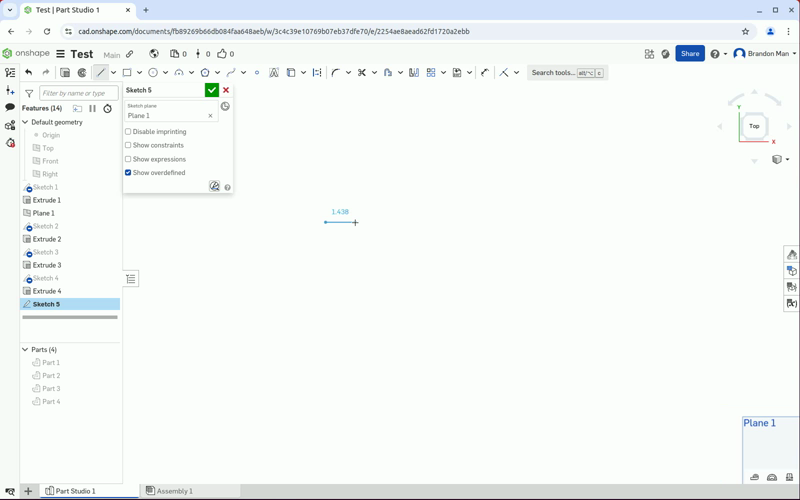
scroll(6)
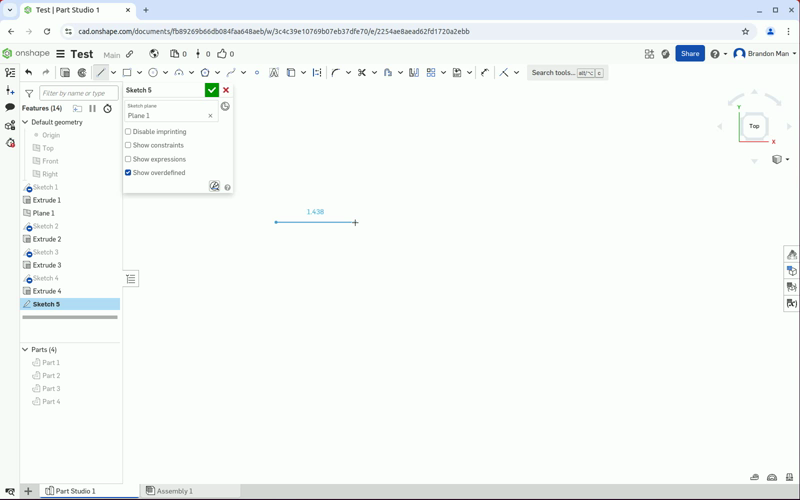
click(355, 222)
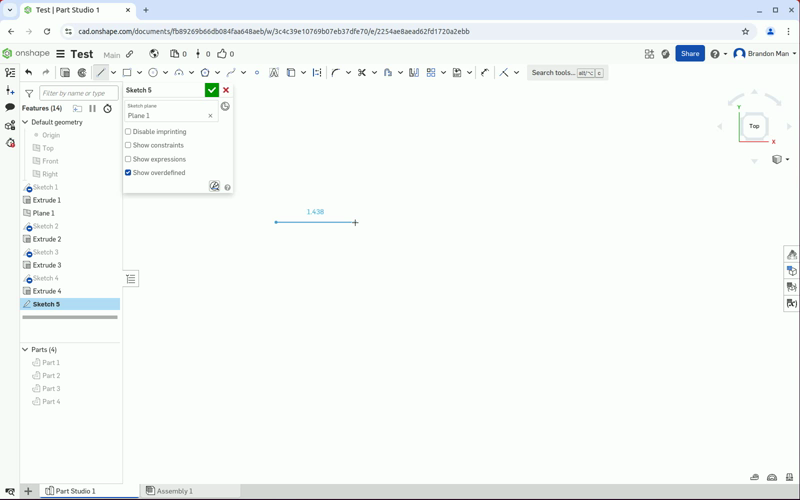
scroll(-6)
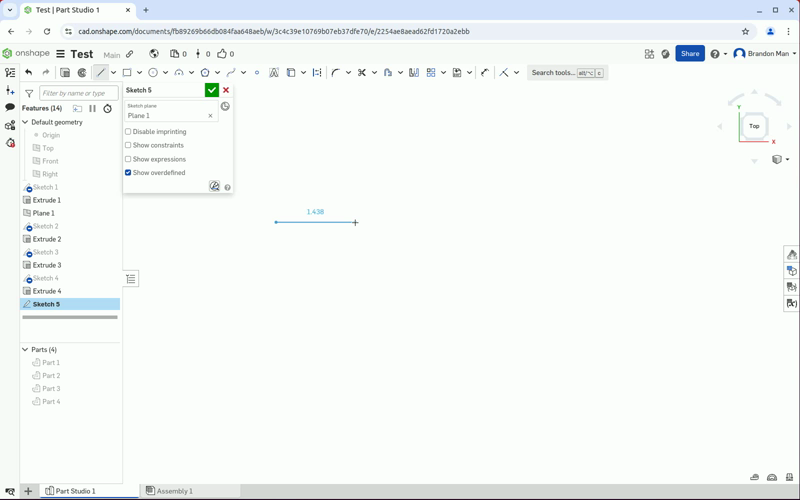
scroll(-6)
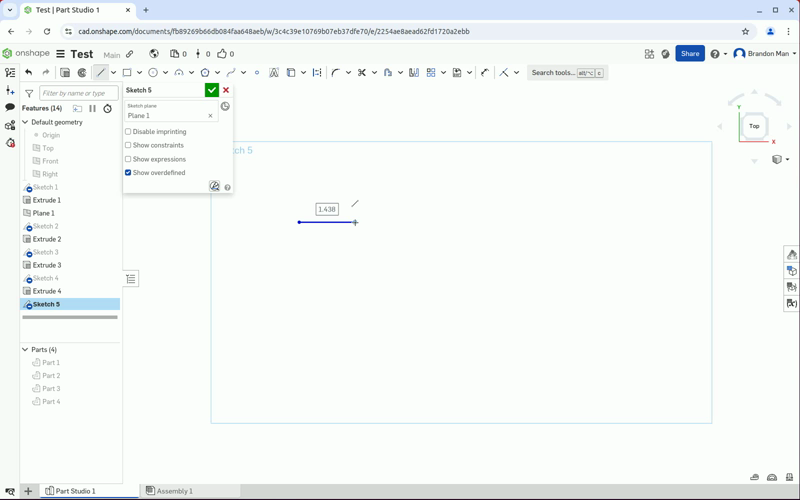
scroll(-6)
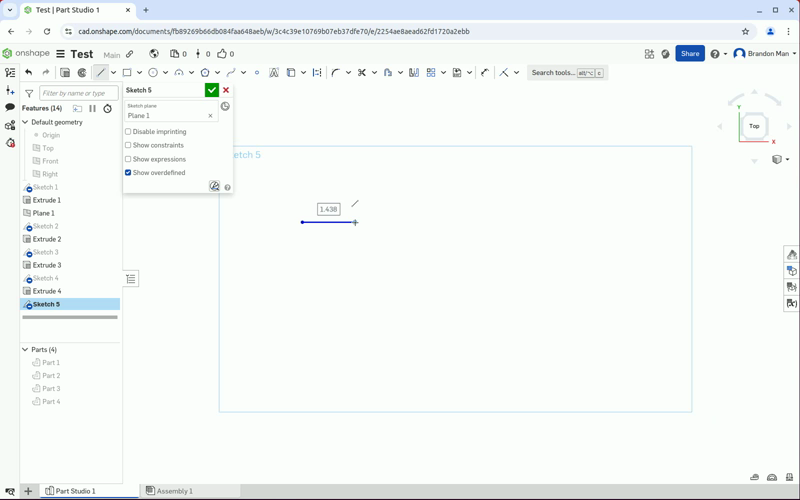
scroll(-6)
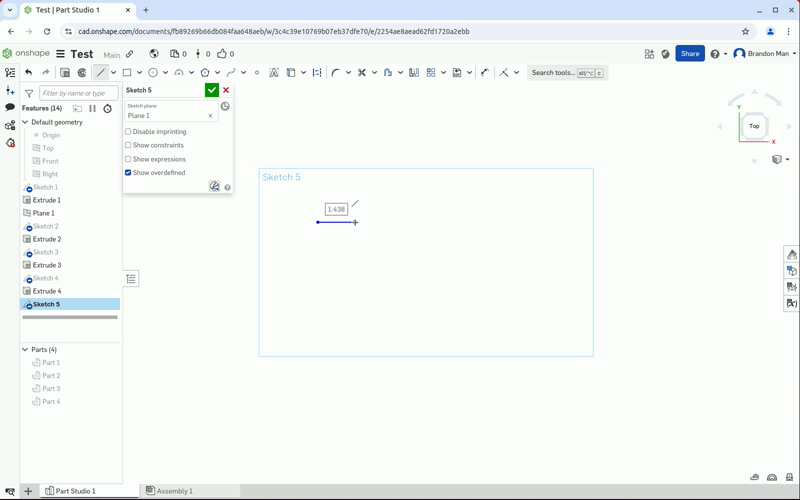
scroll(-6)
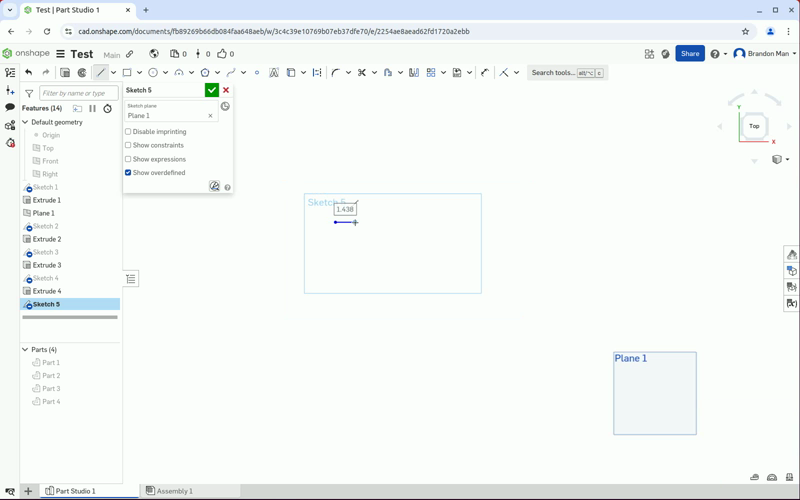
scroll(-6)
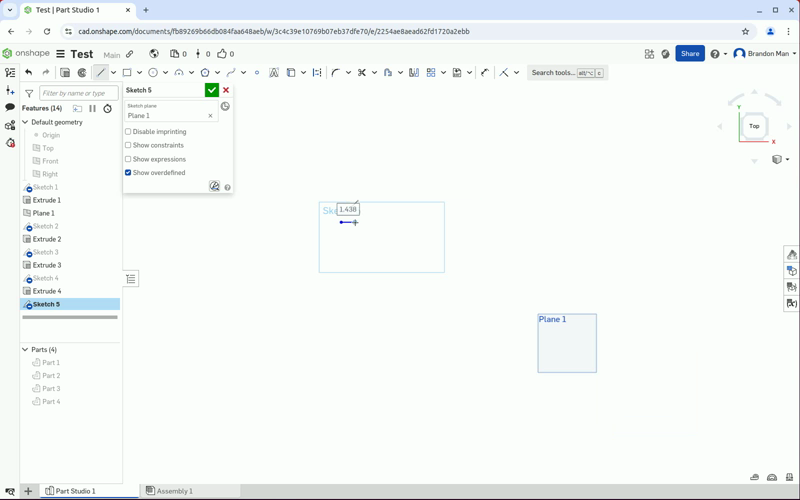
scroll(-6)
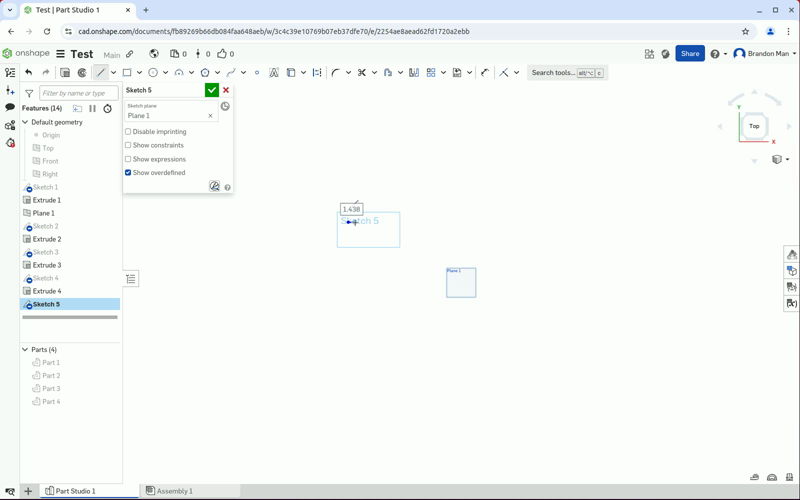
key_up(shift)
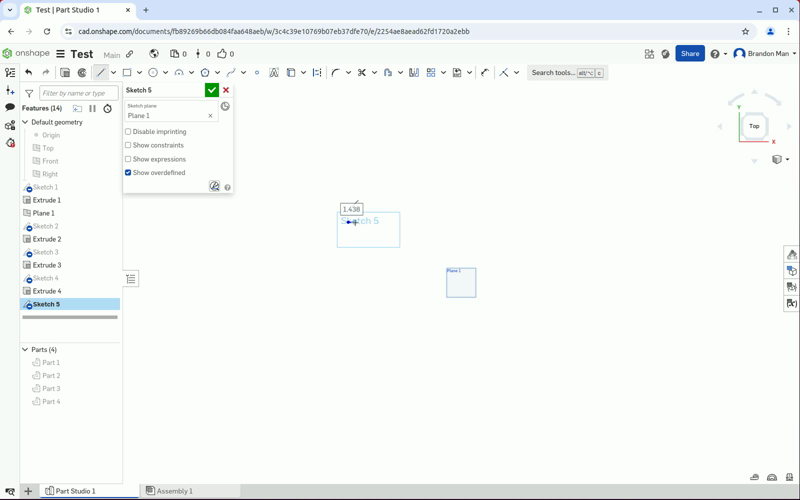
key_down(shift)
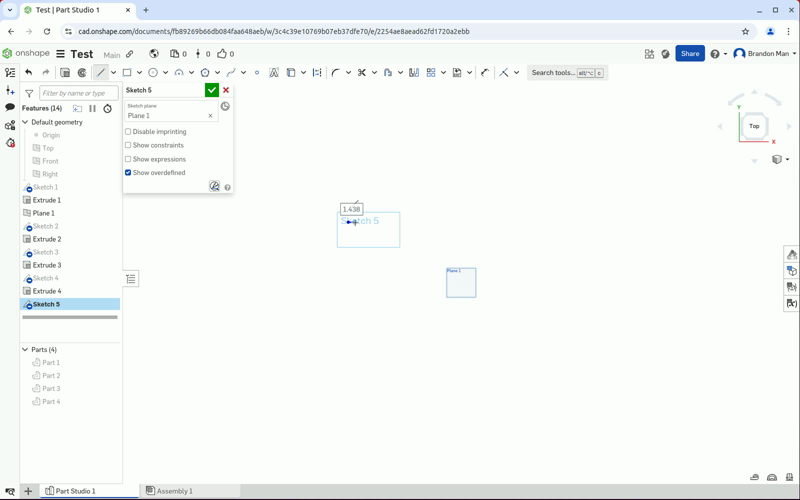
mouse_move(458, 222)
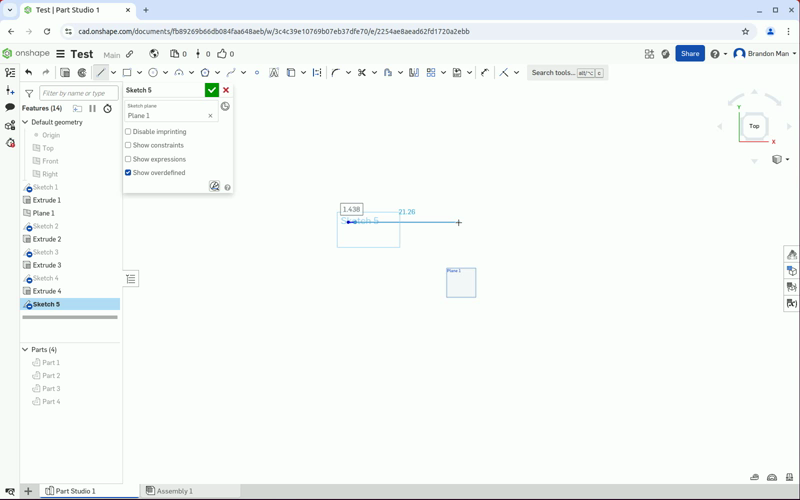
click(458, 222)
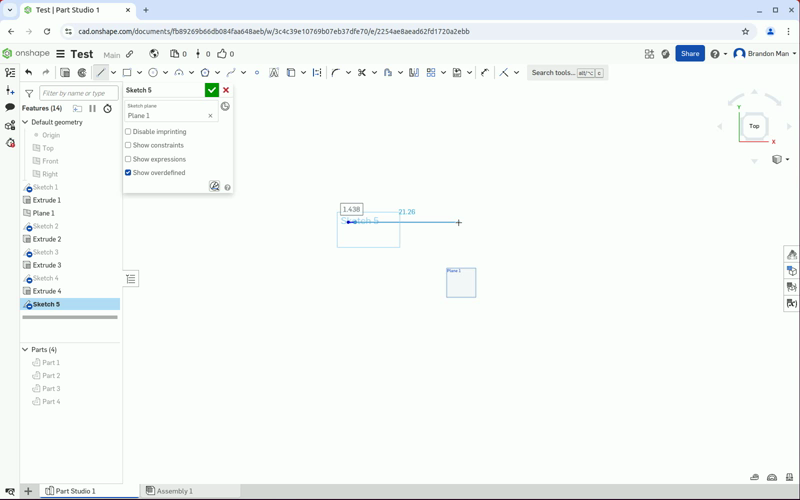
key_up(shift)
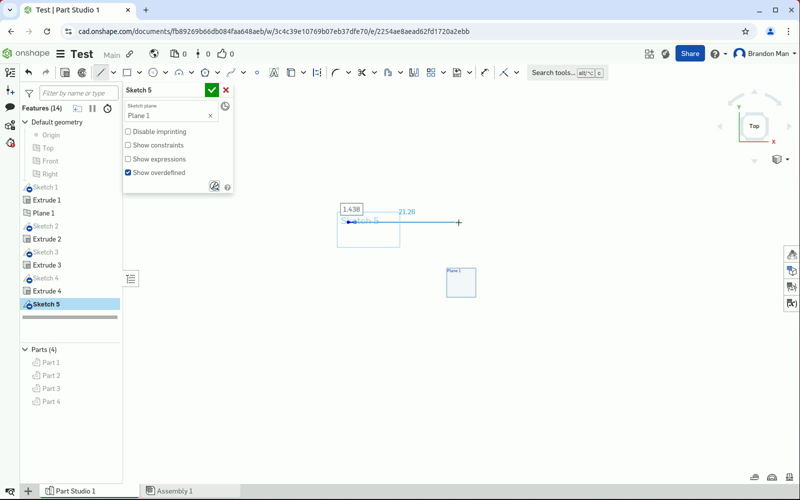
key_down(shift)
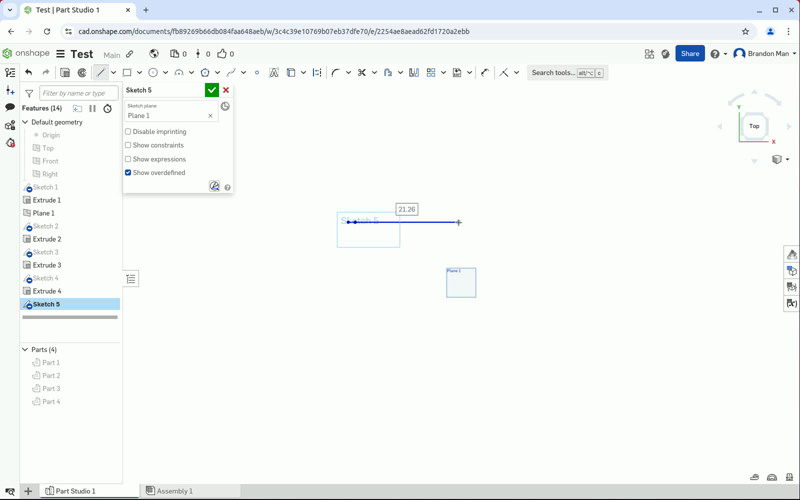
mouse_move(489, 222)
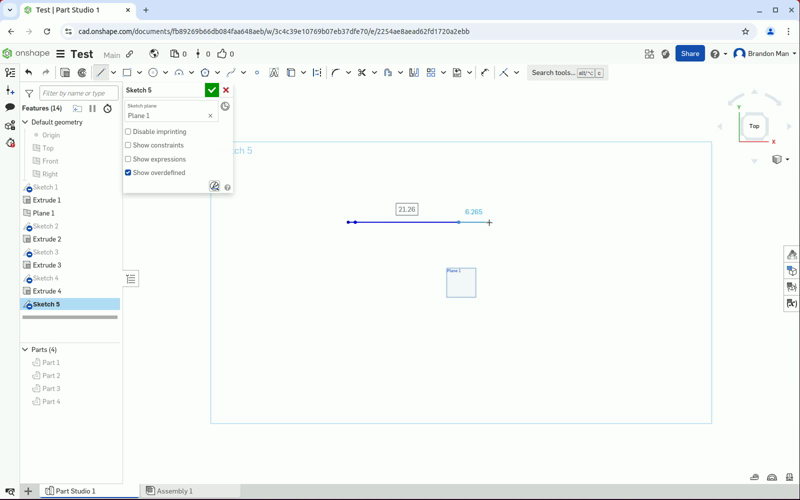
mouse_move(466, 222)
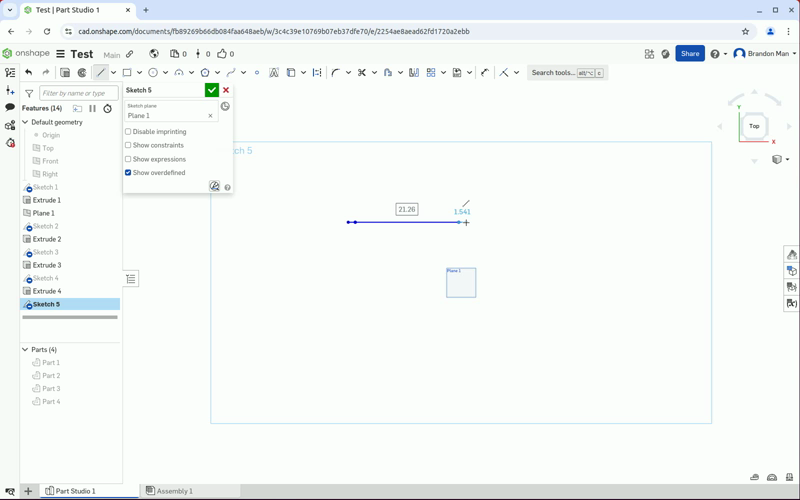
scroll(6)
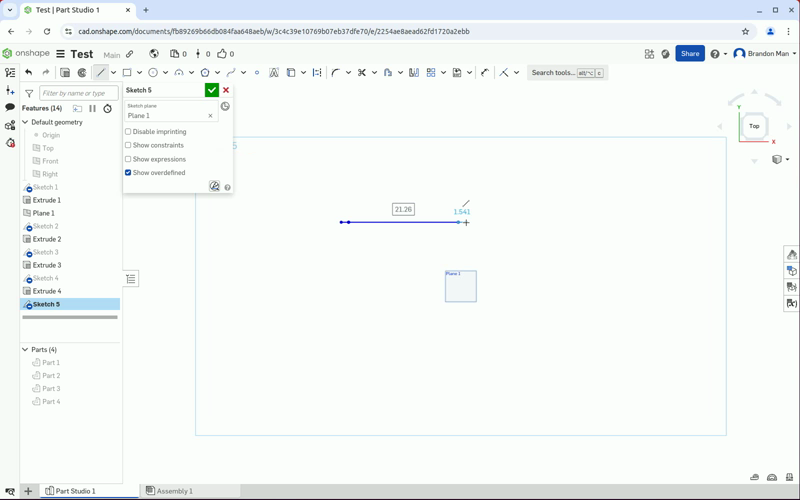
scroll(6)
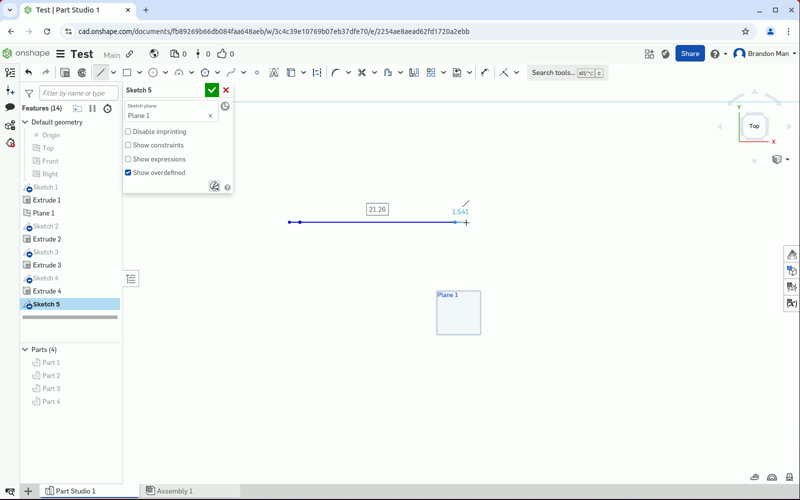
scroll(6)
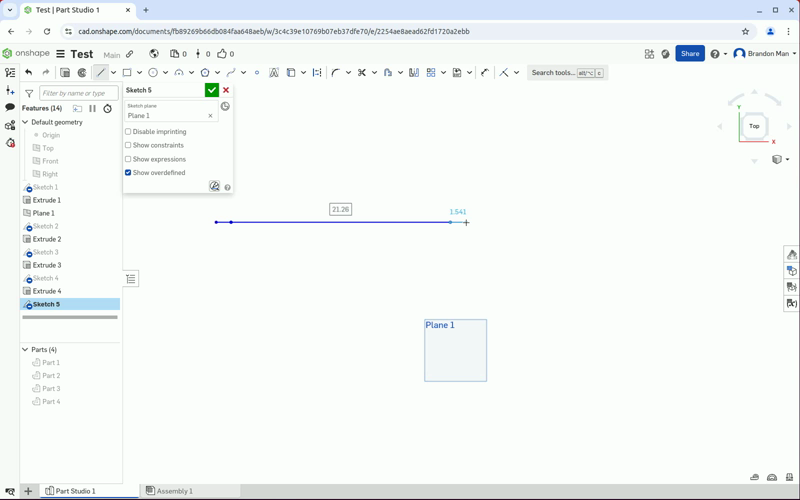
scroll(6)
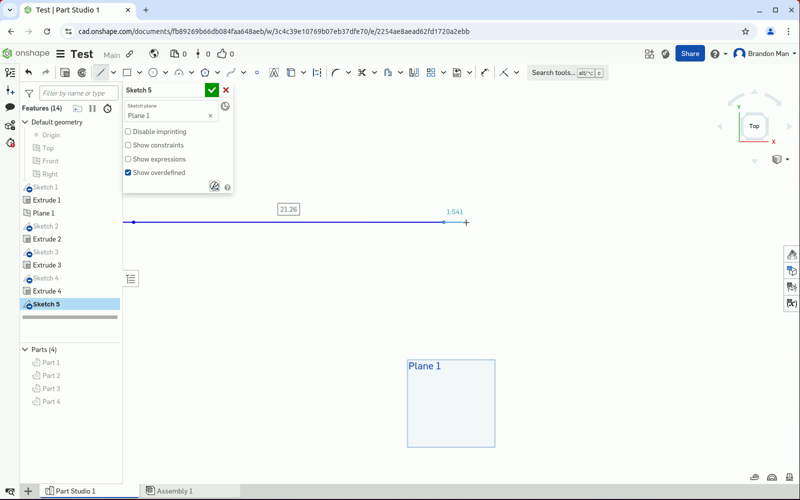
scroll(6)
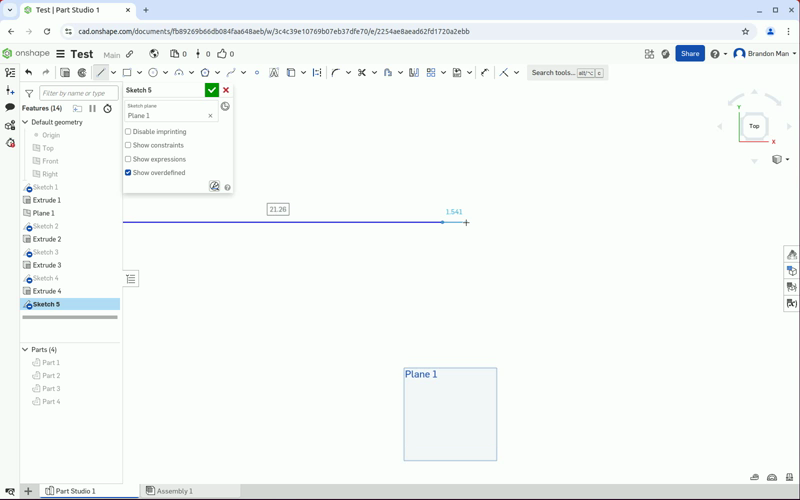
scroll(6)
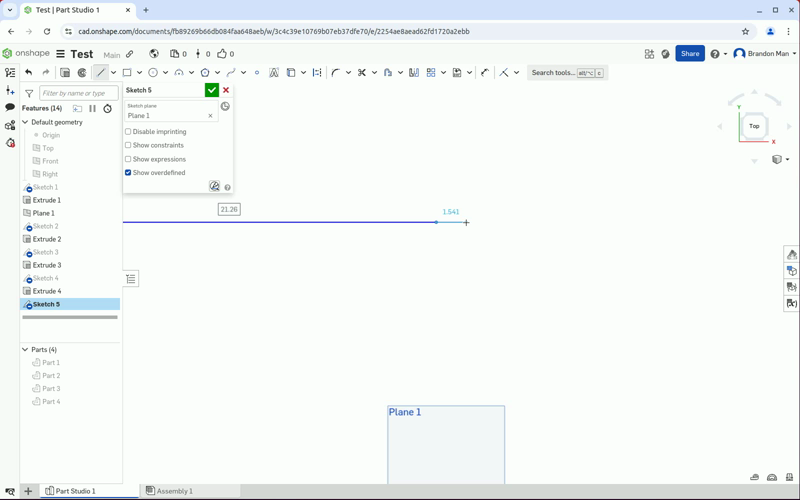
scroll(6)
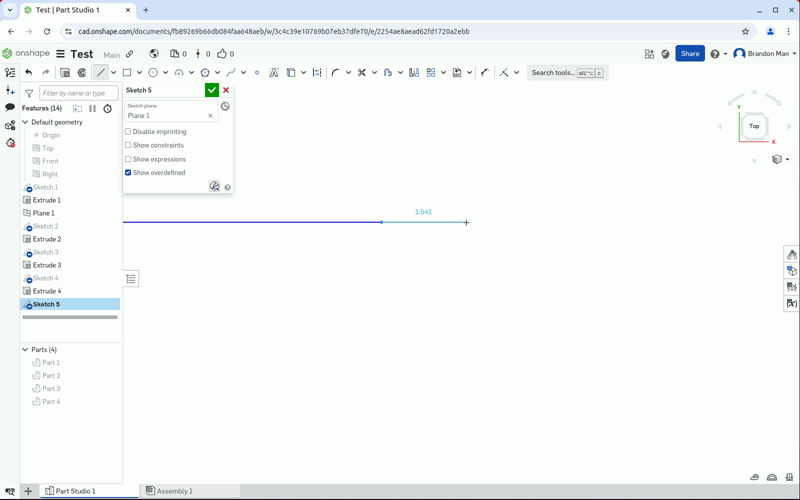
click(466, 222)
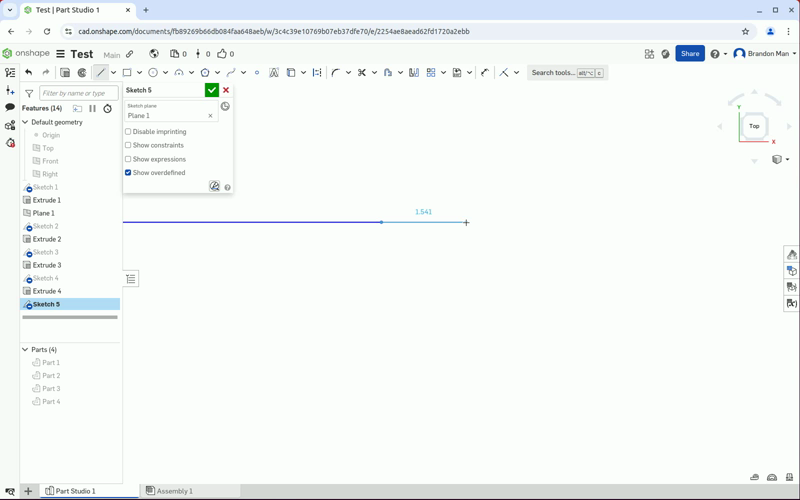
scroll(-6)
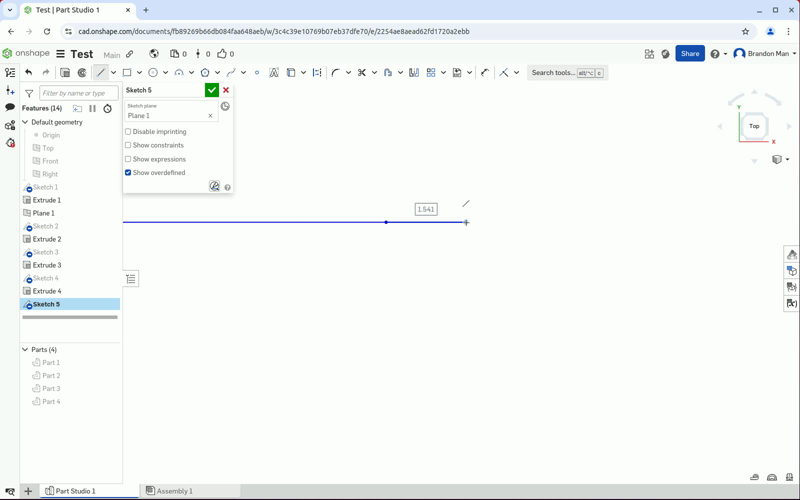
scroll(-6)
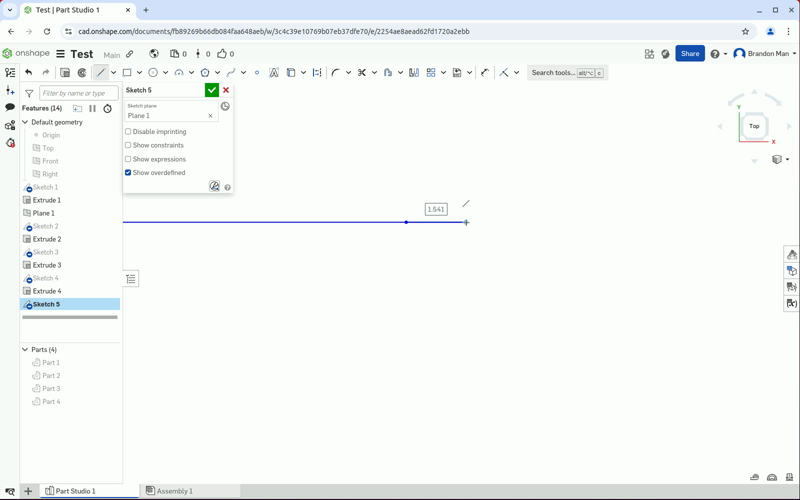
scroll(-6)
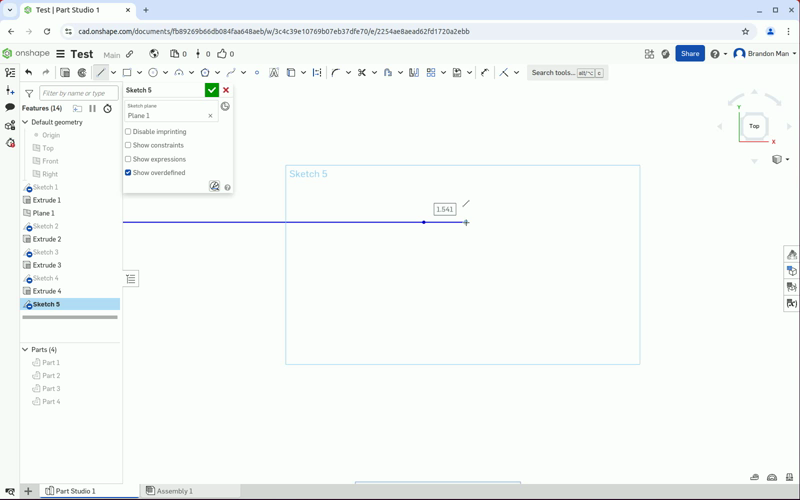
scroll(-6)
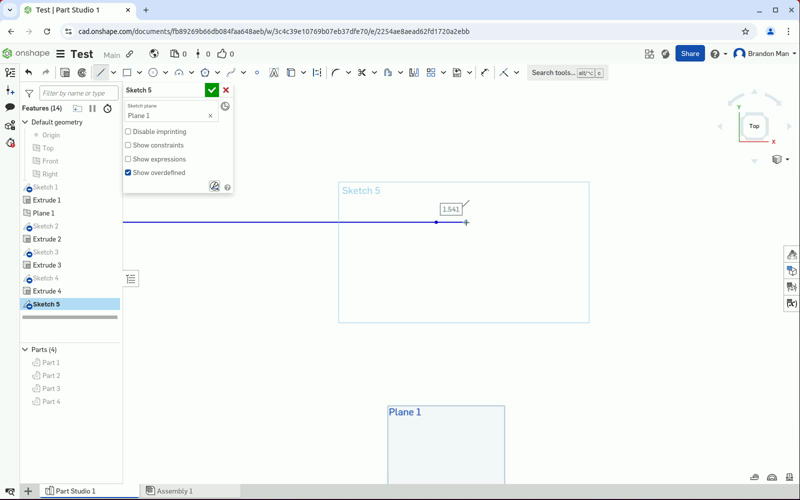
scroll(-6)
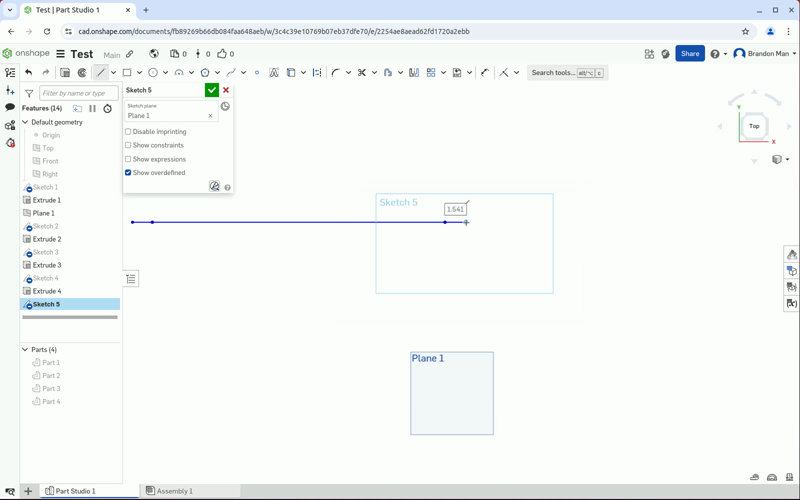
scroll(-6)
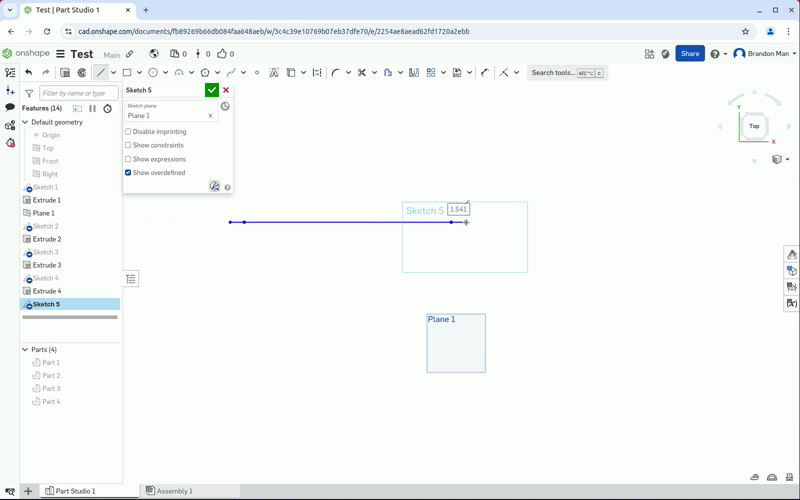
scroll(-6)
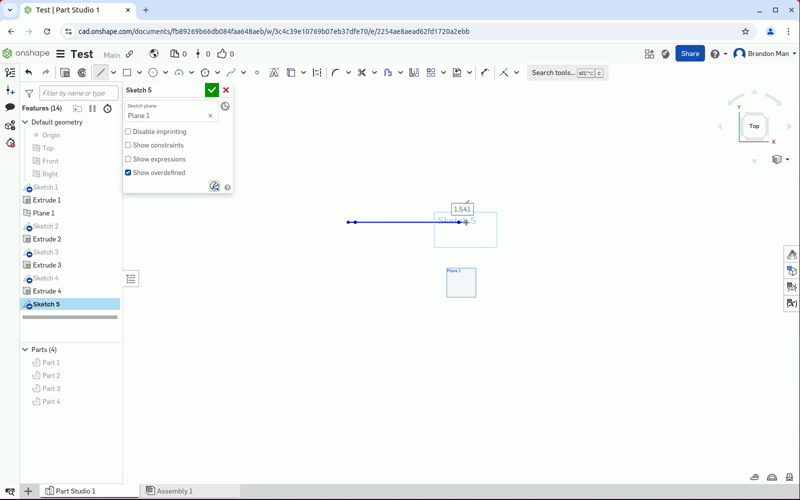
key_up(shift)
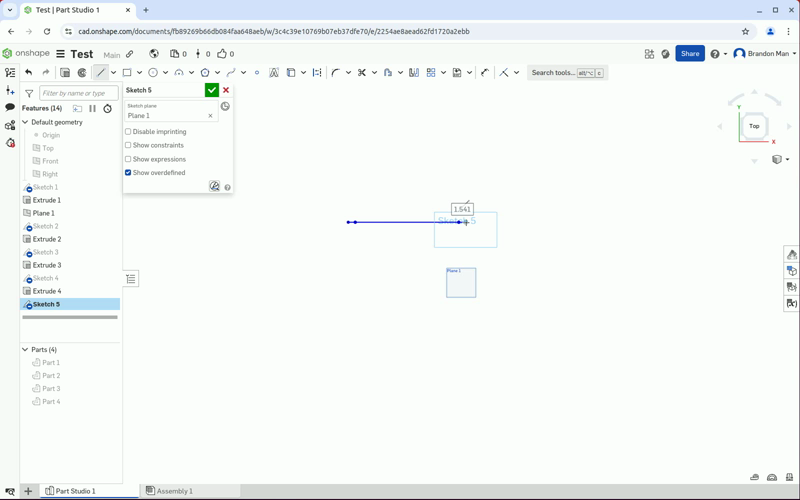
key_down(shift)
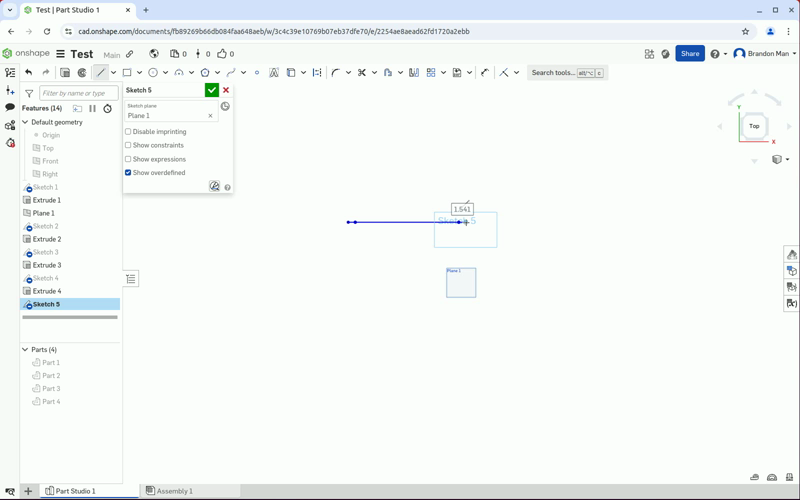
mouse_move(564, 222)
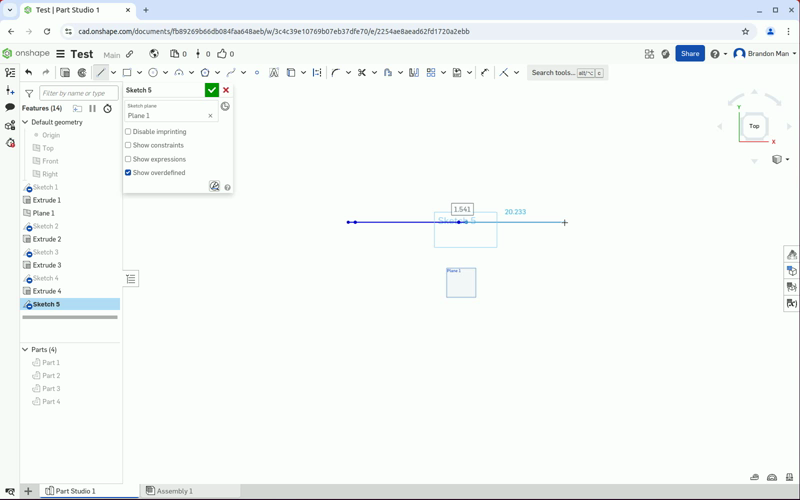
click(564, 222)
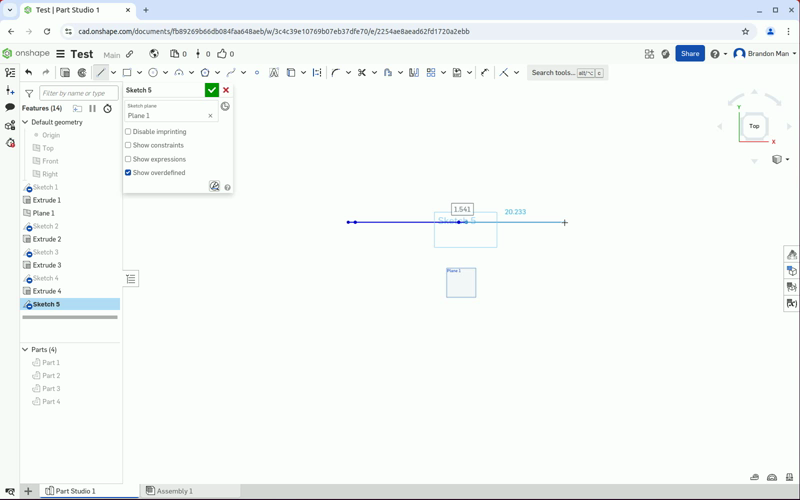
key_up(shift)
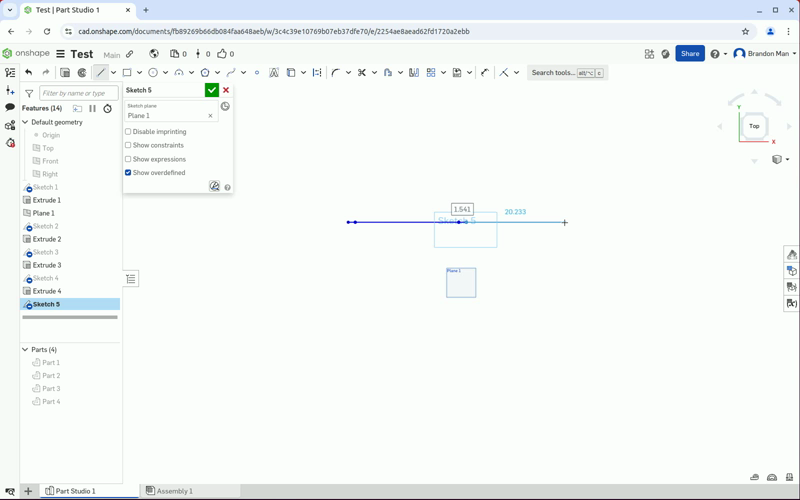
key_down(shift)
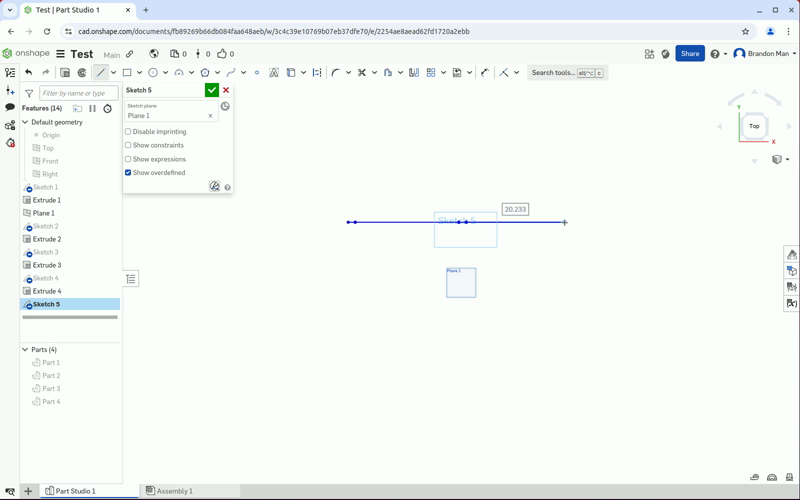
mouse_move(589, 222)
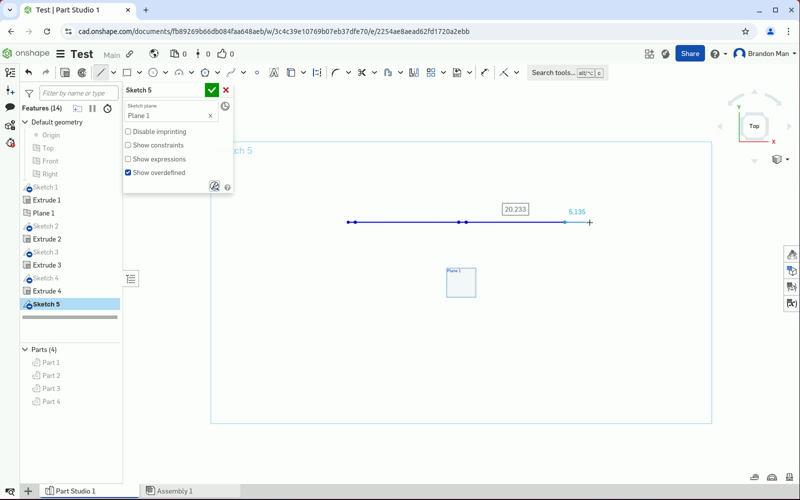
mouse_move(572, 222)
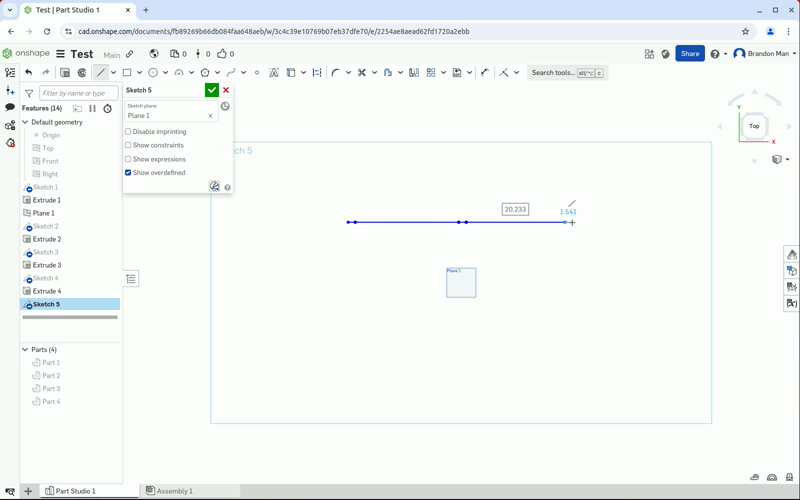
scroll(6)
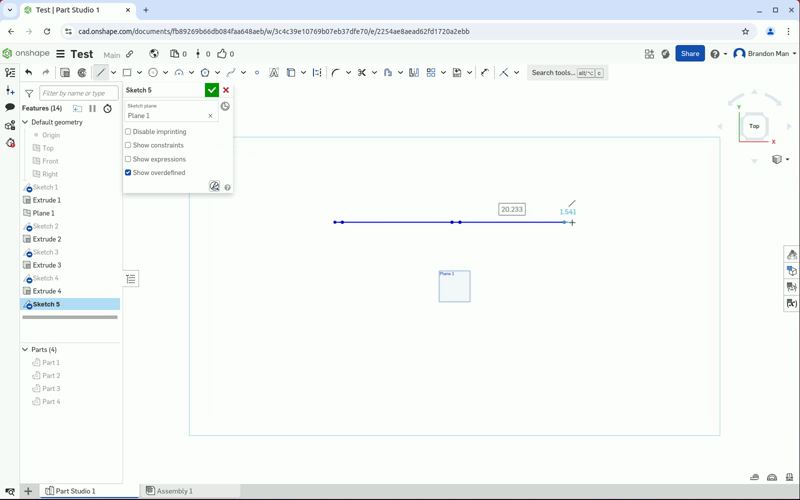
scroll(6)
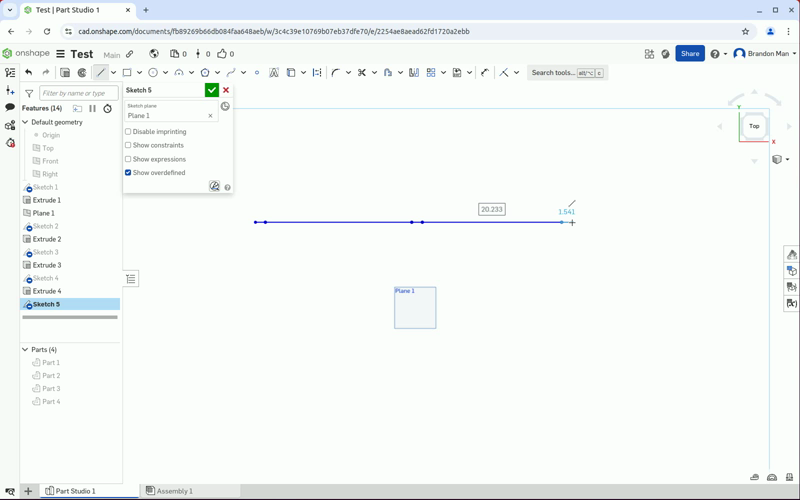
scroll(6)
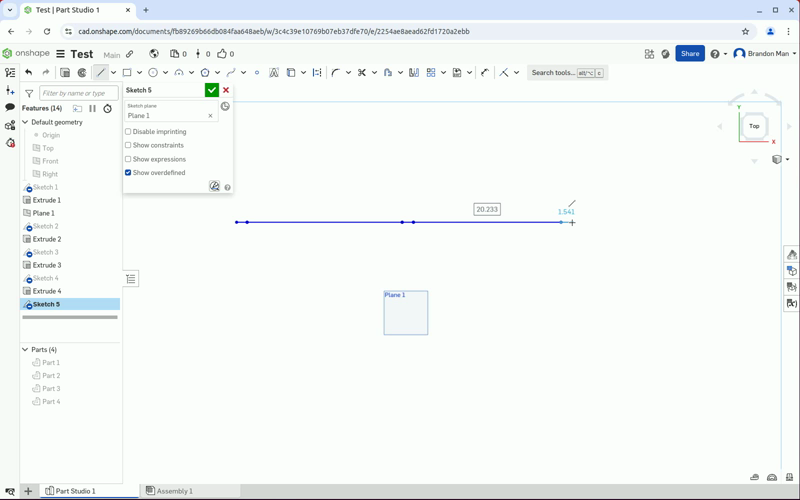
scroll(6)
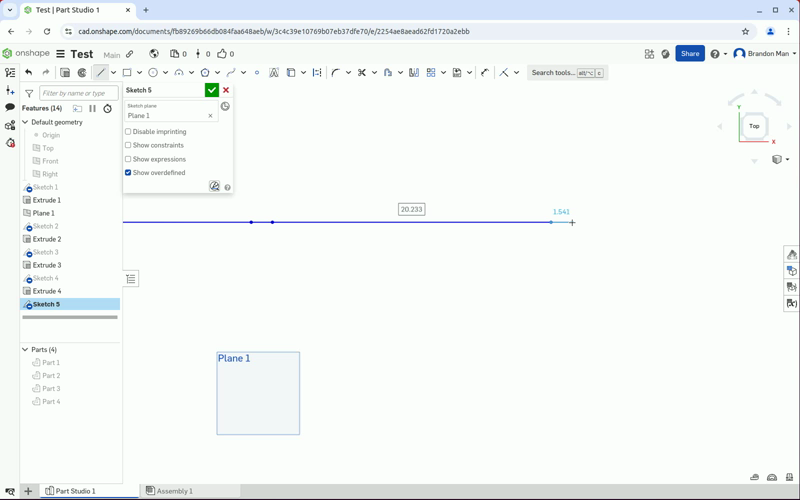
scroll(6)
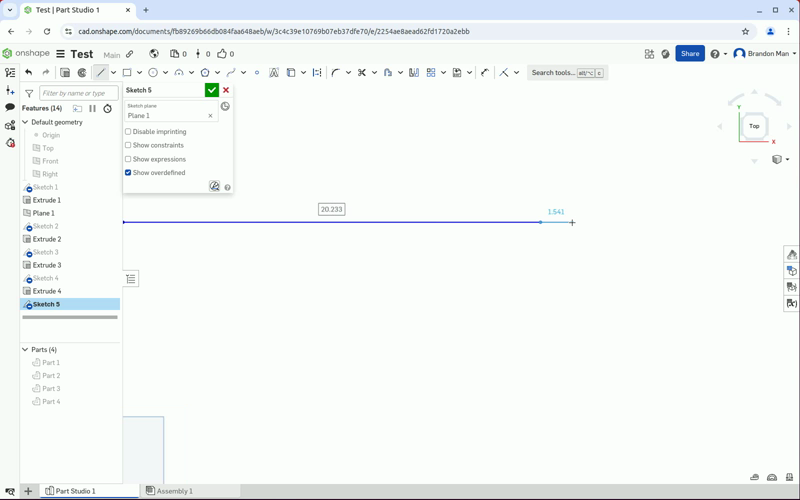
scroll(6)
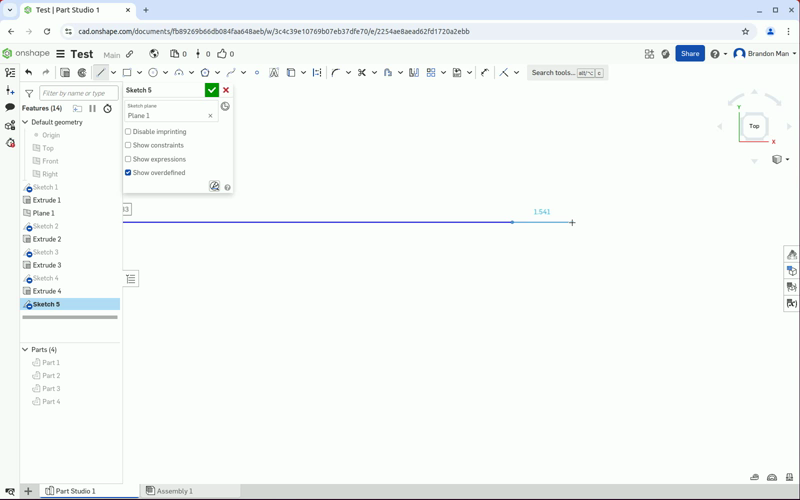
scroll(6)
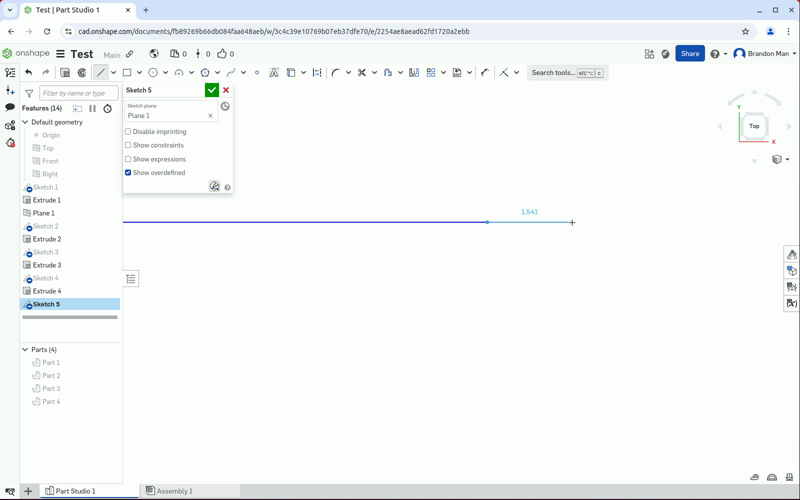
click(572, 222)
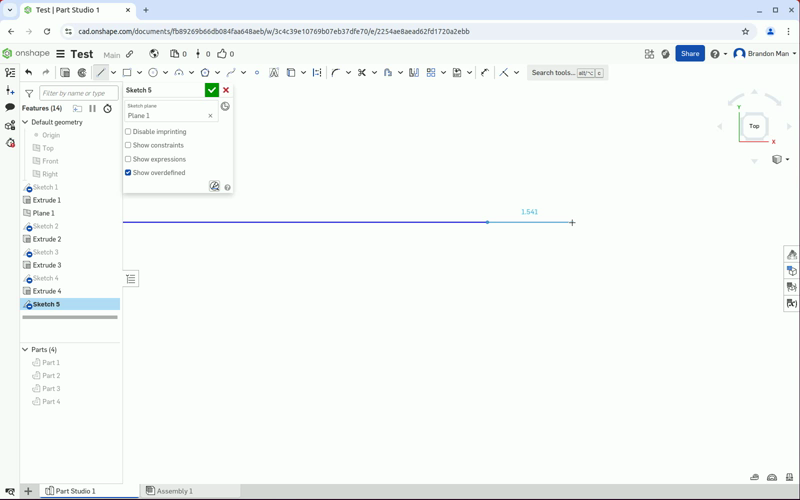
scroll(-6)
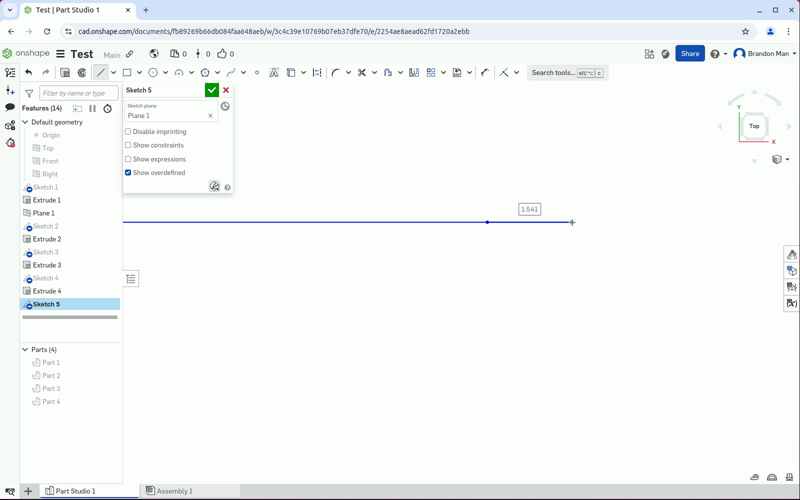
scroll(-6)
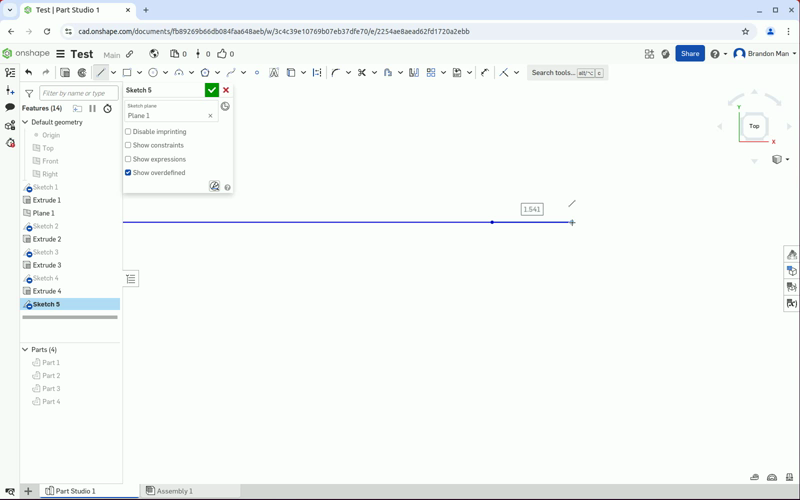
scroll(-6)
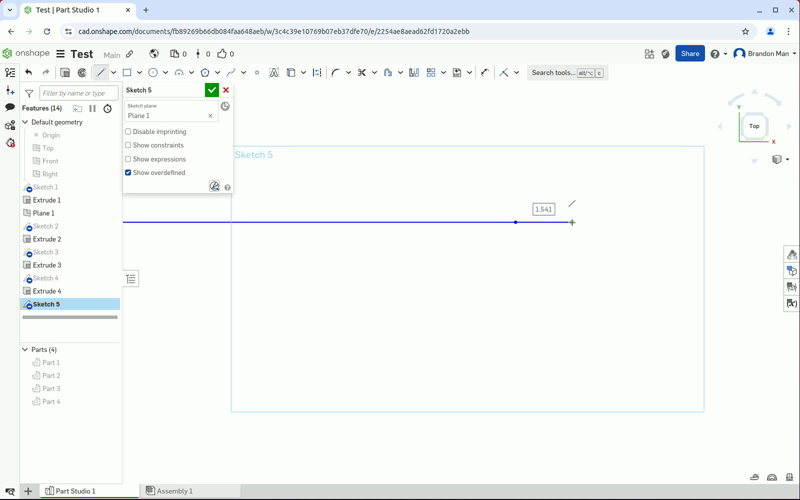
scroll(-6)
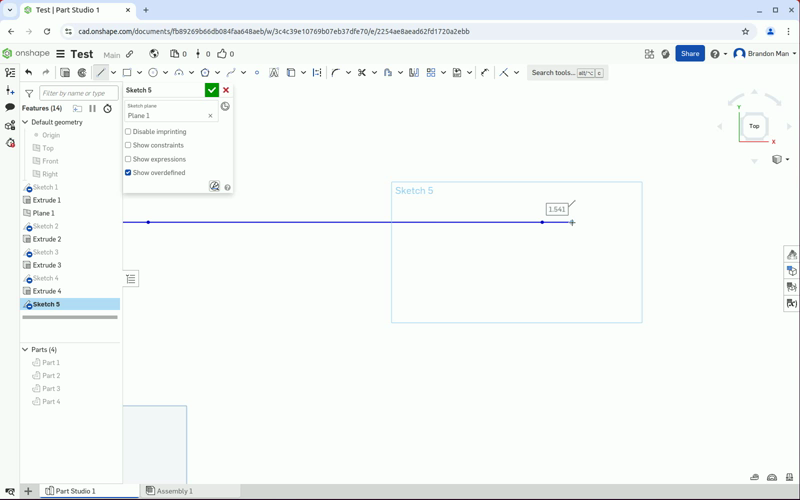
scroll(-6)
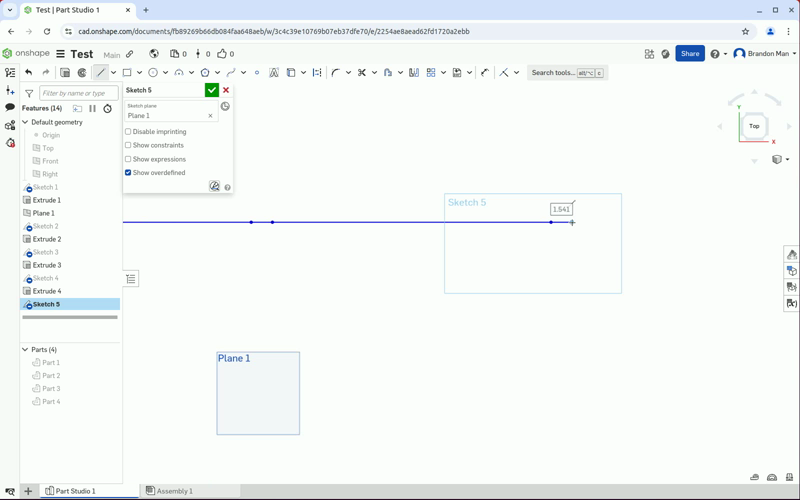
scroll(-6)
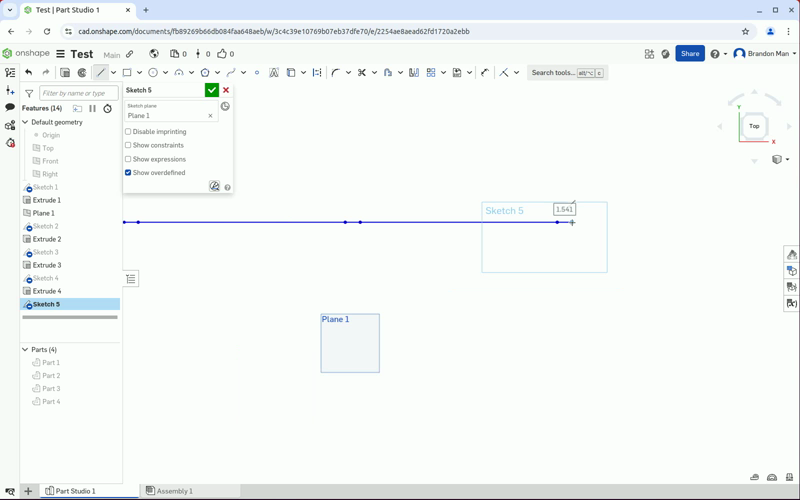
scroll(-6)
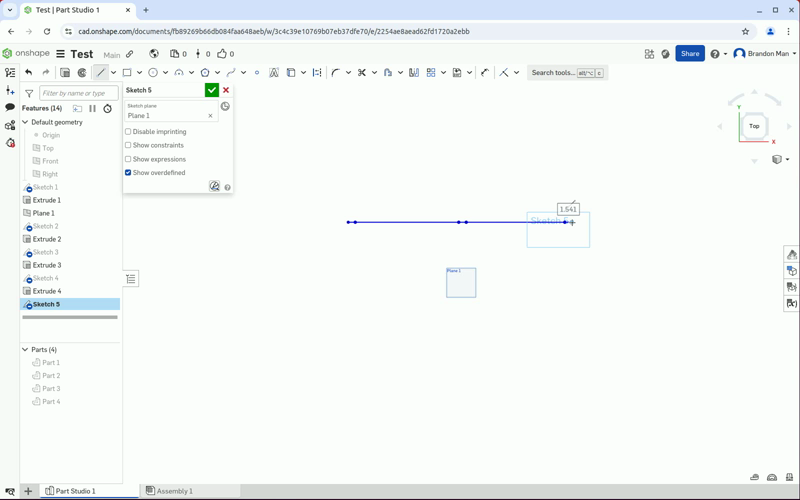
key_up(shift)
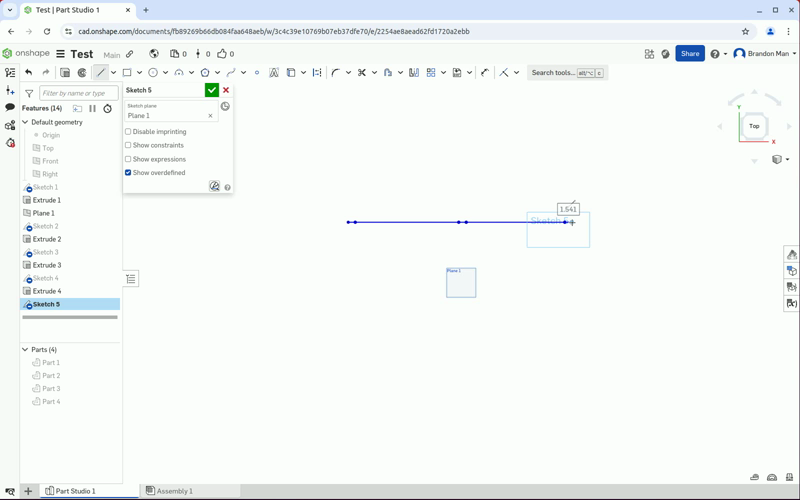
key_down(shift)
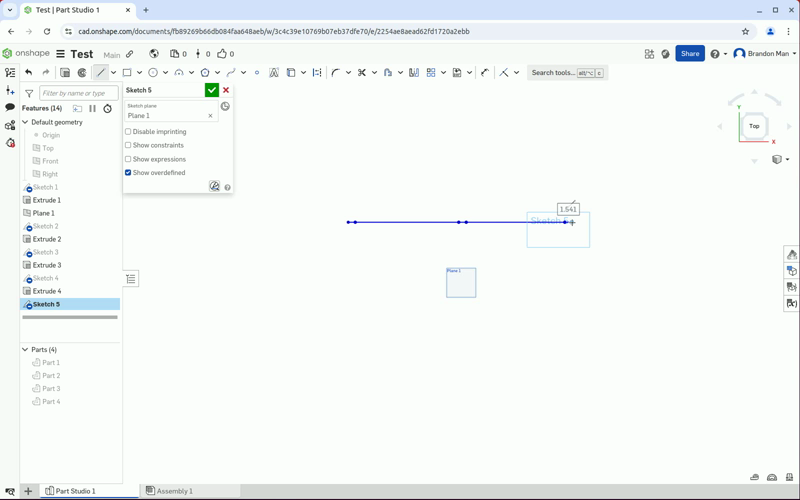
mouse_move(589, 222)
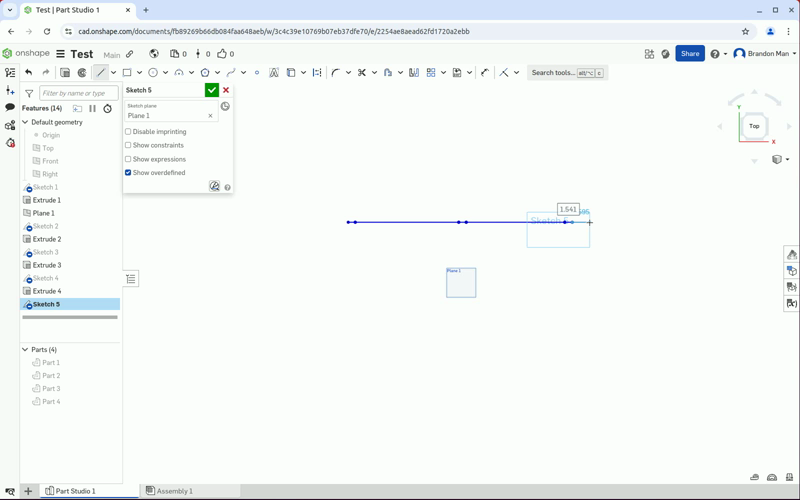
mouse_move(572, 214)
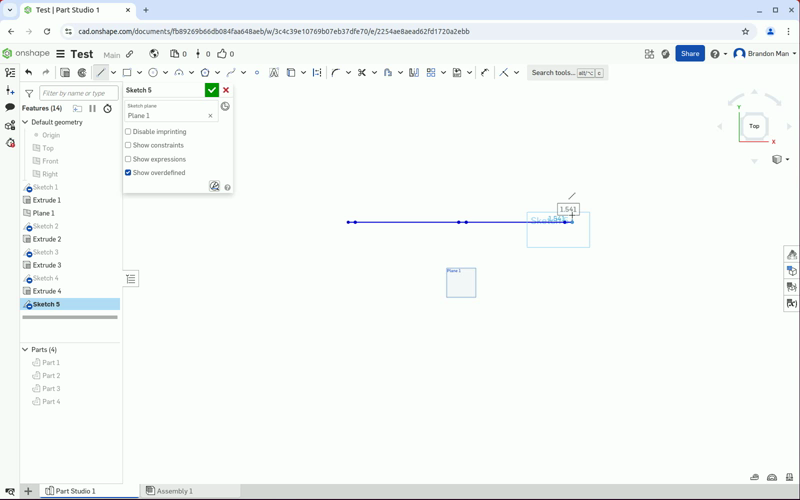
scroll(6)
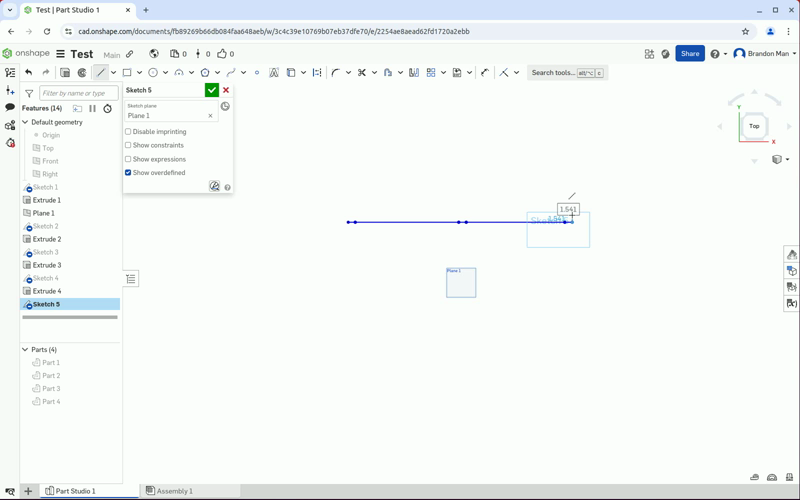
scroll(6)
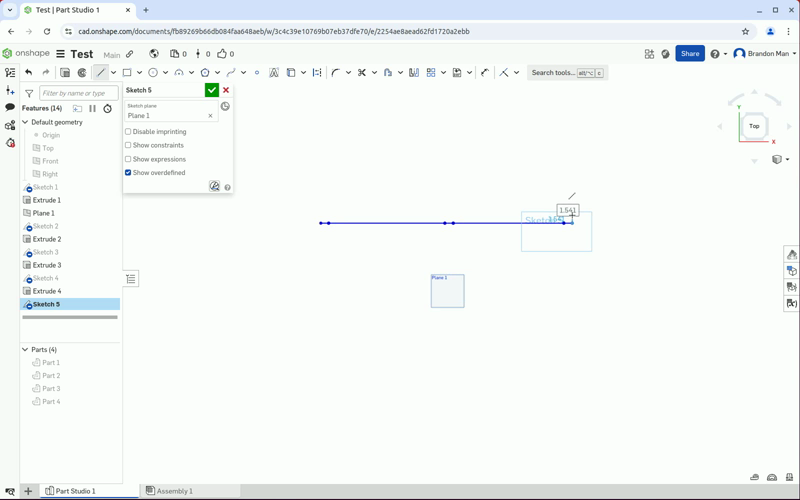
scroll(6)
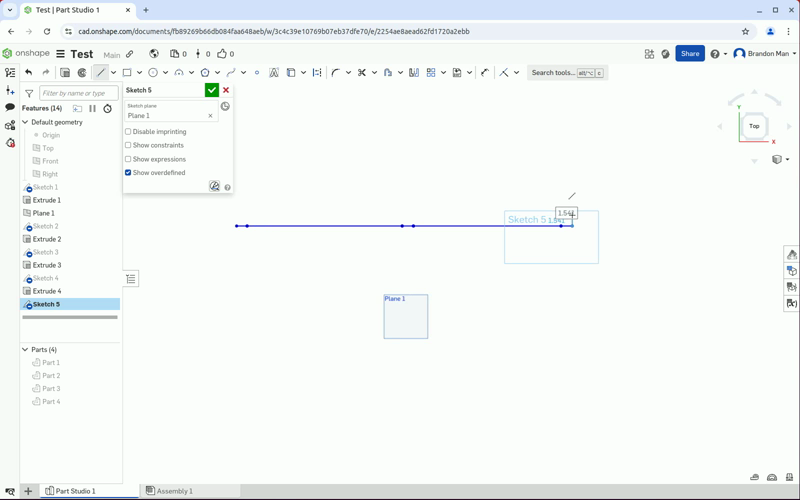
scroll(6)
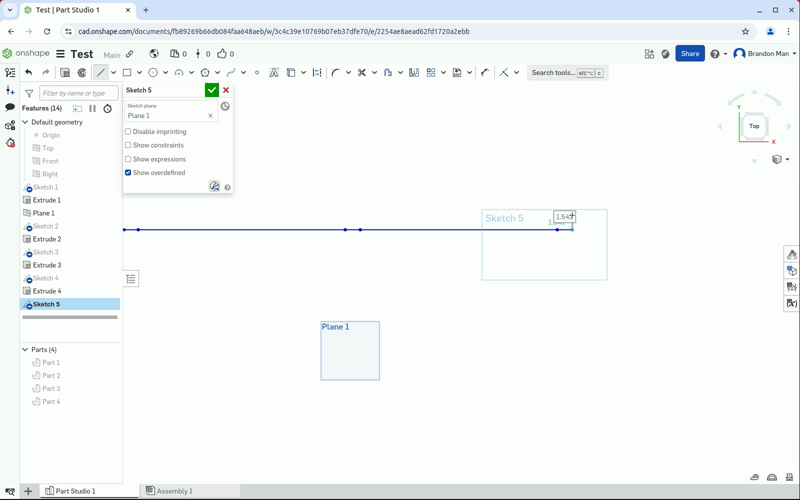
scroll(6)
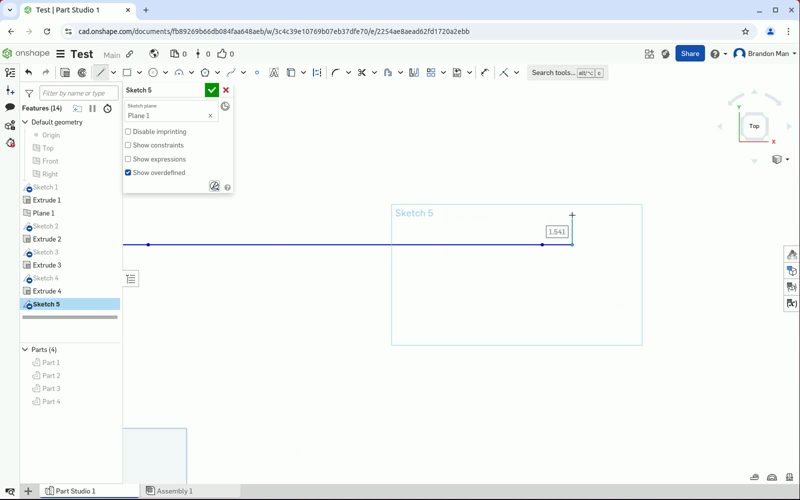
scroll(6)
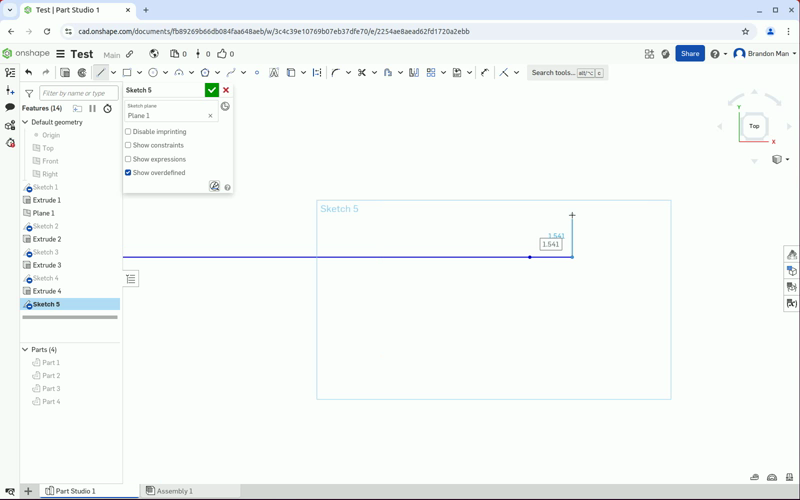
scroll(6)
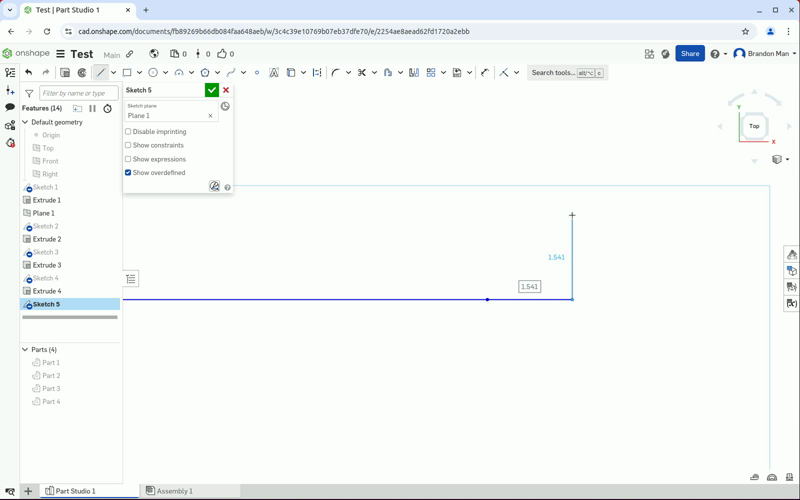
click(572, 214)
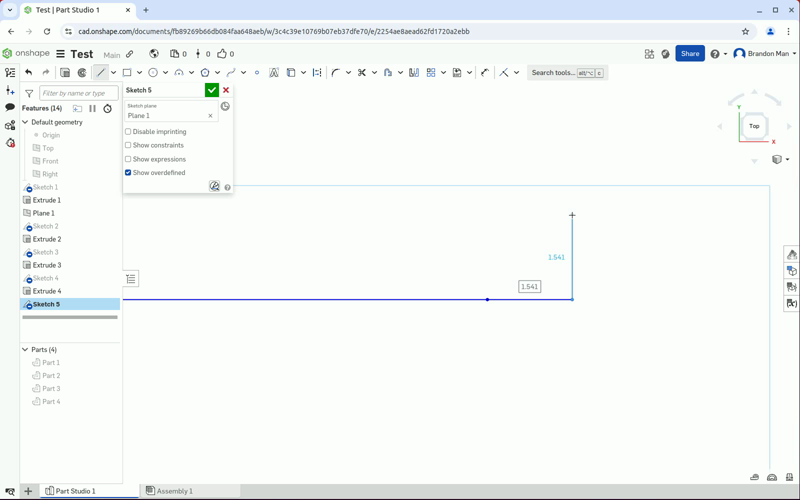
scroll(-6)
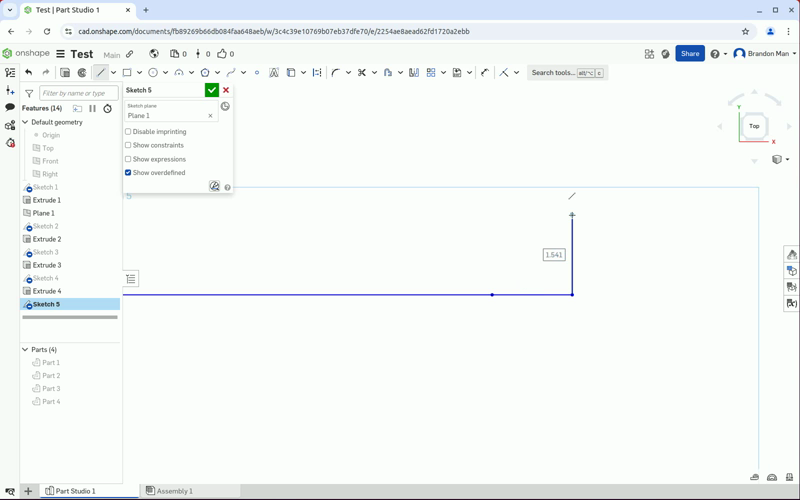
scroll(-6)
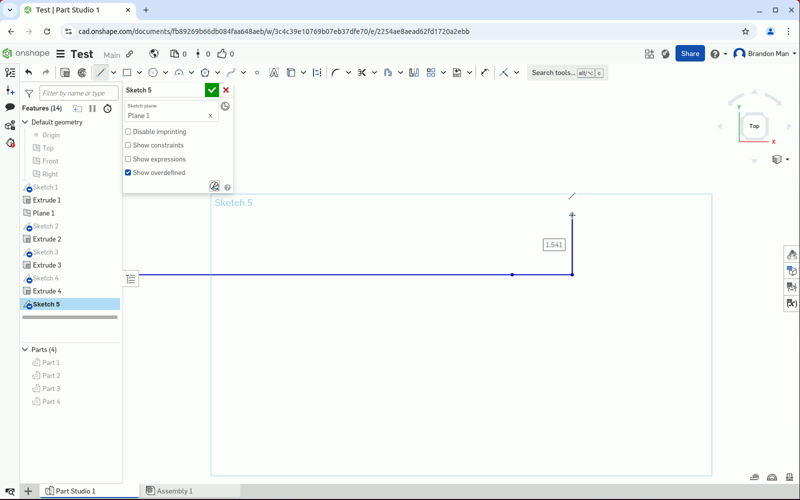
scroll(-6)
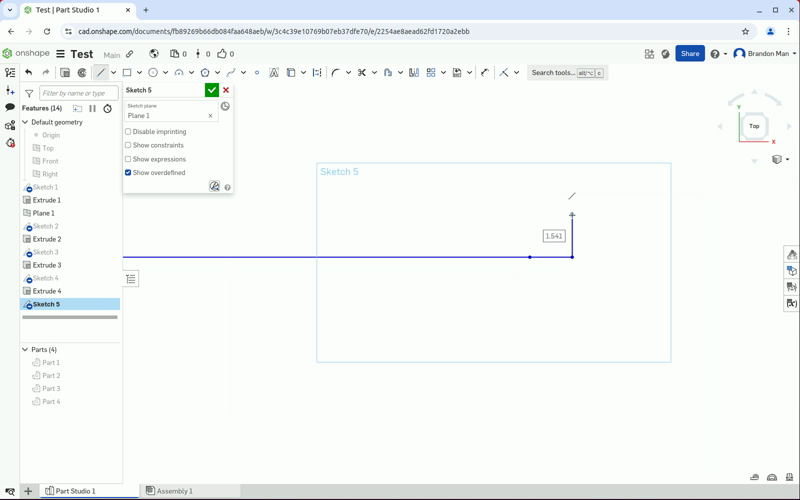
scroll(-6)
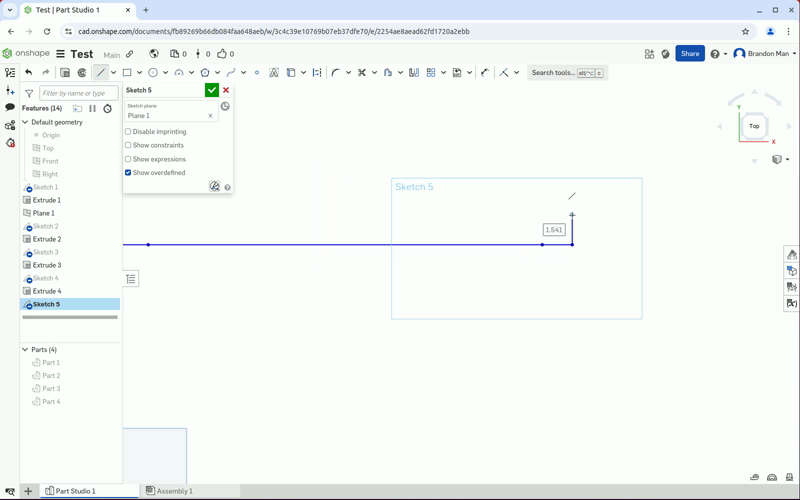
scroll(-6)
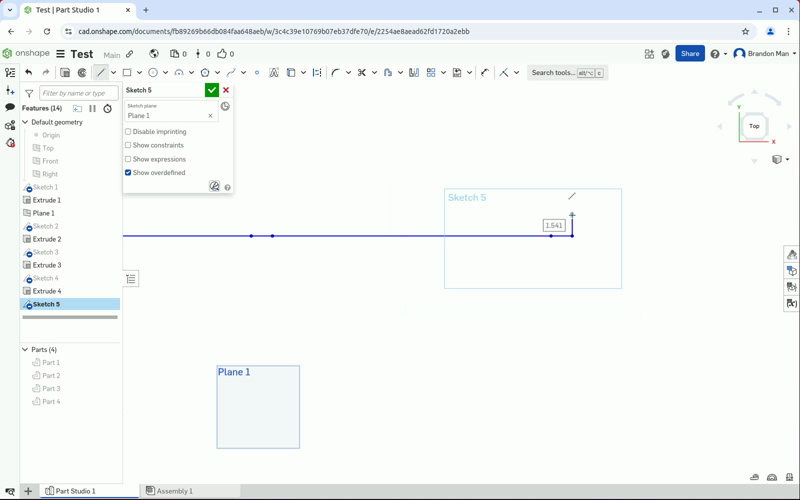
scroll(-6)
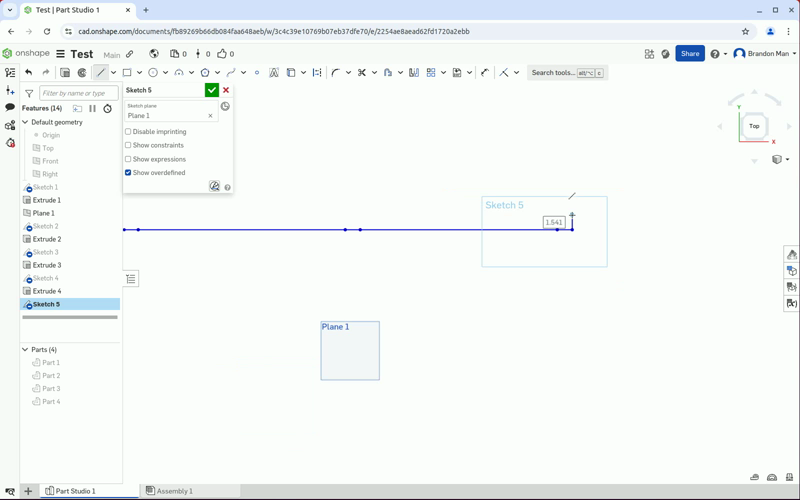
scroll(-6)
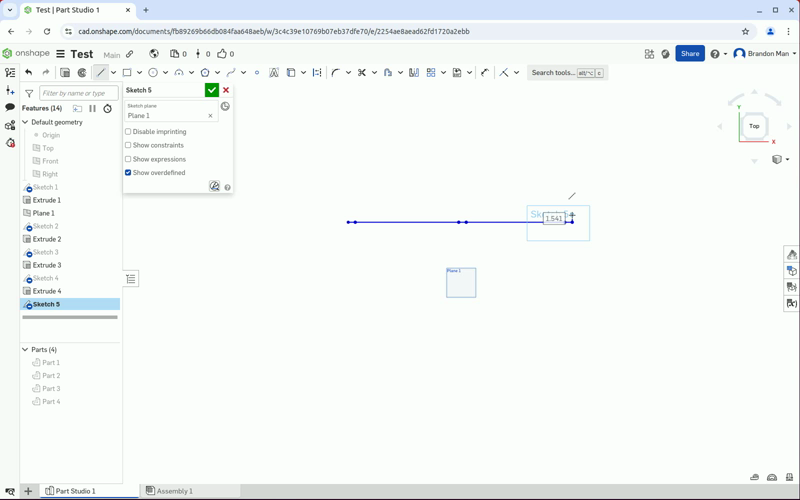
key_up(shift)
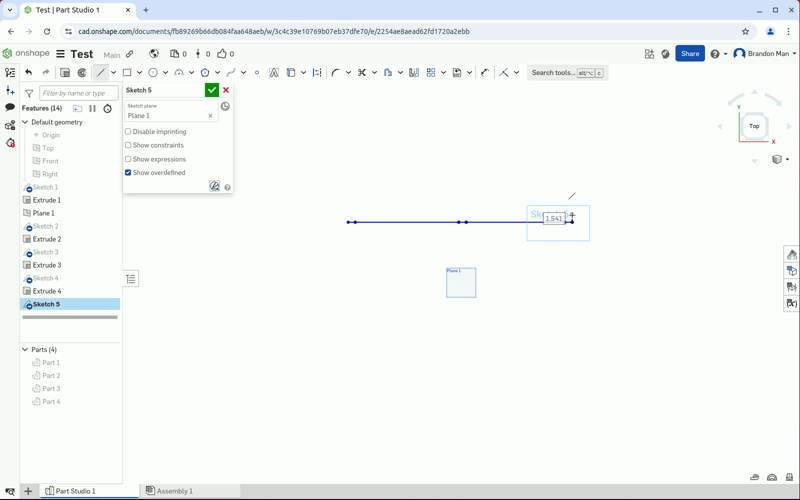
key_down(shift)
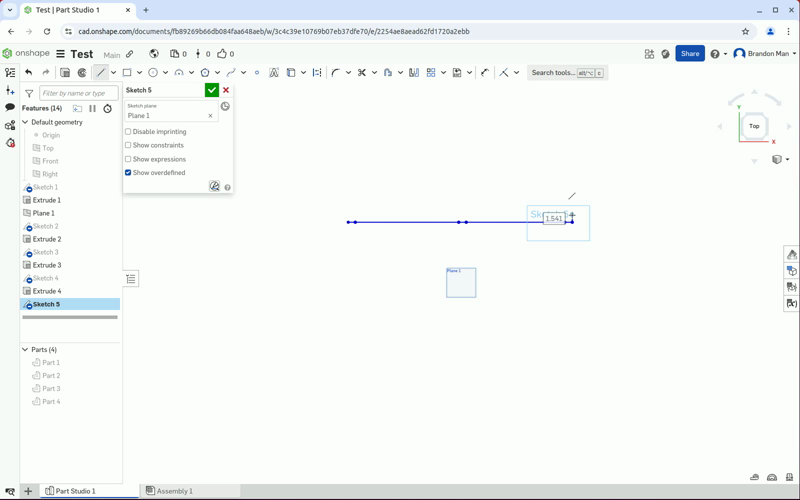
mouse_move(348, 214)
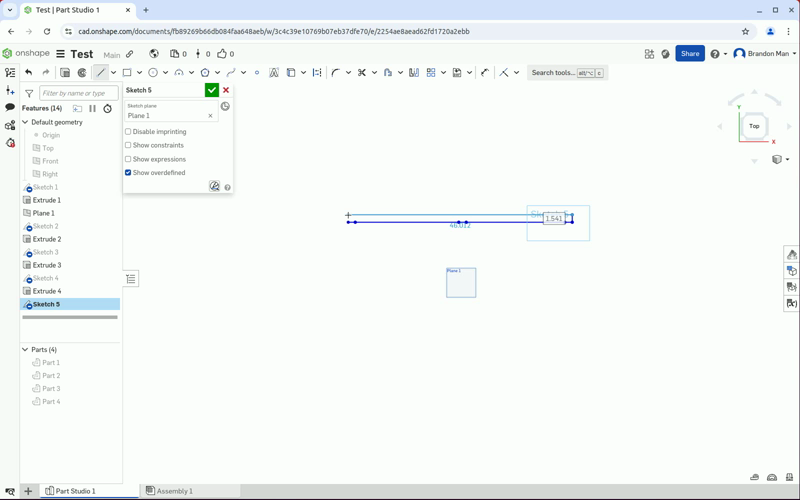
click(348, 214)
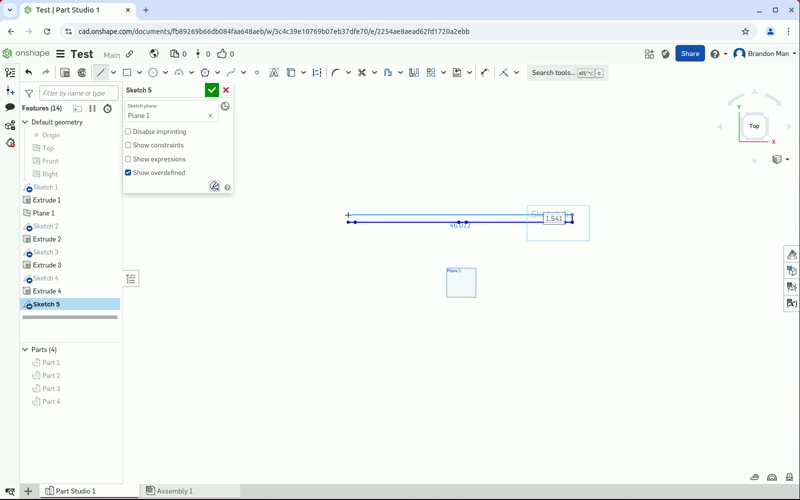
key_up(shift)
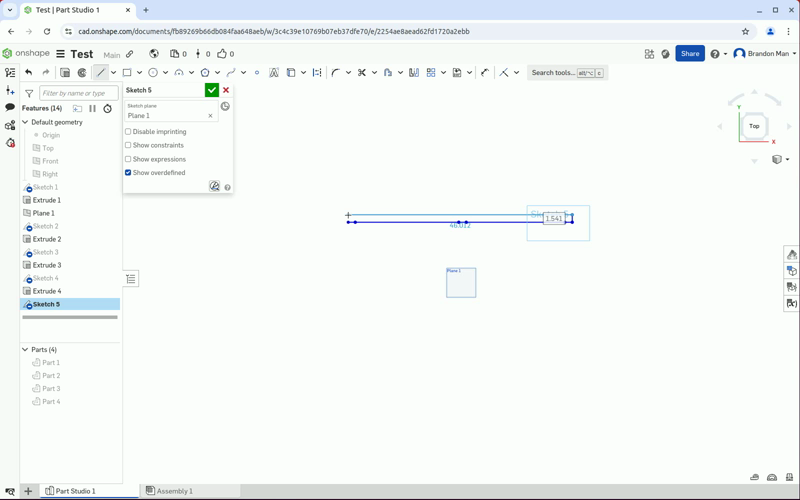
mouse_move(378, 214)
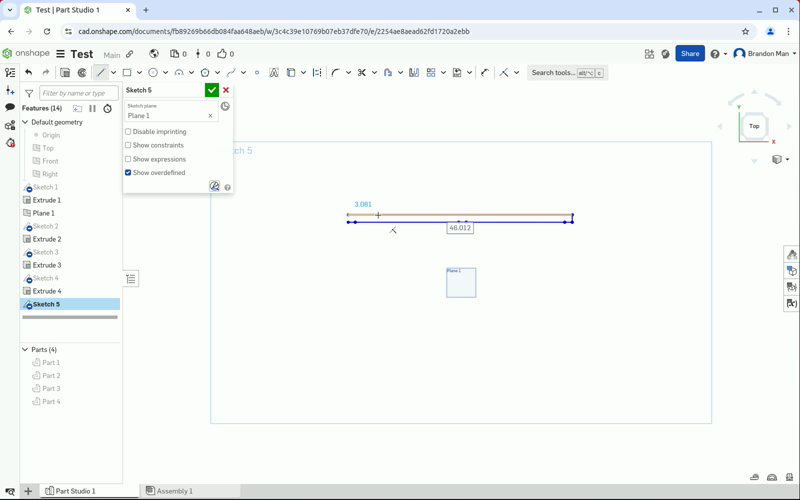
key_down(shift)
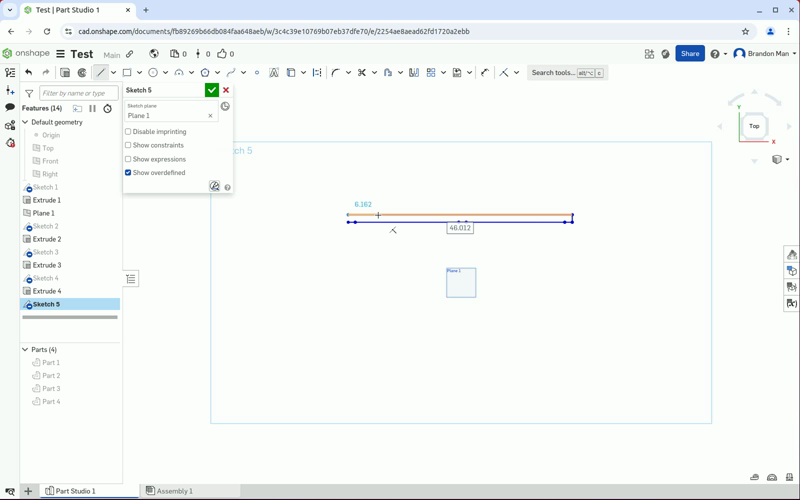
mouse_move(348, 222)
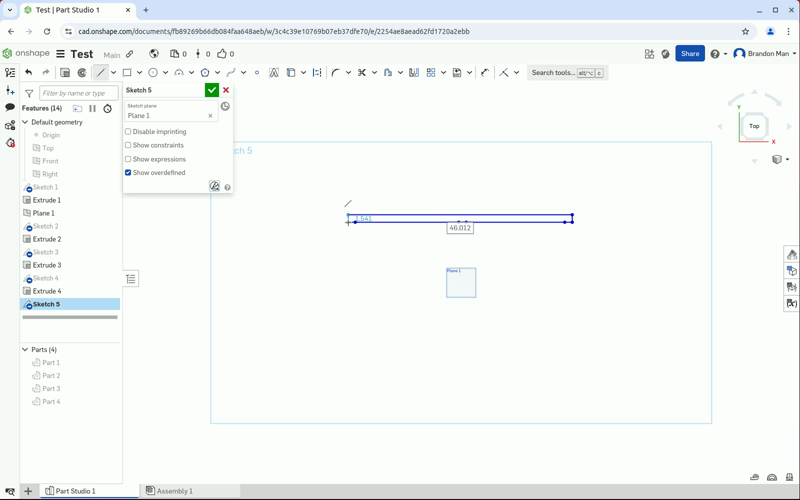
scroll(6)
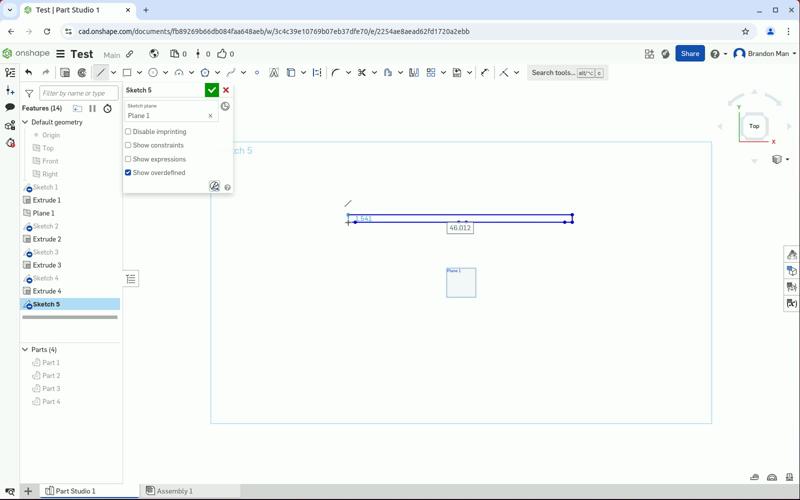
scroll(6)
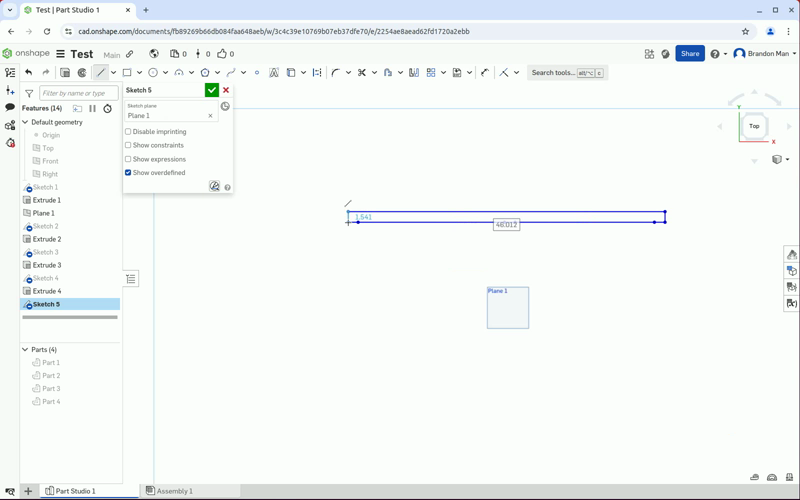
scroll(6)
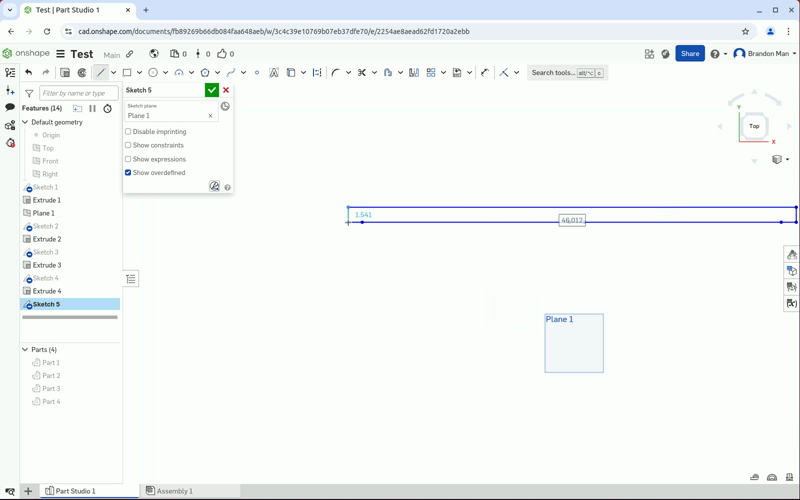
scroll(6)
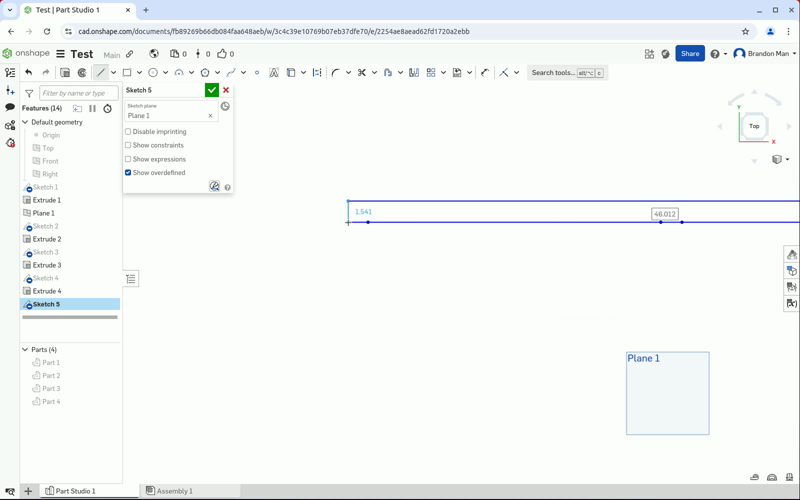
scroll(6)
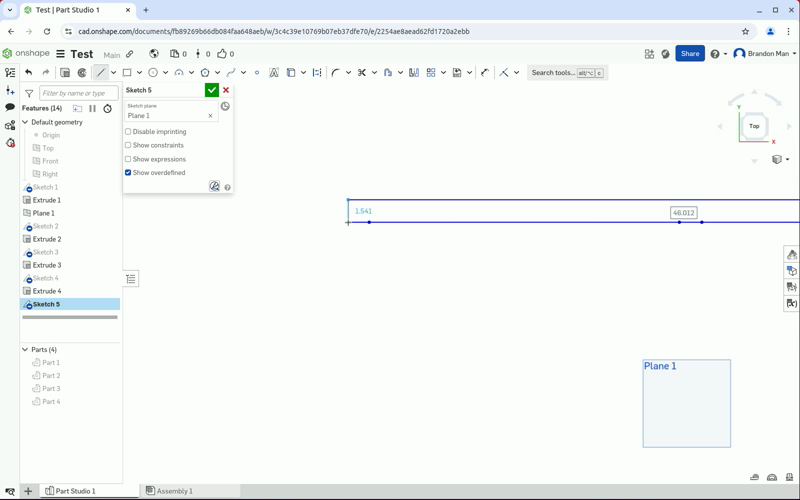
scroll(6)
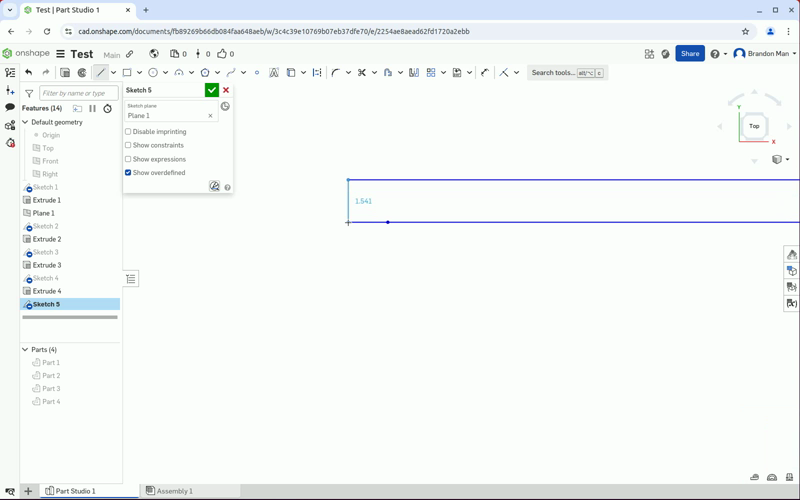
scroll(6)
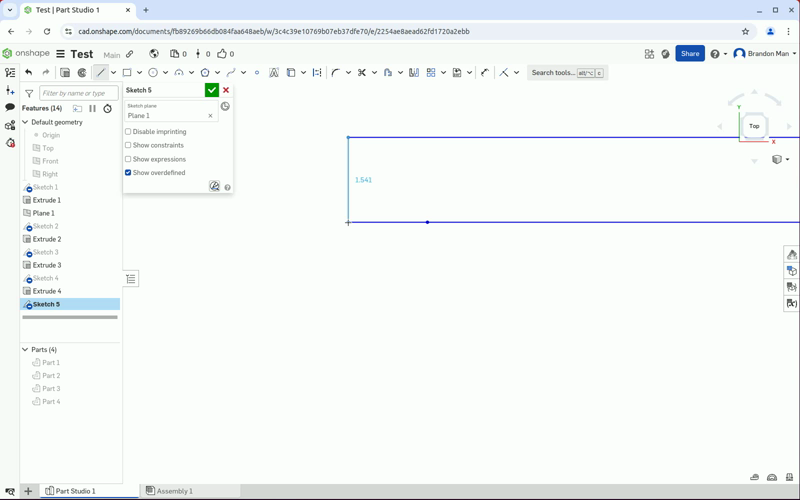
key_up(shift)
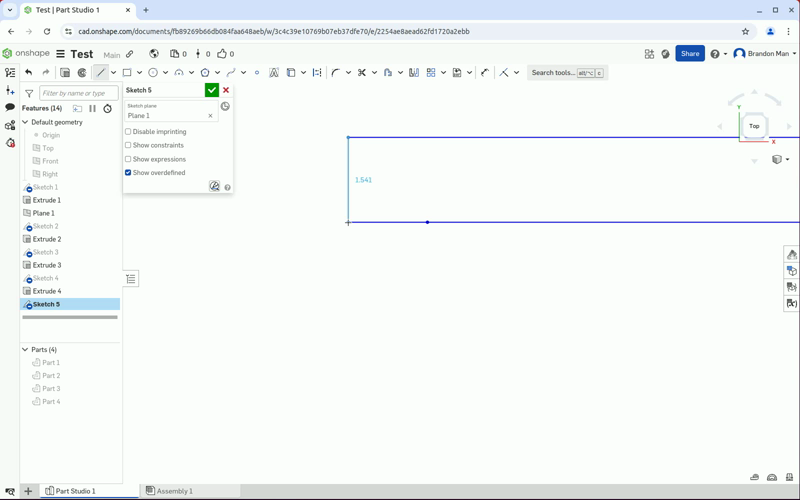
click(348, 222)
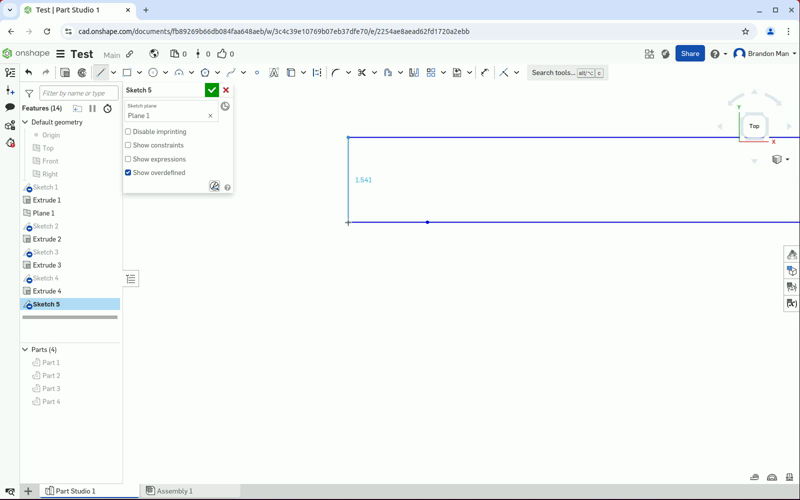
scroll(-6)
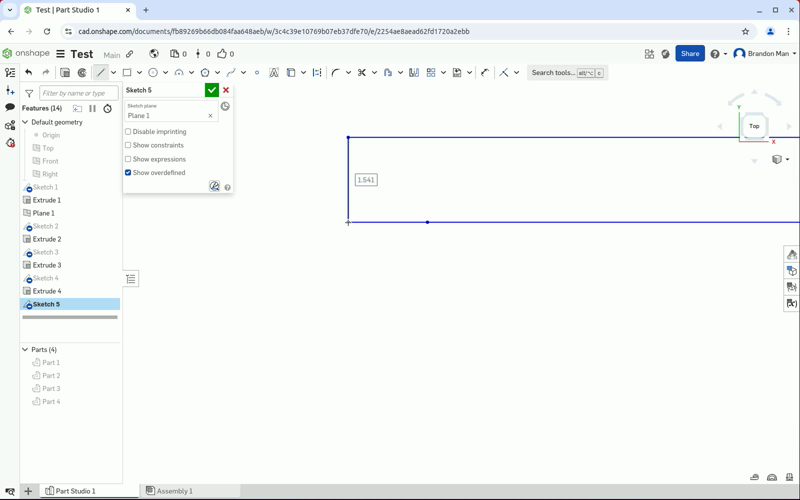
scroll(-6)
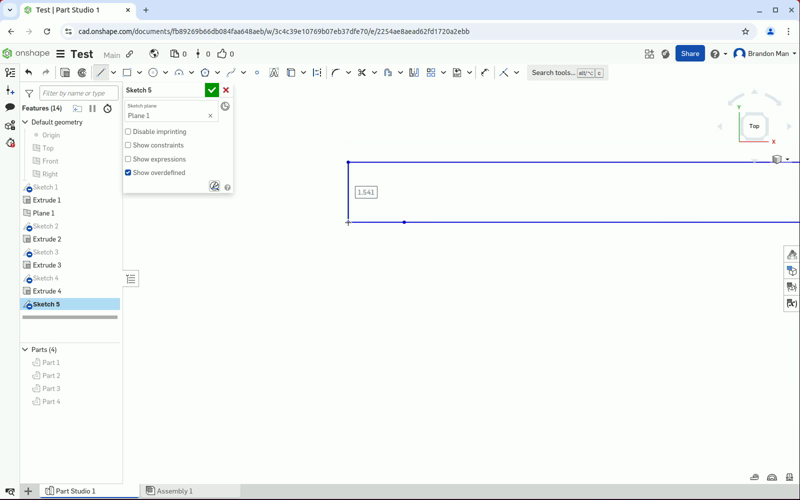
scroll(-6)
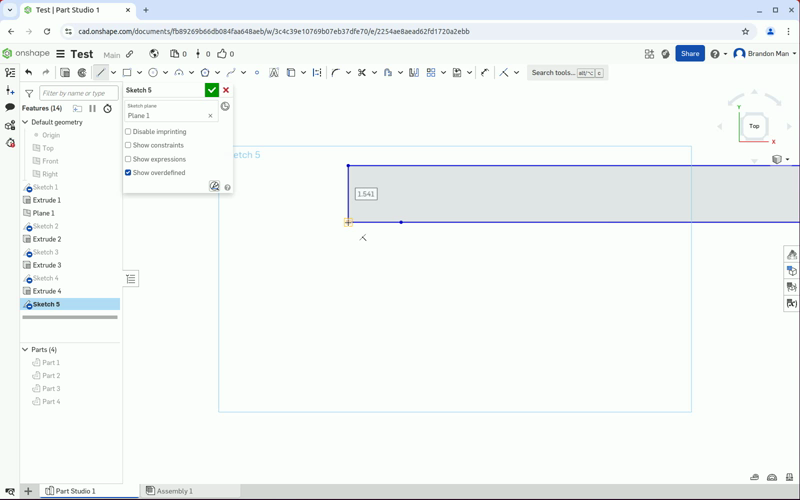
scroll(-6)
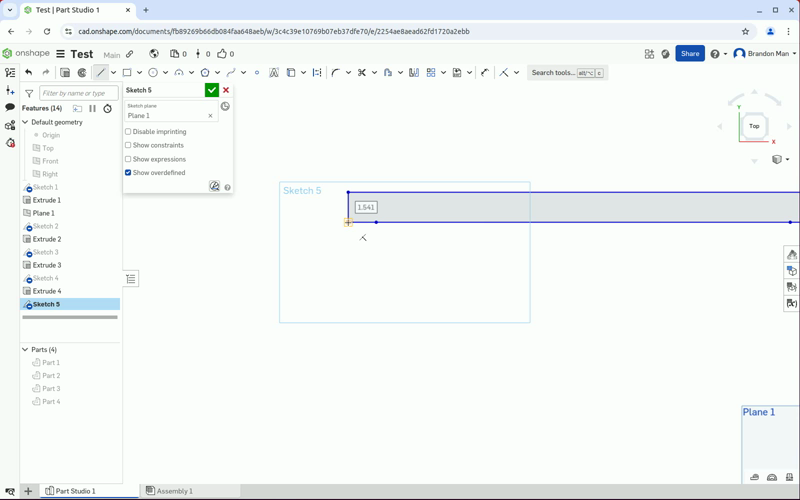
scroll(-6)
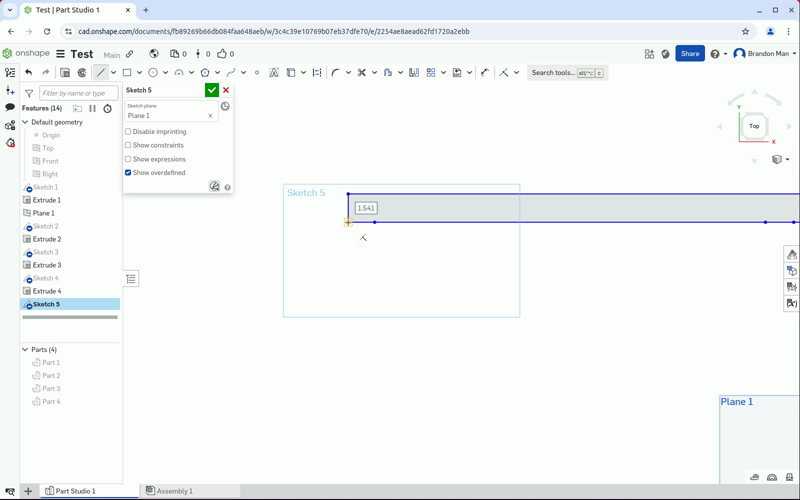
scroll(-6)
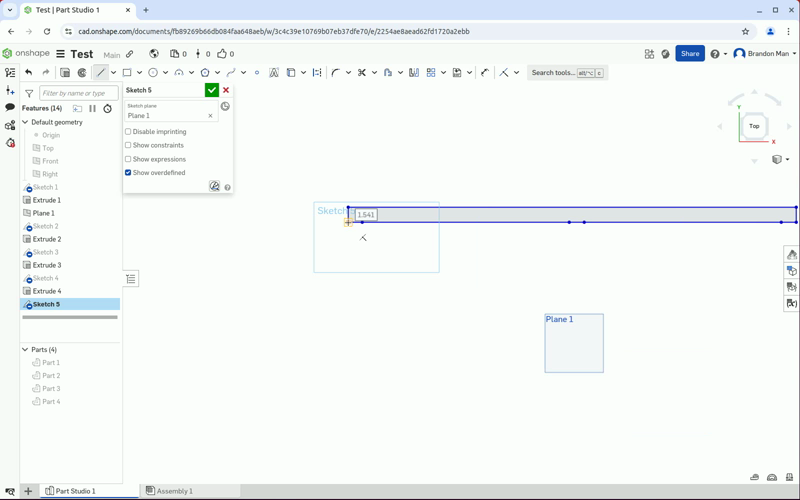
scroll(-6)
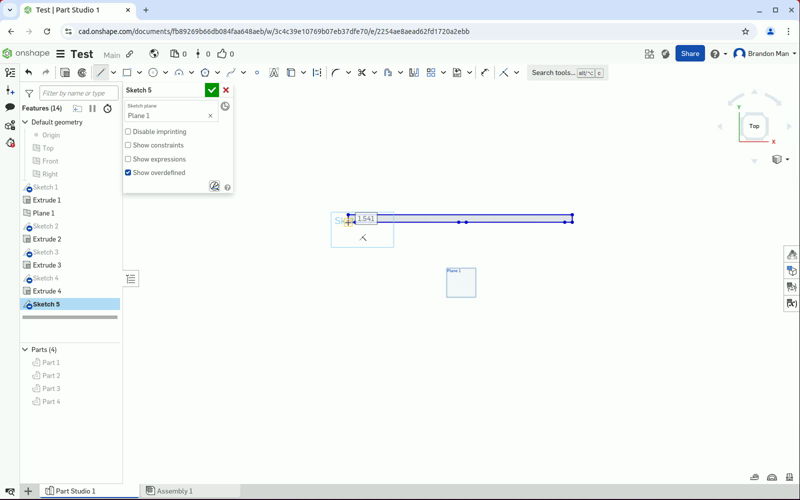
key(esc)
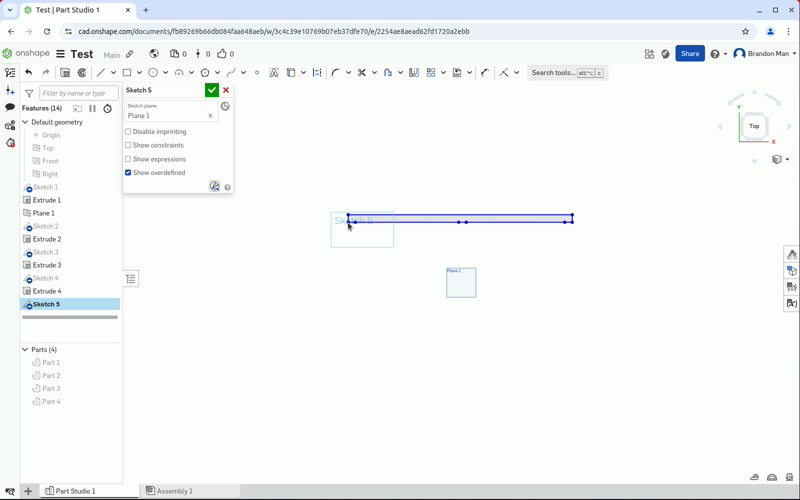
mouse_move(442, 215)
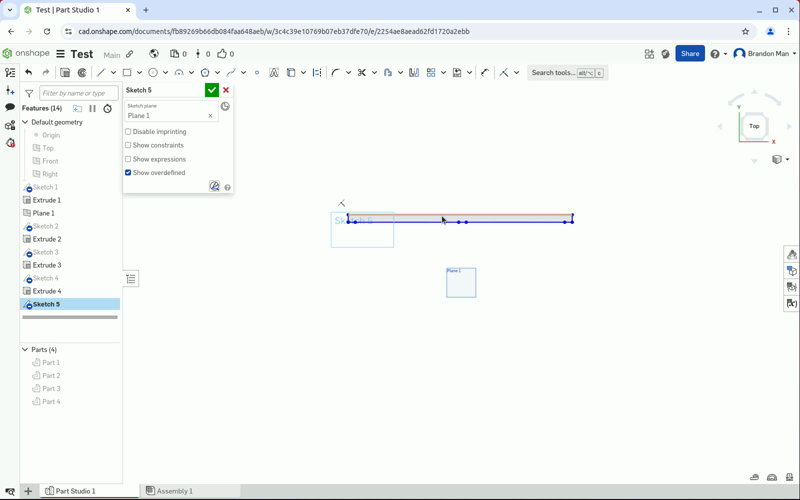
scroll(6)
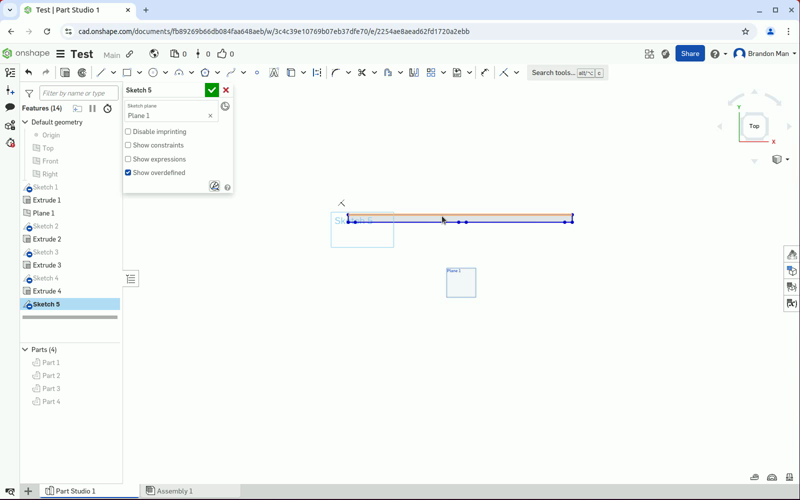
scroll(6)
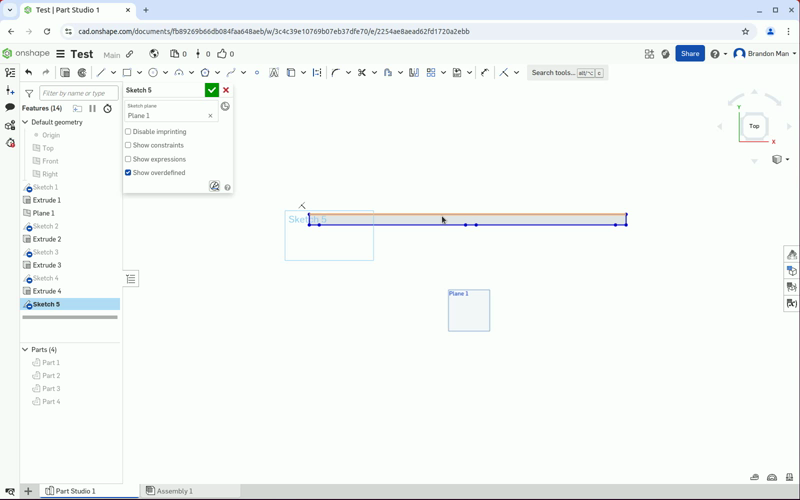
scroll(6)
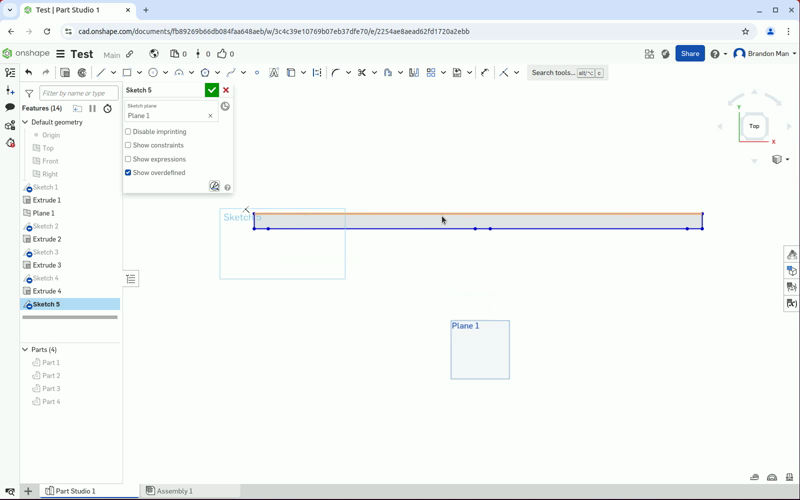
scroll(6)
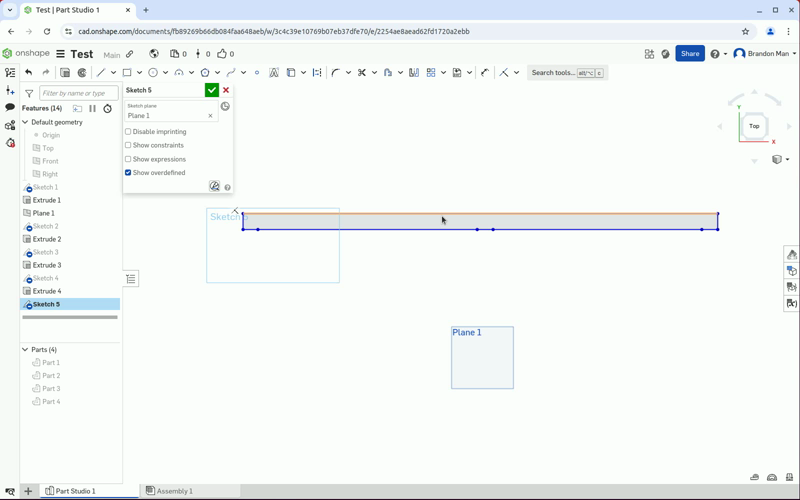
scroll(6)
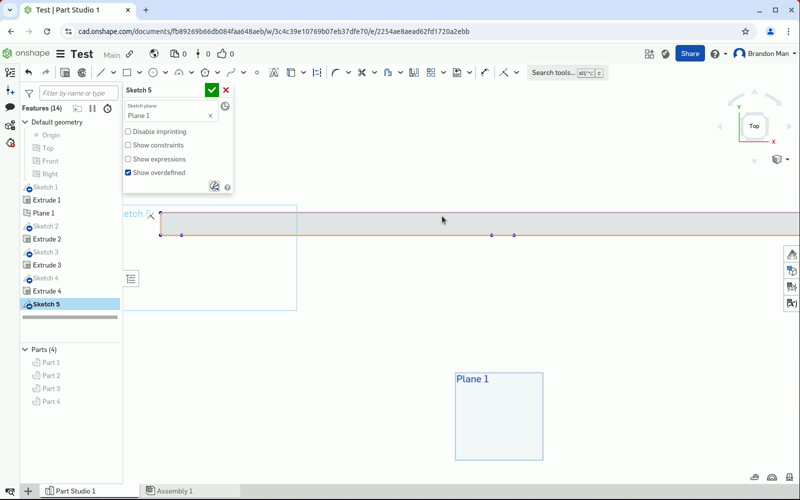
scroll(6)
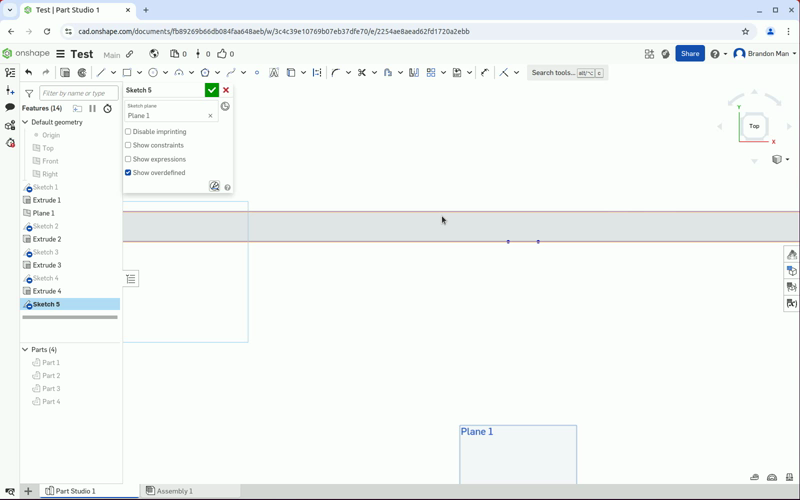
scroll(6)
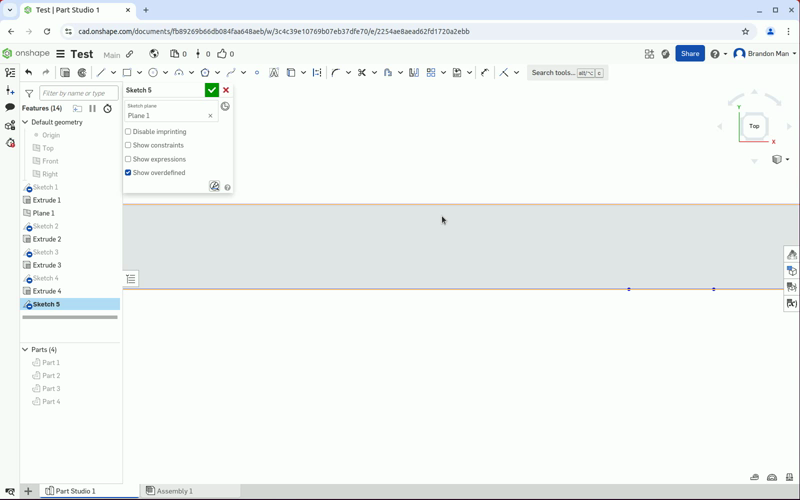
click(442, 215)
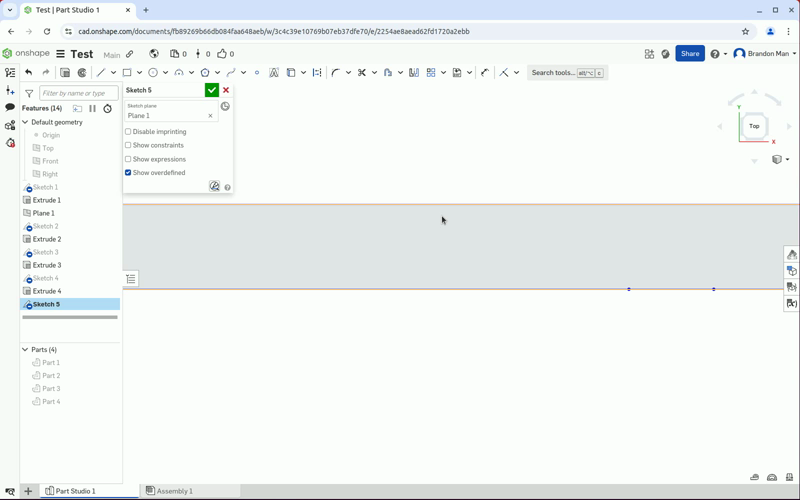
scroll(-6)
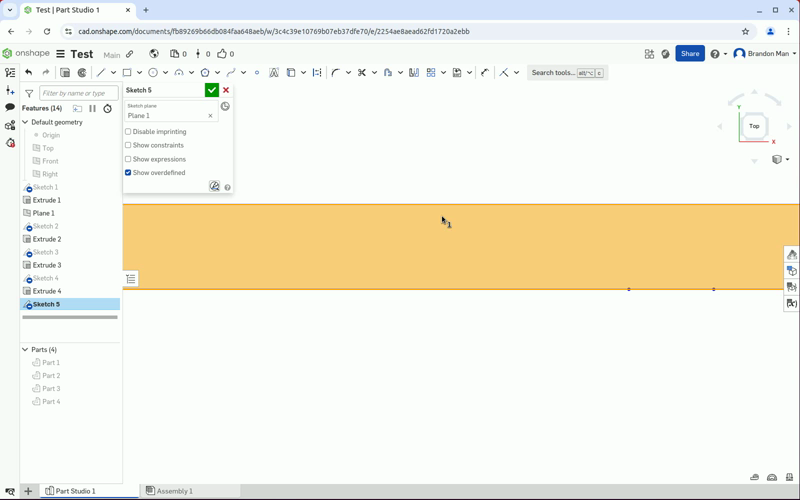
scroll(-6)
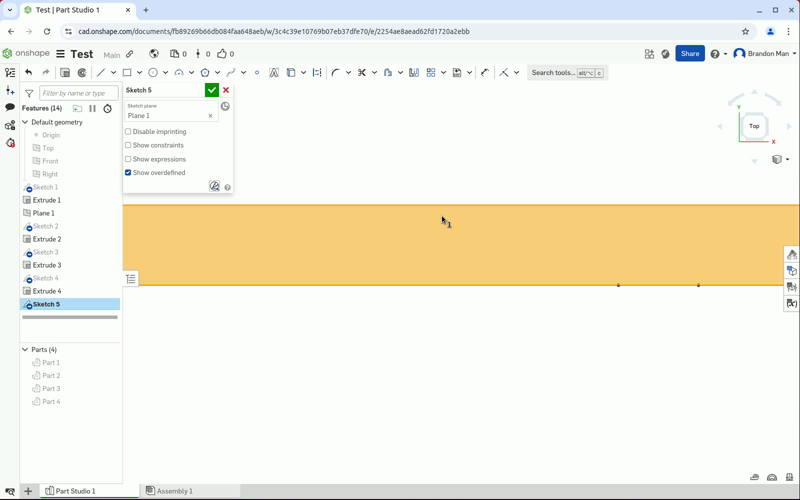
scroll(-6)
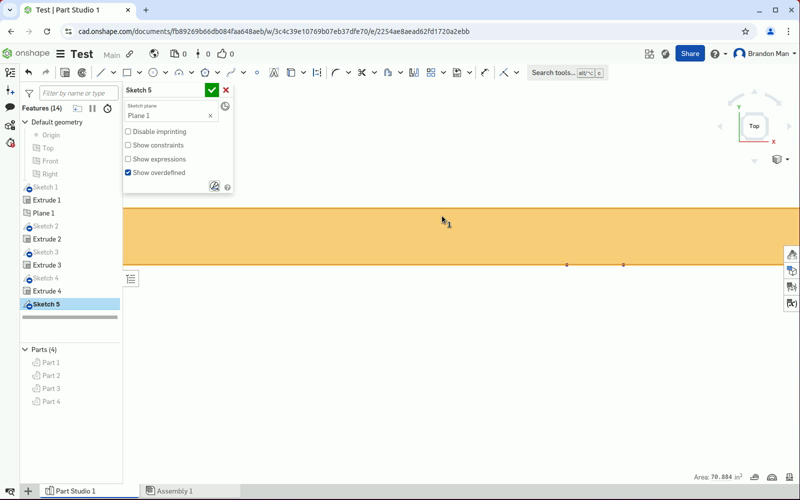
scroll(-6)
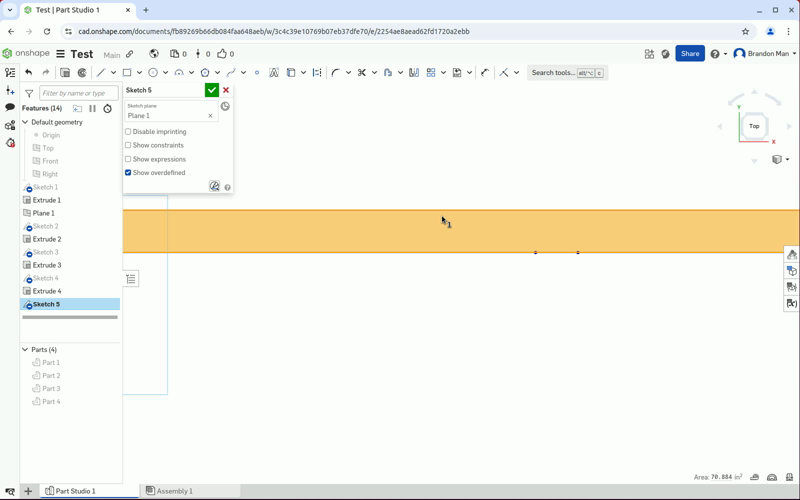
scroll(-6)
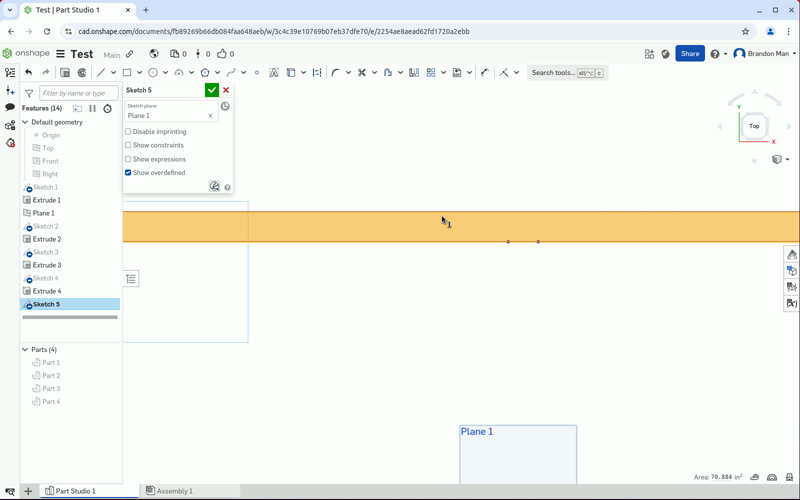
scroll(-6)
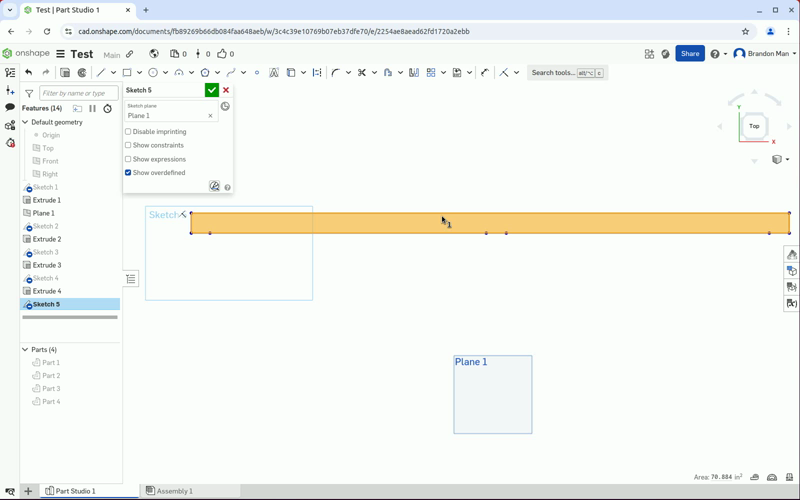
scroll(-6)
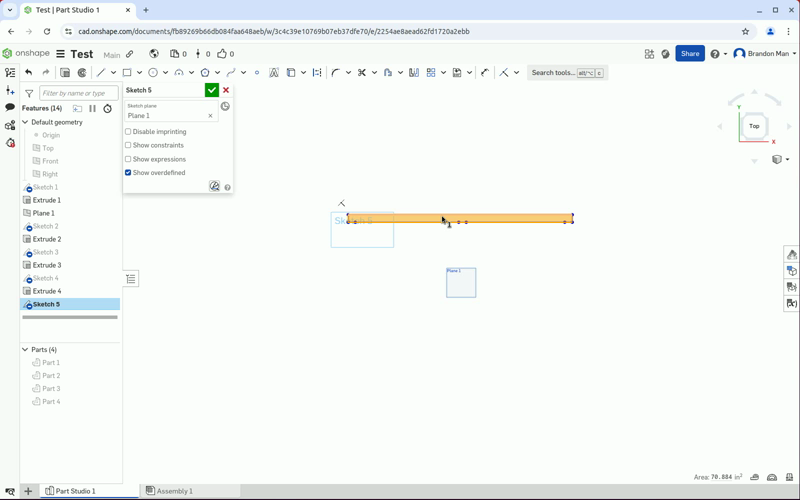
mouse_move(73, 352)
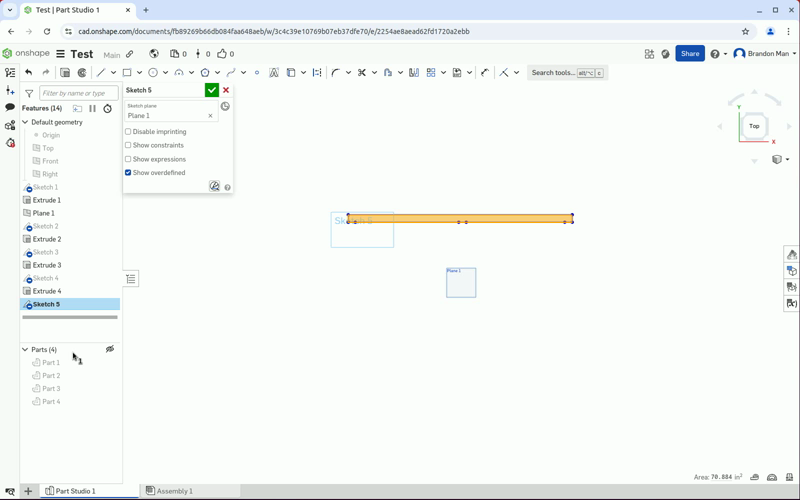
key(shift+y)
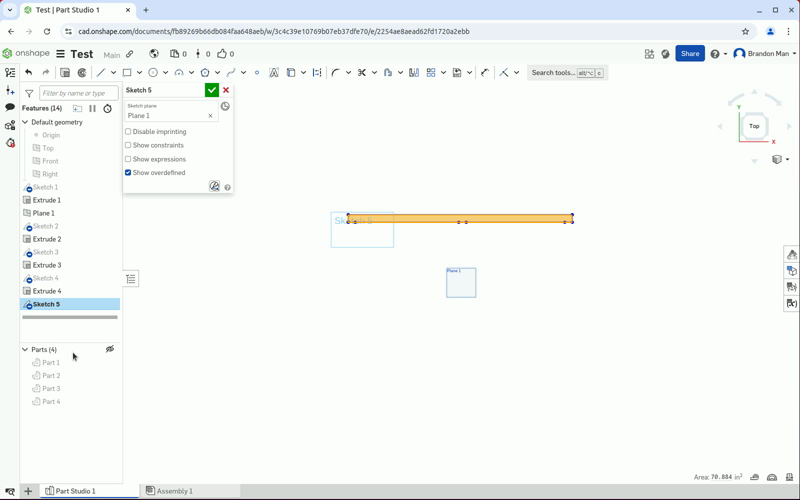
key(shift+e)
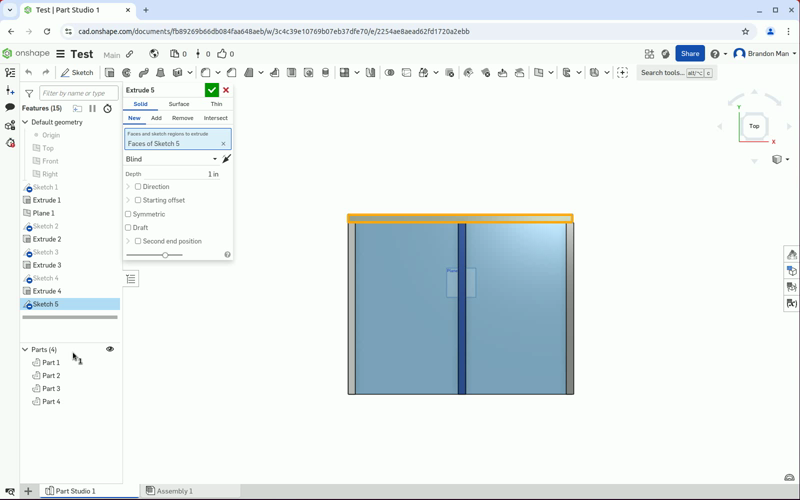
mouse_move(143, 106)
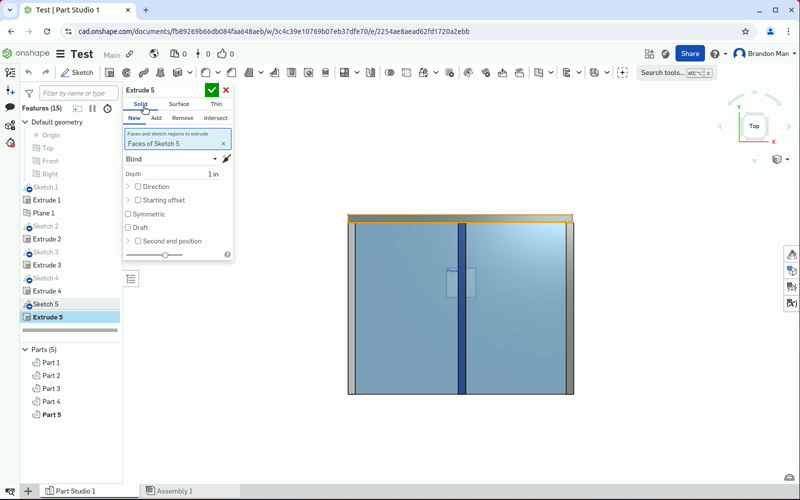
click(143, 106)
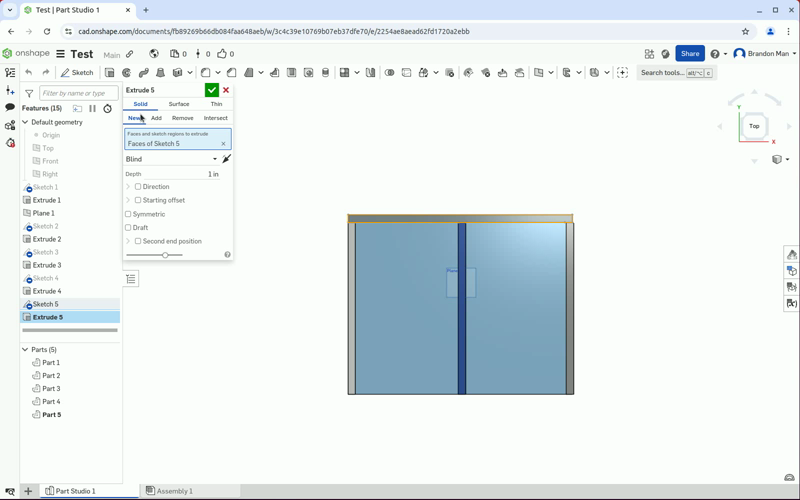
mouse_move(137, 120)
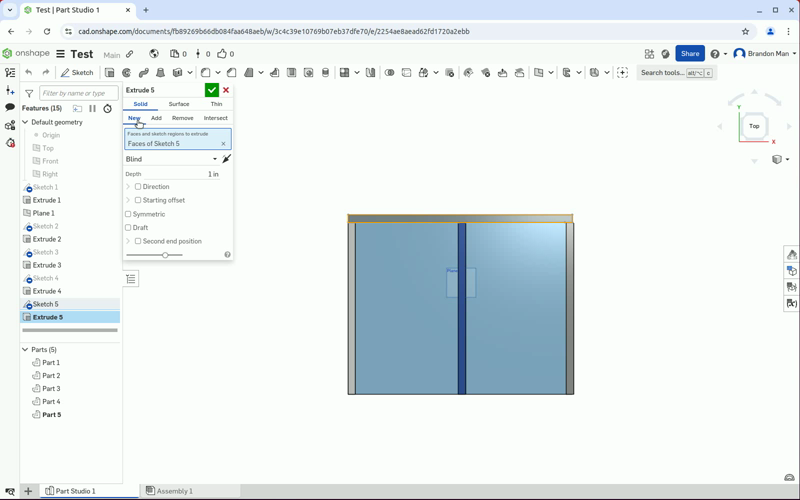
click(137, 120)
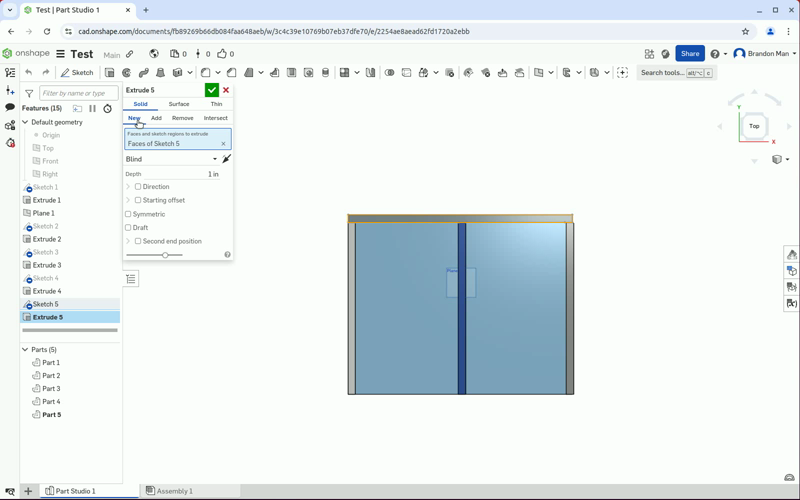
key(tab, 4)
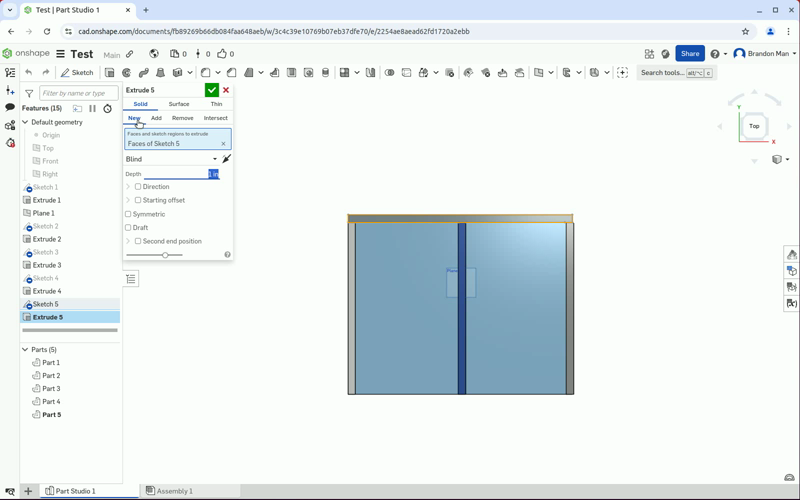
text(3.129)
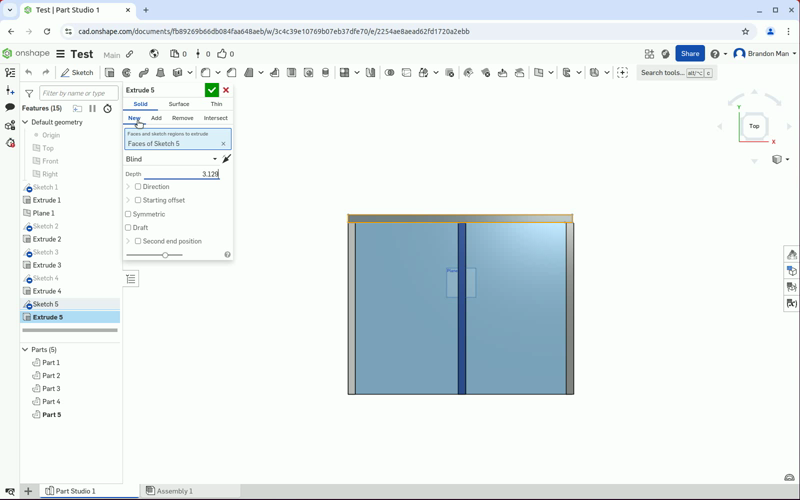
key(enter)
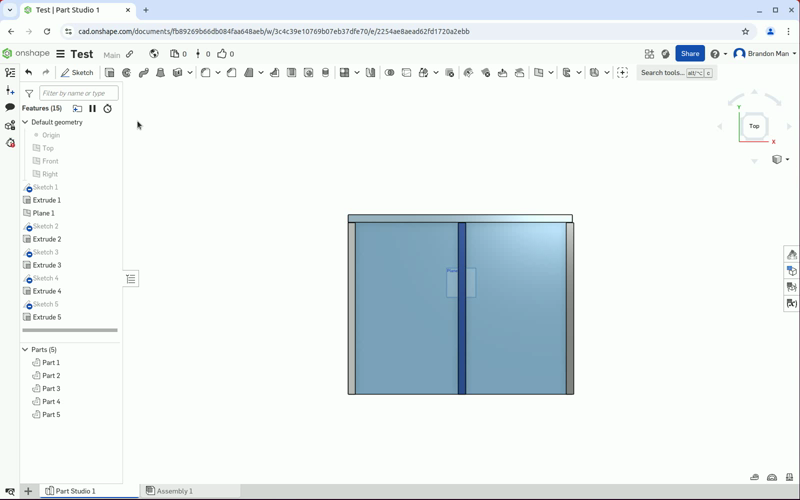
key(shift+h)
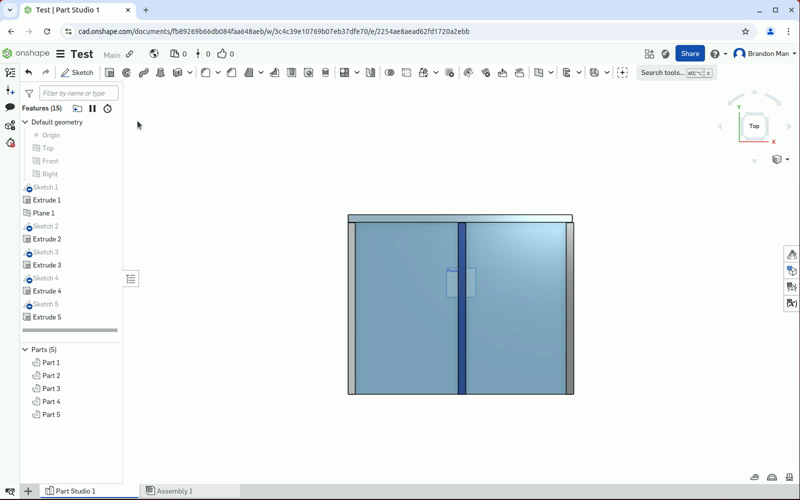
key(shift+h)
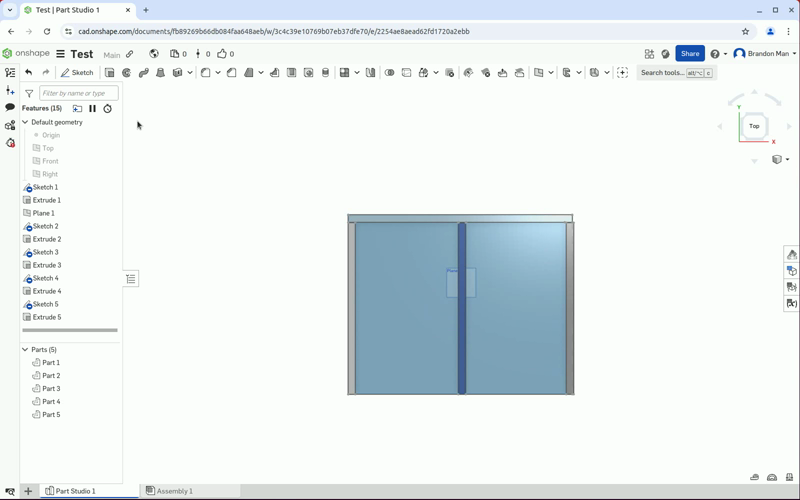
key(shift+7)
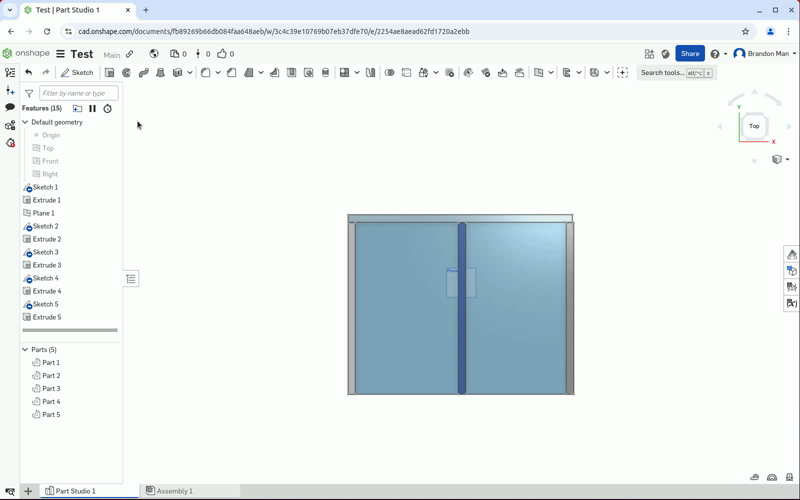
key(up, 3)
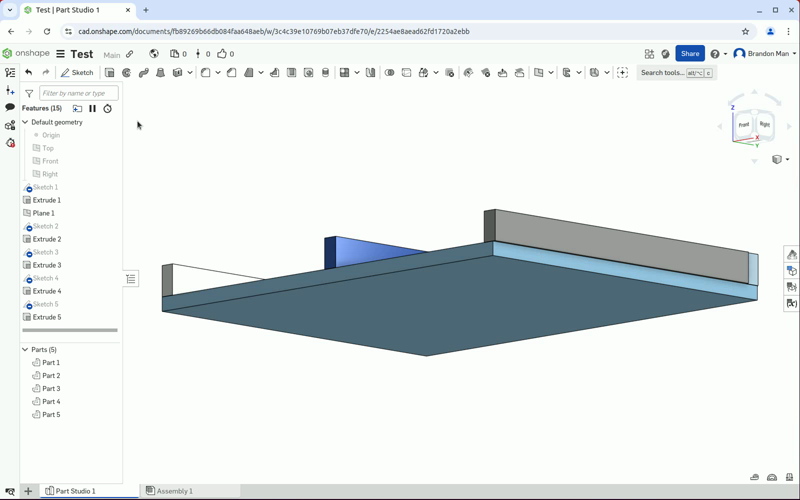
key(left, 3)
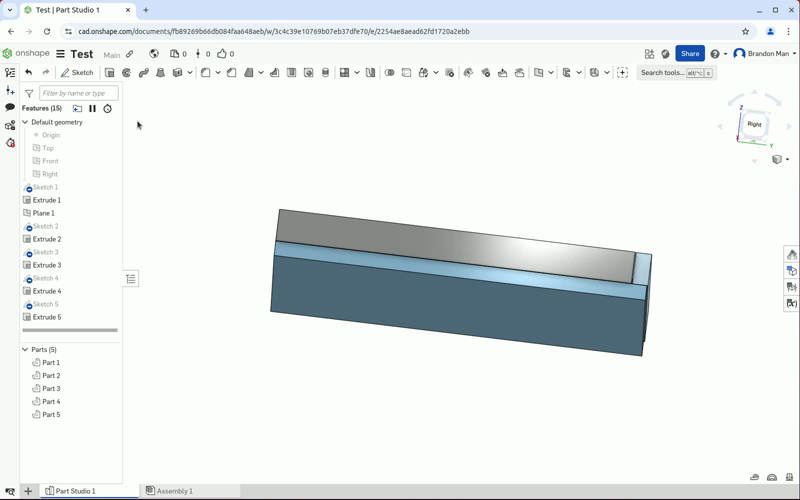
key(right, 3)
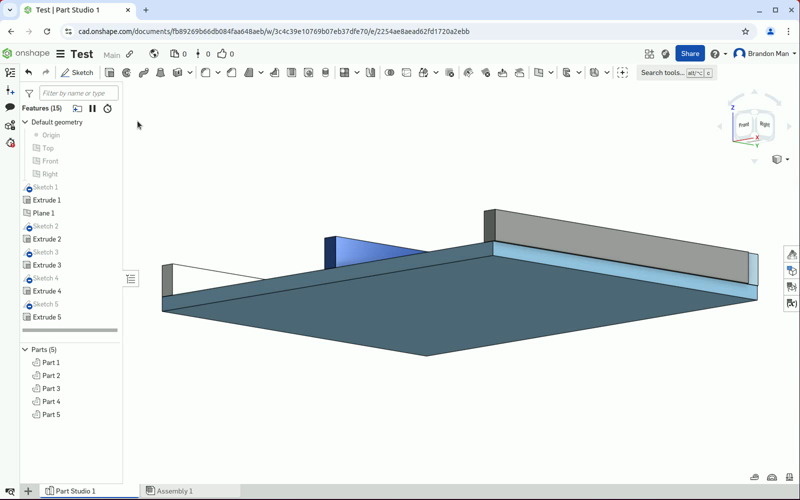
key(down, 3)
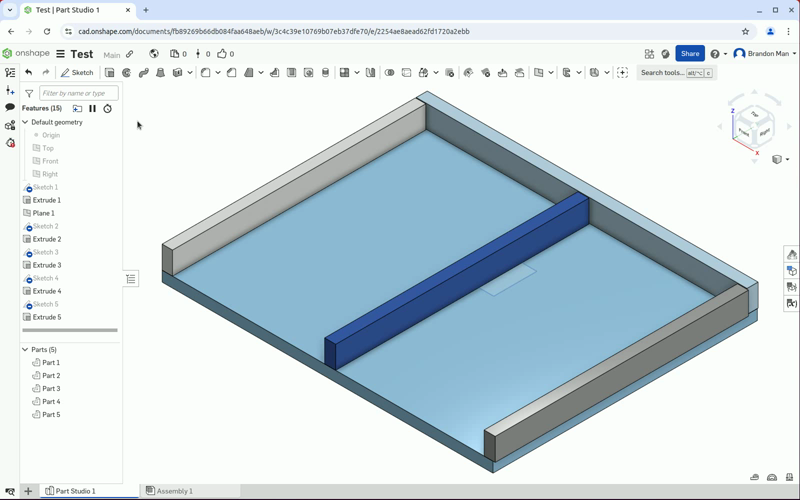
mouse_move(73, 189)
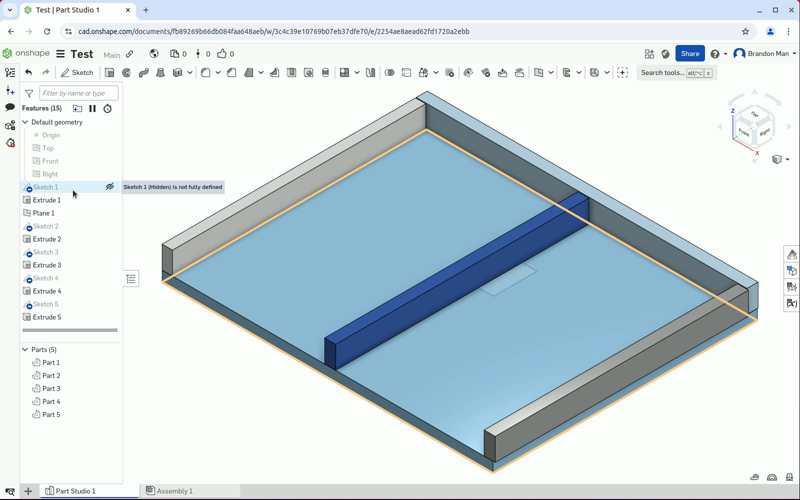
click(73, 189)